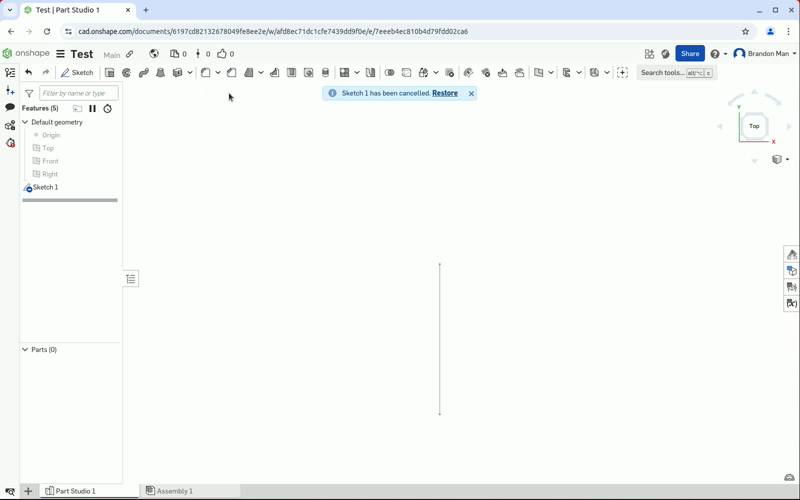
key(shift+h)
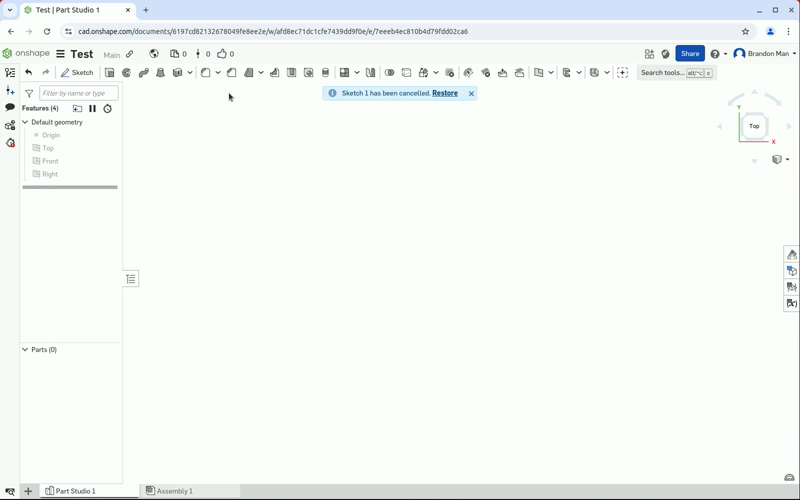
key(shift+s)
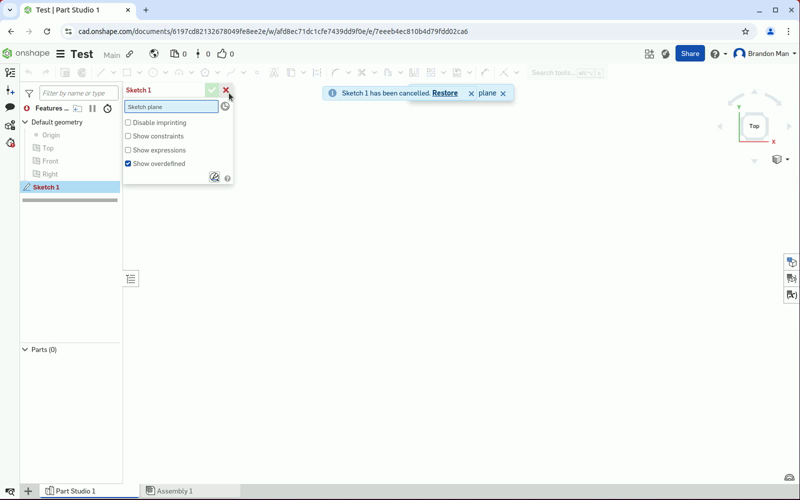
mouse_move(73, 150)
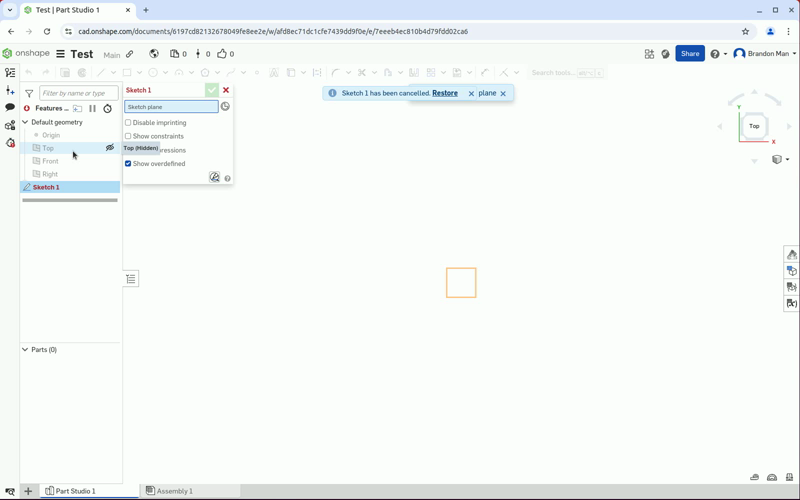
click(73, 150)
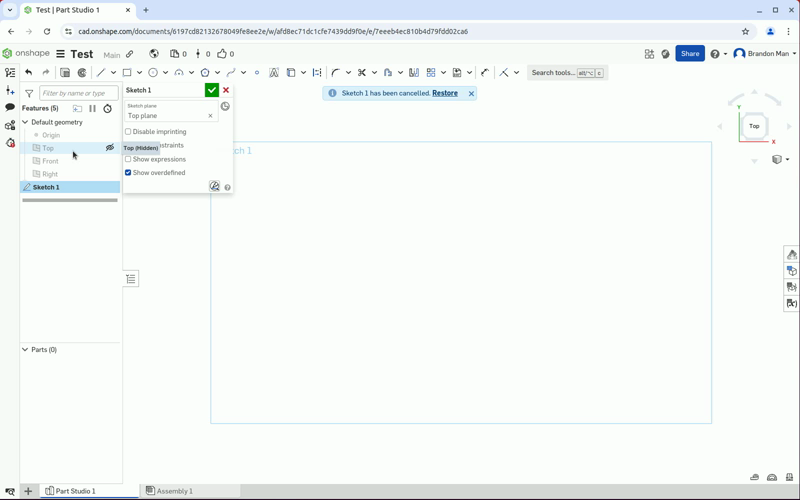
mouse_move(73, 352)
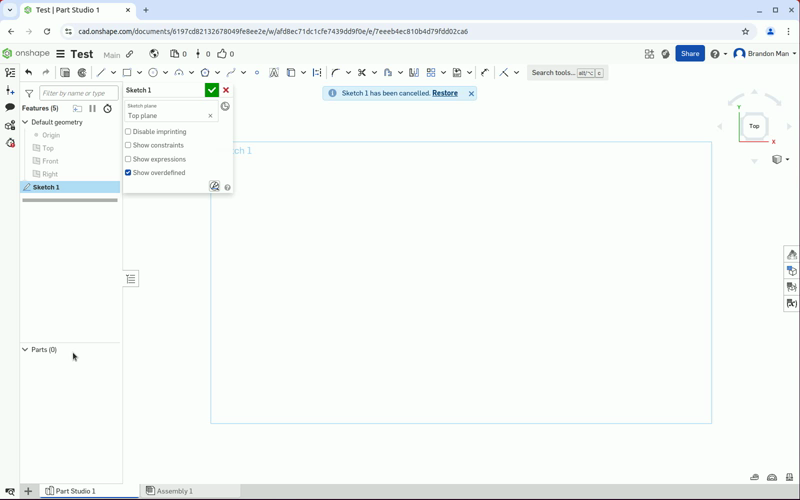
key(y)
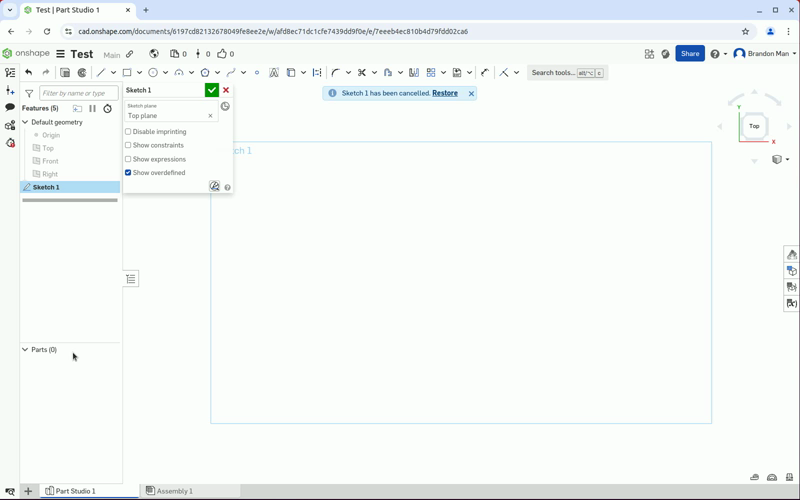
key(c)
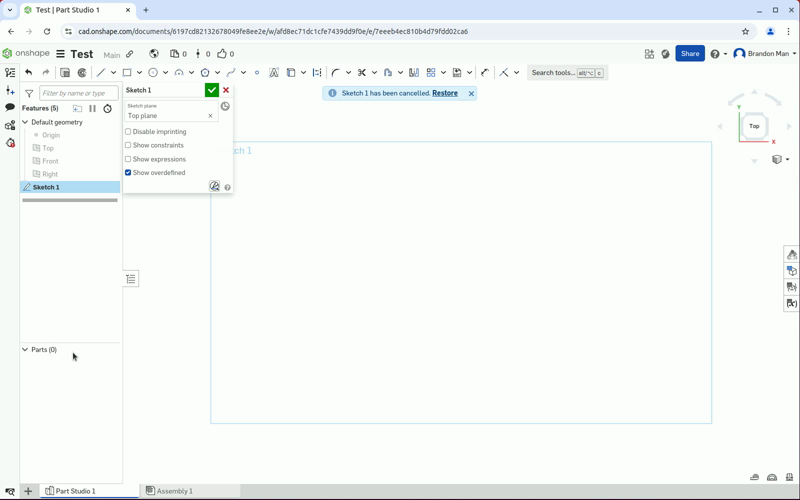
key_down(shift)
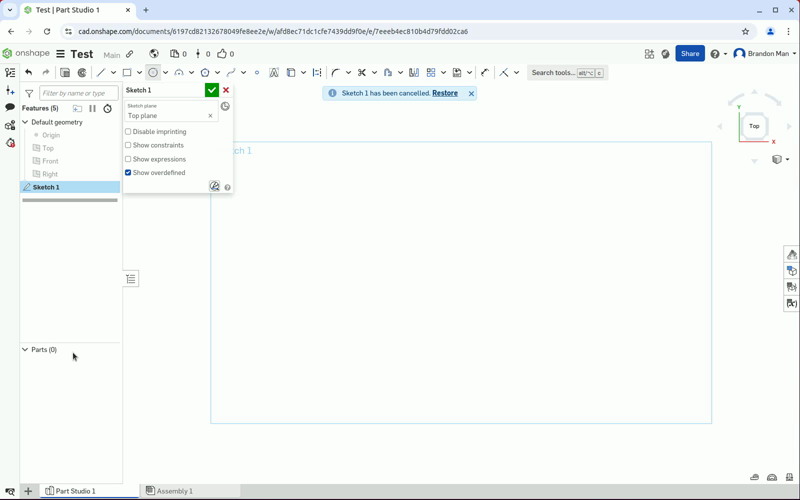
mouse_move(382, 339)
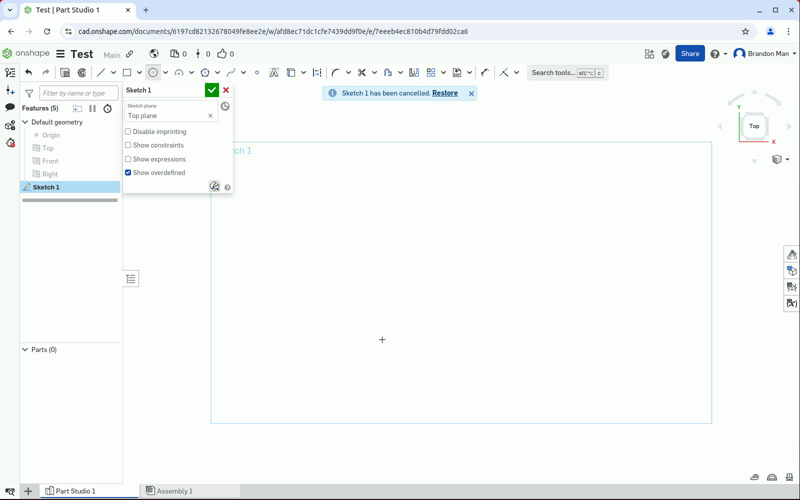
click(382, 339)
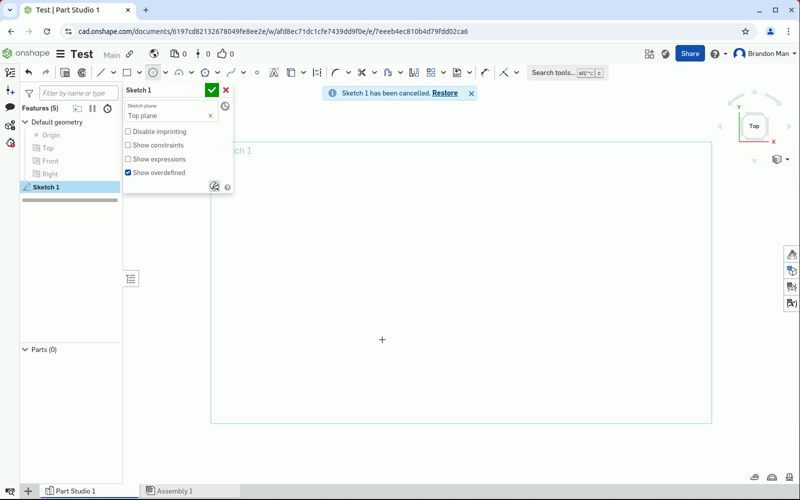
key_up(shift)
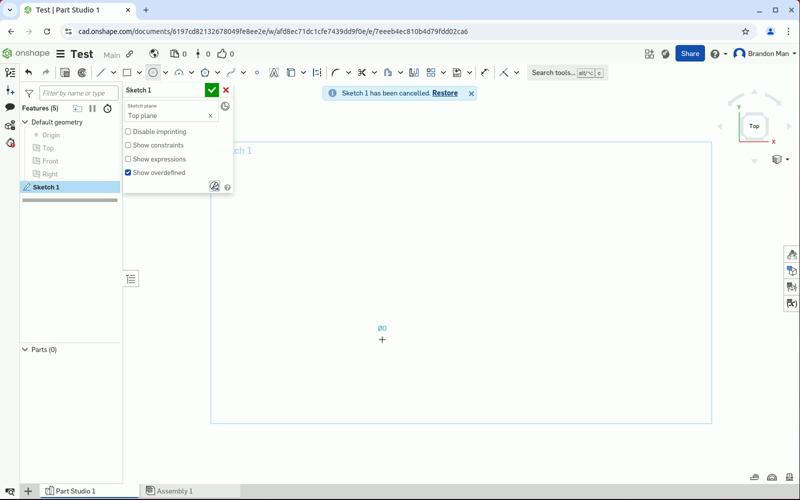
mouse_move(392, 339)
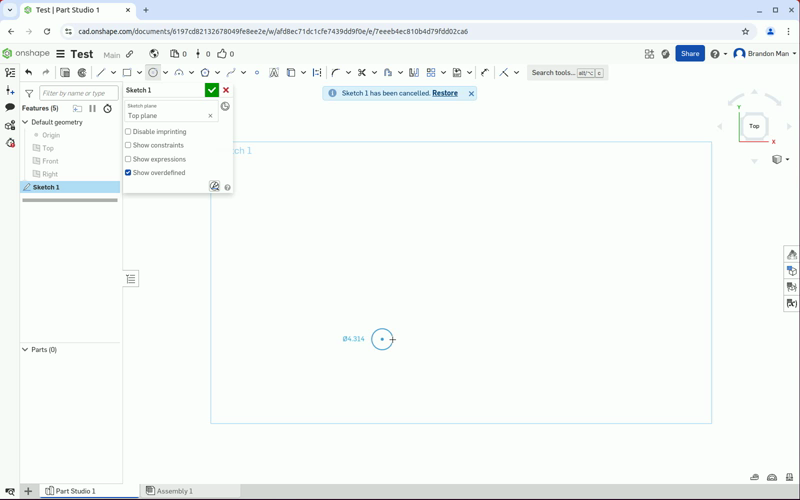
click(392, 339)
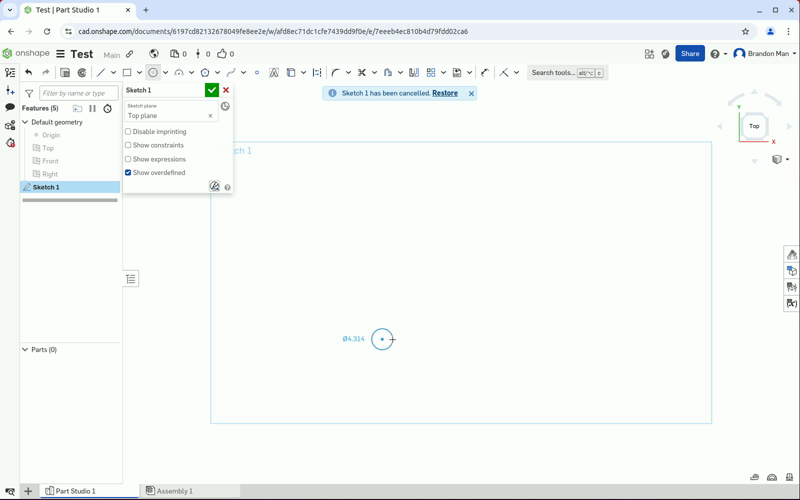
key(esc)
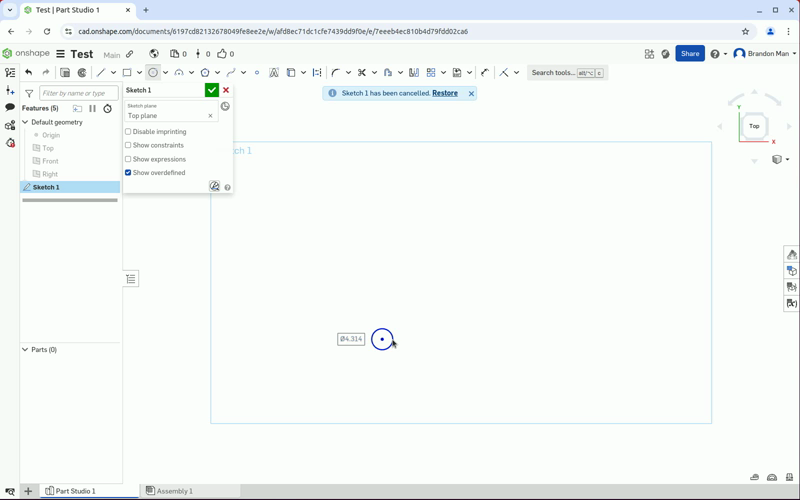
mouse_move(377, 334)
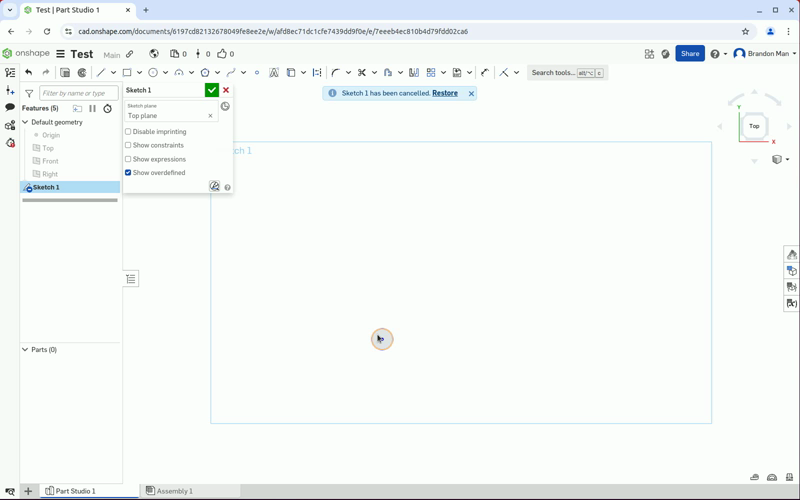
scroll(6)
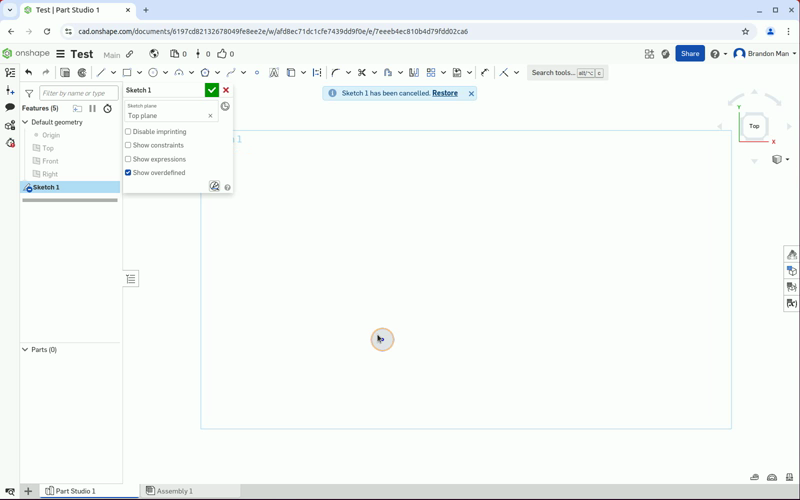
scroll(6)
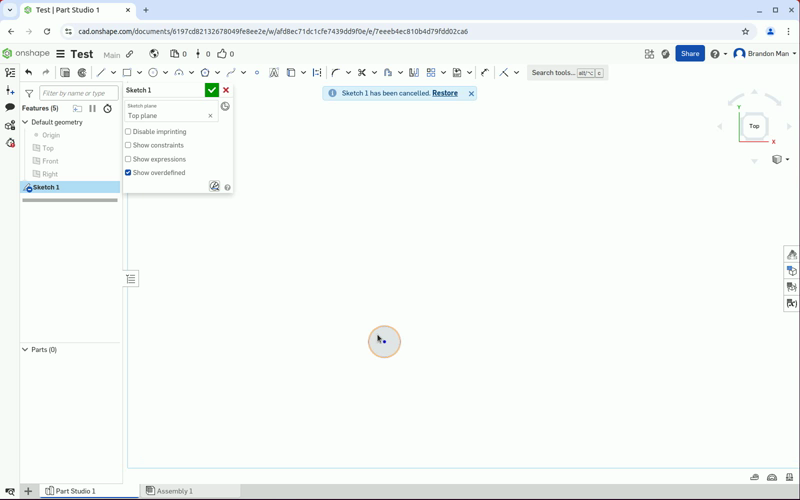
scroll(6)
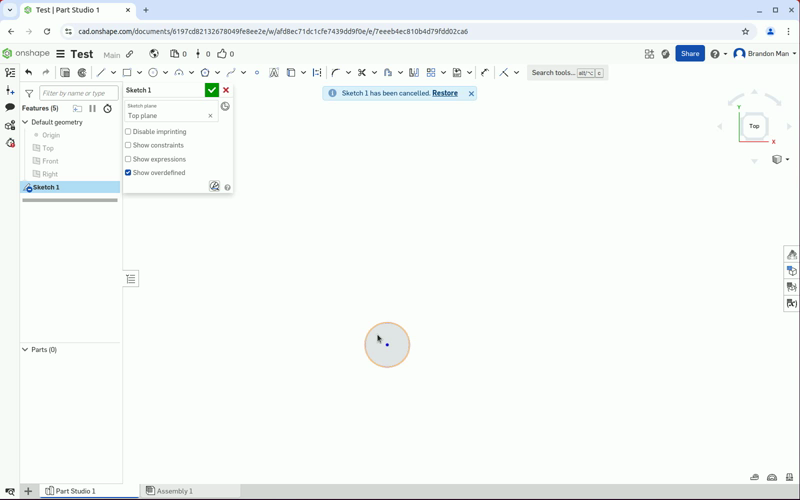
scroll(6)
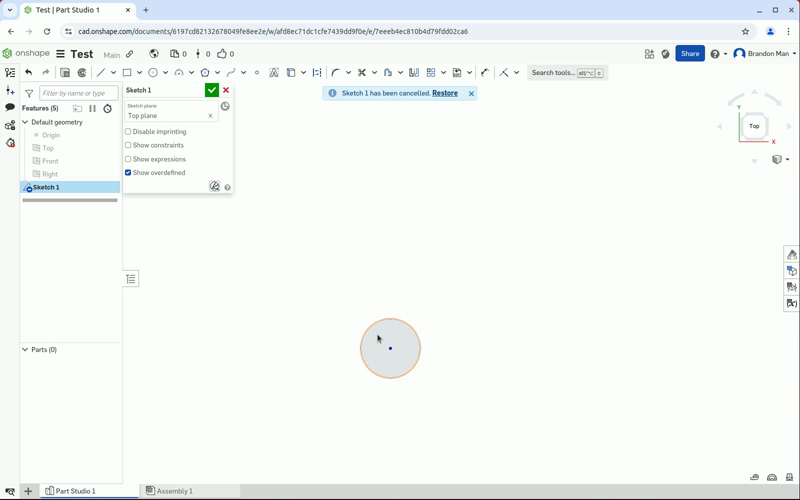
scroll(6)
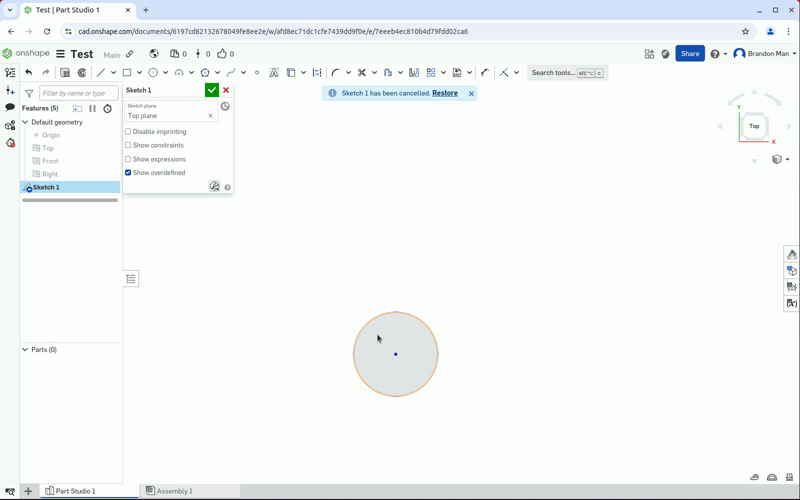
scroll(6)
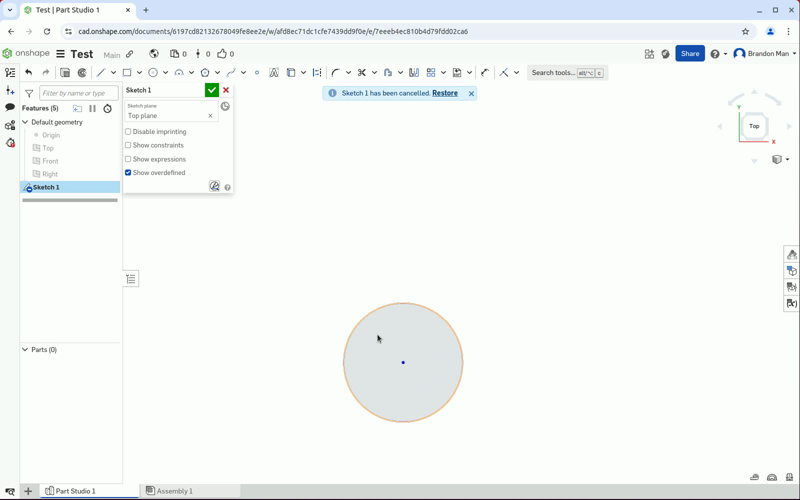
scroll(6)
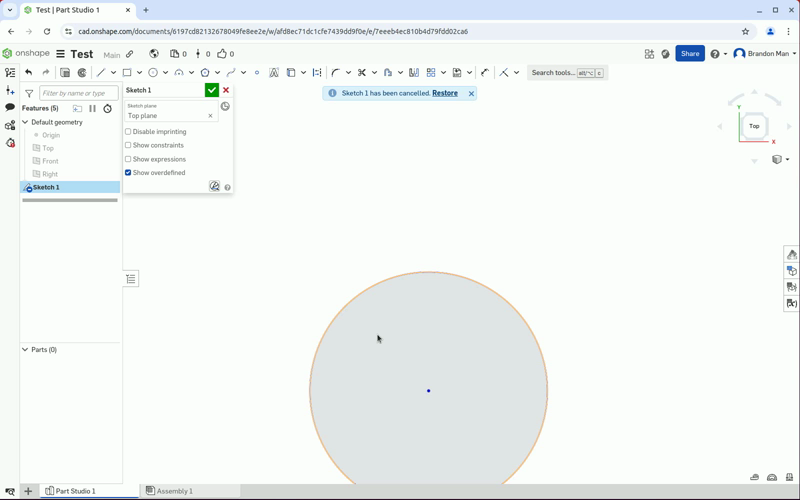
click(377, 334)
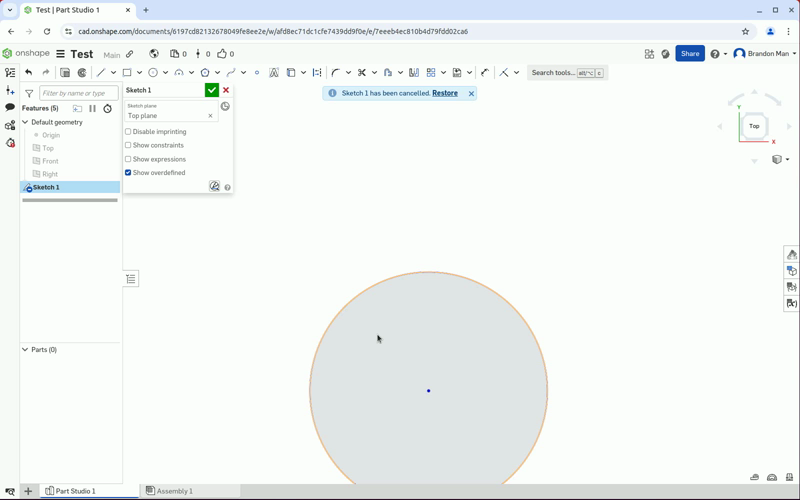
scroll(-6)
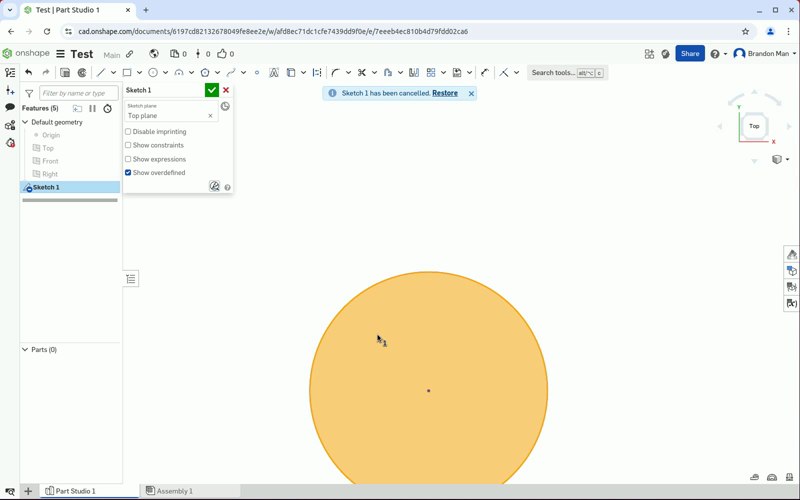
scroll(-6)
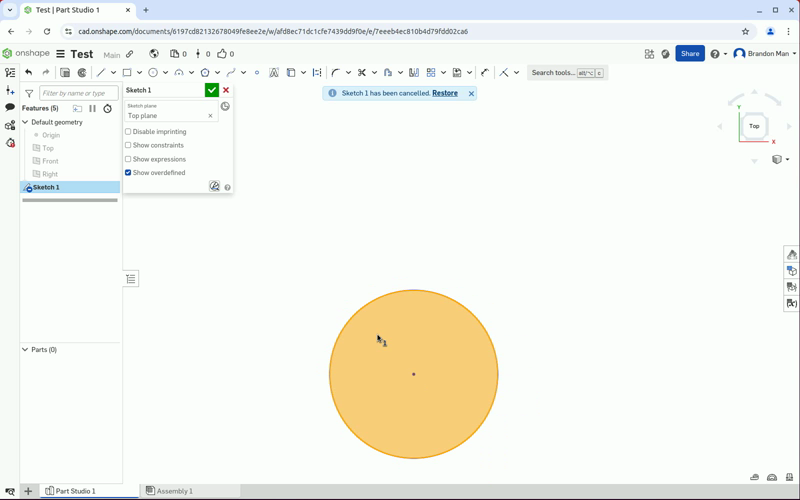
scroll(-6)
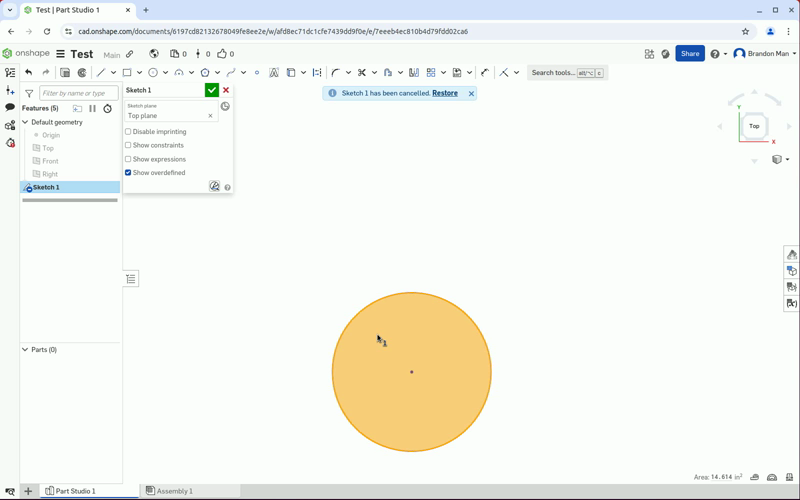
scroll(-6)
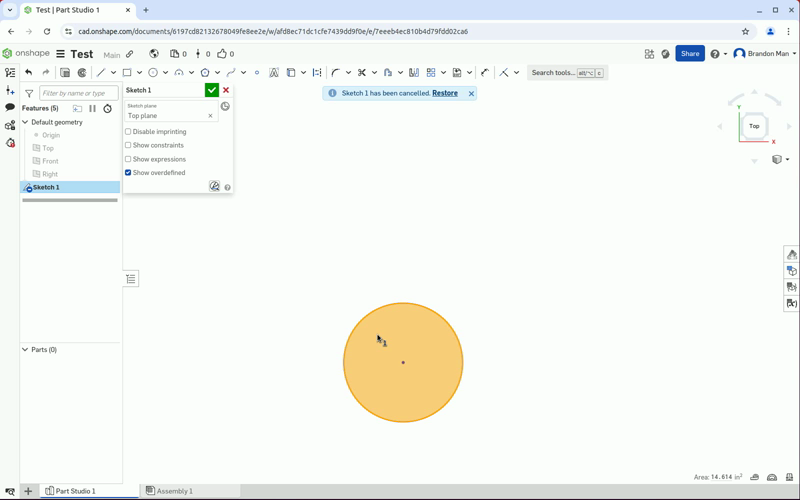
scroll(-6)
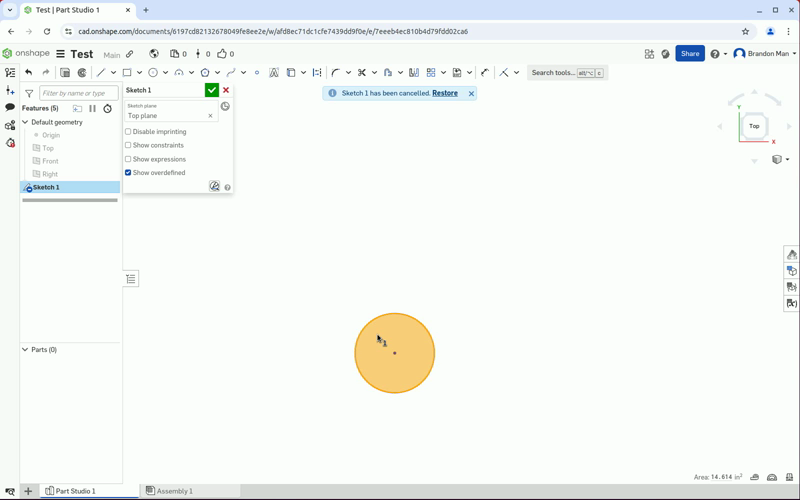
scroll(-6)
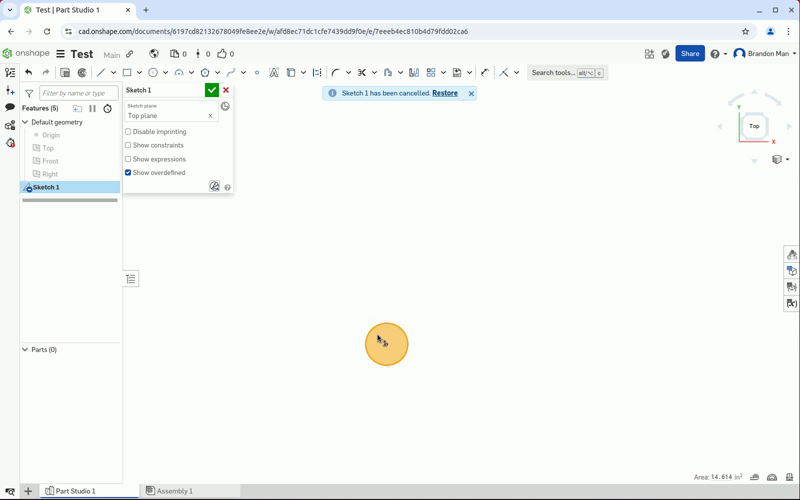
scroll(-6)
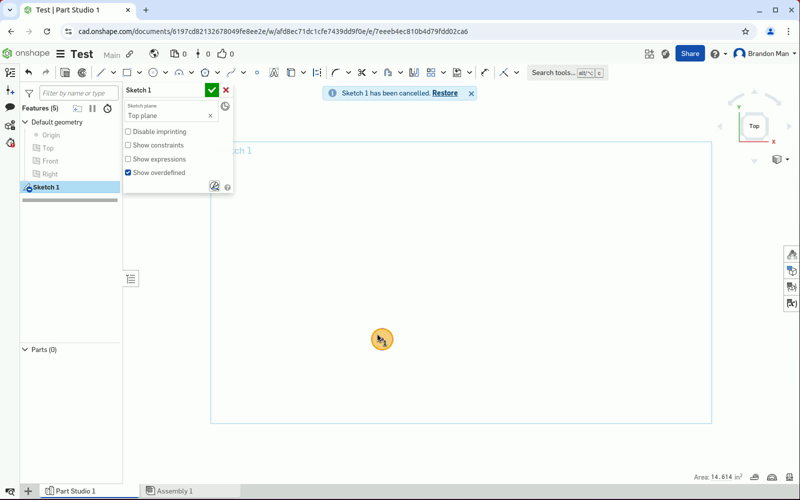
mouse_move(73, 352)
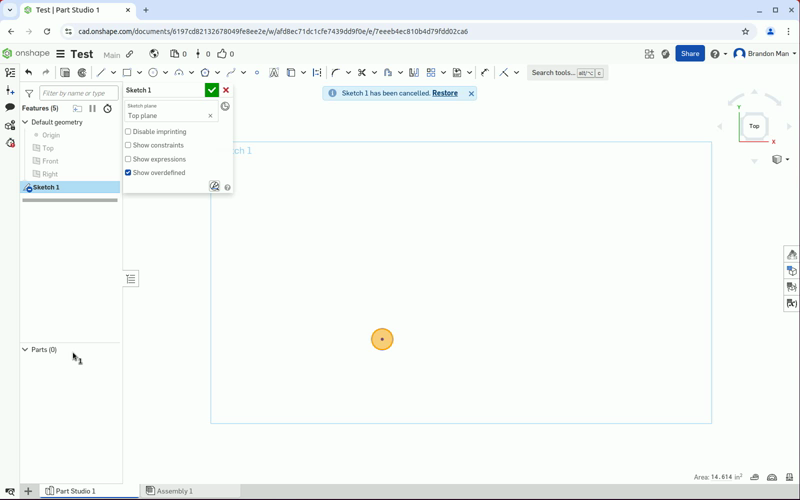
key(shift+y)
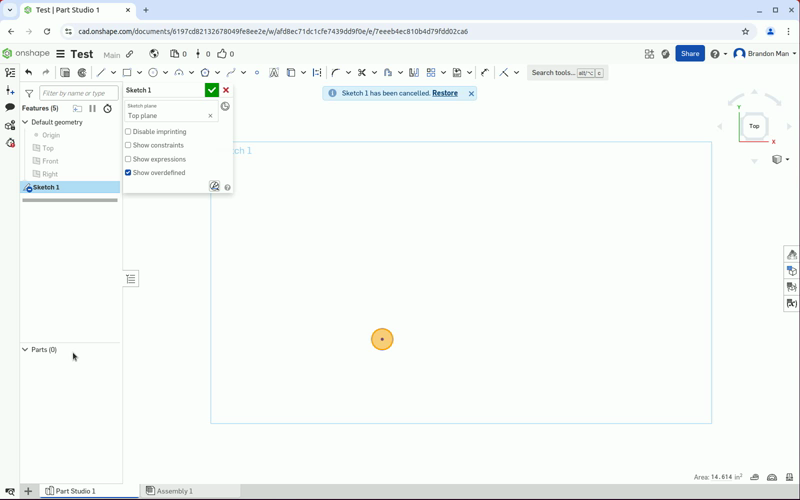
key(shift+e)
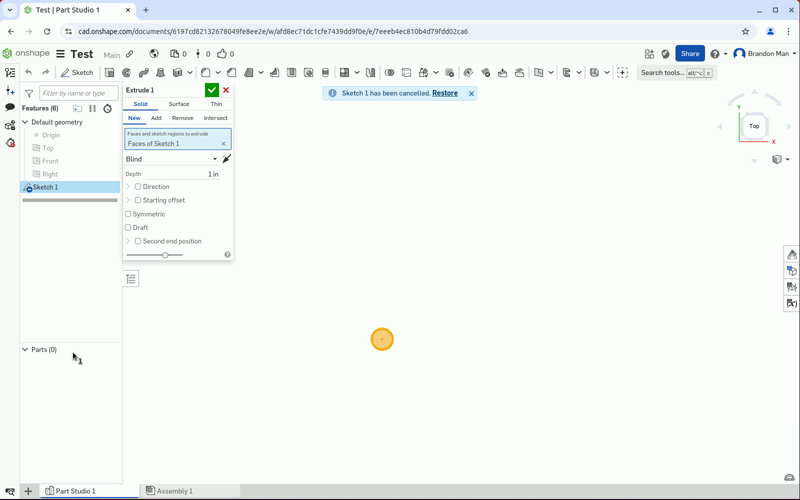
mouse_move(143, 106)
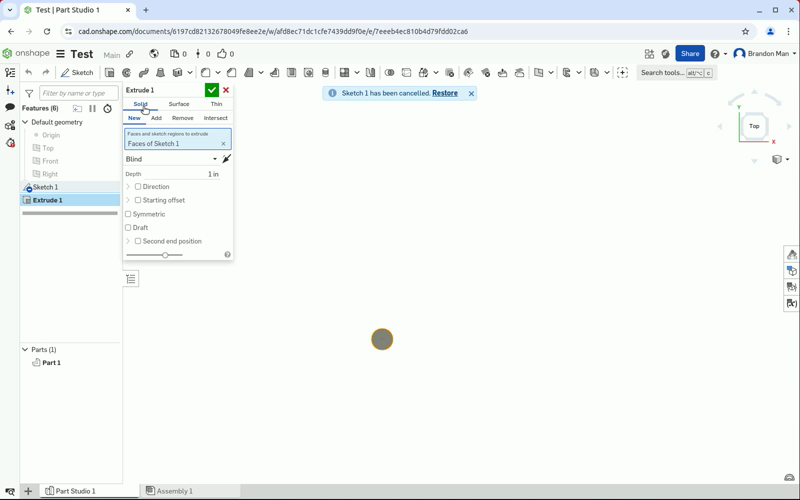
click(143, 106)
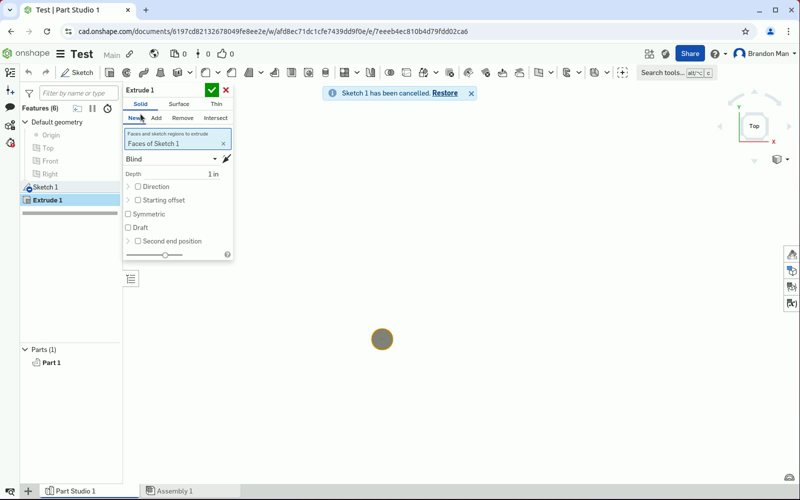
mouse_move(137, 120)
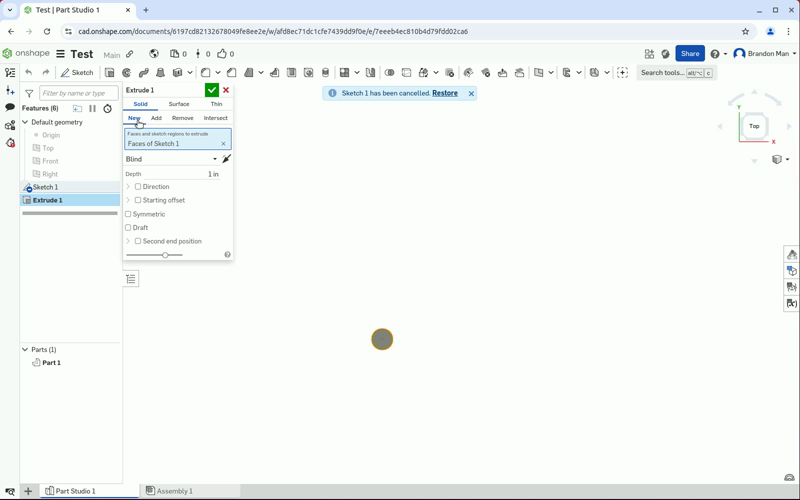
click(137, 120)
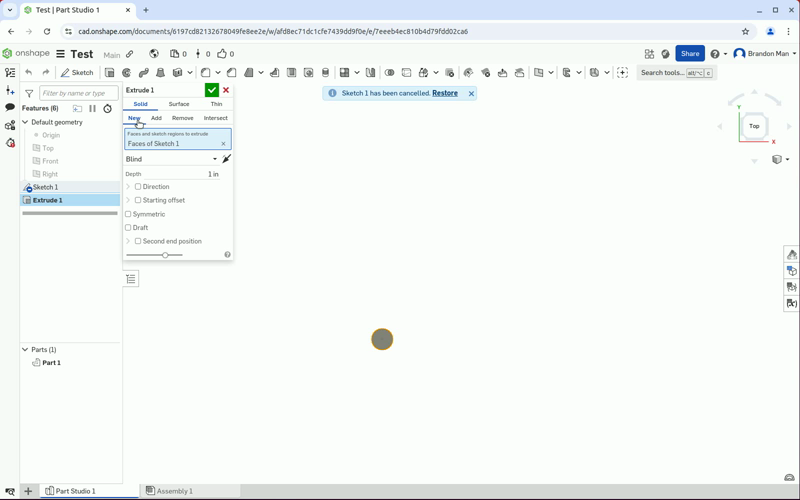
key(tab, 4)
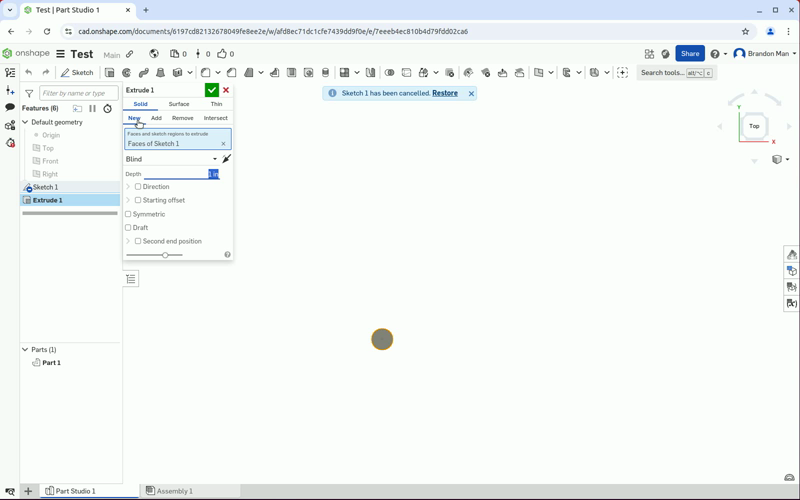
text(1.204)
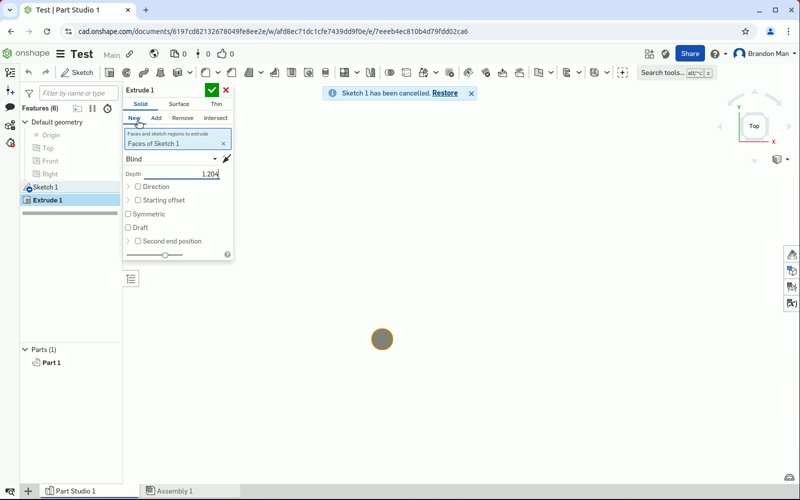
key(enter)
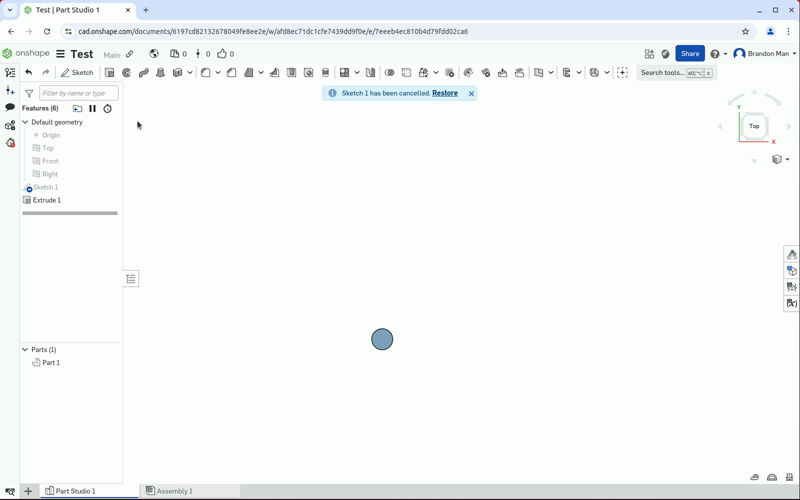
key(shift+h)
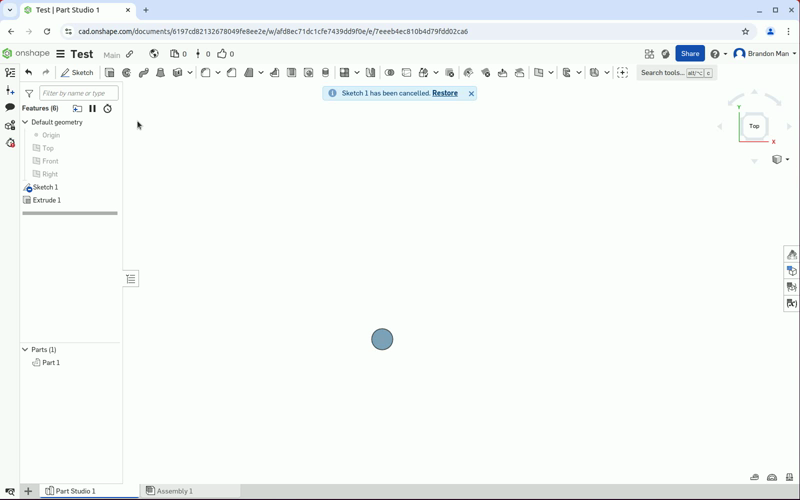
key(shift+h)
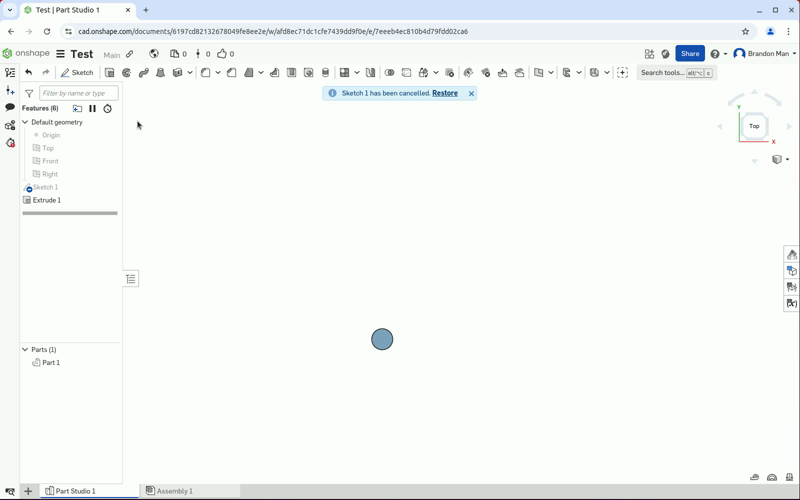
mouse_move(73, 189)
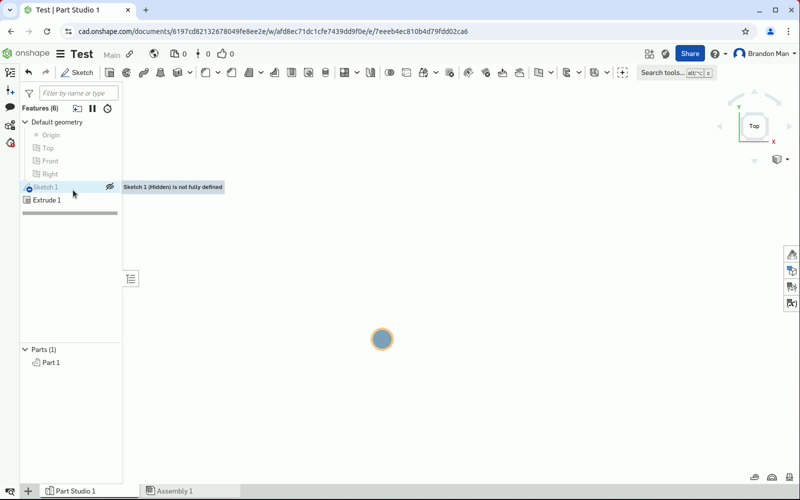
click(73, 189)
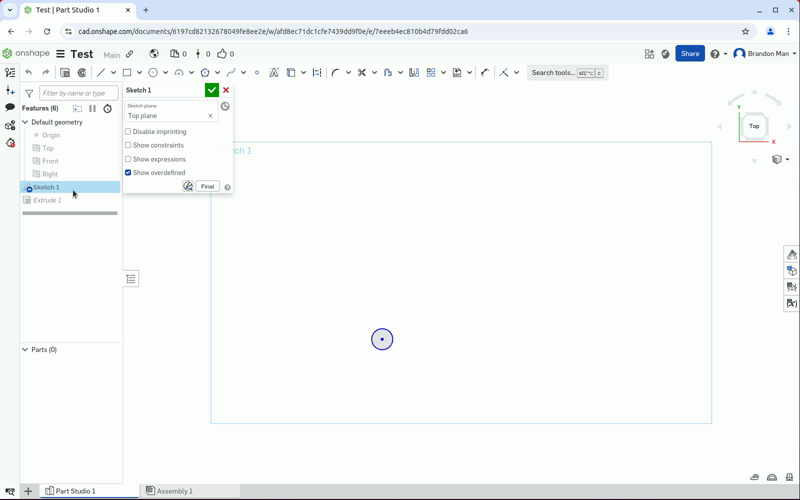
mouse_move(229, 92)
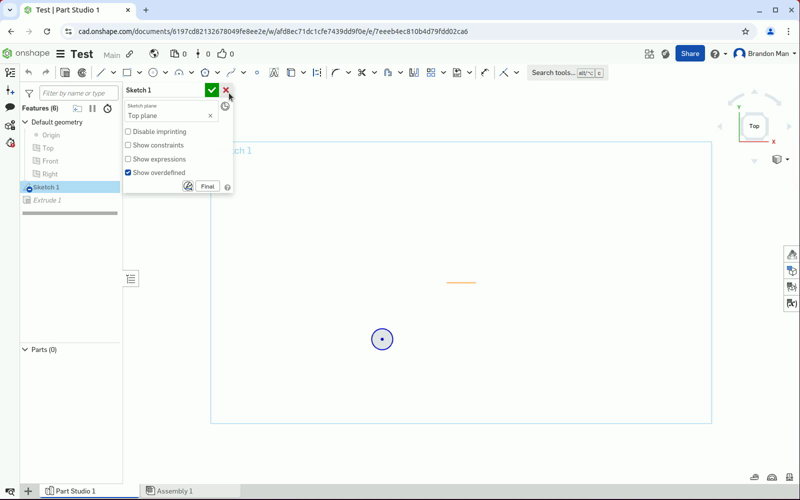
click(229, 92)
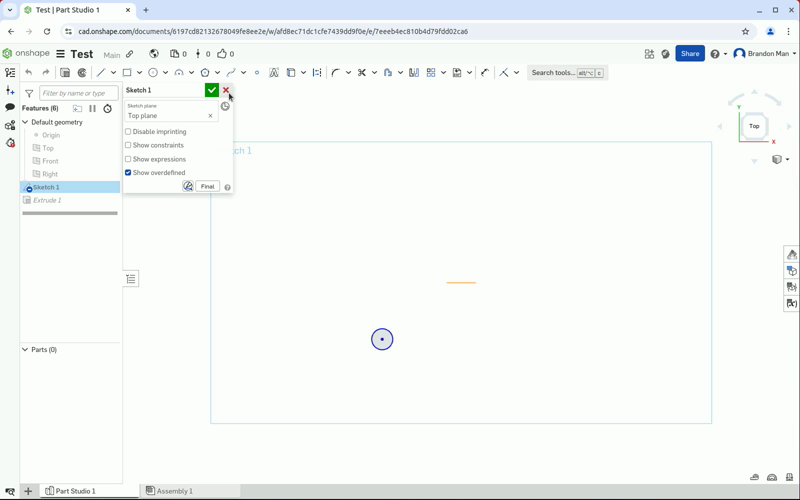
key(shift+s)
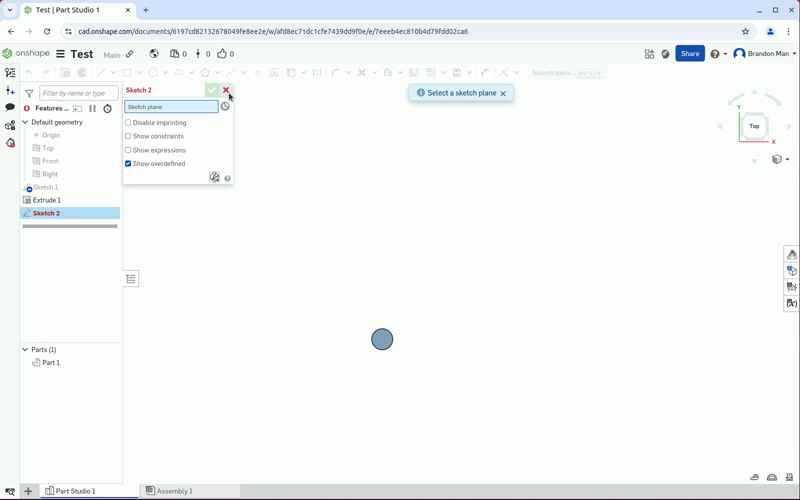
mouse_move(73, 150)
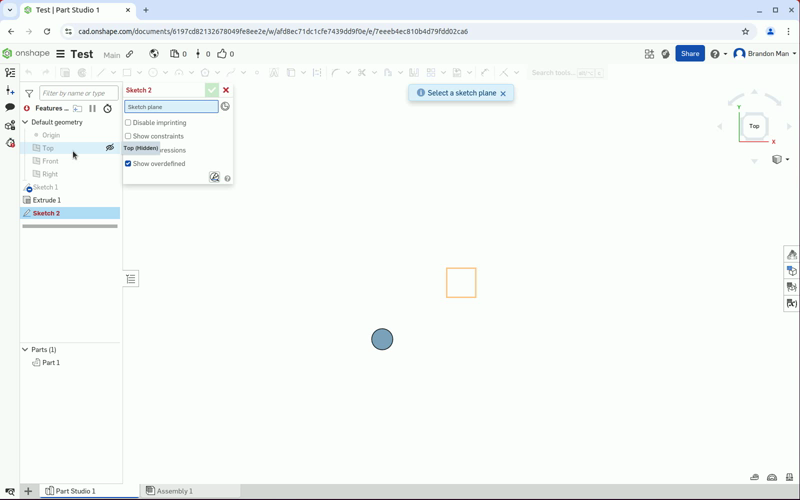
click(73, 150)
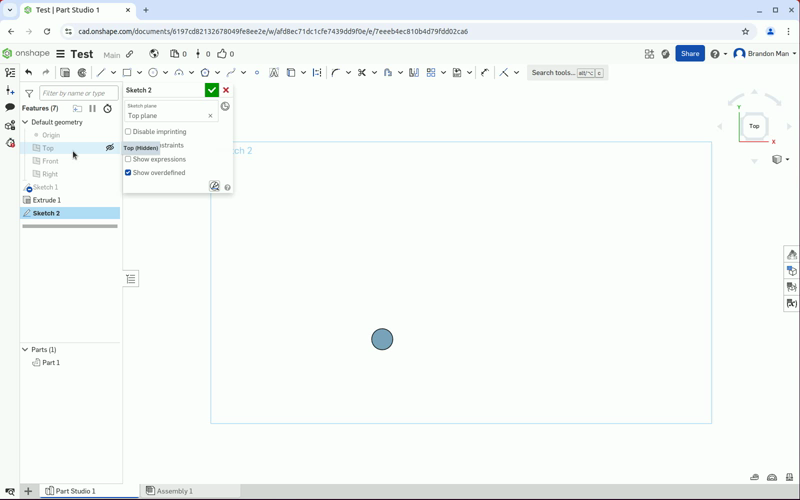
mouse_move(73, 352)
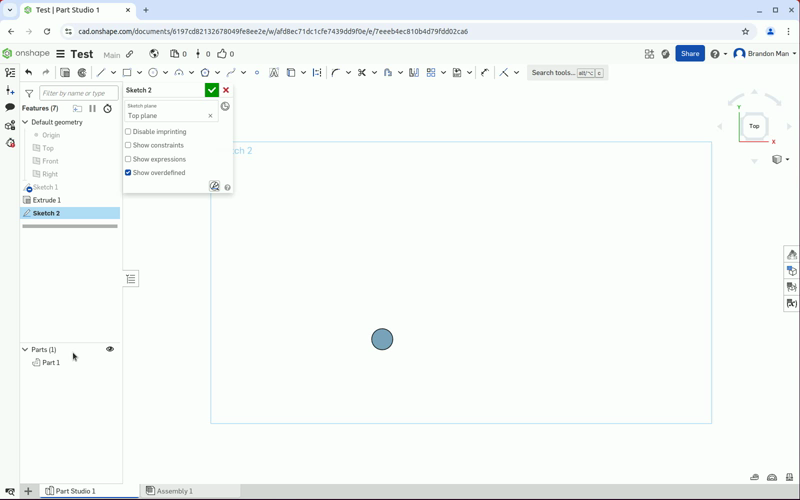
key(y)
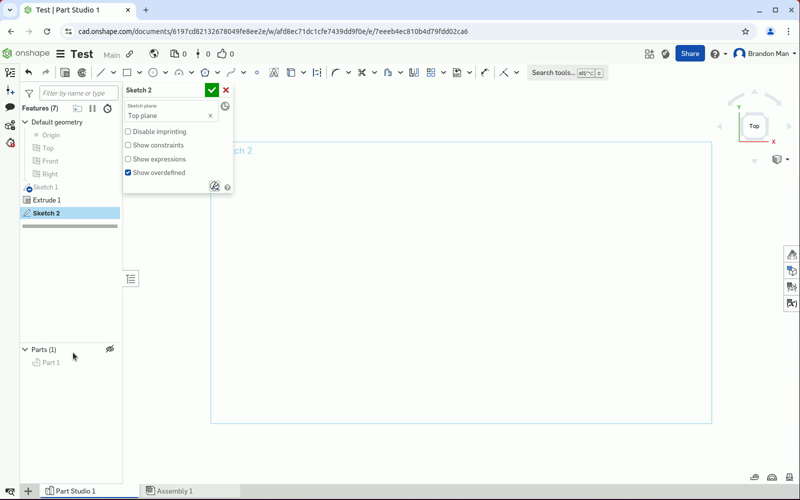
key(c)
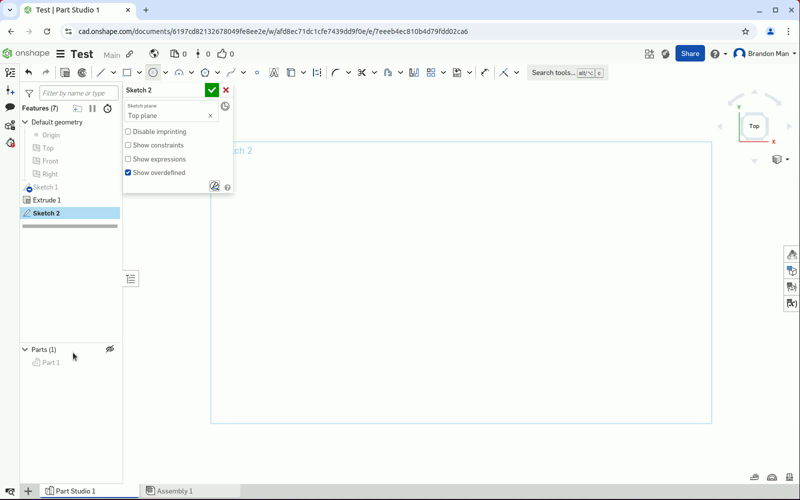
key_down(shift)
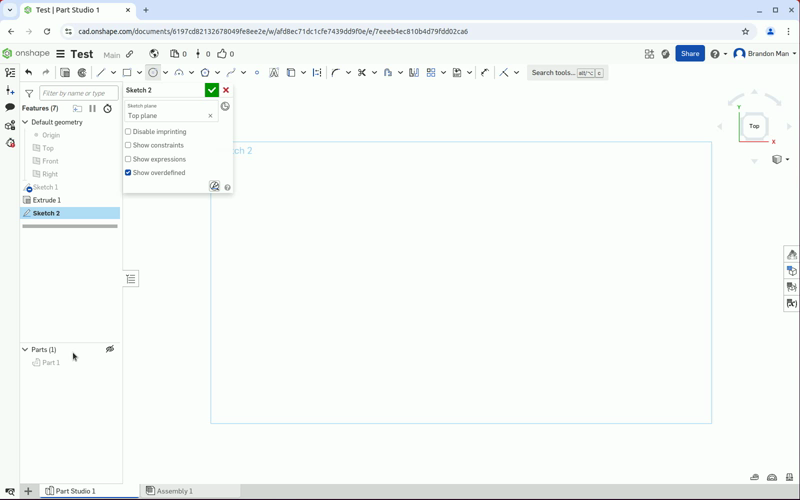
mouse_move(381, 378)
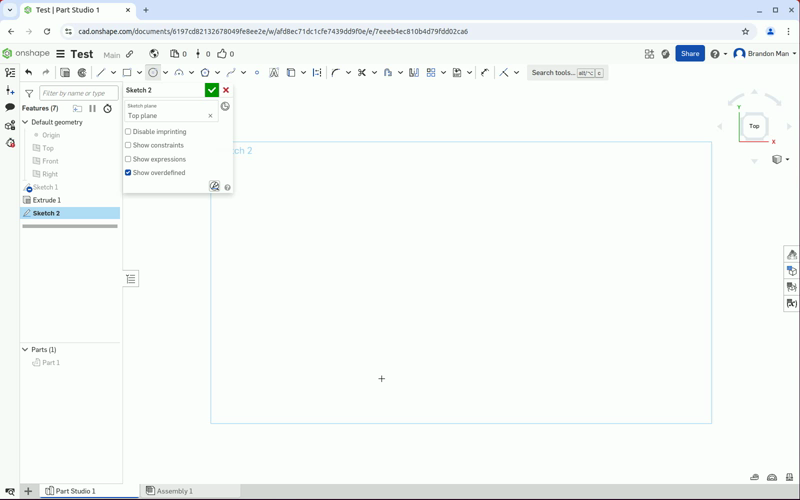
click(381, 378)
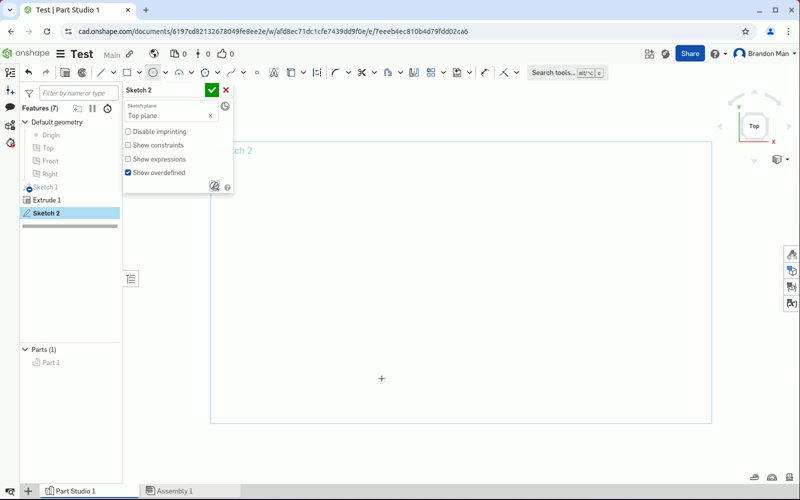
key_up(shift)
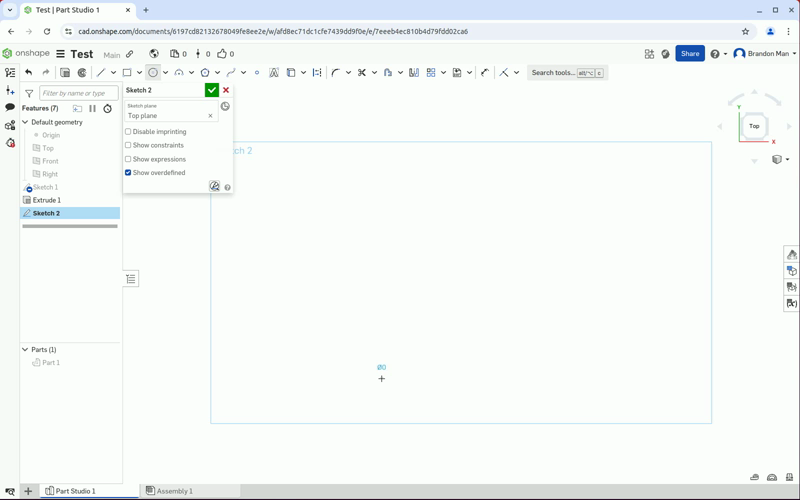
mouse_move(392, 378)
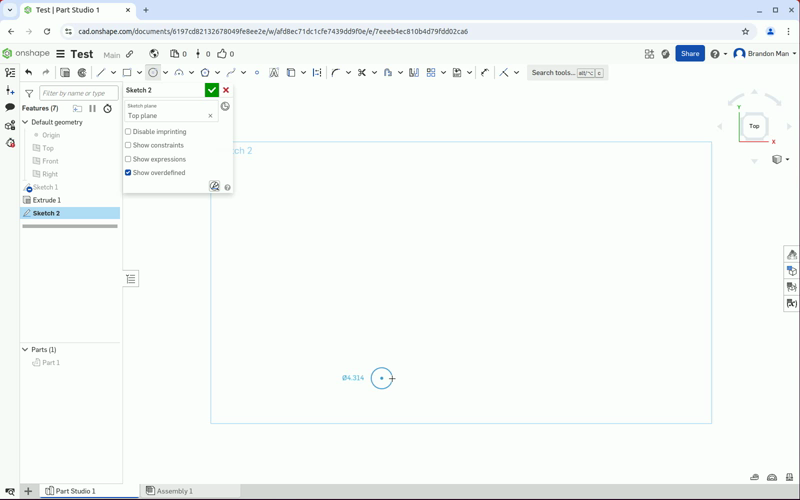
click(392, 378)
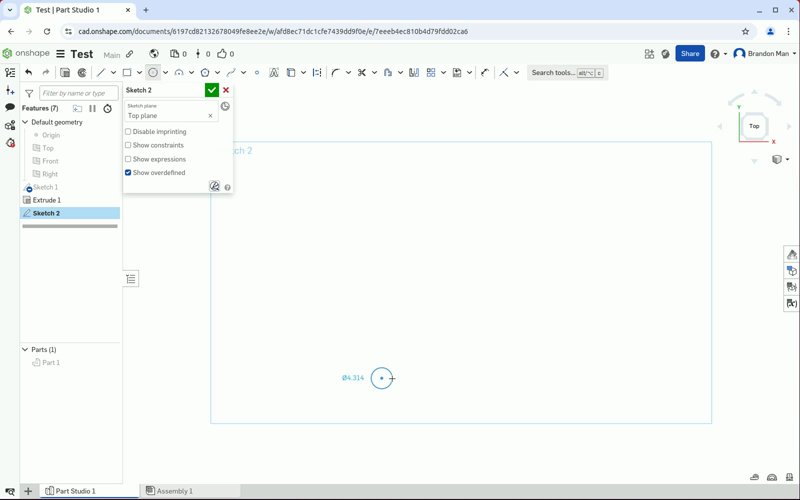
key(esc)
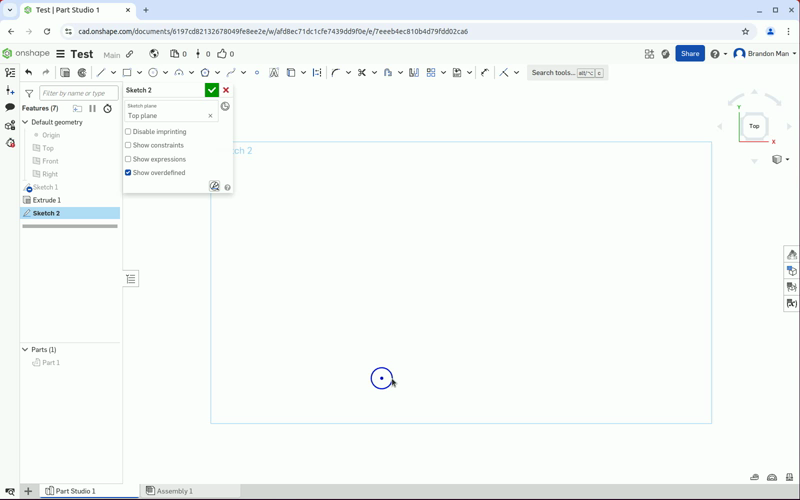
mouse_move(383, 381)
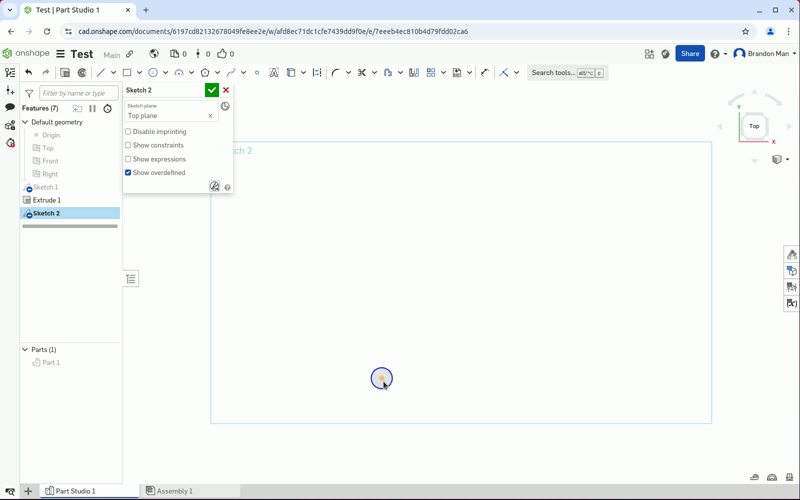
scroll(6)
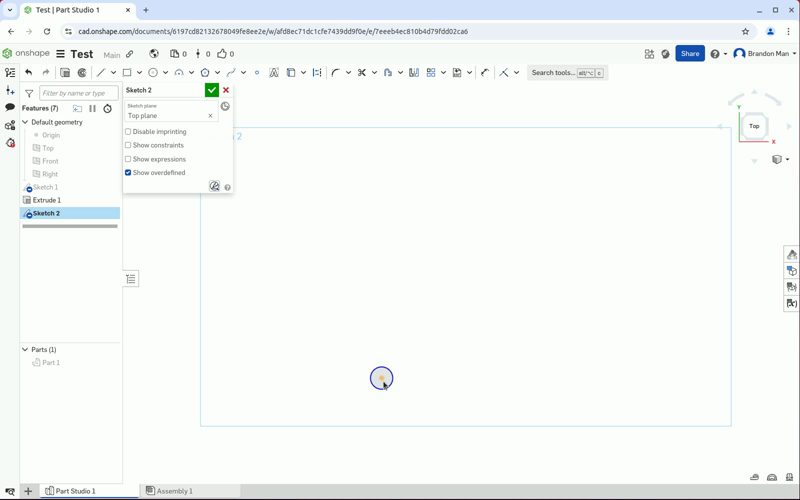
scroll(6)
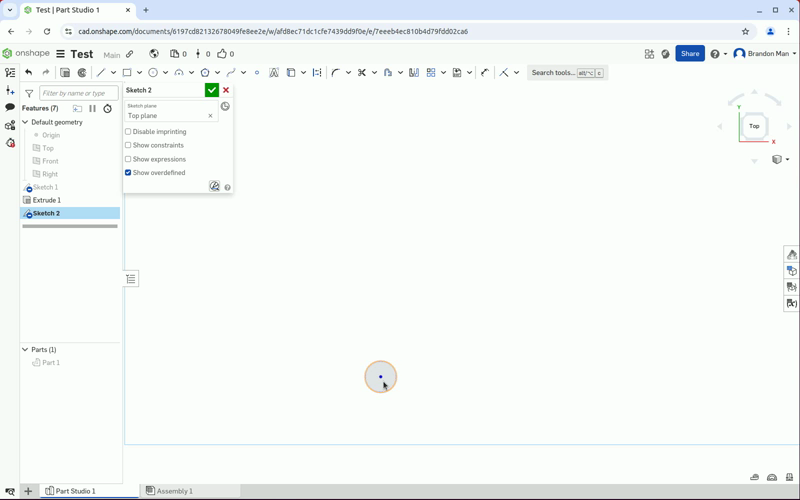
scroll(6)
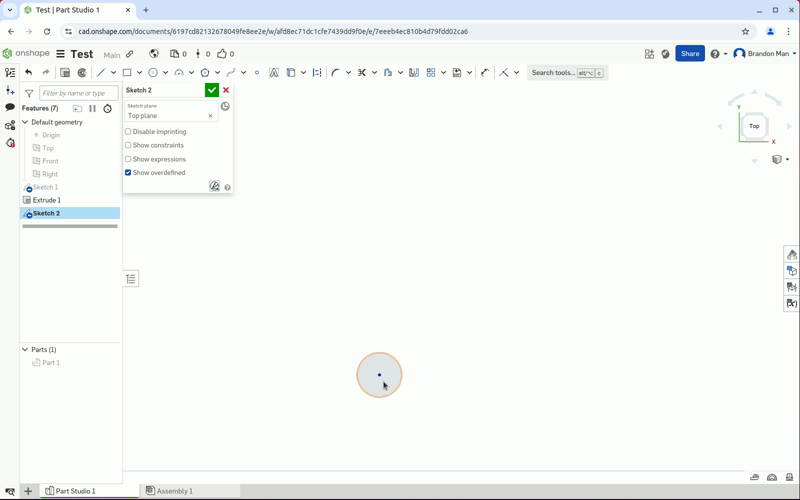
scroll(6)
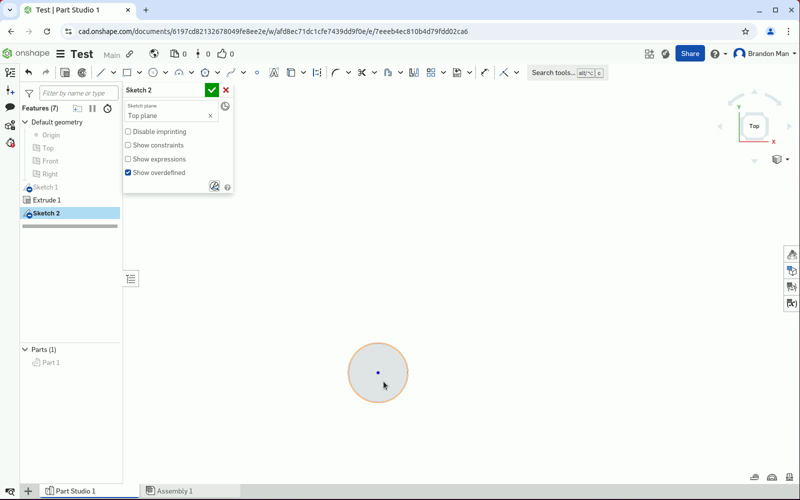
scroll(6)
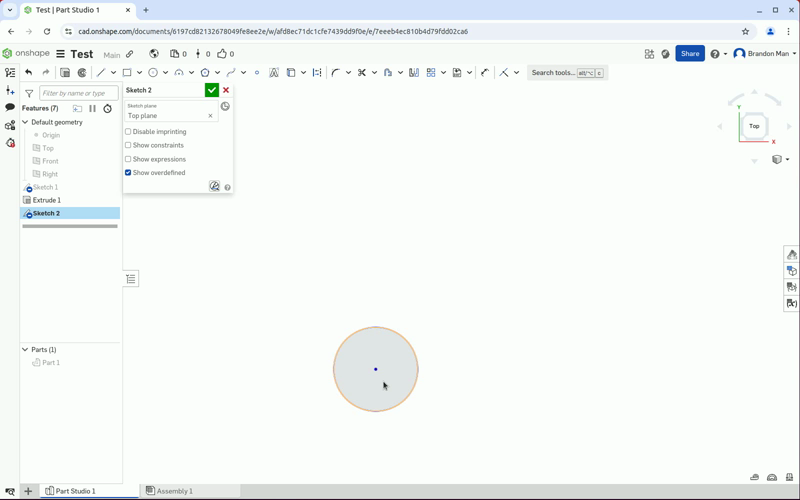
scroll(6)
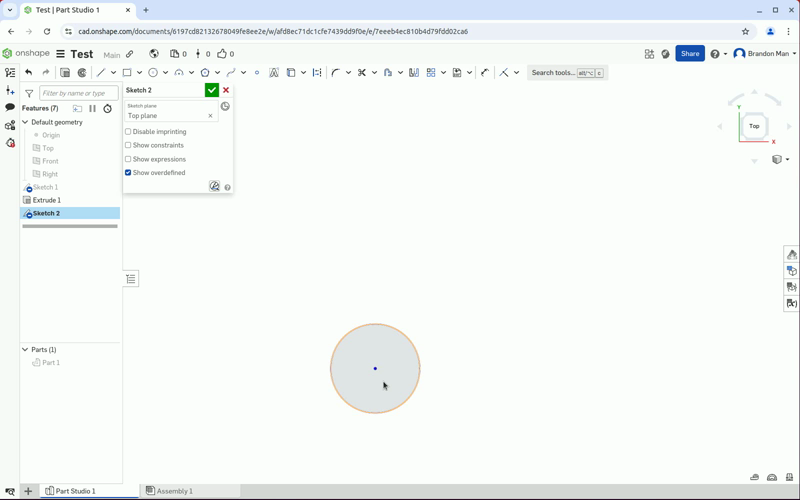
scroll(6)
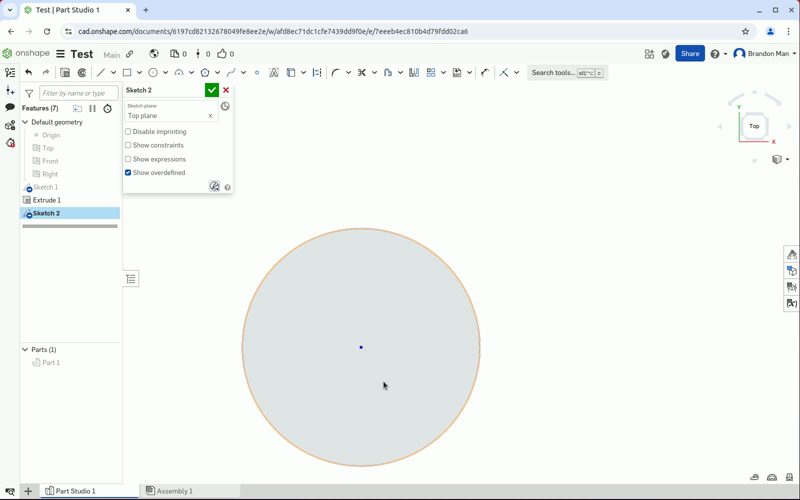
click(383, 381)
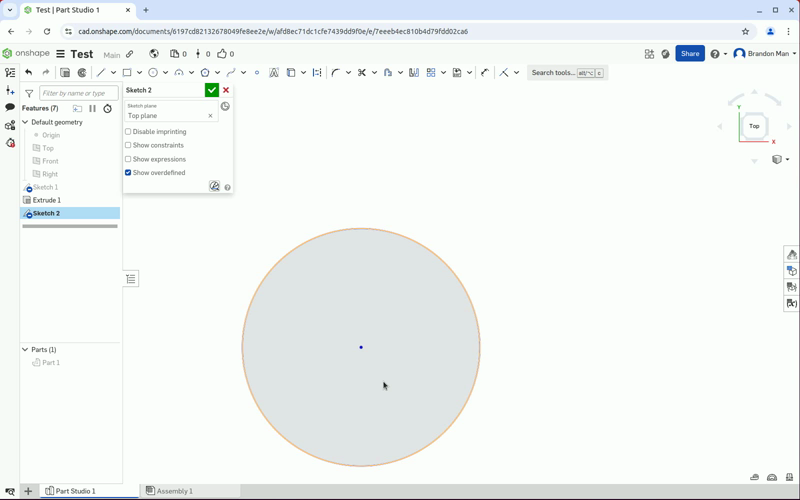
scroll(-6)
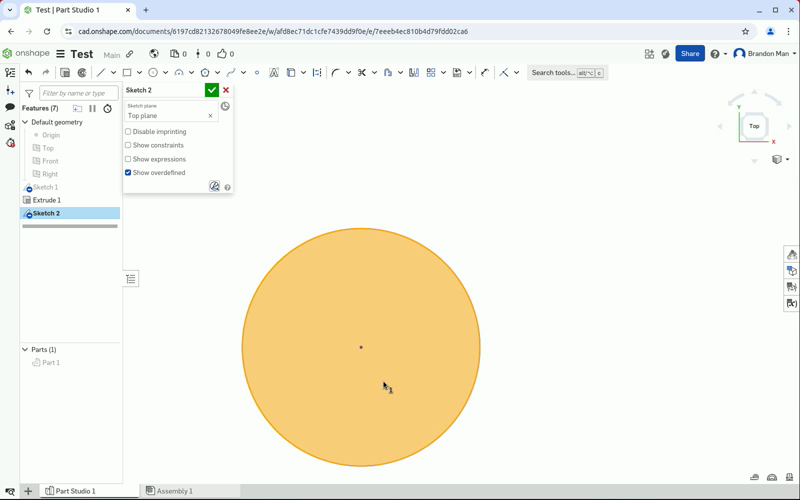
scroll(-6)
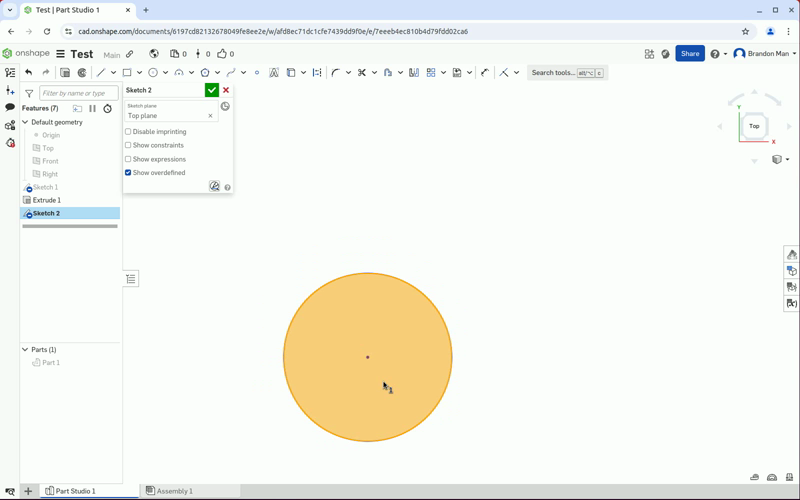
scroll(-6)
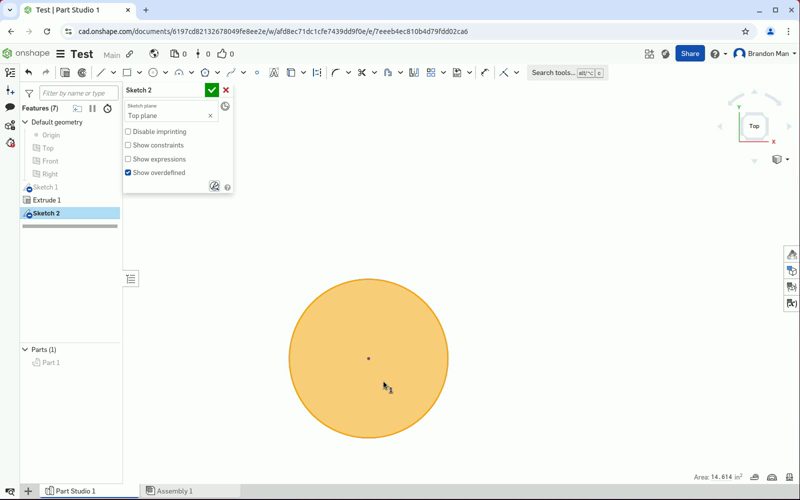
scroll(-6)
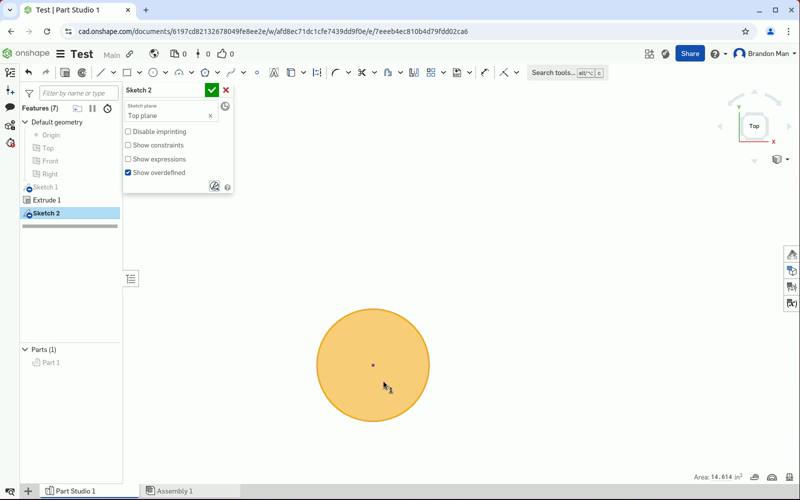
scroll(-6)
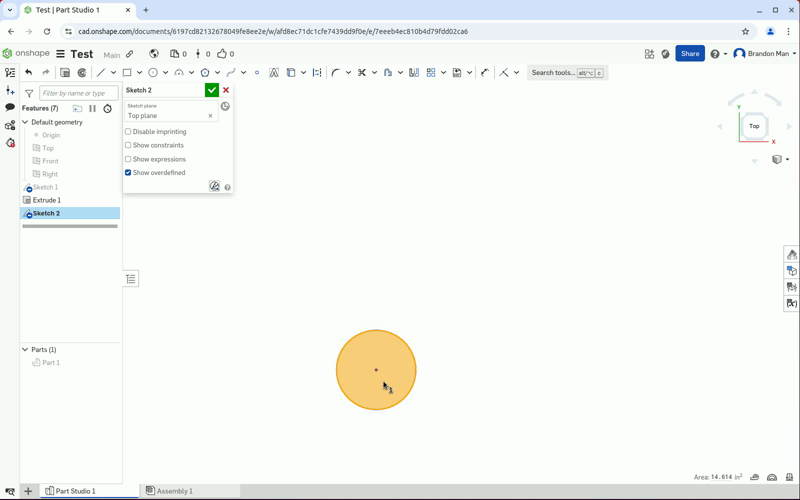
scroll(-6)
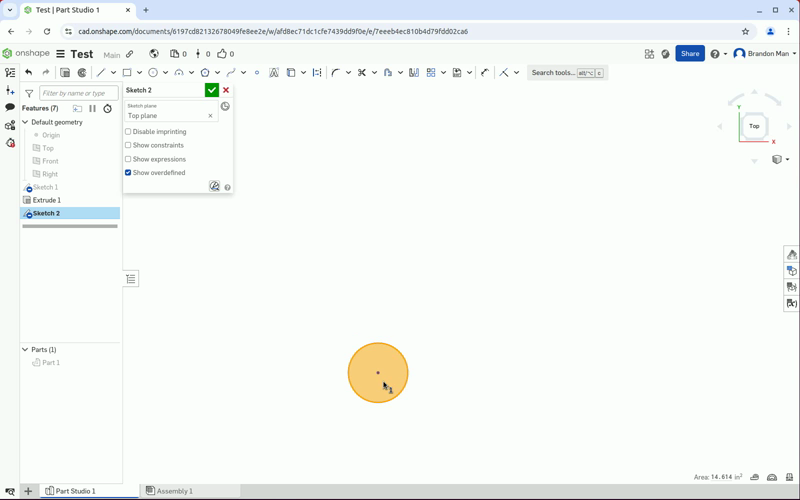
scroll(-6)
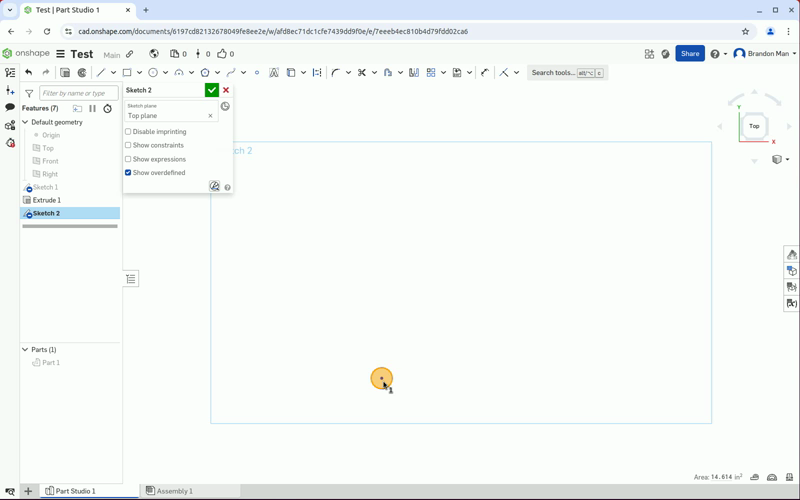
mouse_move(73, 352)
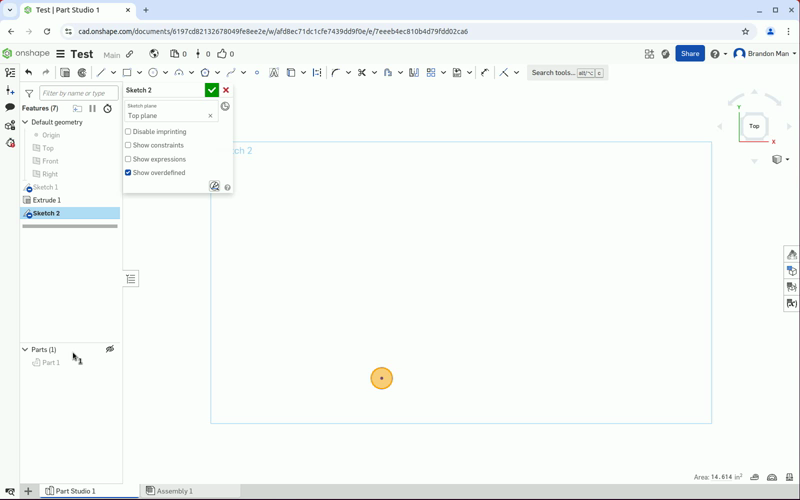
key(shift+y)
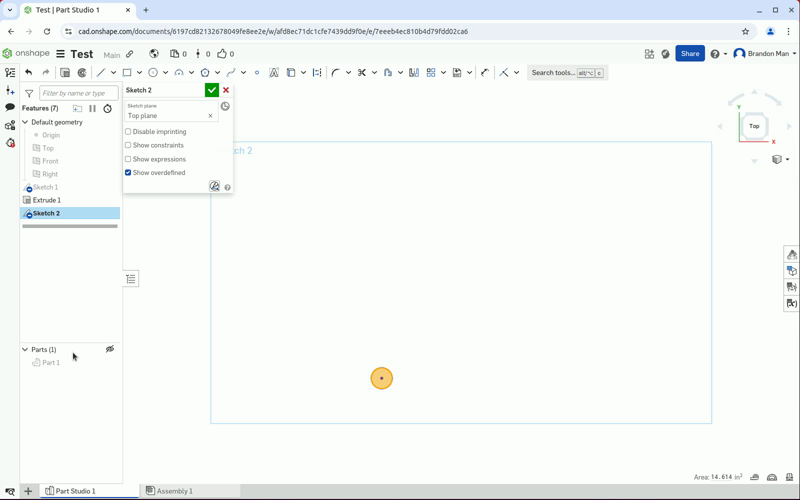
key(shift+e)
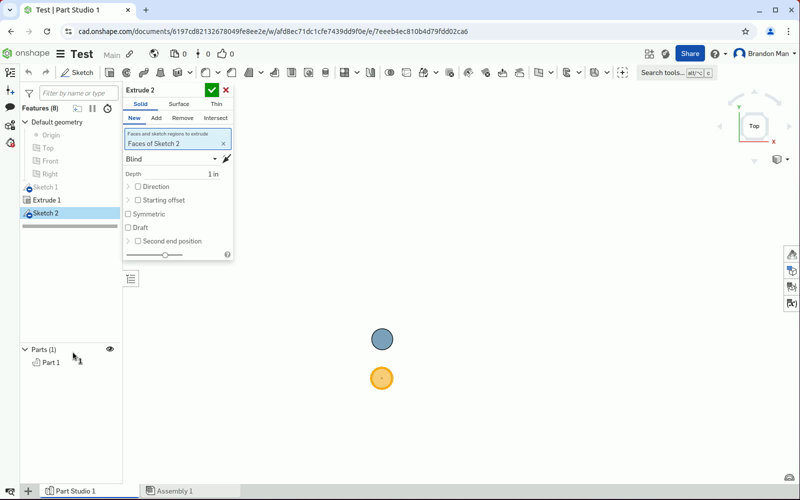
mouse_move(143, 106)
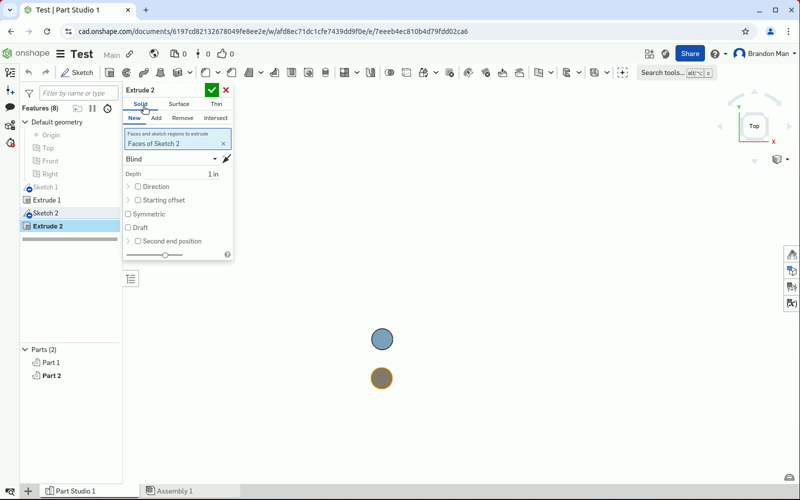
click(143, 106)
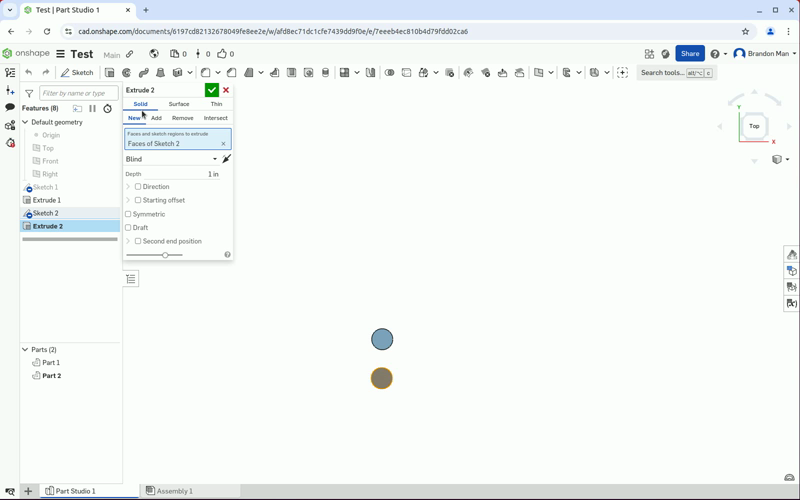
mouse_move(137, 120)
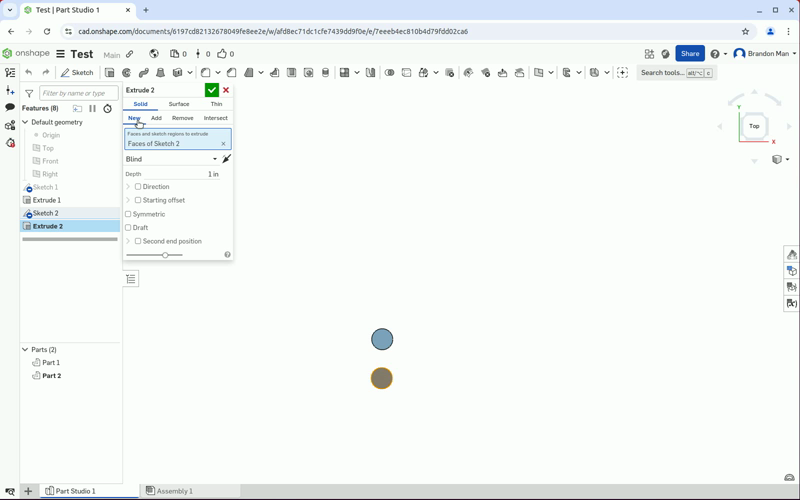
click(137, 120)
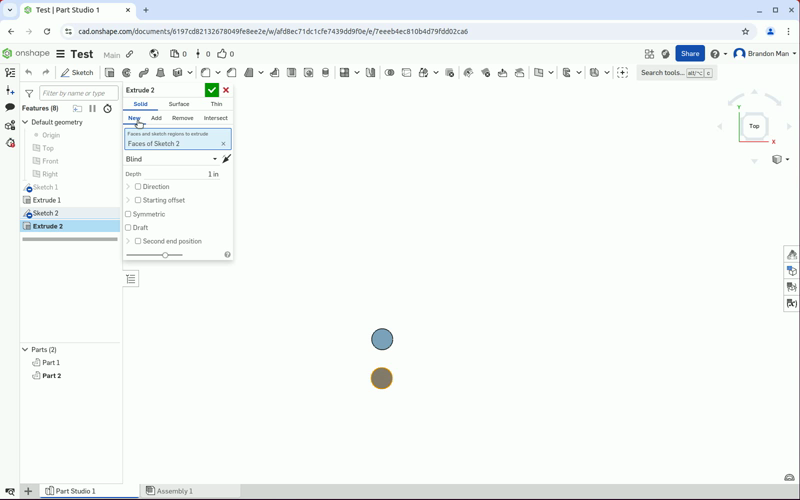
key(tab, 4)
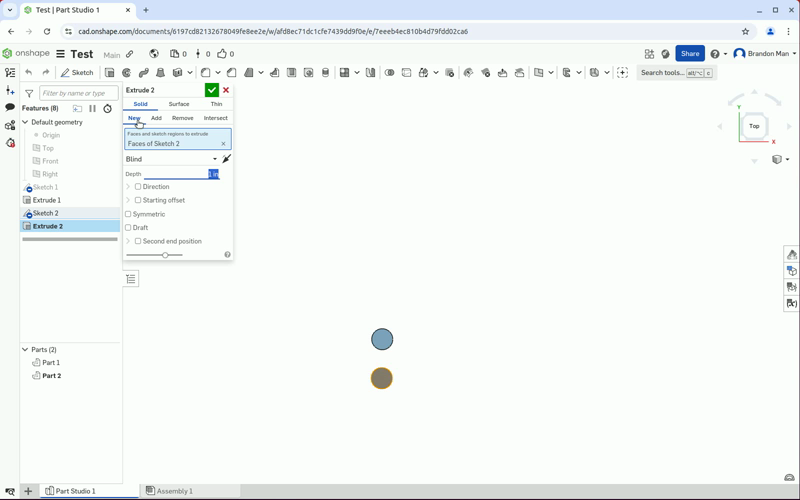
text(1.204)
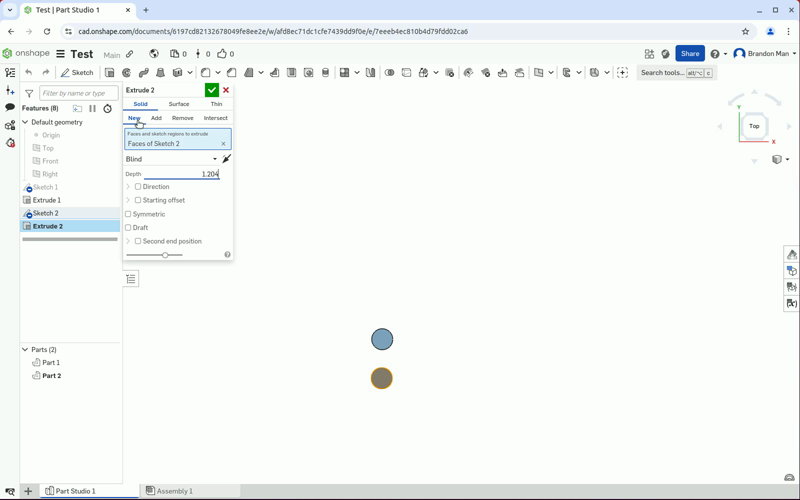
key(enter)
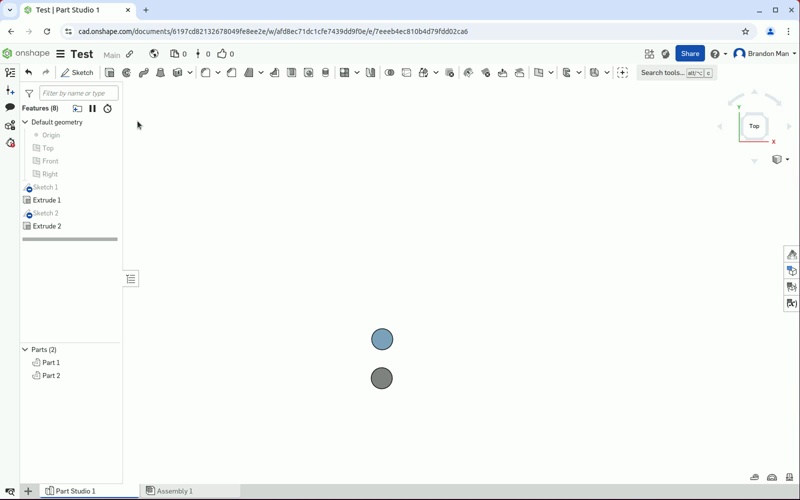
key(shift+h)
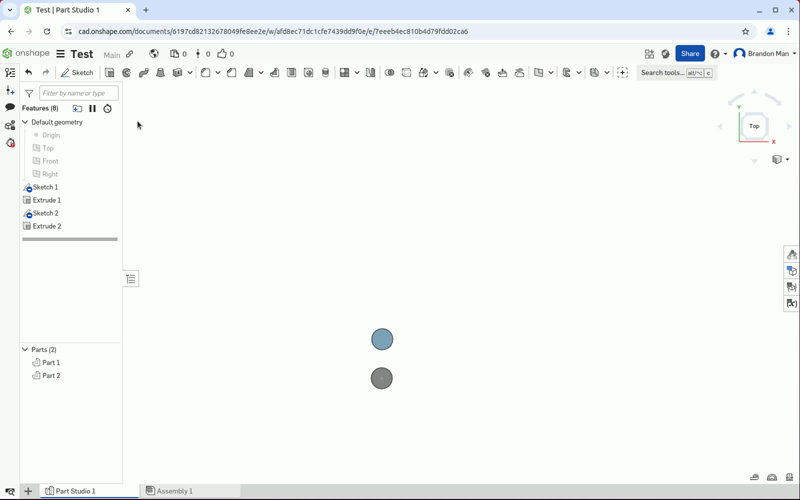
key(shift+h)
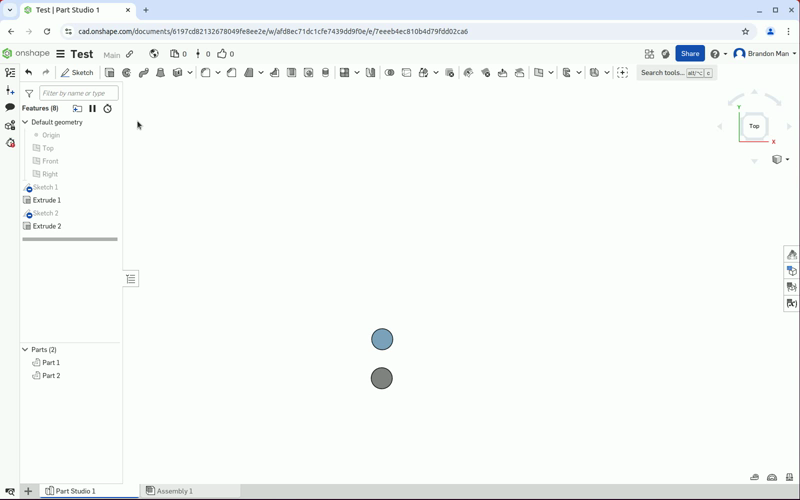
mouse_move(73, 189)
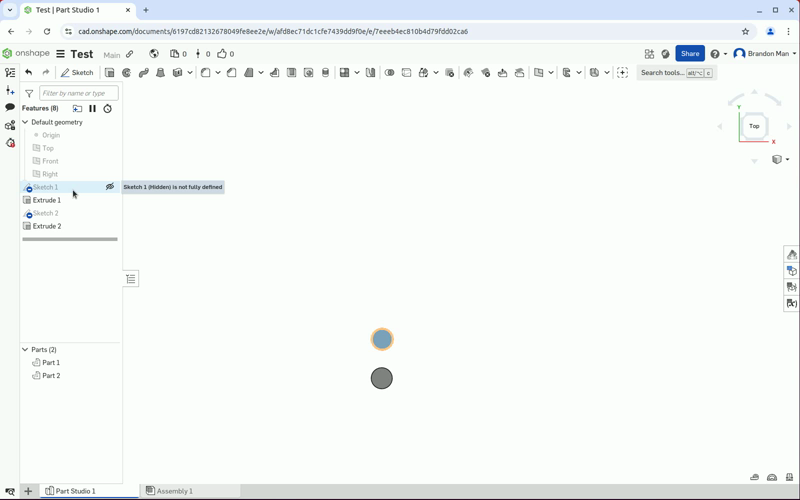
click(73, 189)
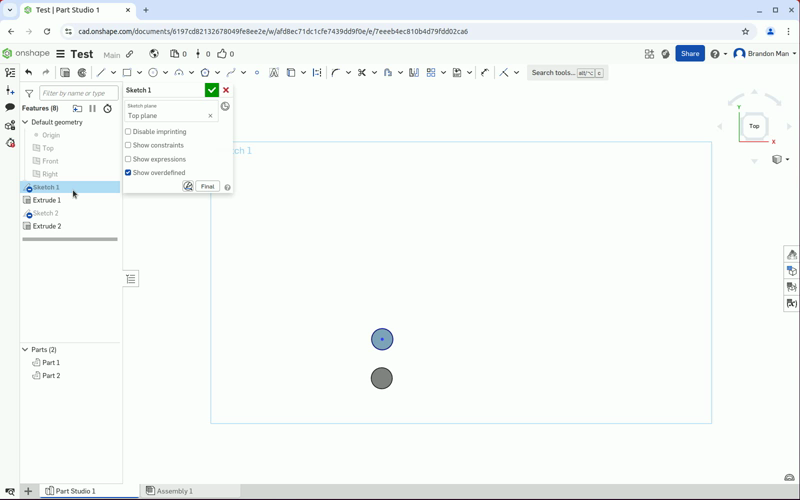
mouse_move(229, 92)
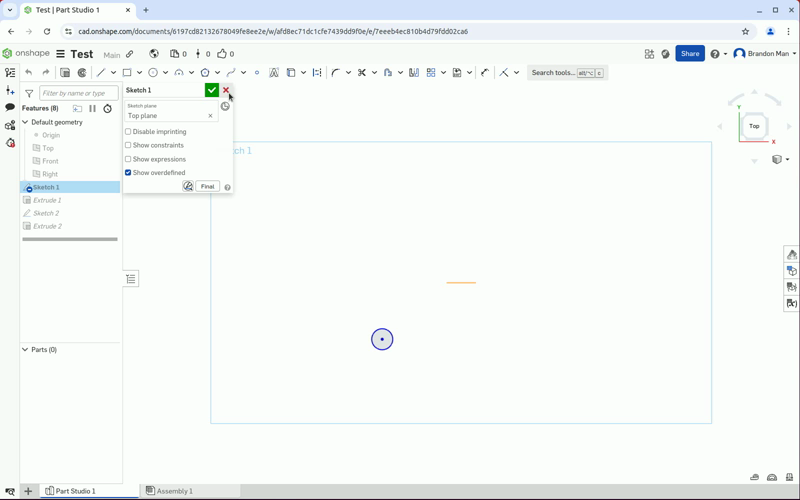
click(229, 92)
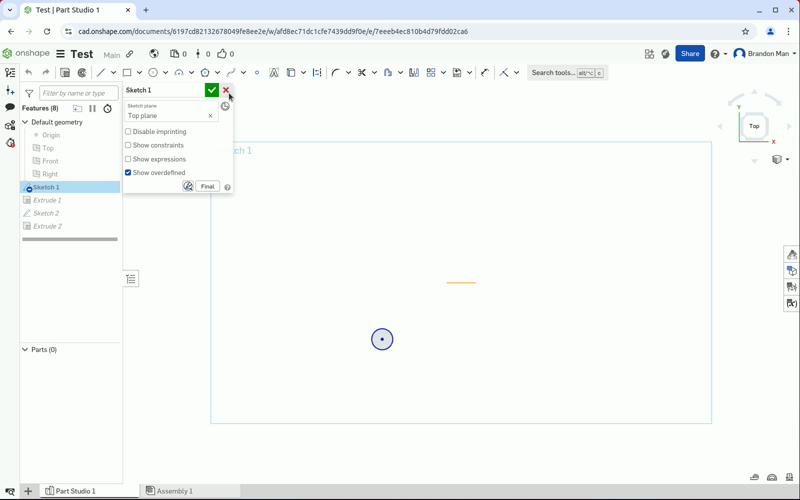
key(shift+s)
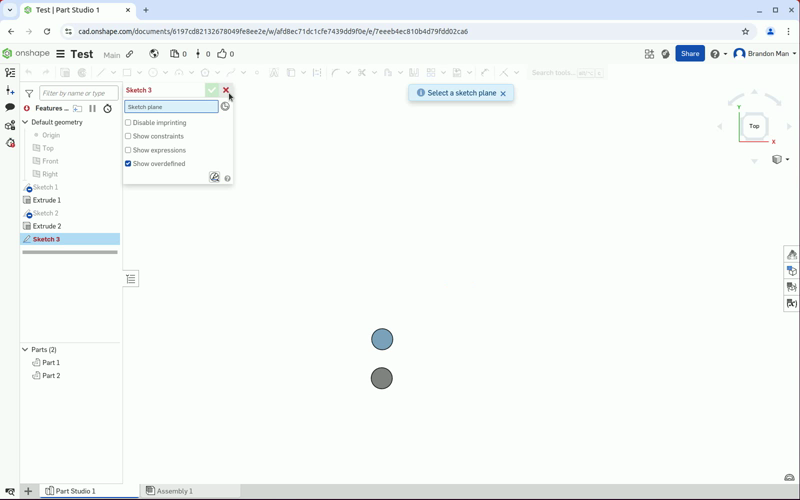
mouse_move(73, 150)
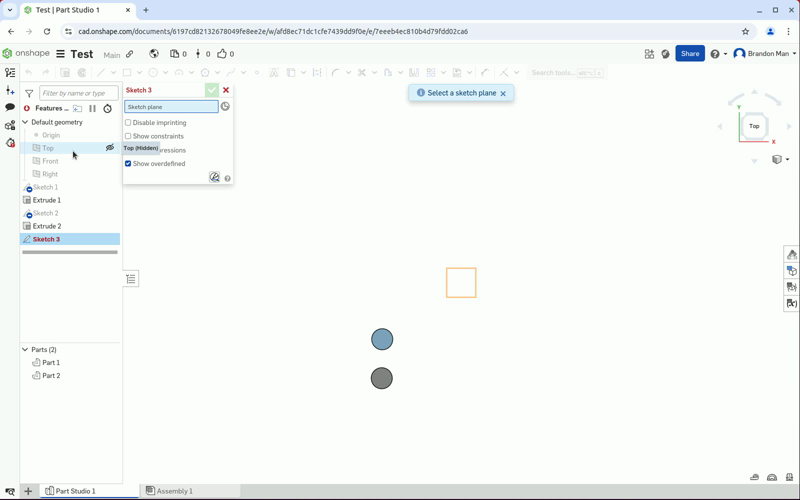
click(73, 150)
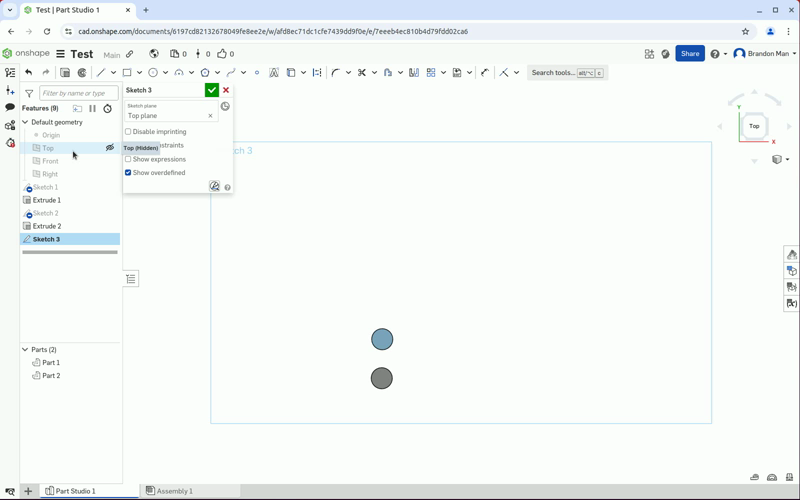
mouse_move(73, 352)
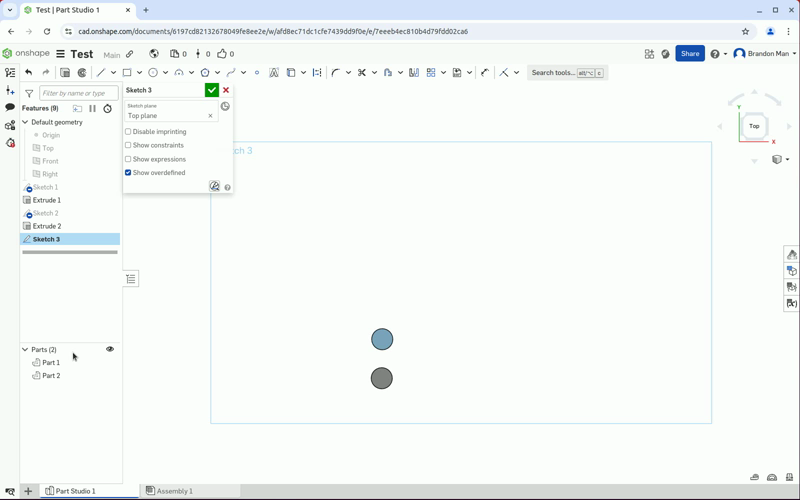
key(y)
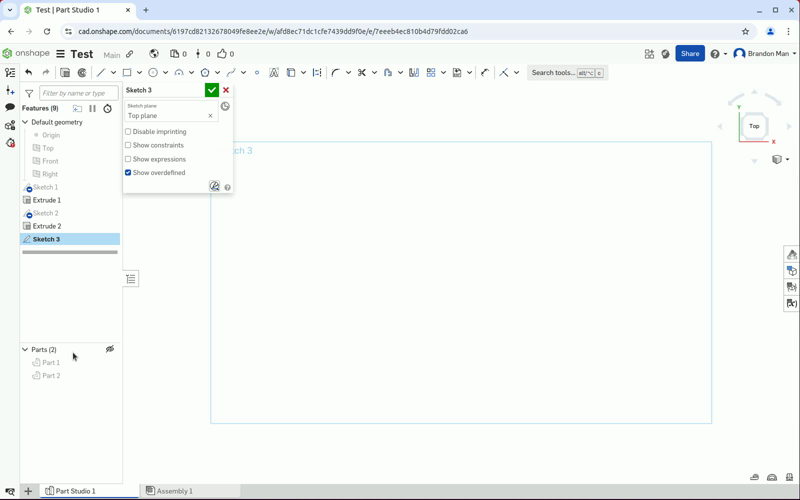
key(c)
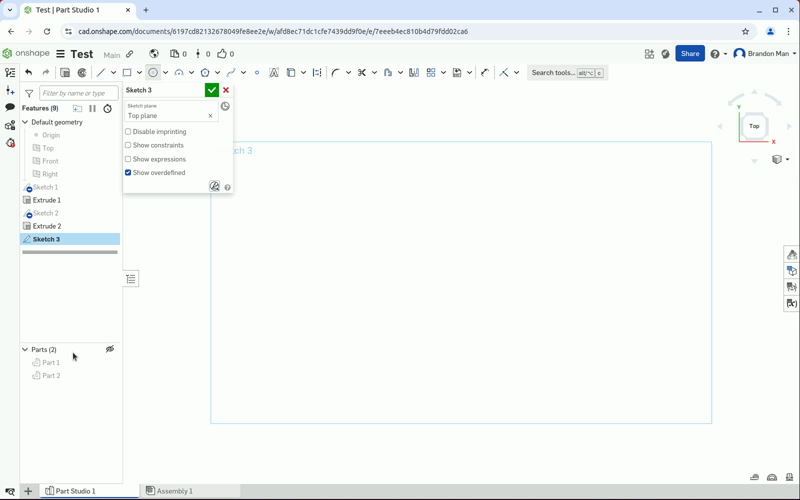
key_down(shift)
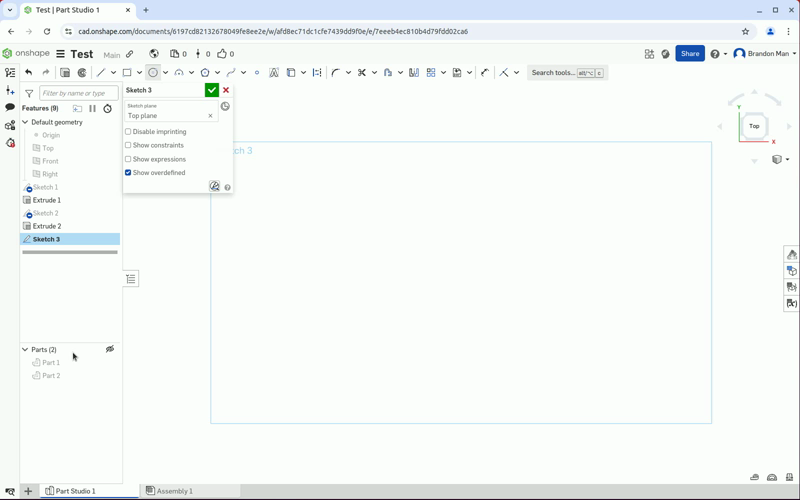
mouse_move(358, 359)
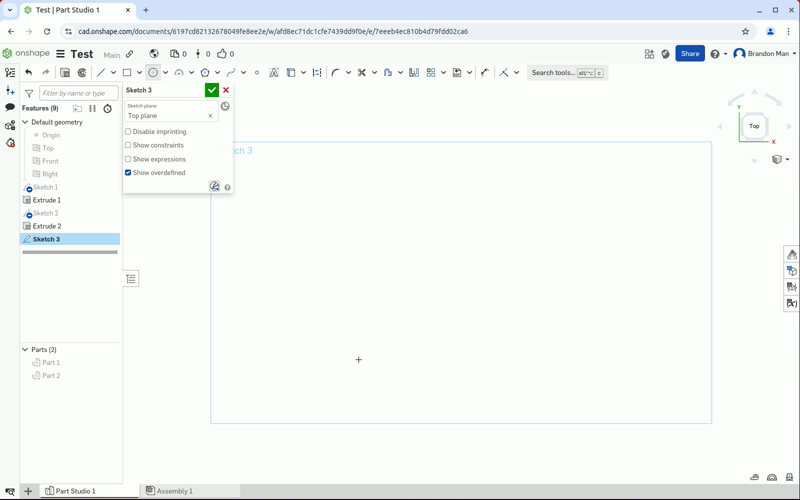
click(358, 359)
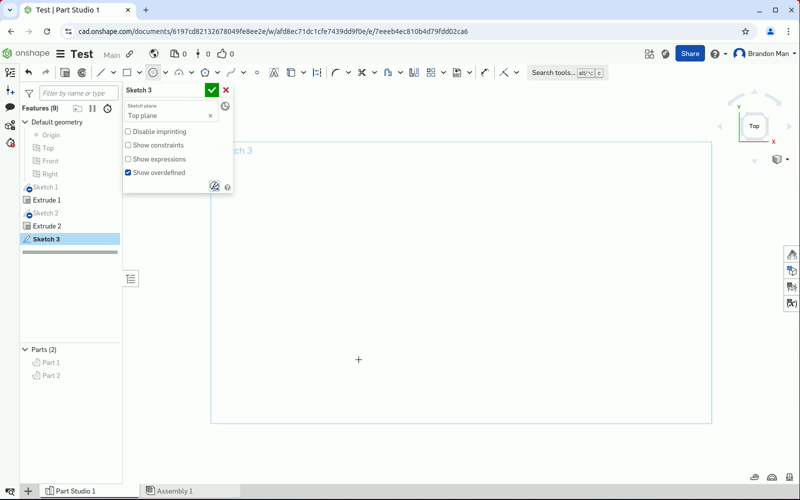
key_up(shift)
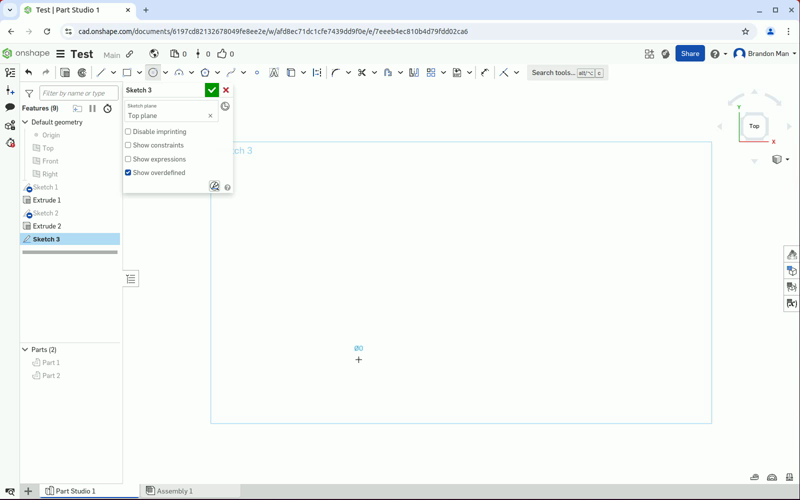
mouse_move(369, 359)
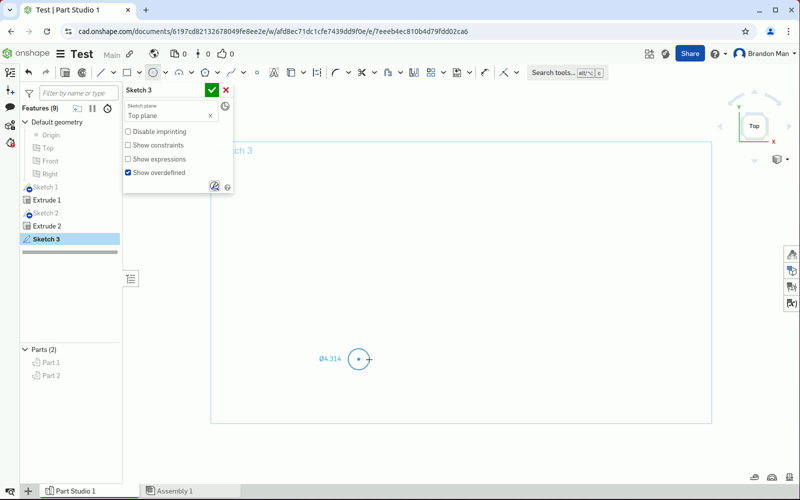
click(369, 359)
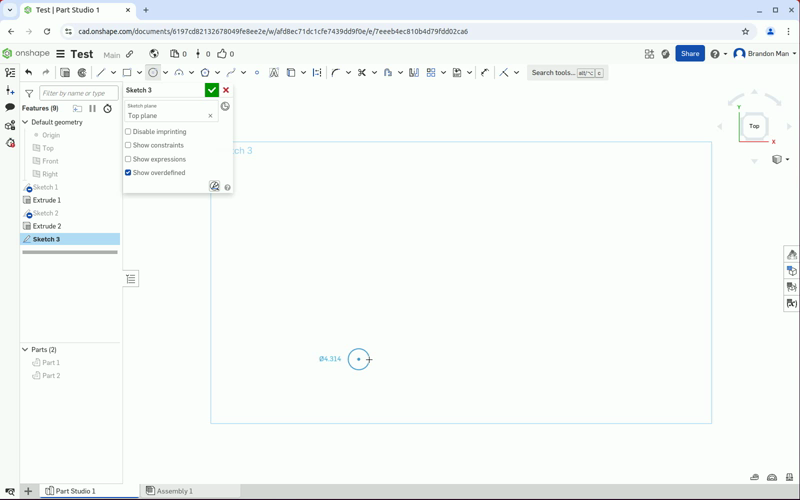
key(esc)
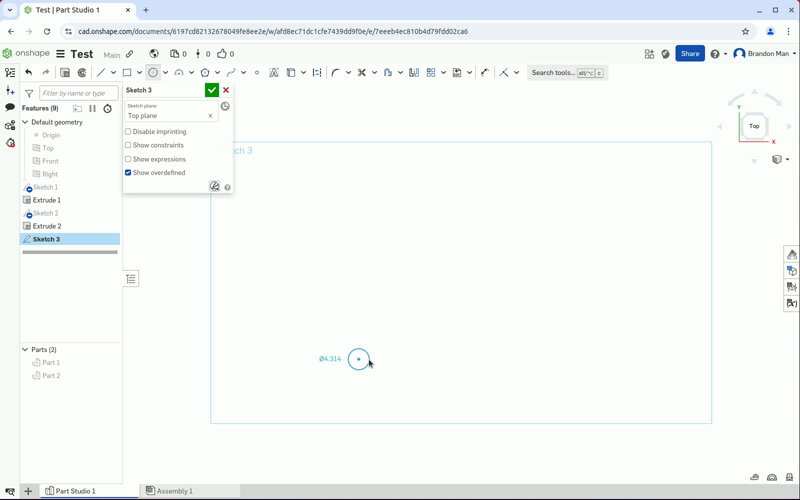
mouse_move(363, 366)
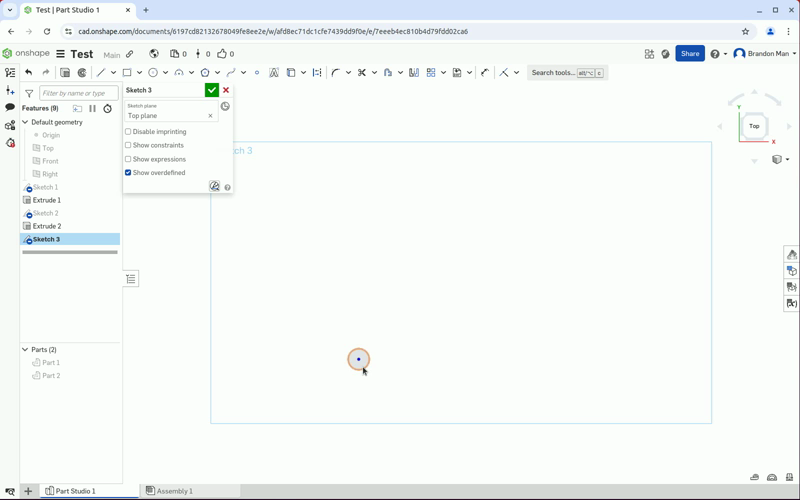
scroll(6)
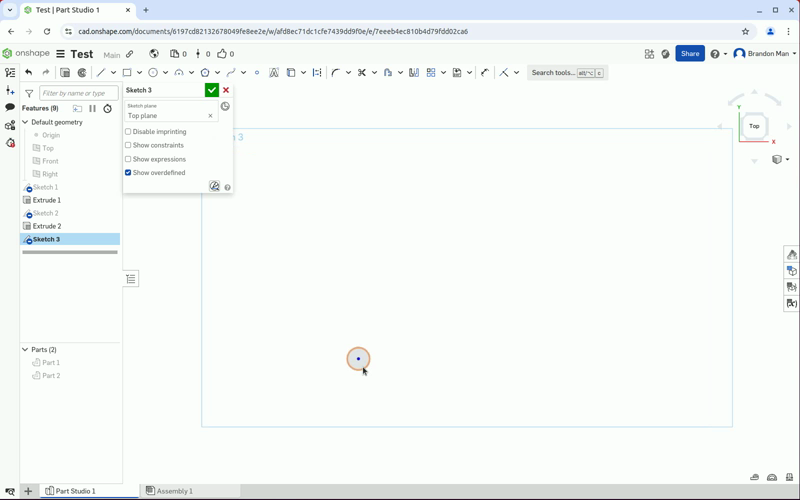
scroll(6)
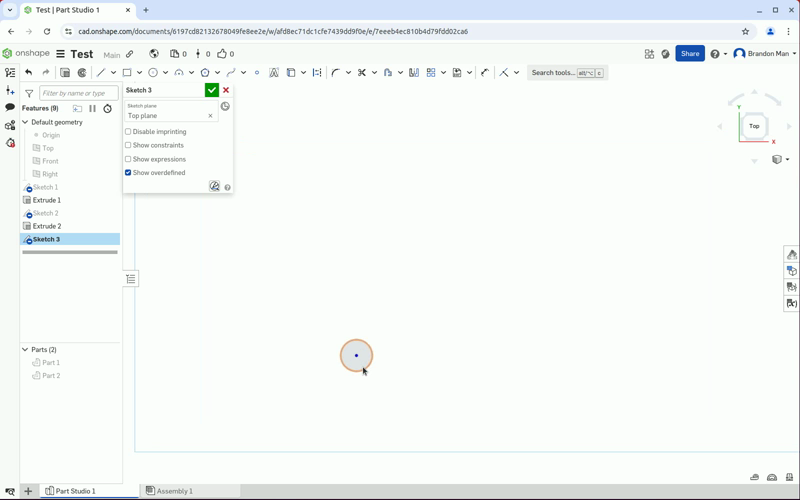
scroll(6)
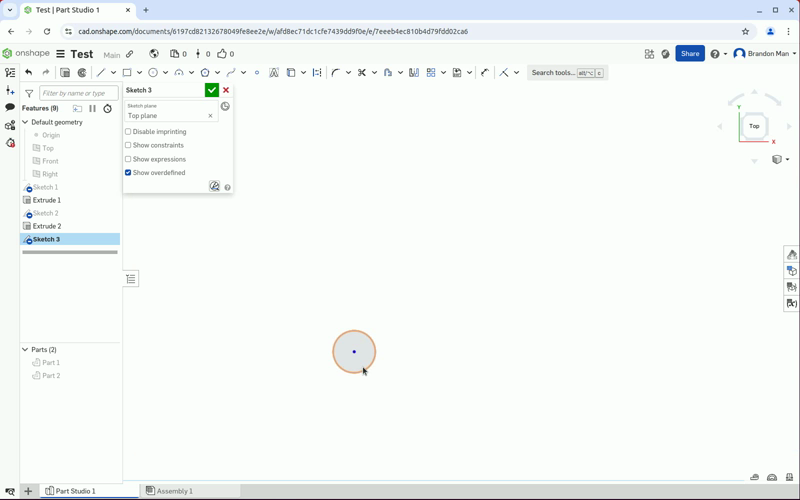
scroll(6)
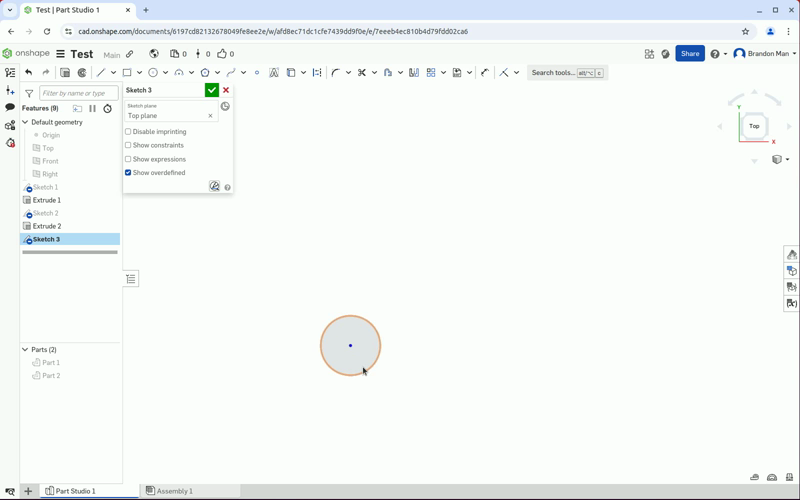
scroll(6)
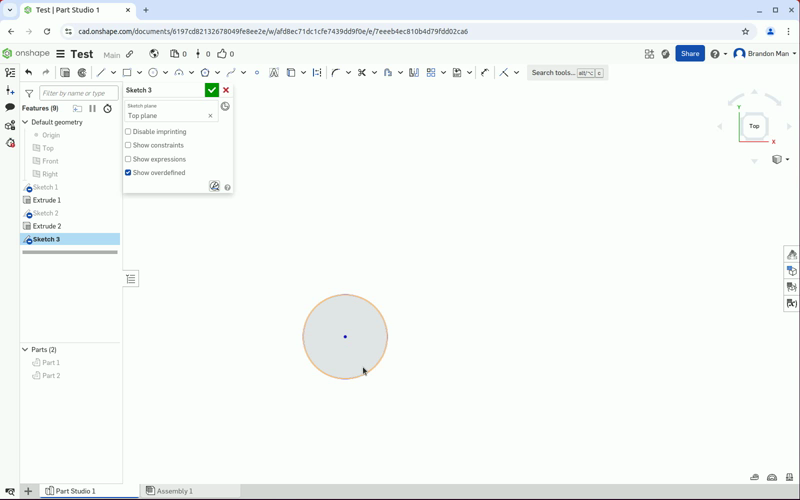
scroll(6)
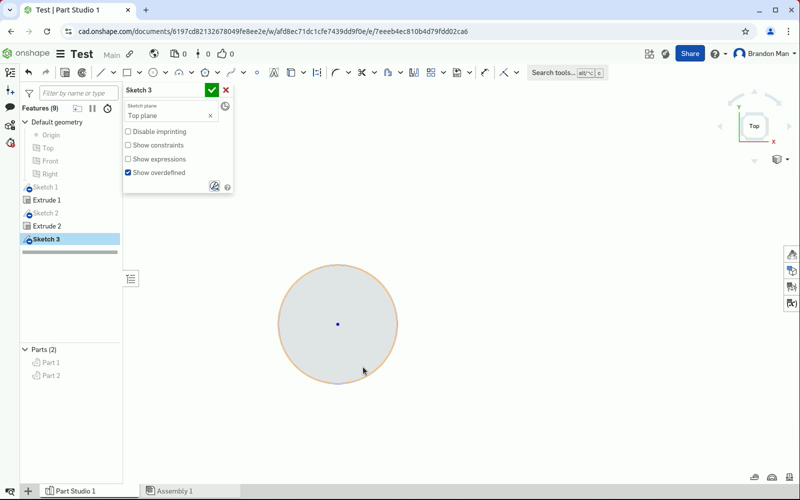
scroll(6)
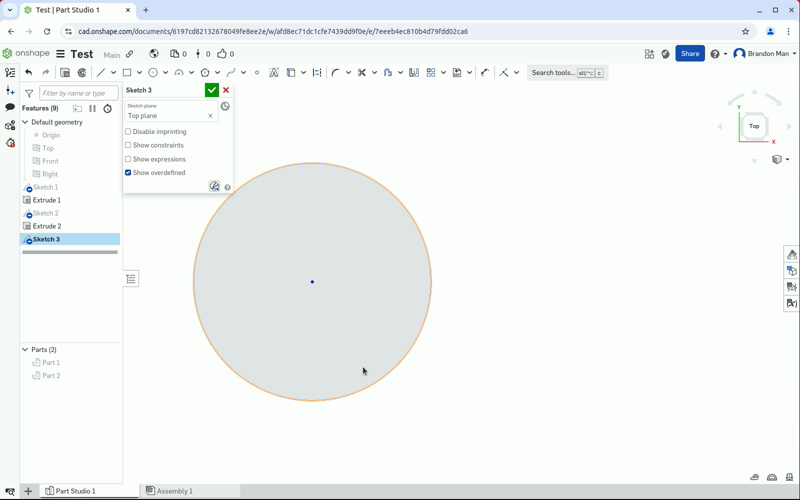
click(363, 366)
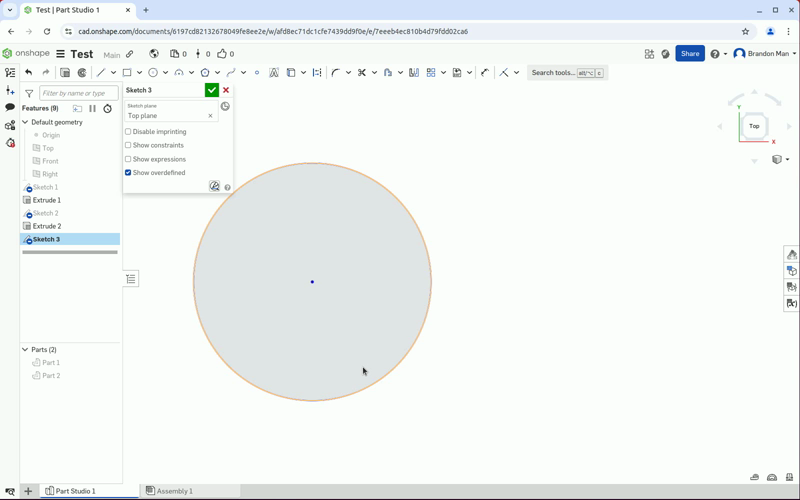
scroll(-6)
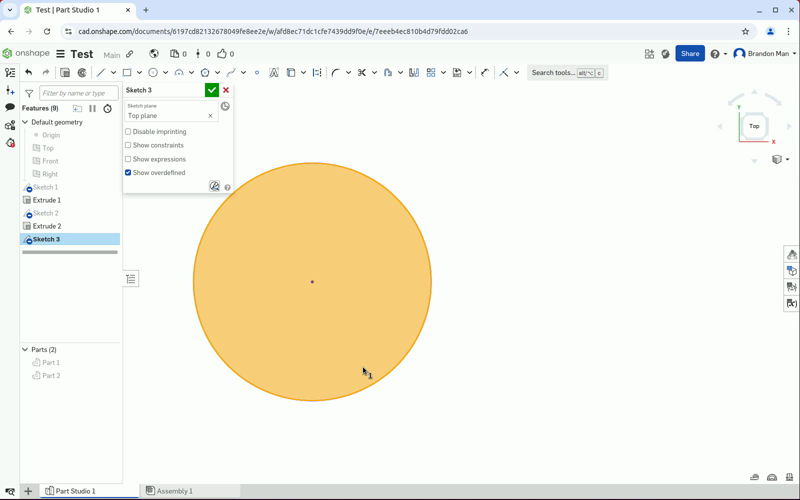
scroll(-6)
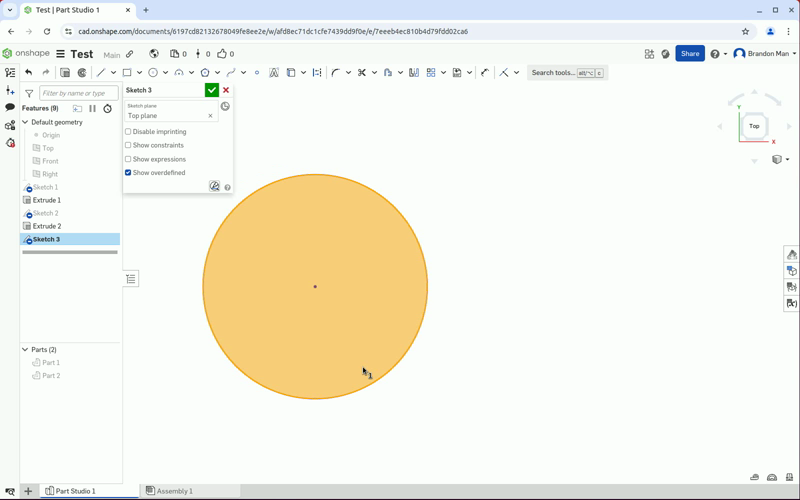
scroll(-6)
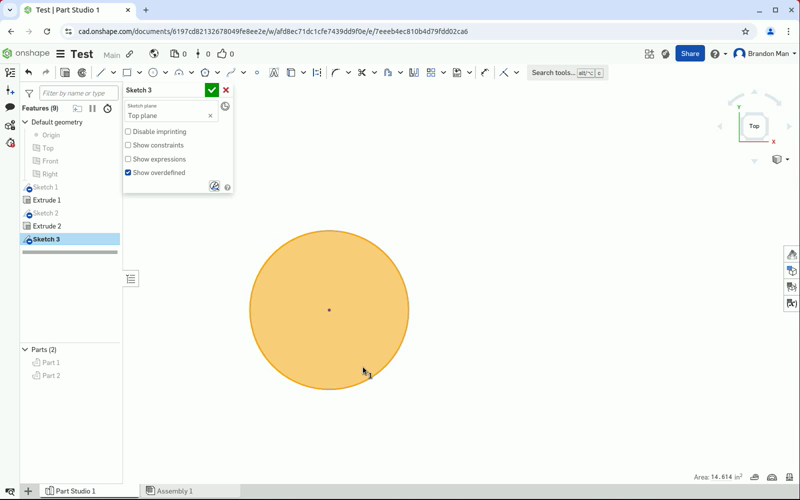
scroll(-6)
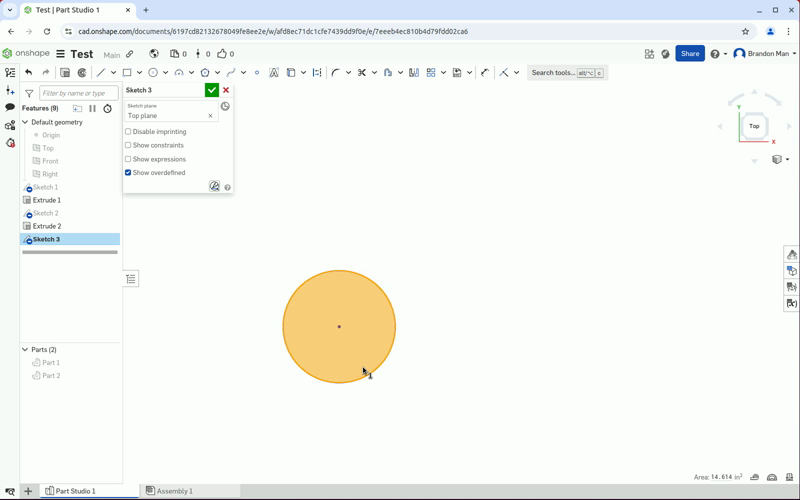
scroll(-6)
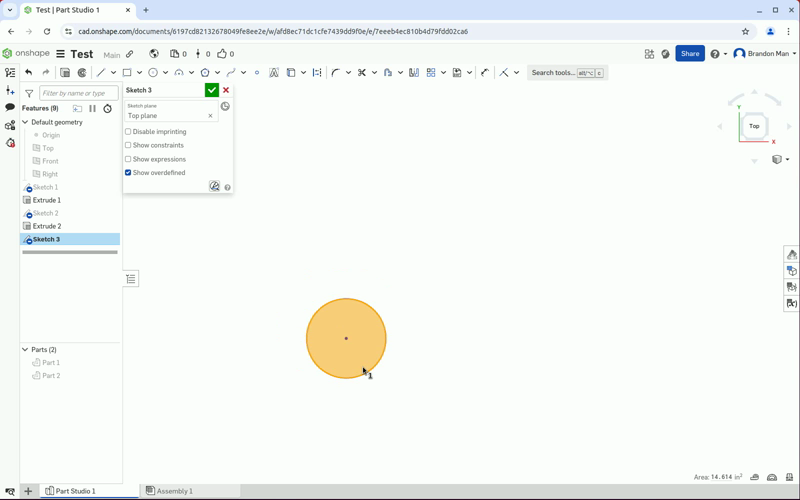
scroll(-6)
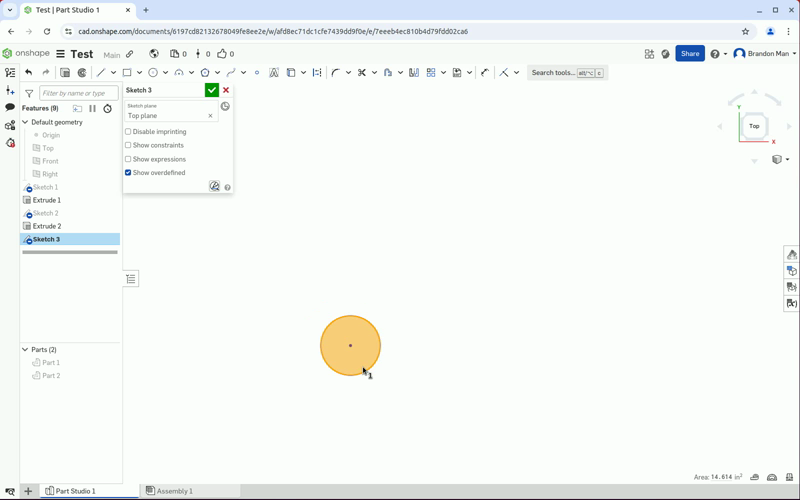
scroll(-6)
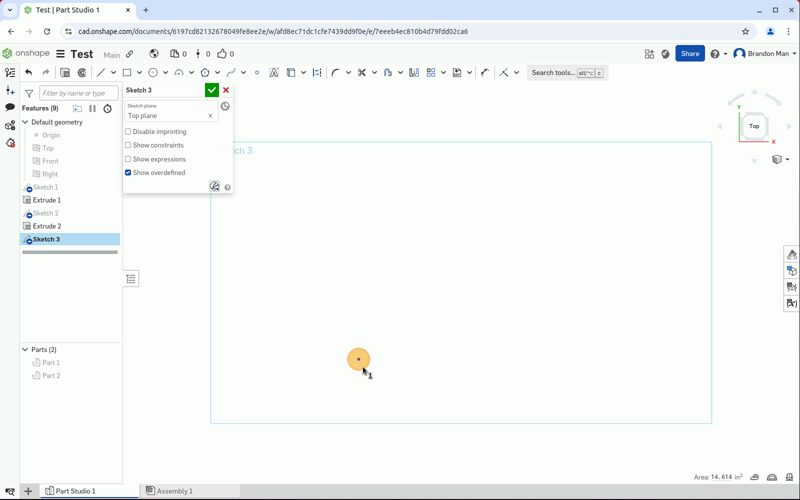
mouse_move(73, 352)
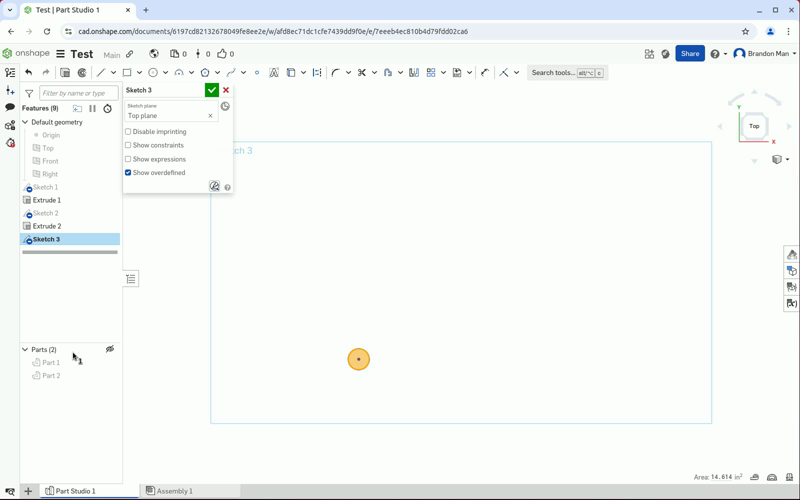
key(shift+y)
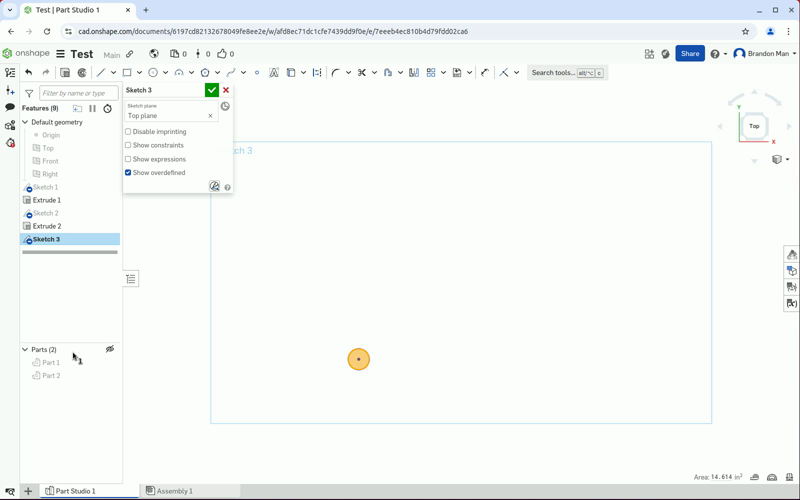
key(shift+e)
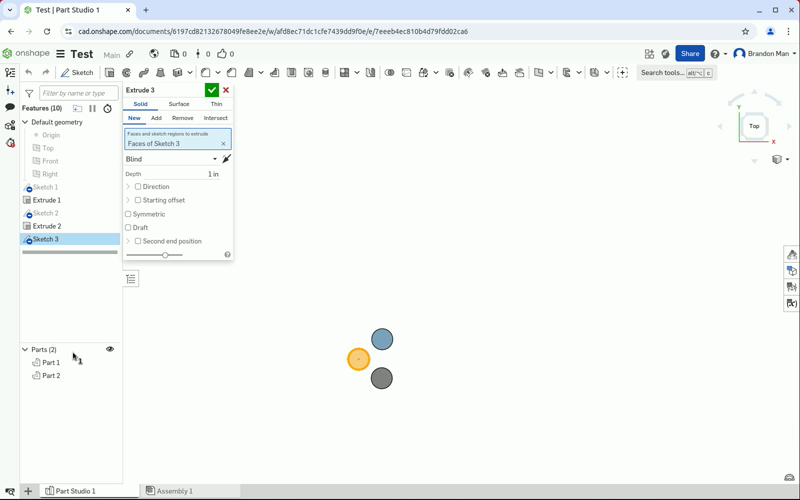
mouse_move(143, 106)
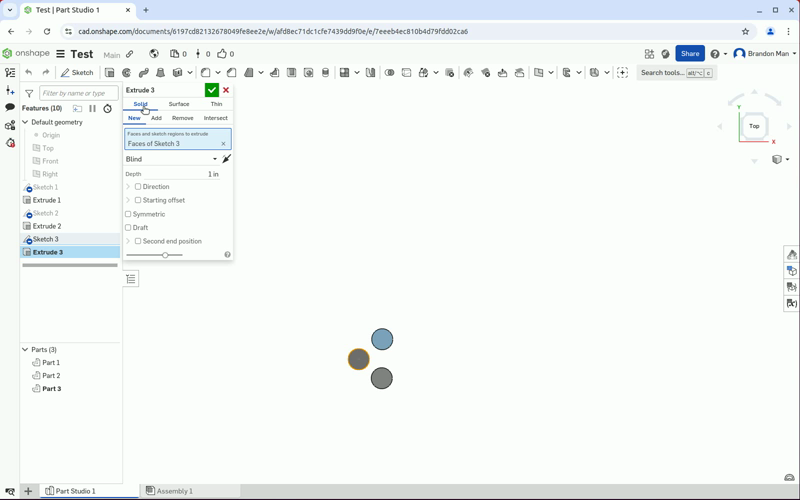
click(143, 106)
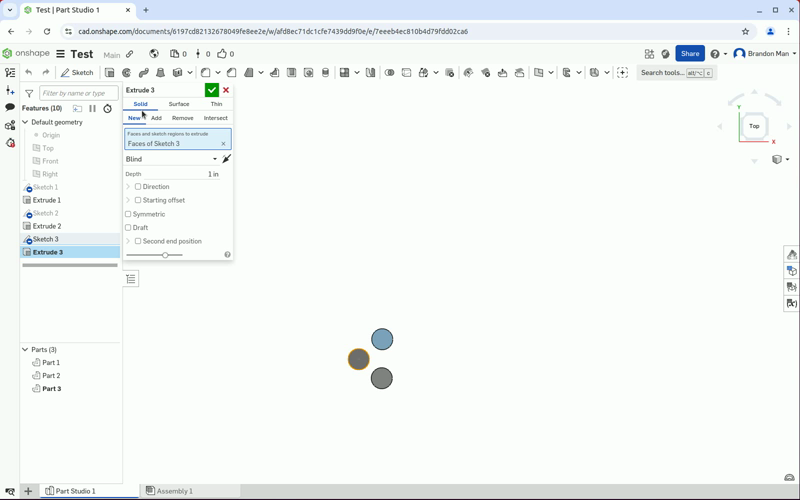
mouse_move(137, 120)
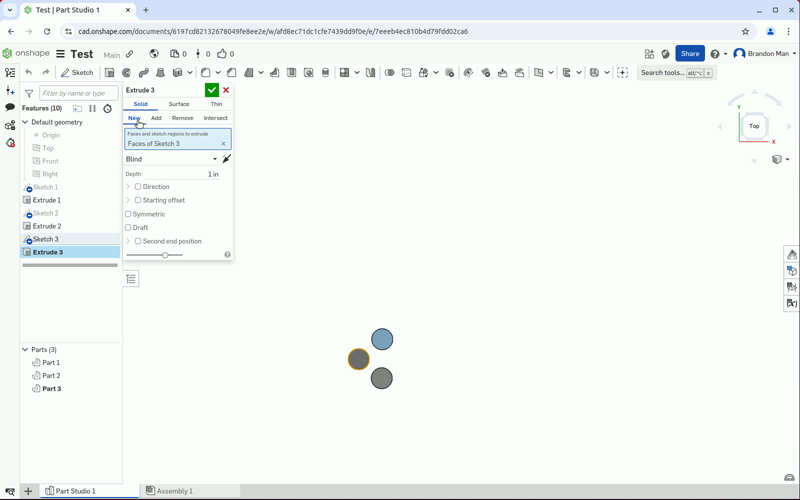
click(137, 120)
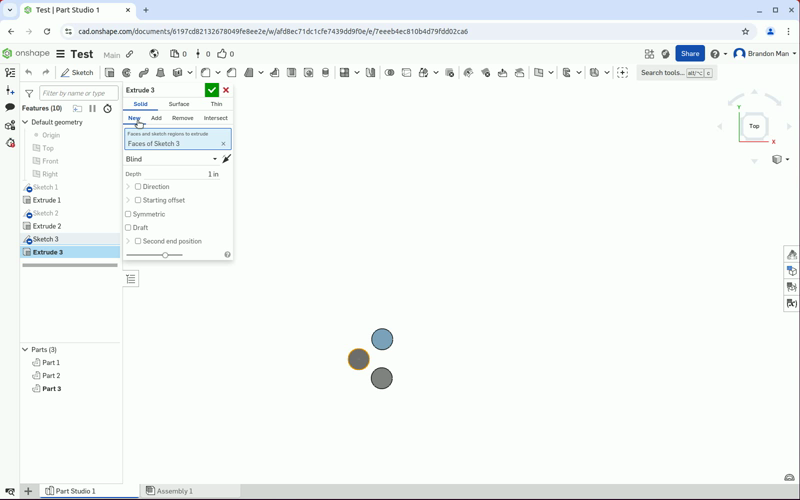
key(tab, 4)
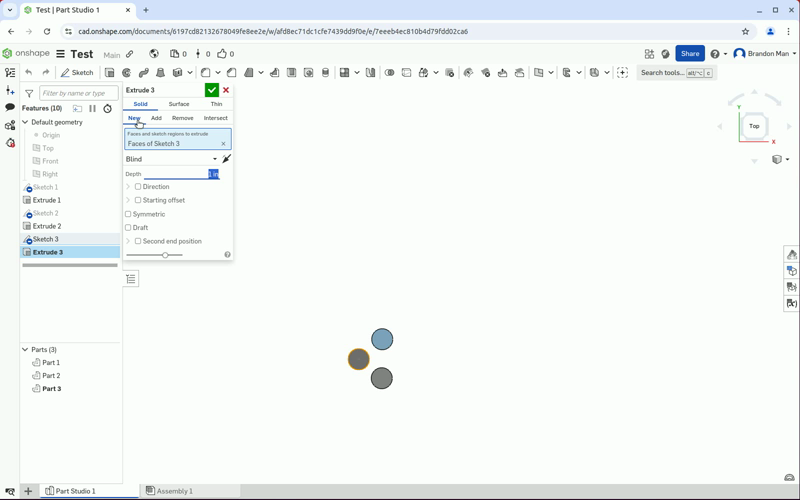
text(1.204)
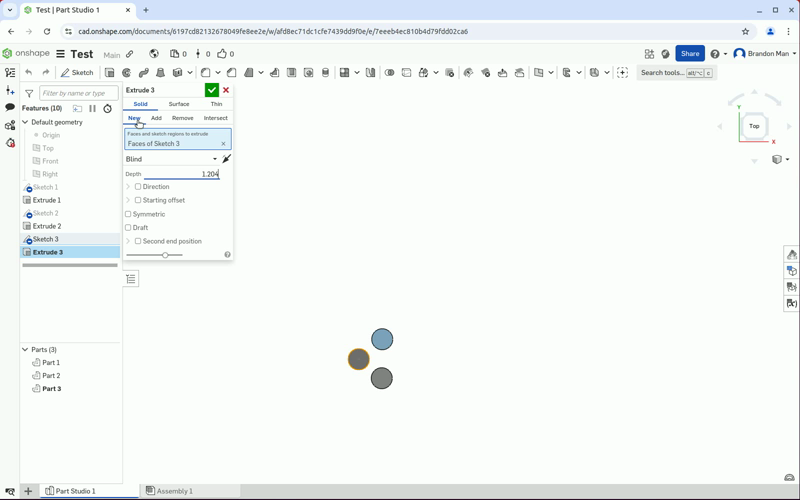
key(enter)
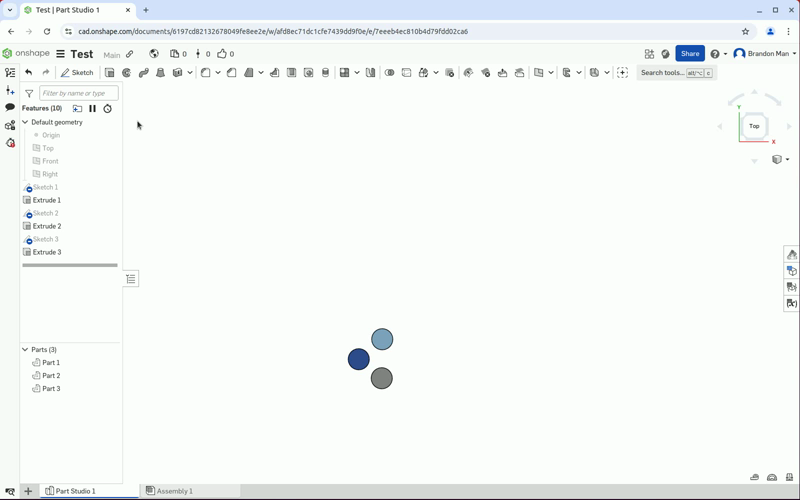
key(shift+h)
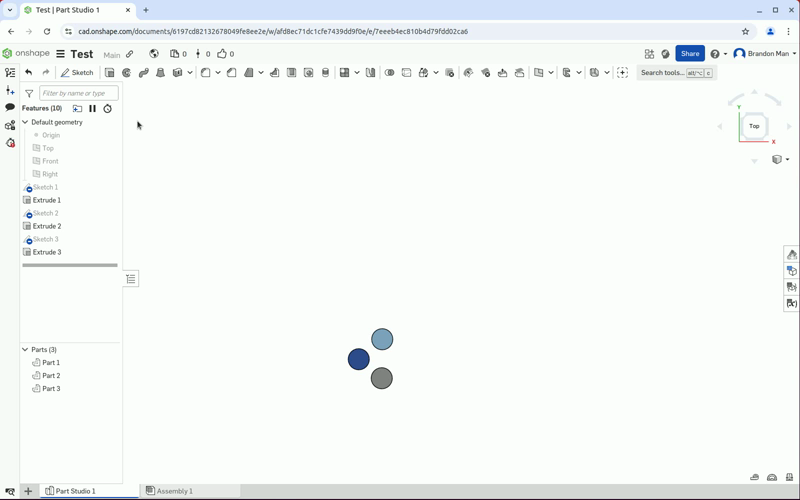
key(shift+h)
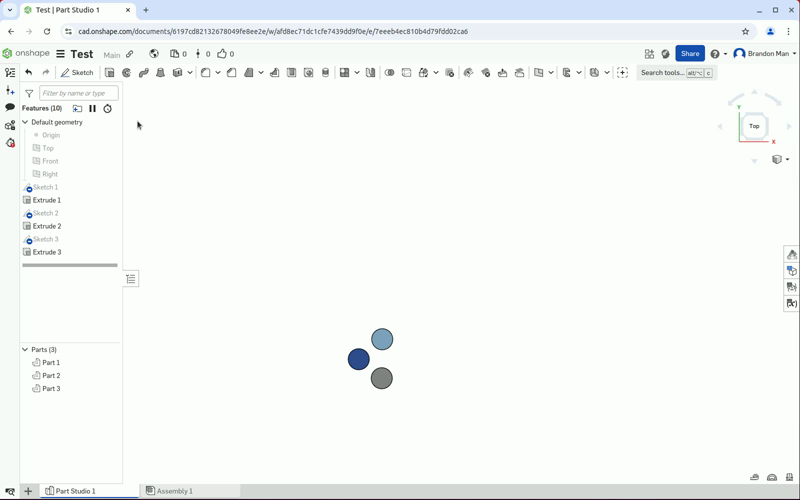
mouse_move(73, 189)
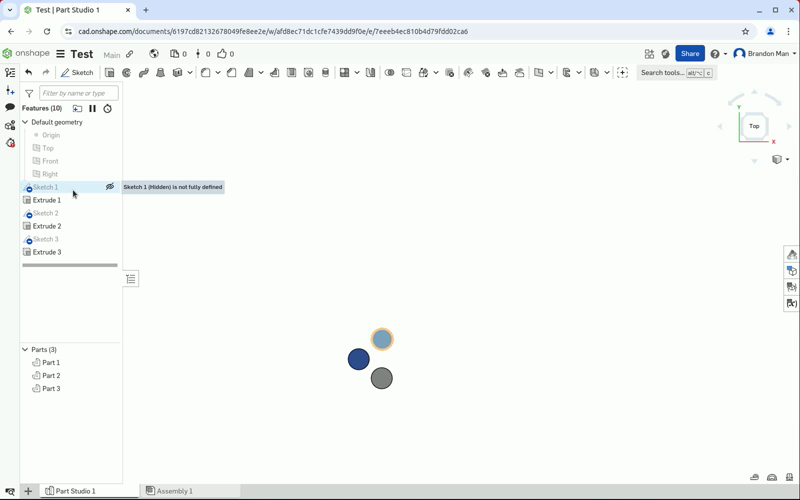
click(73, 189)
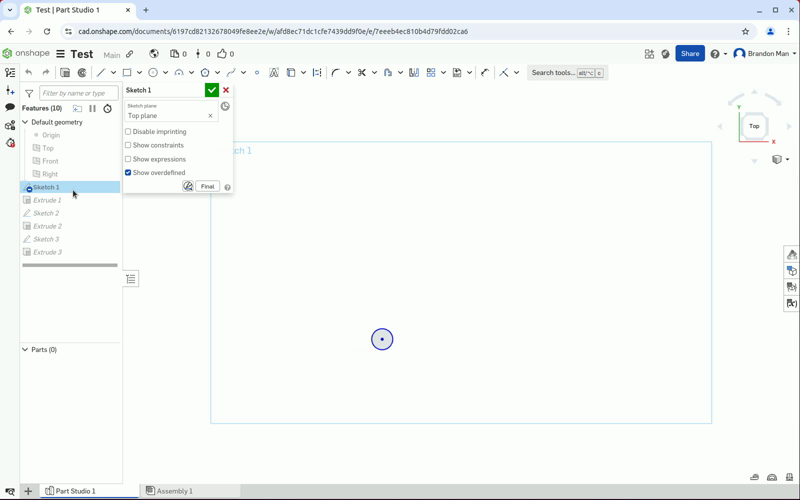
mouse_move(229, 92)
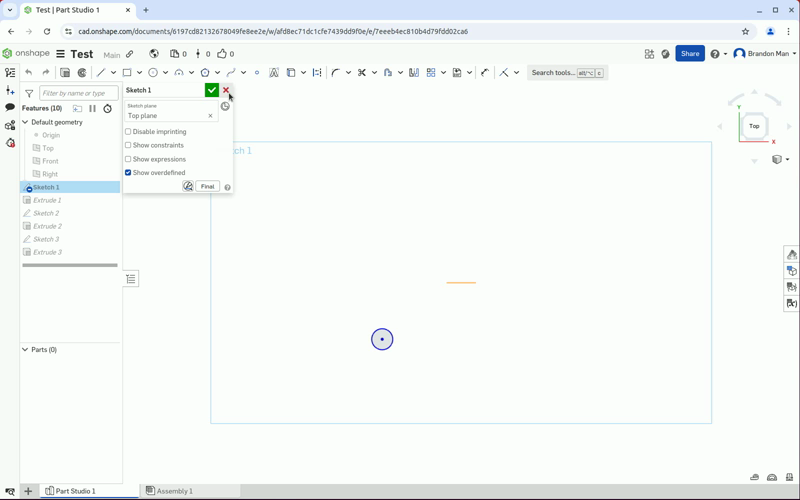
click(229, 92)
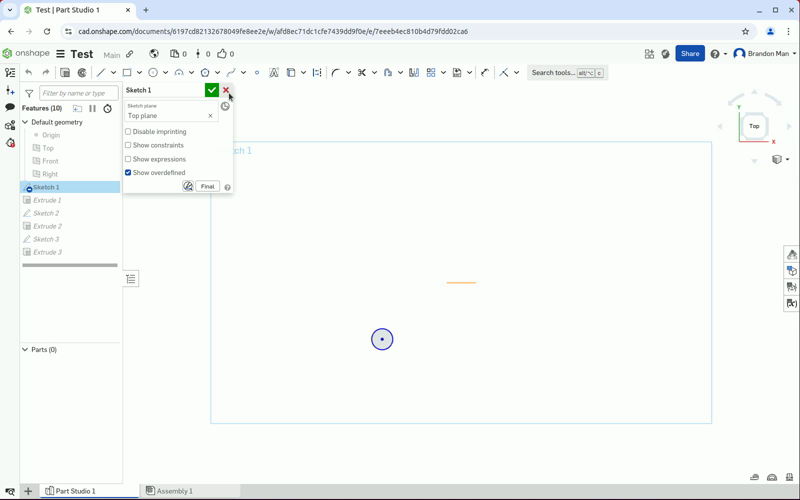
key(shift+s)
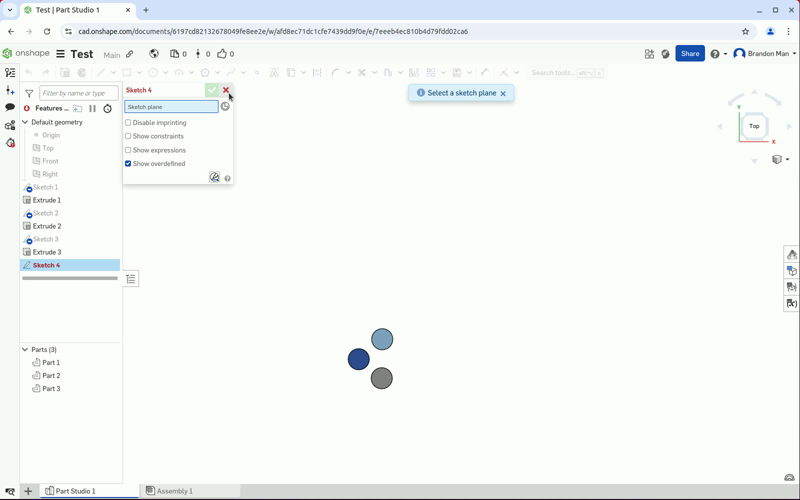
mouse_move(73, 150)
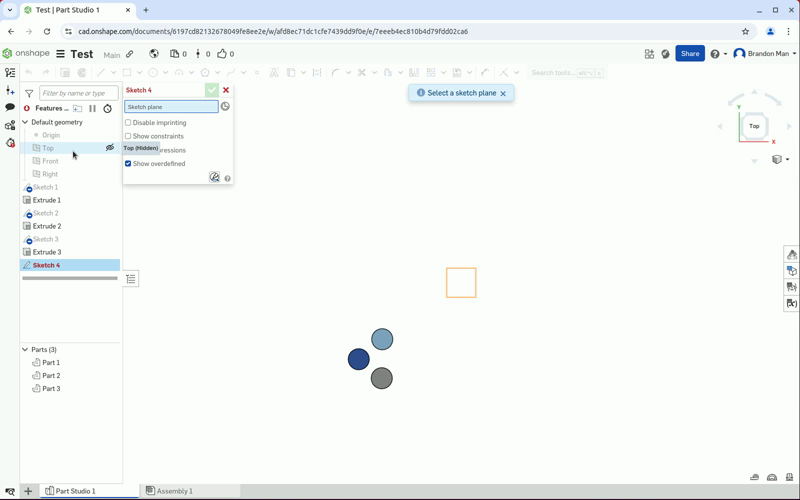
click(73, 150)
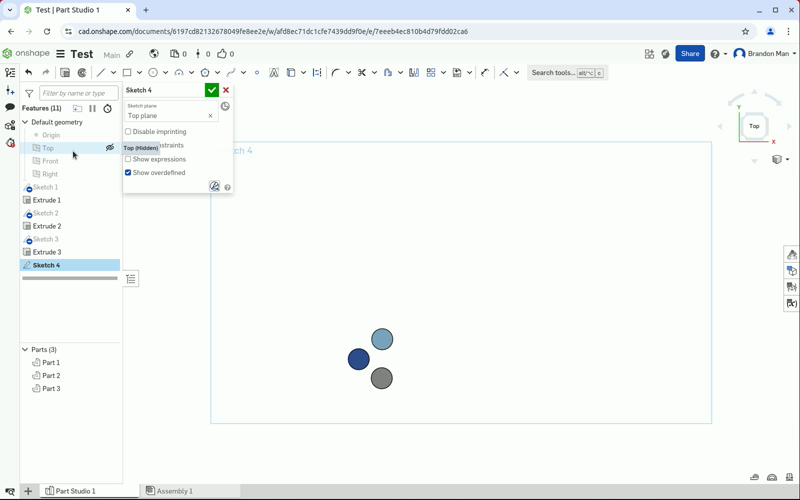
mouse_move(73, 352)
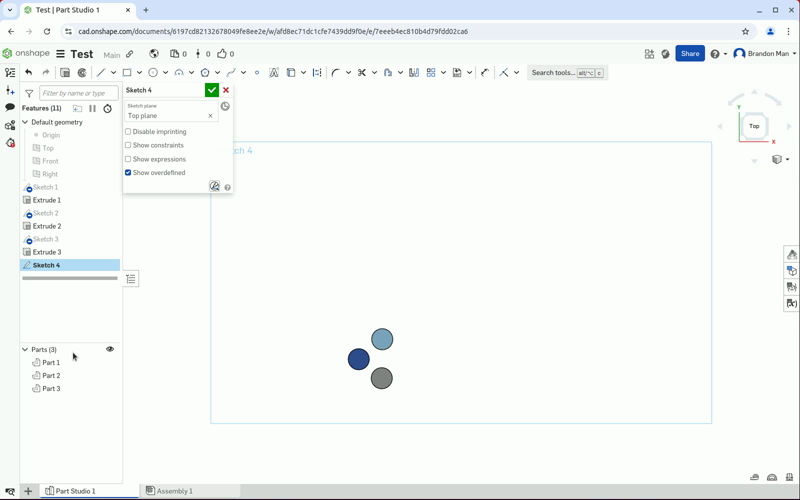
key(y)
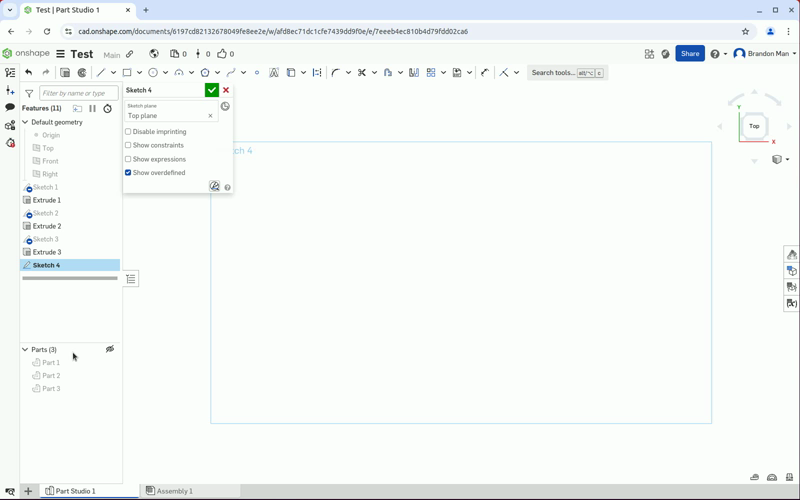
key(c)
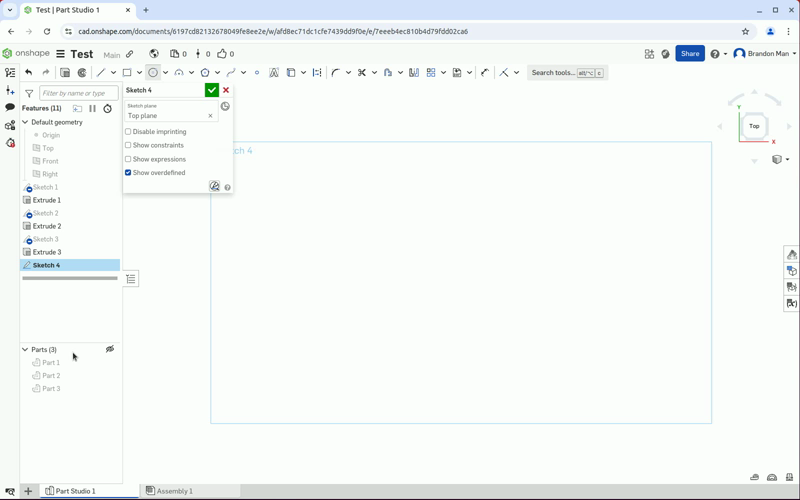
key_down(shift)
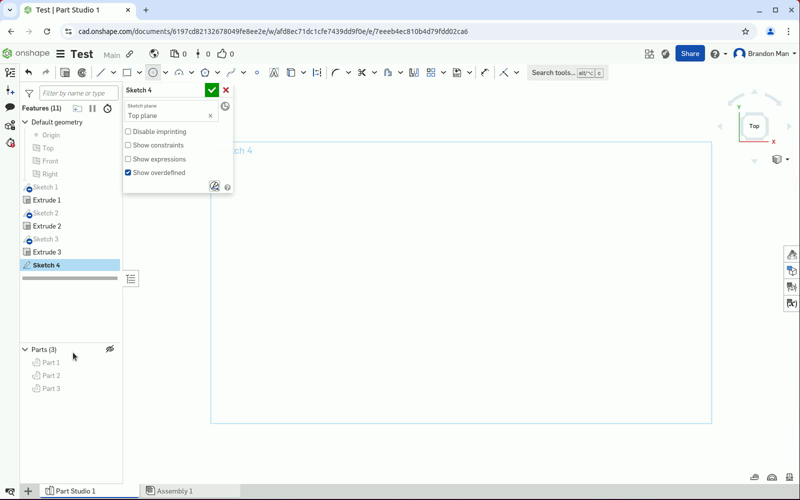
mouse_move(405, 359)
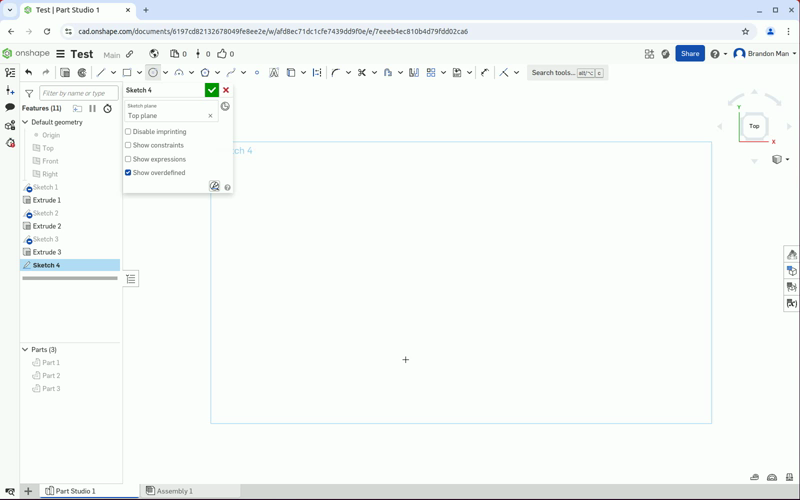
click(405, 359)
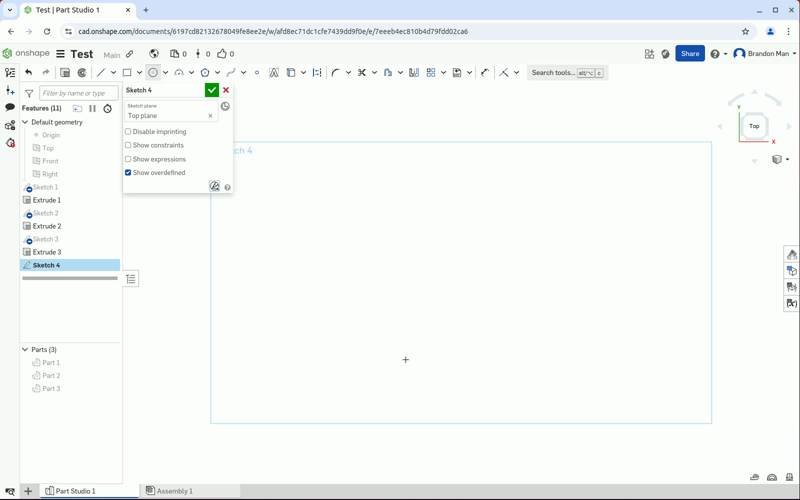
key_up(shift)
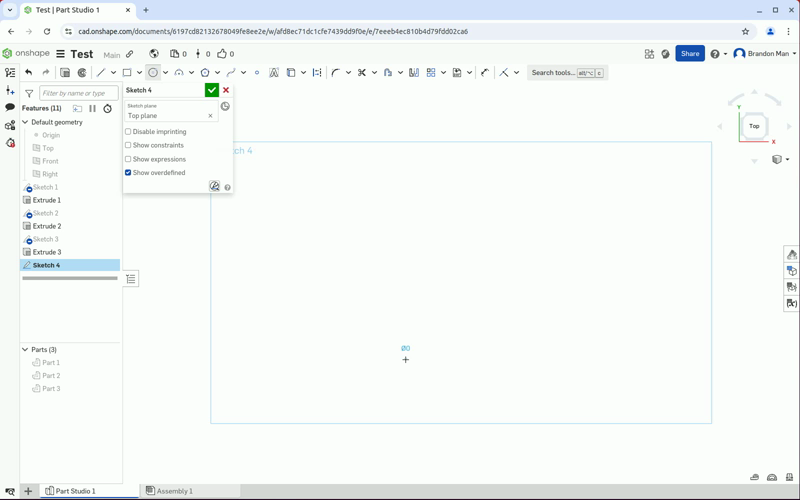
mouse_move(416, 359)
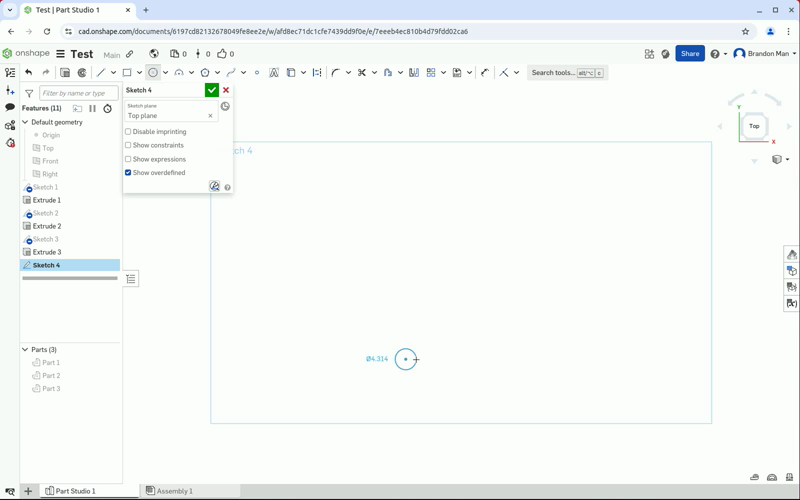
click(416, 359)
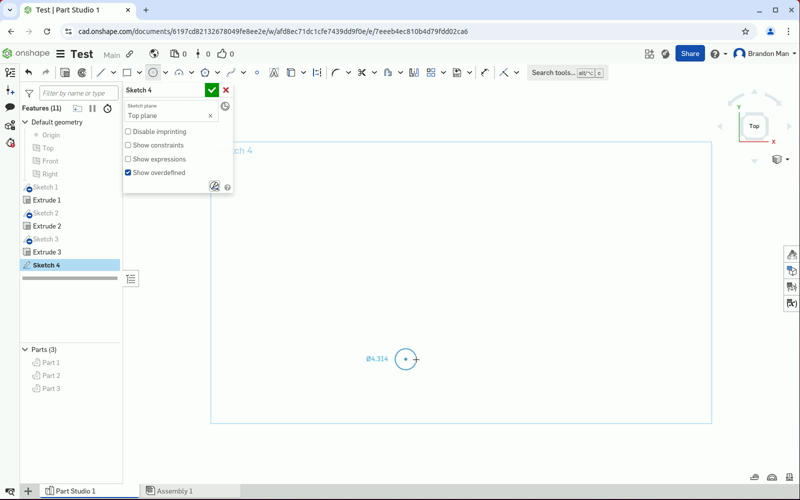
key(esc)
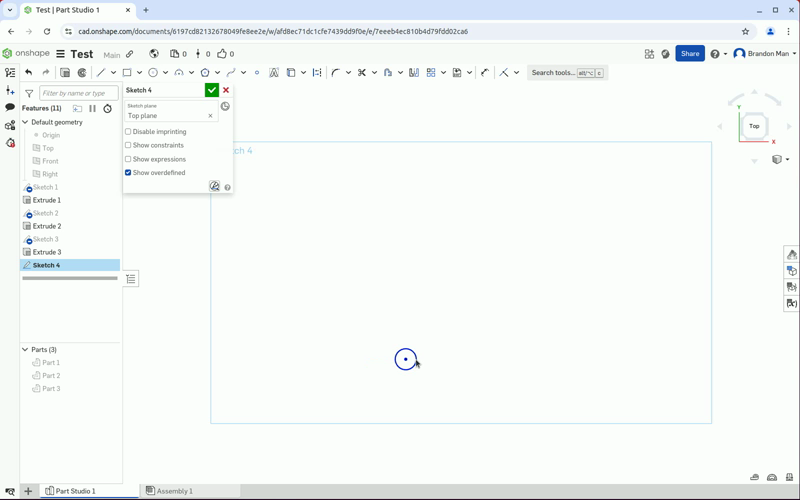
mouse_move(406, 354)
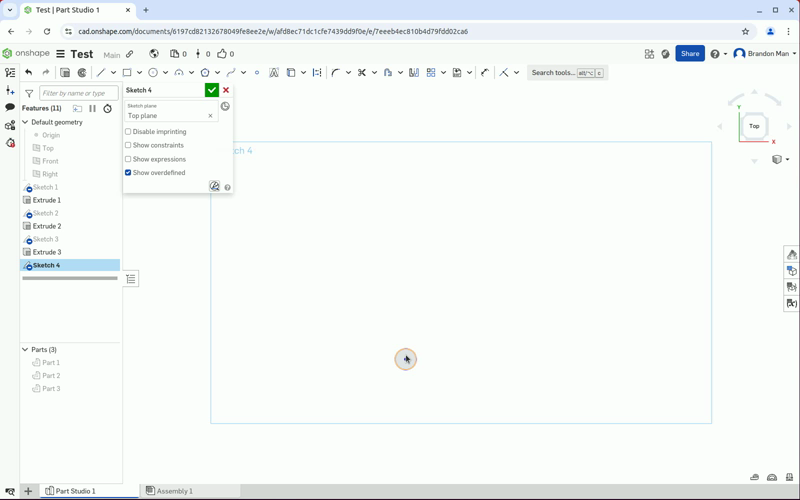
scroll(6)
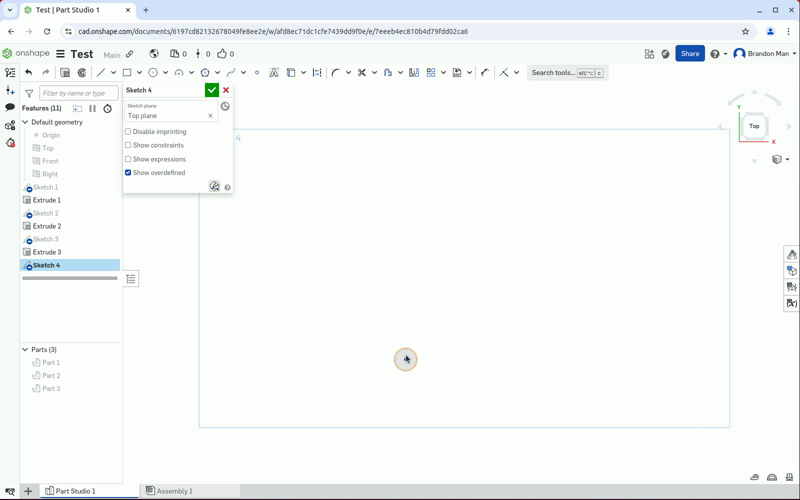
scroll(6)
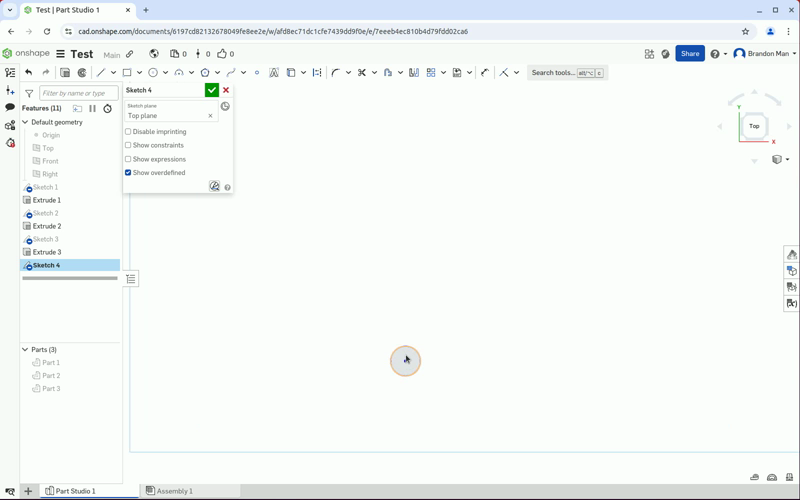
scroll(6)
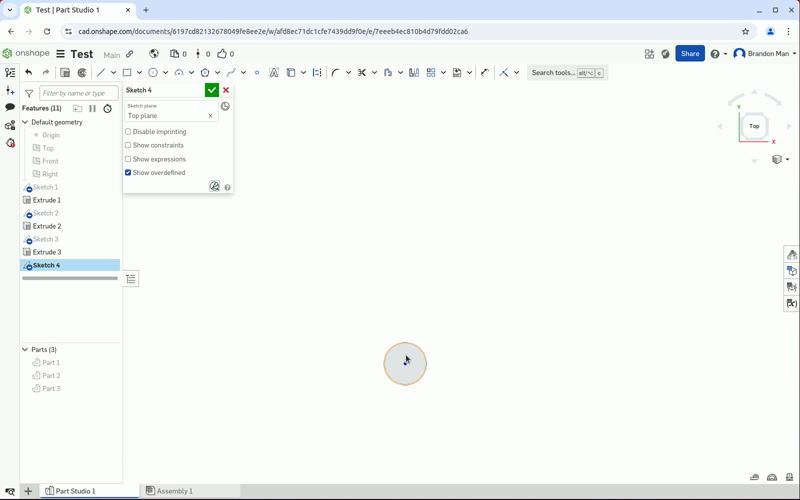
scroll(6)
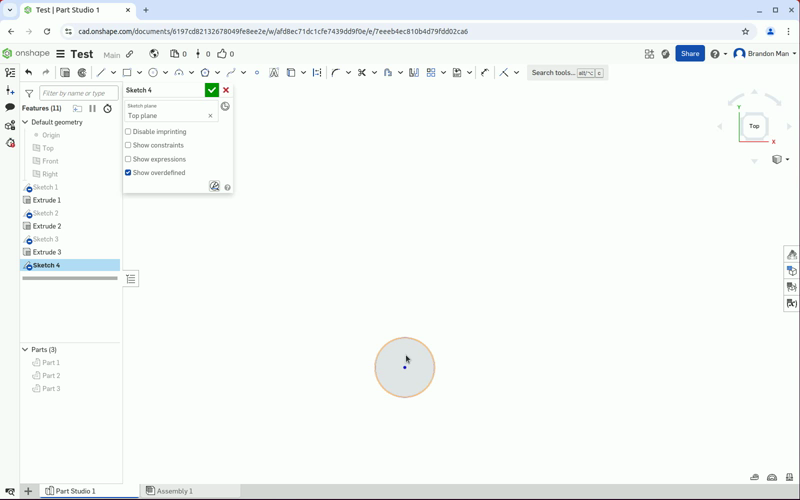
scroll(6)
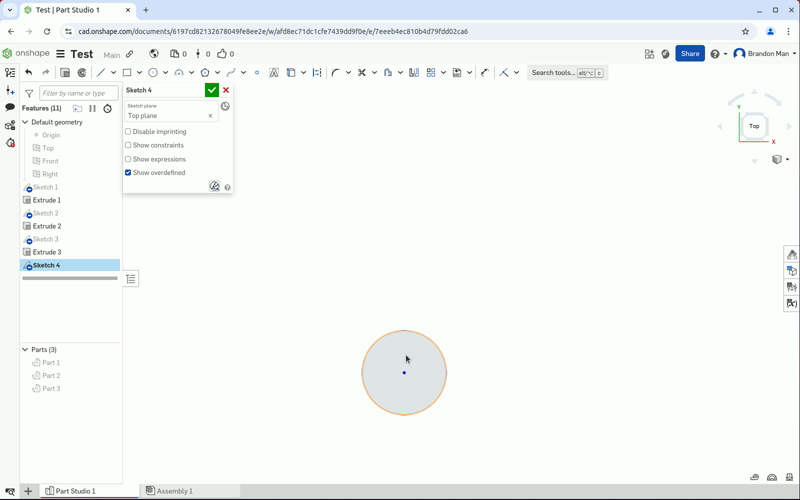
scroll(6)
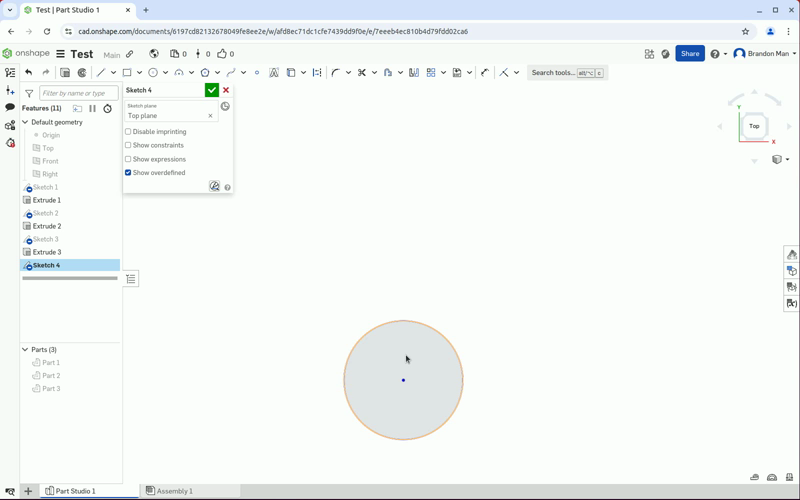
scroll(6)
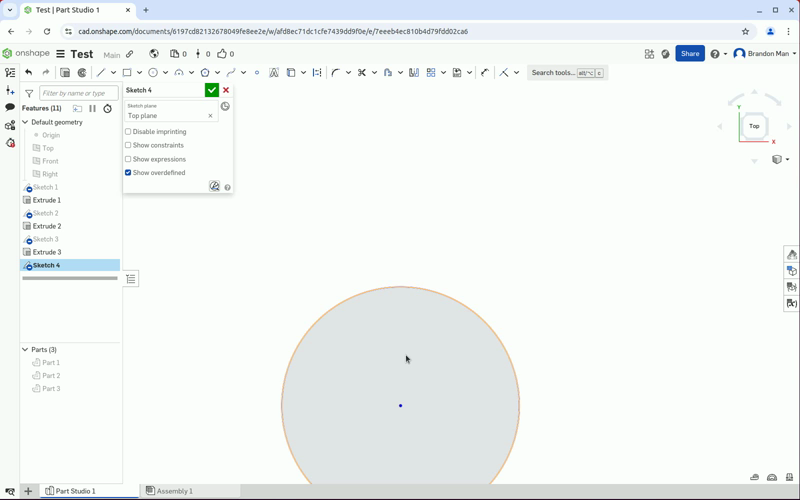
click(406, 354)
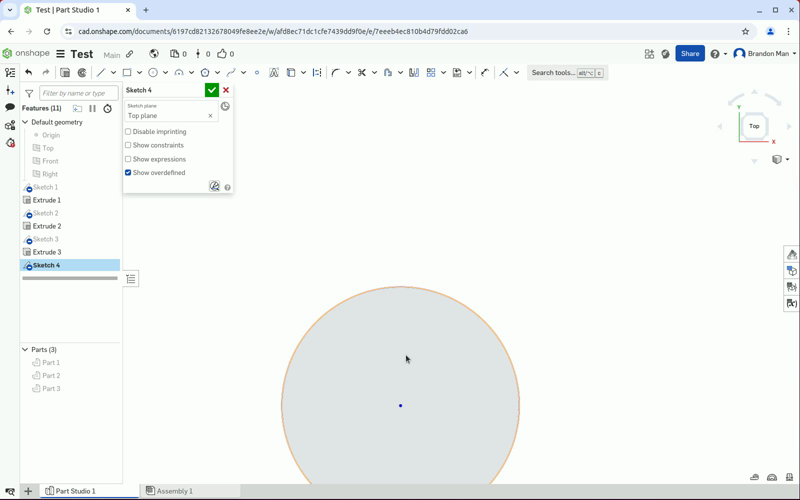
scroll(-6)
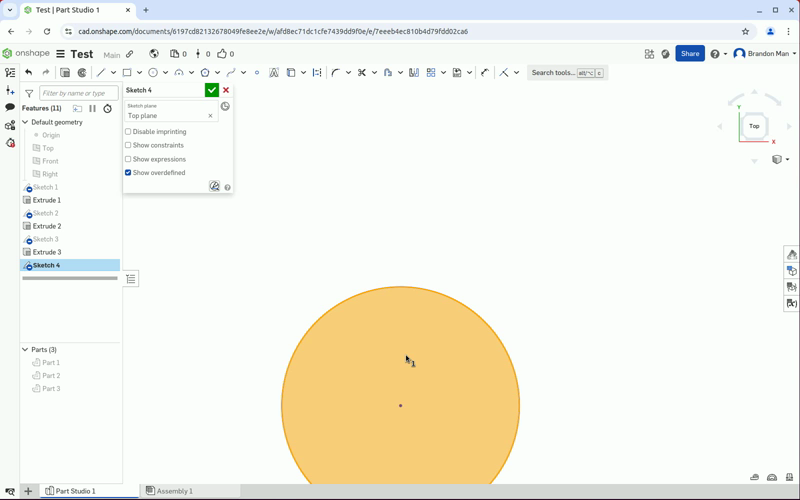
scroll(-6)
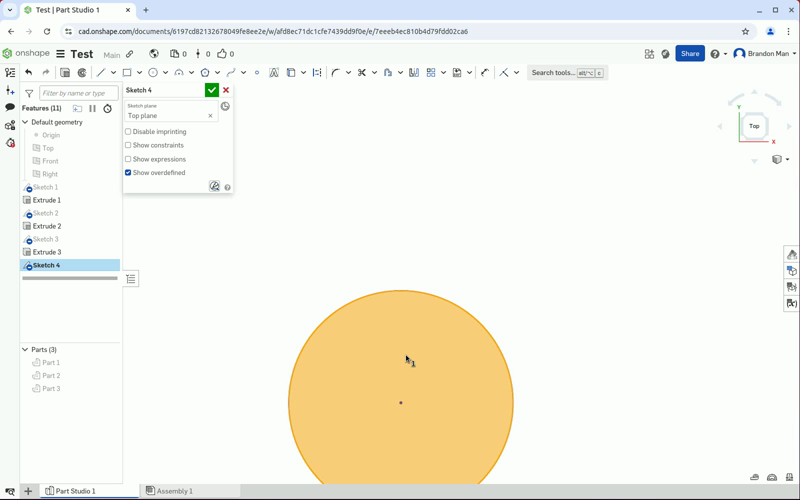
scroll(-6)
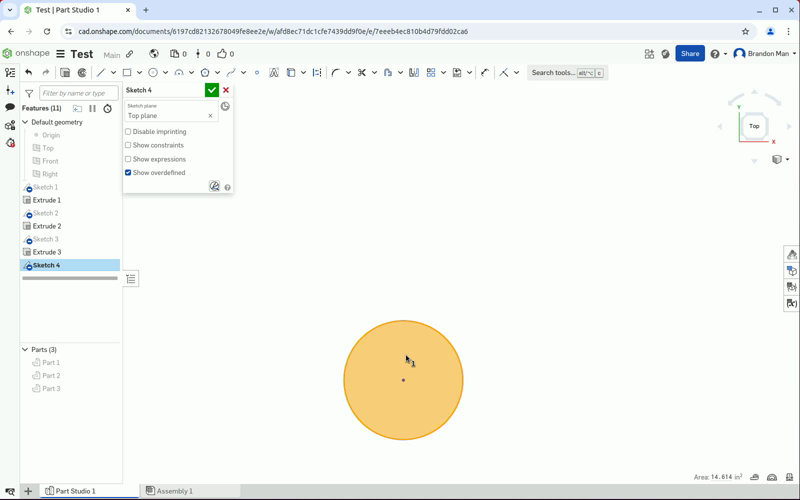
scroll(-6)
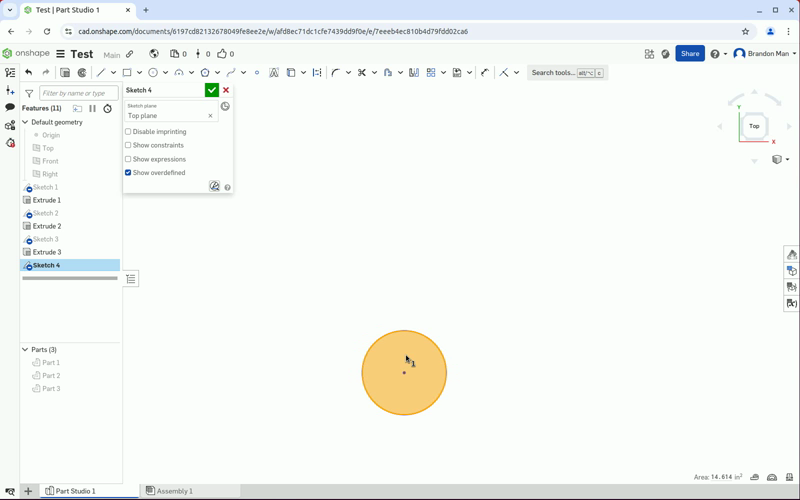
scroll(-6)
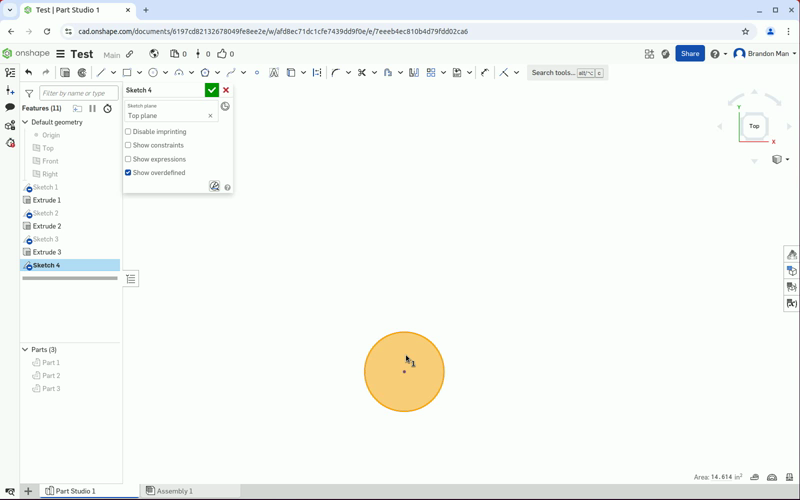
scroll(-6)
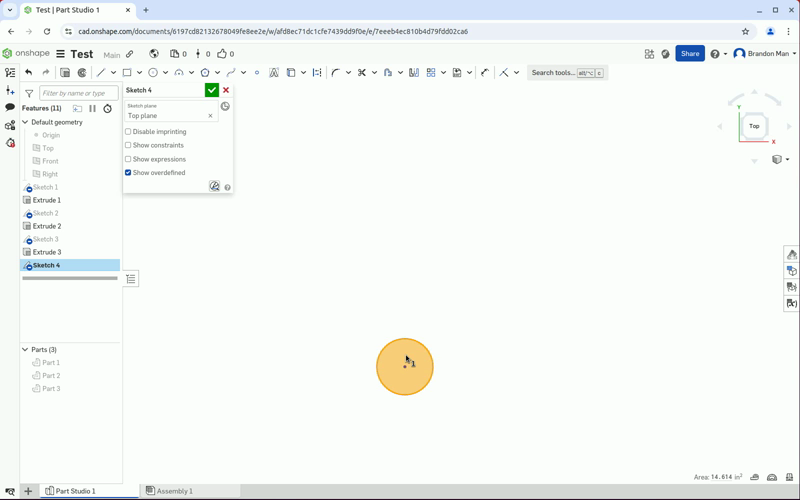
scroll(-6)
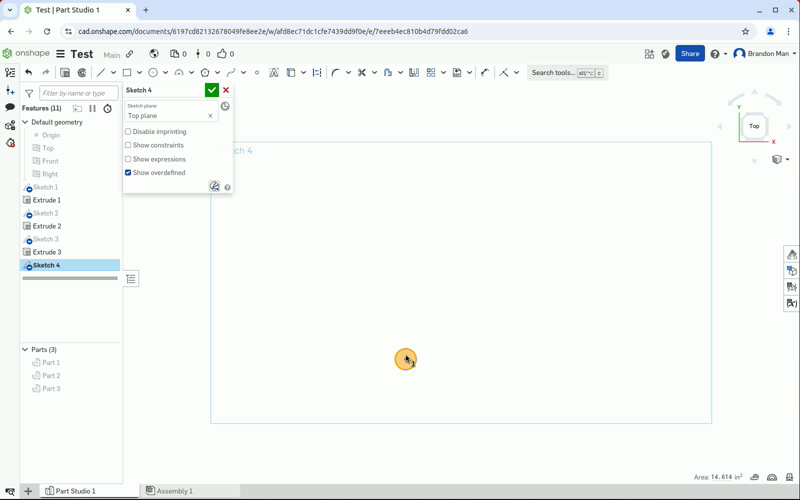
mouse_move(73, 352)
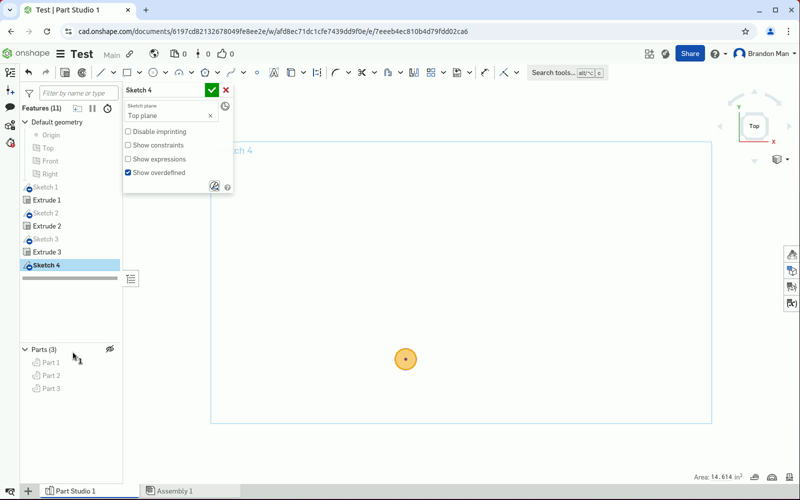
key(shift+y)
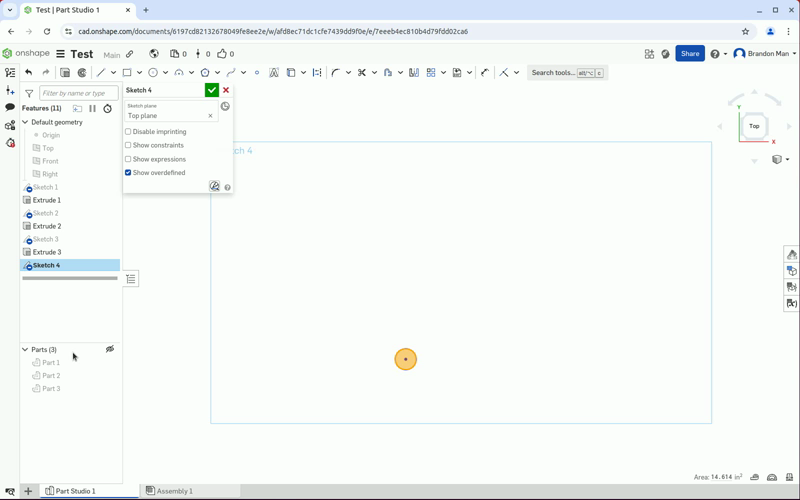
key(shift+e)
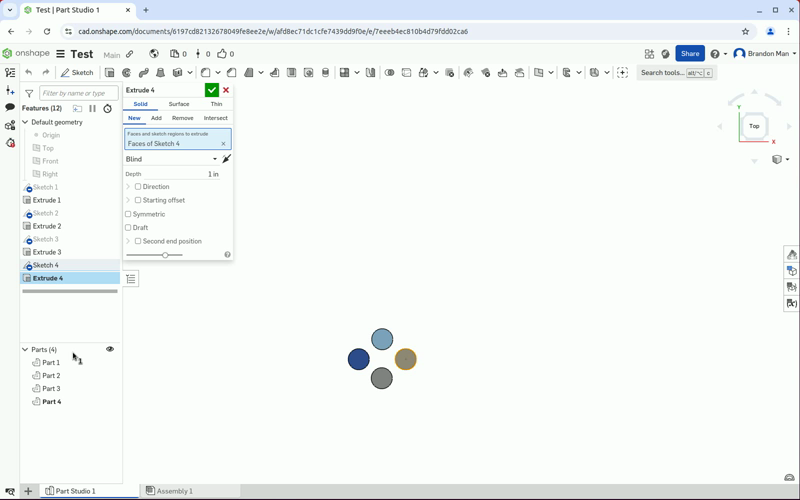
mouse_move(143, 106)
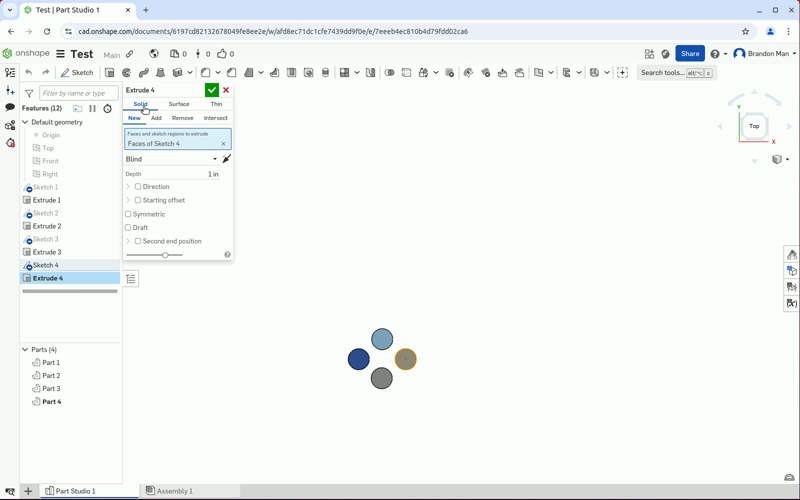
click(143, 106)
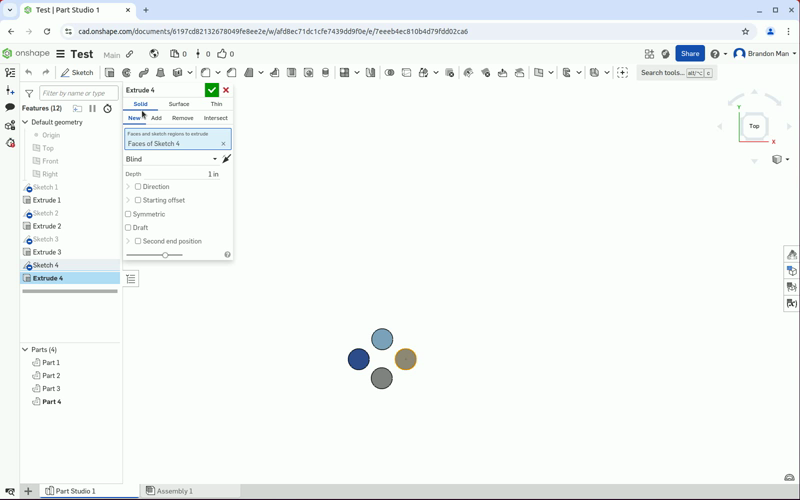
mouse_move(137, 120)
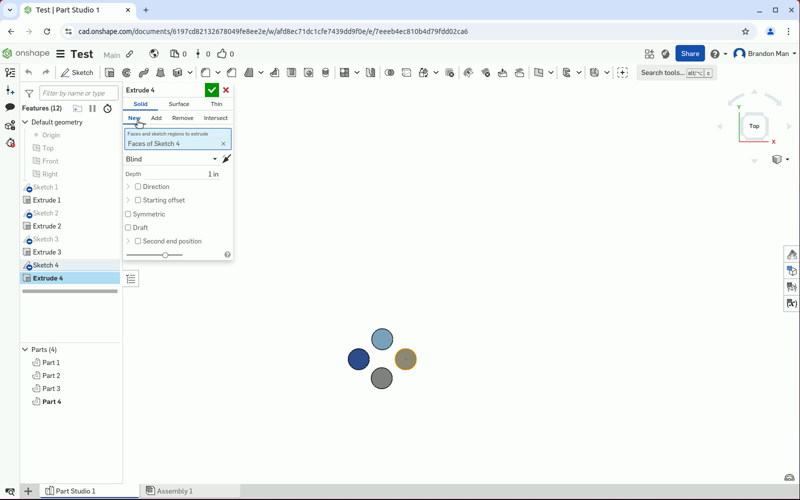
click(137, 120)
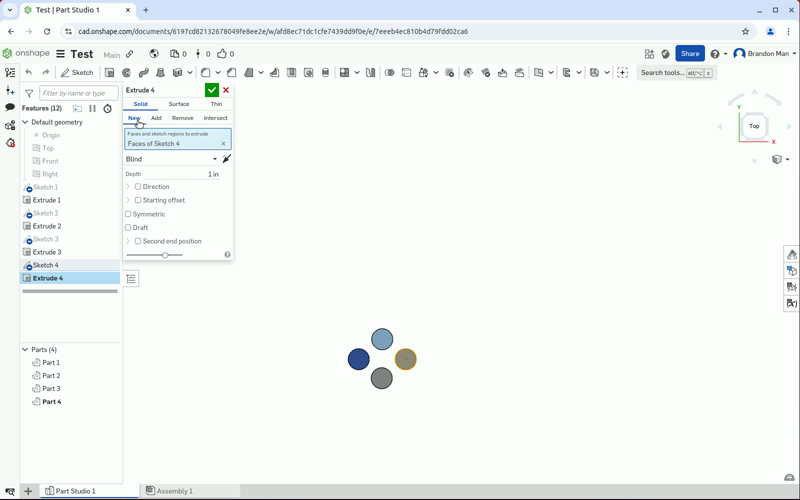
key(tab, 4)
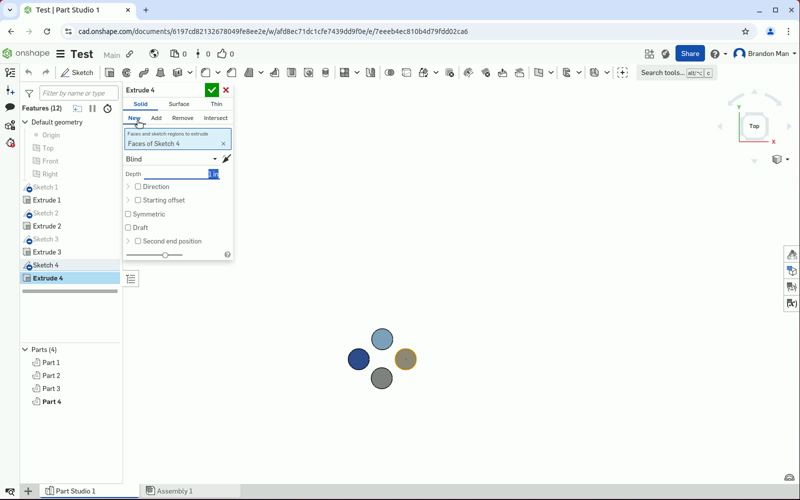
text(1.204)
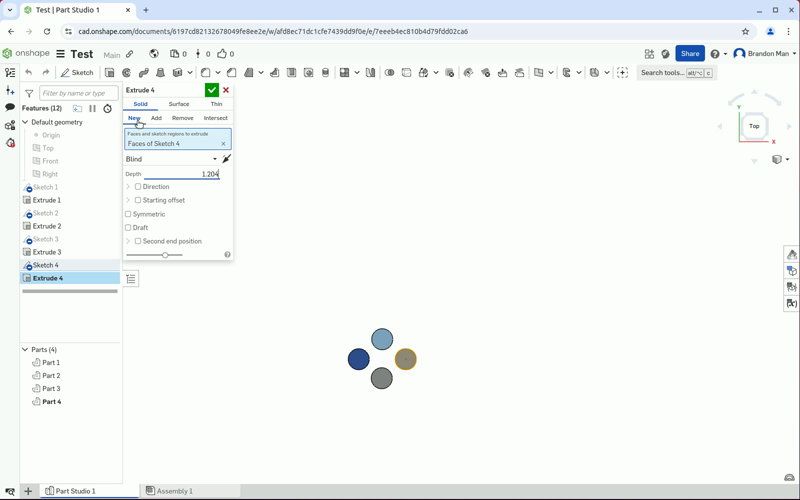
key(enter)
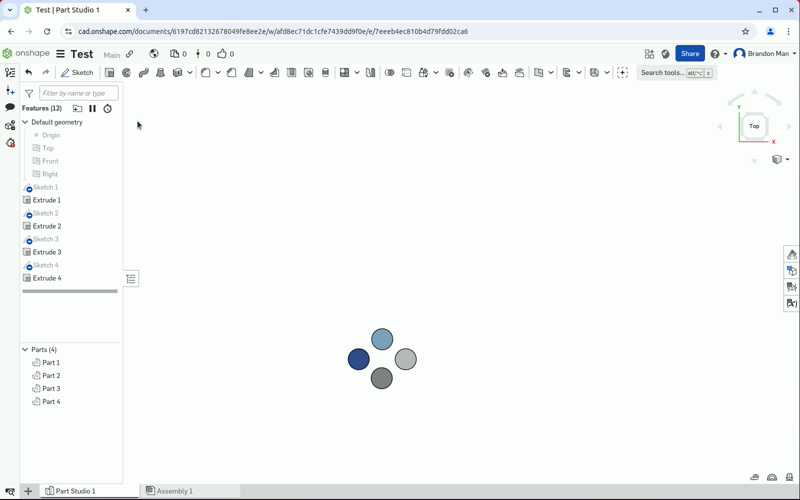
key(shift+h)
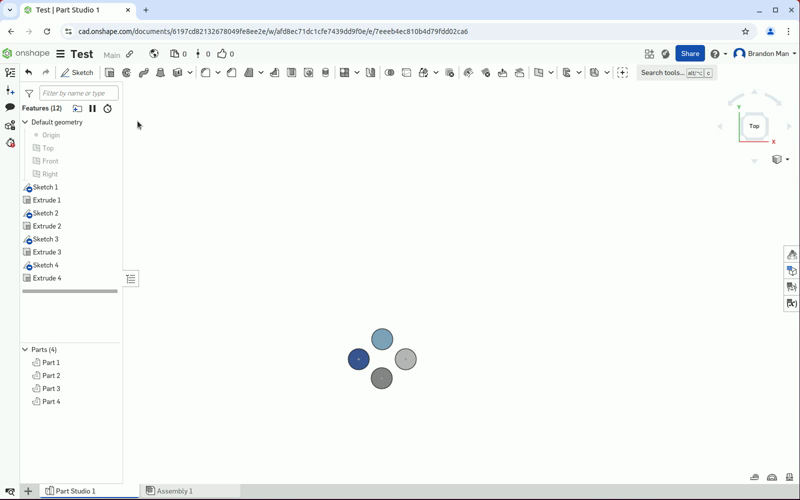
key(shift+h)
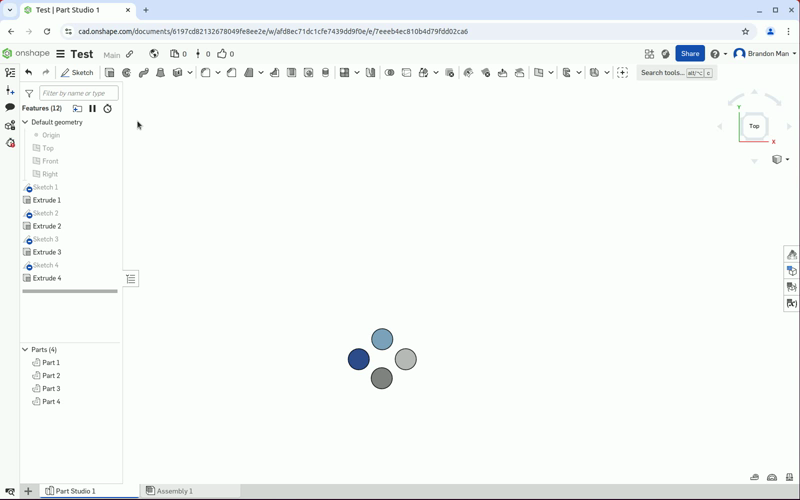
mouse_move(73, 189)
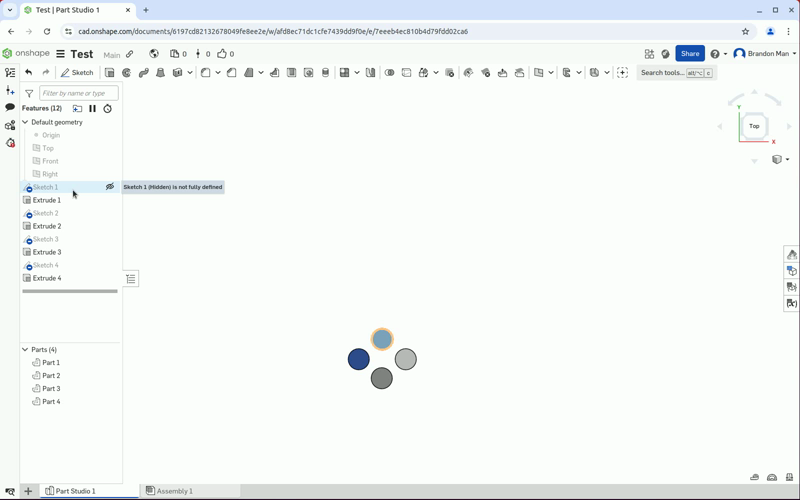
click(73, 189)
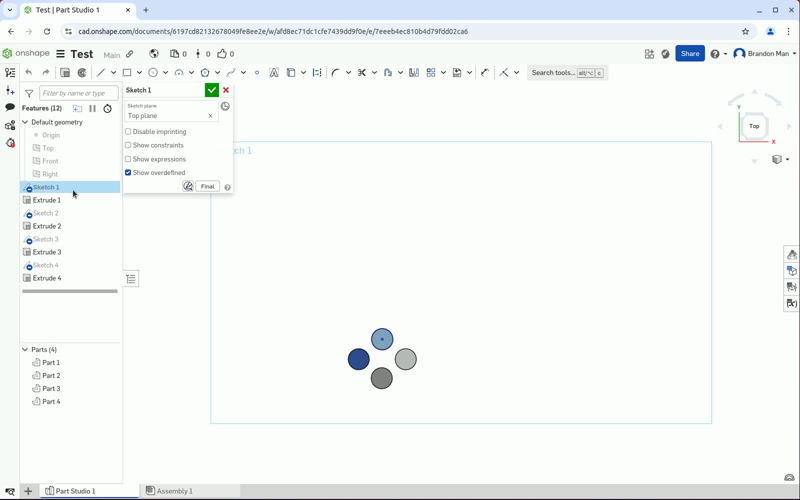
mouse_move(229, 92)
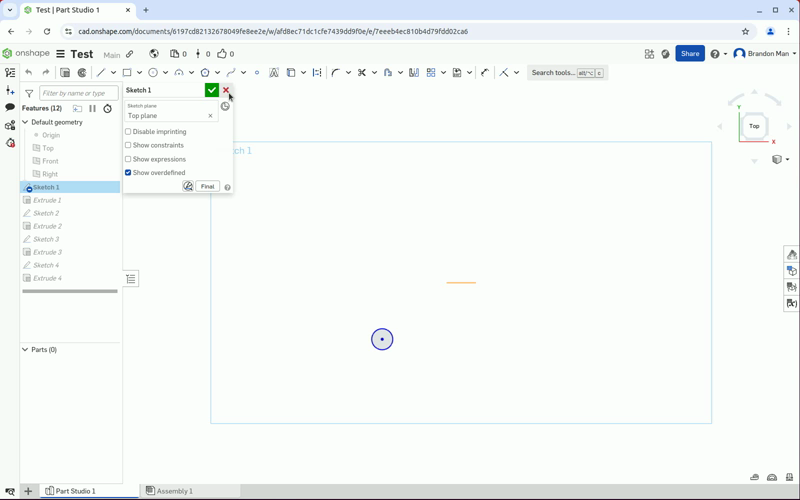
click(229, 92)
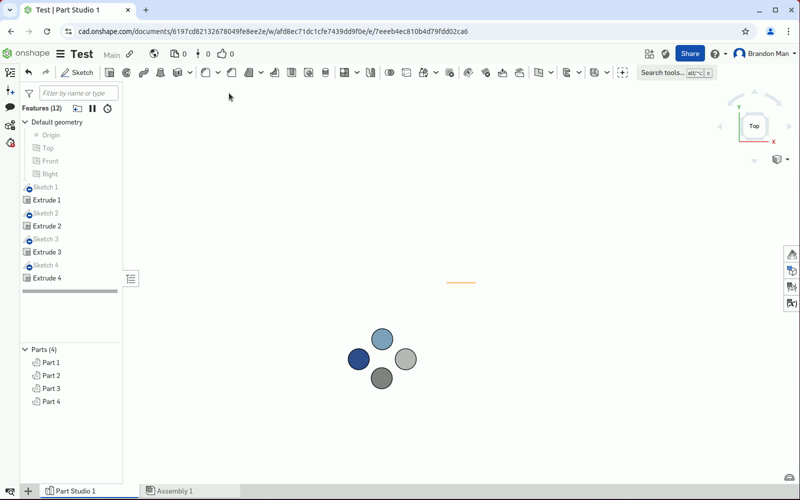
mouse_move(541, 75)
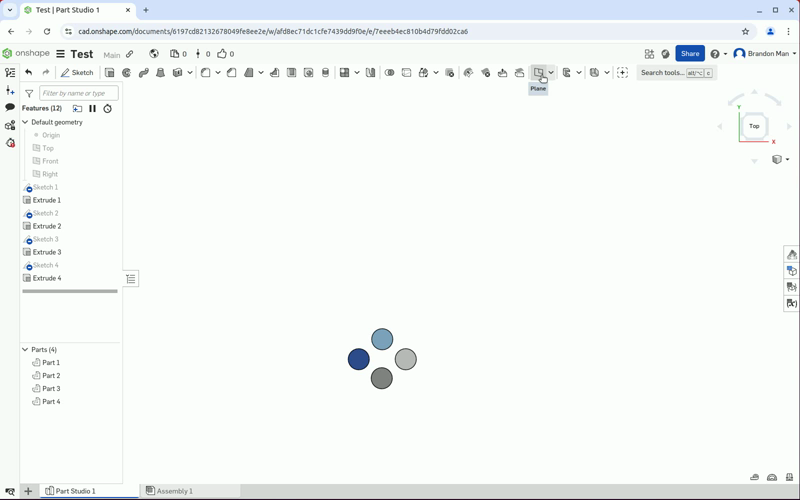
click(541, 75)
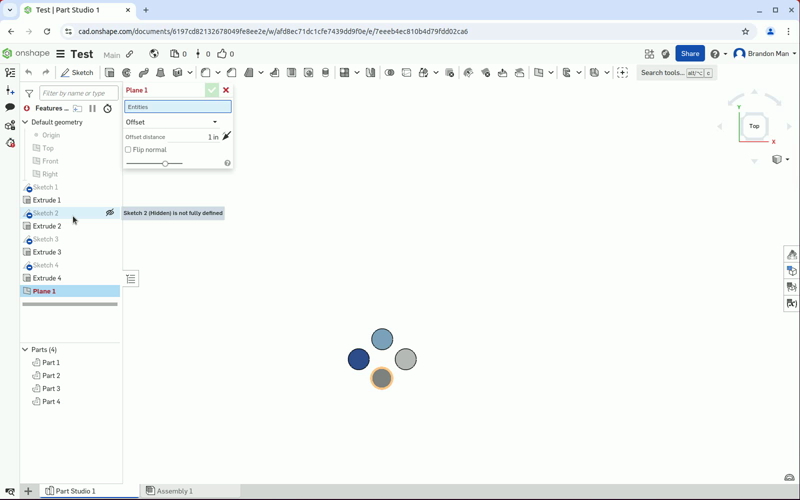
scroll(3)
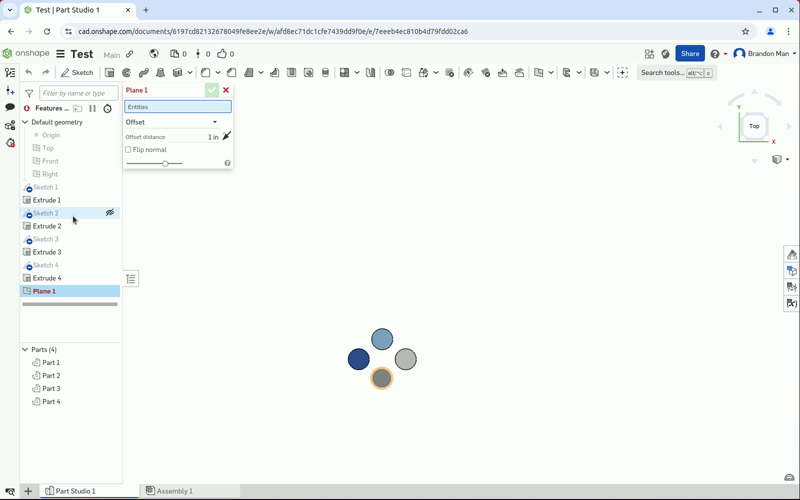
mouse_move(73, 150)
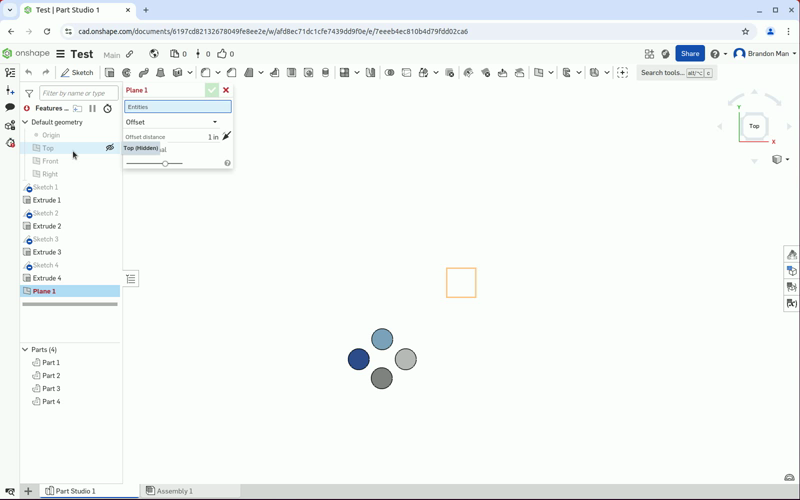
click(73, 150)
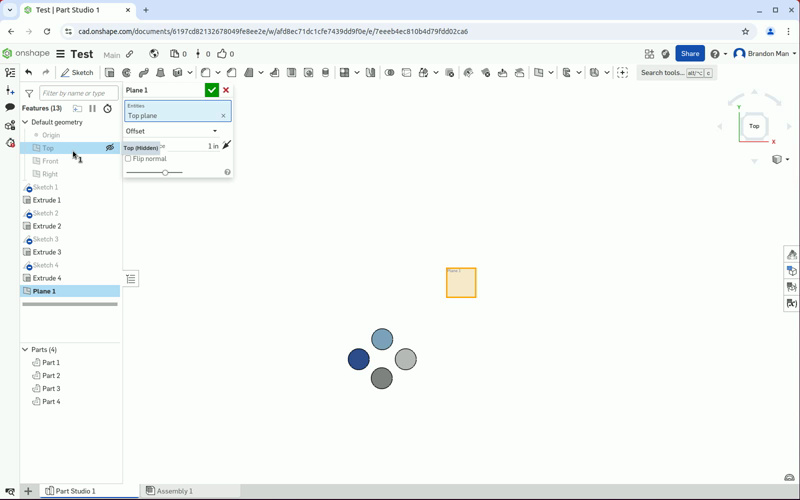
key(tab, 2)
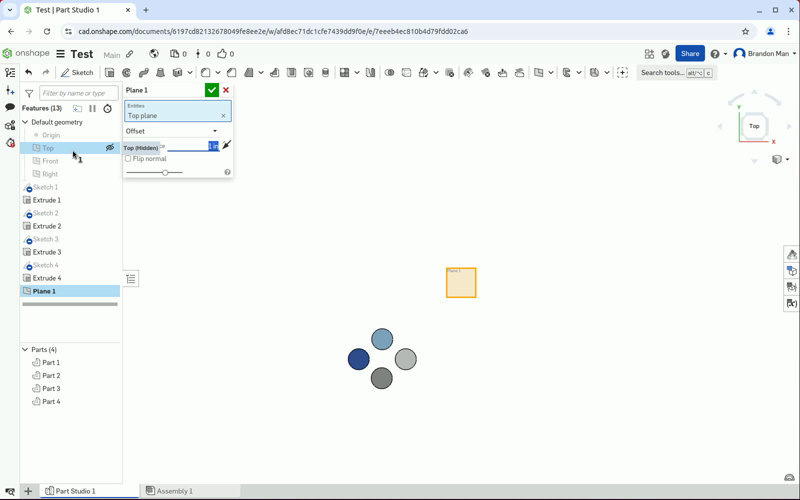
text(1.202)
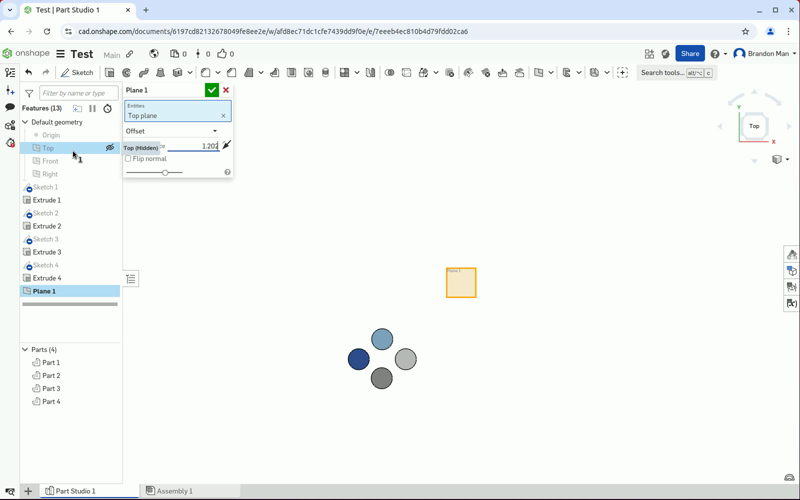
key(enter, 2)
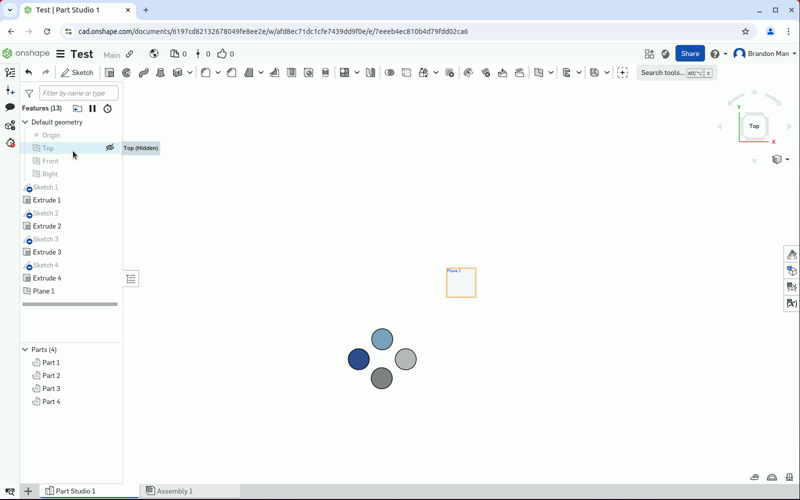
key(shift+s)
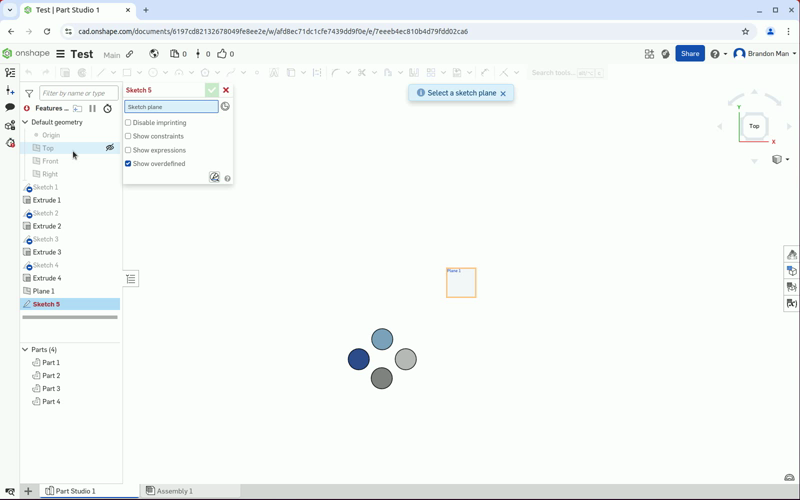
mouse_move(73, 293)
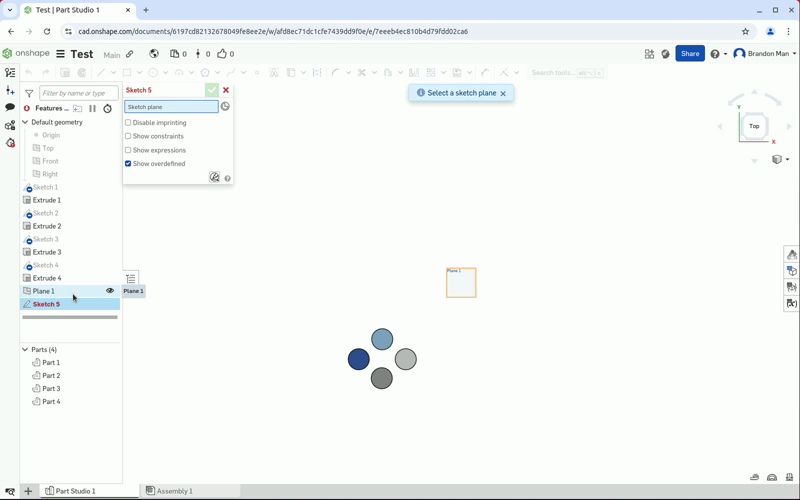
click(73, 293)
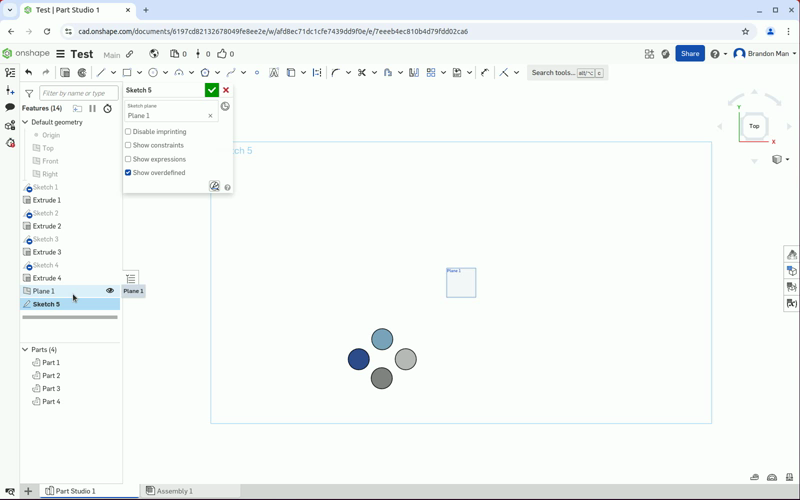
mouse_move(73, 352)
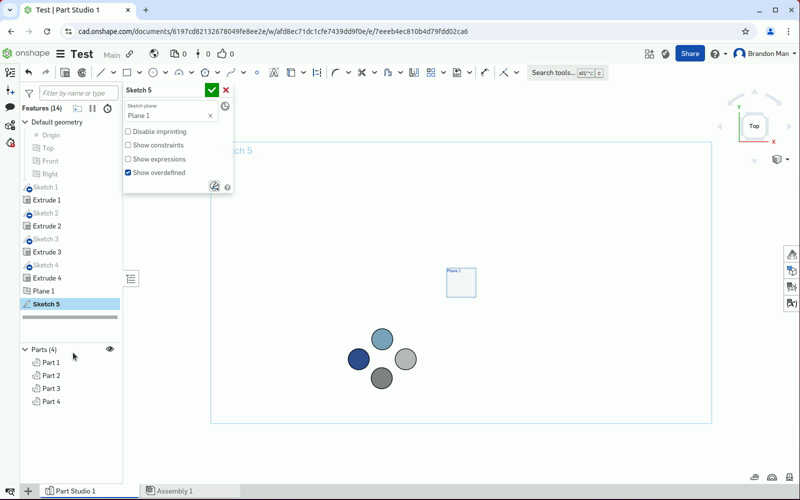
key(y)
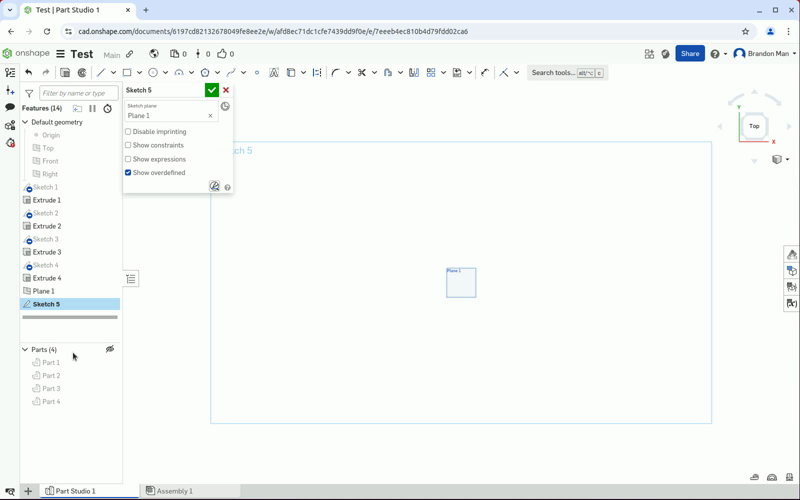
key(l)
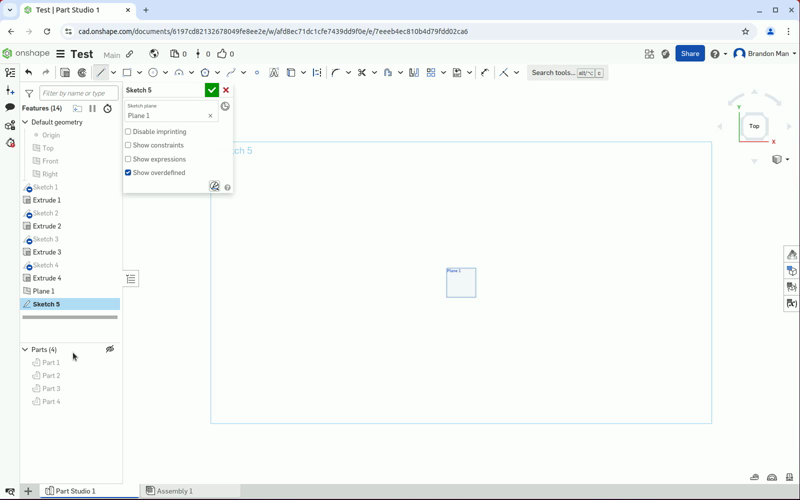
key_down(shift)
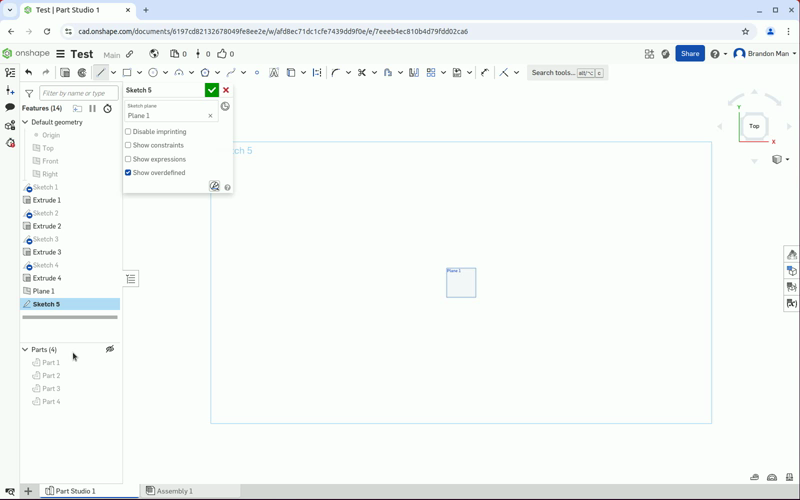
mouse_move(375, 346)
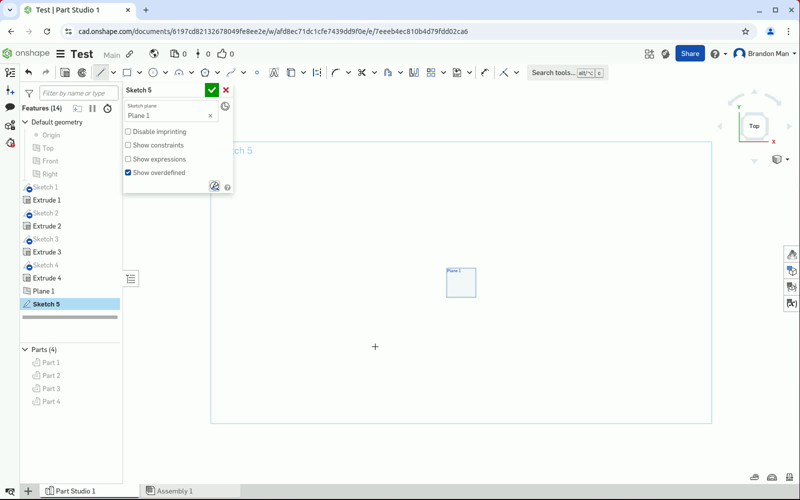
click(375, 346)
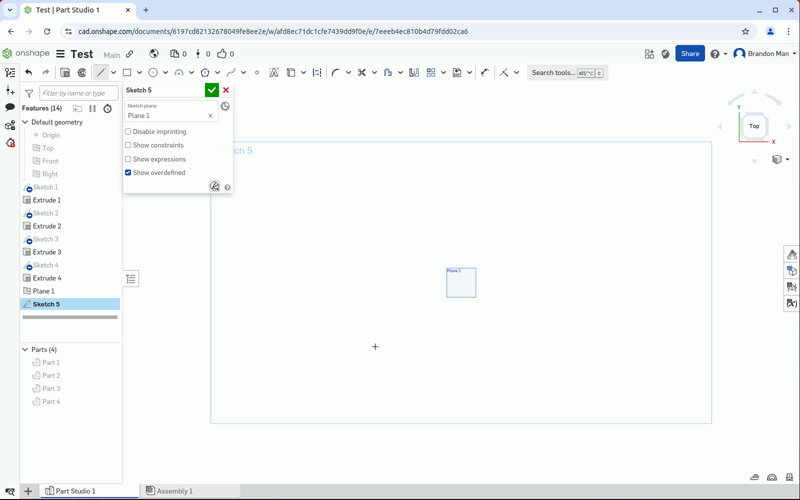
key_up(shift)
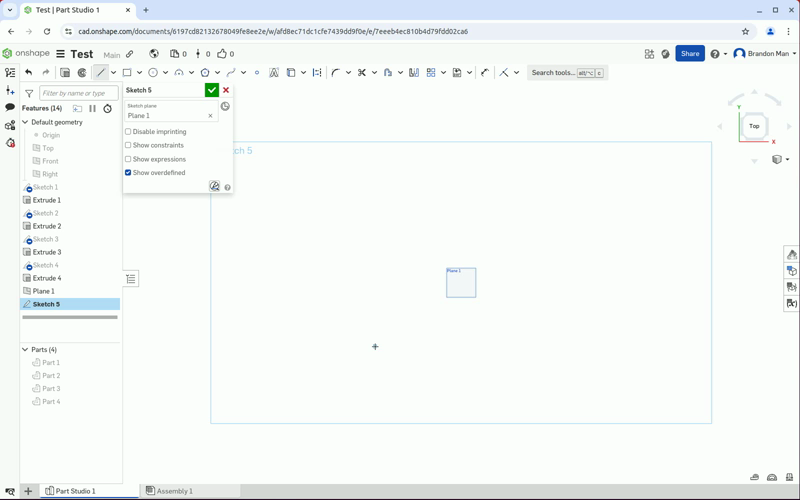
key_down(shift)
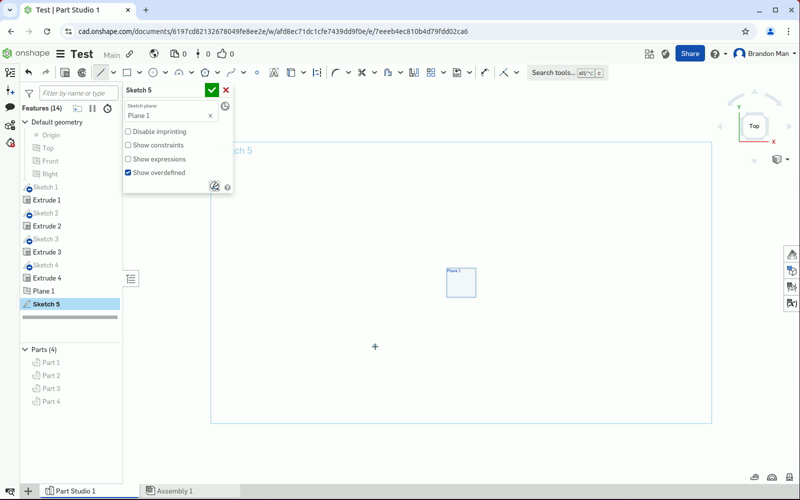
mouse_move(405, 346)
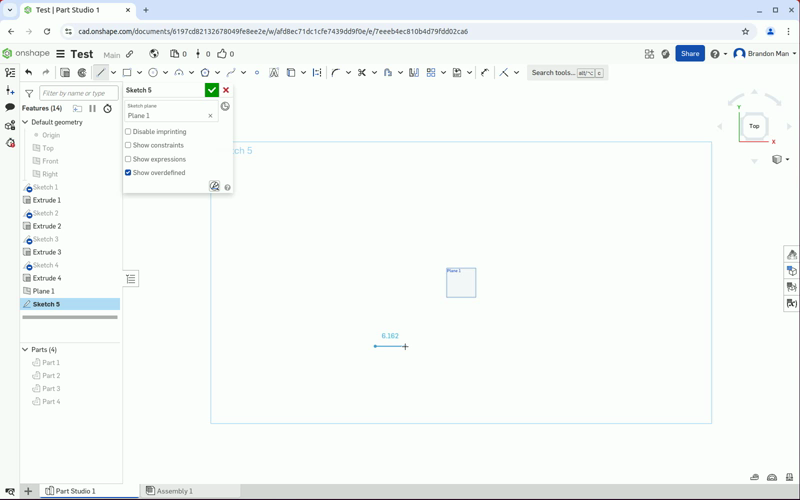
mouse_move(377, 346)
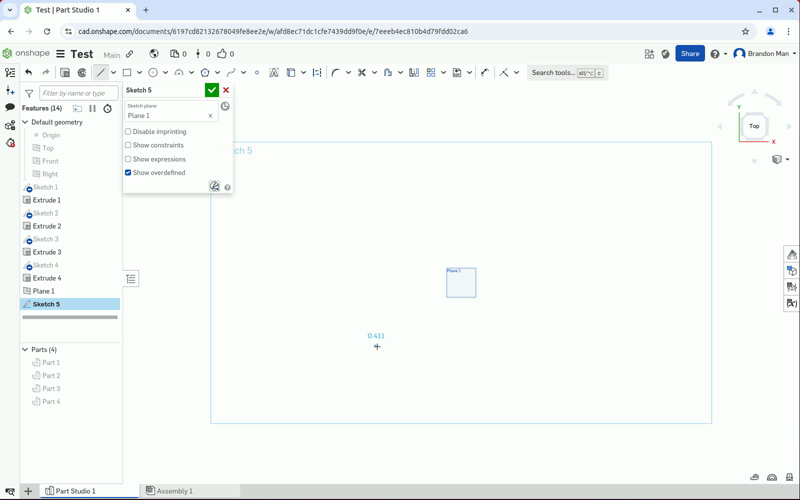
scroll(6)
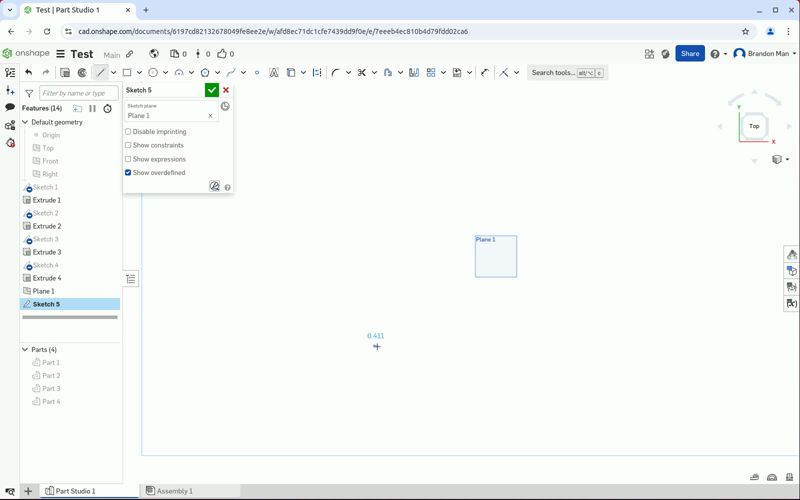
scroll(6)
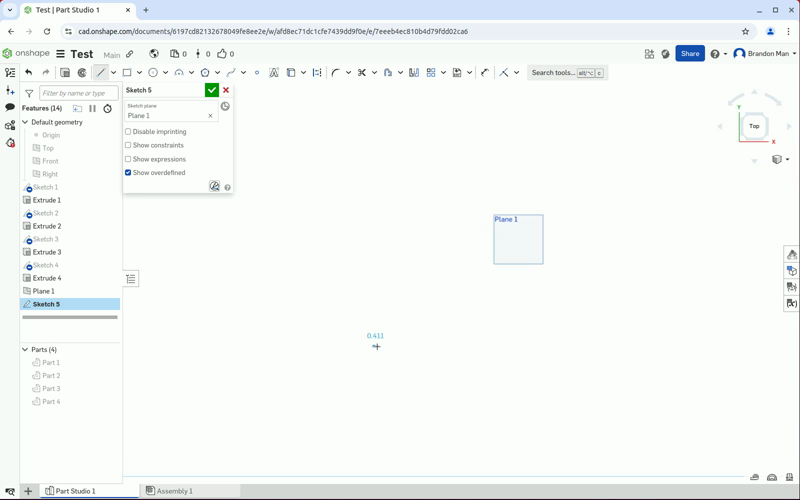
scroll(6)
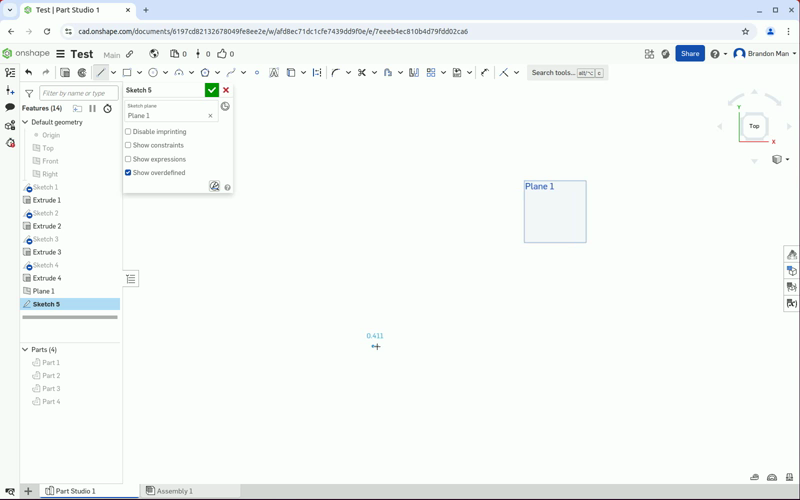
scroll(6)
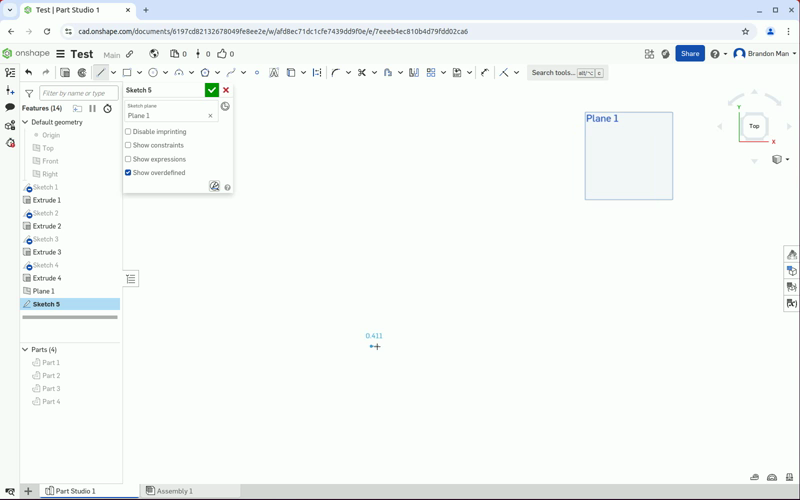
scroll(6)
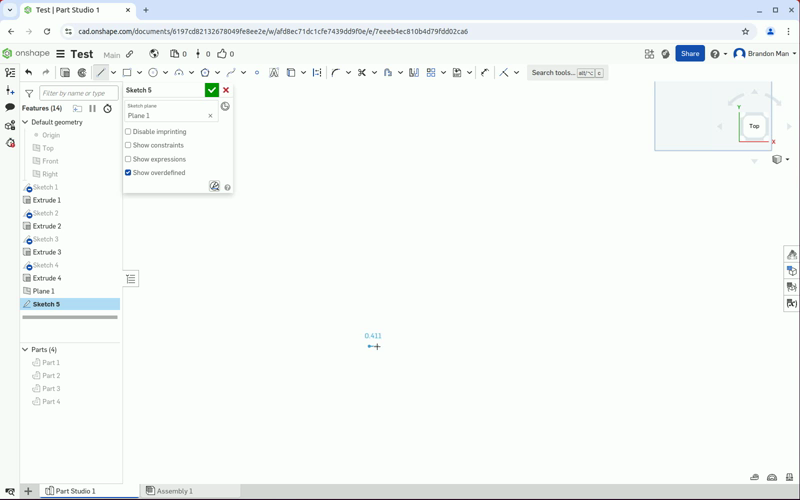
scroll(6)
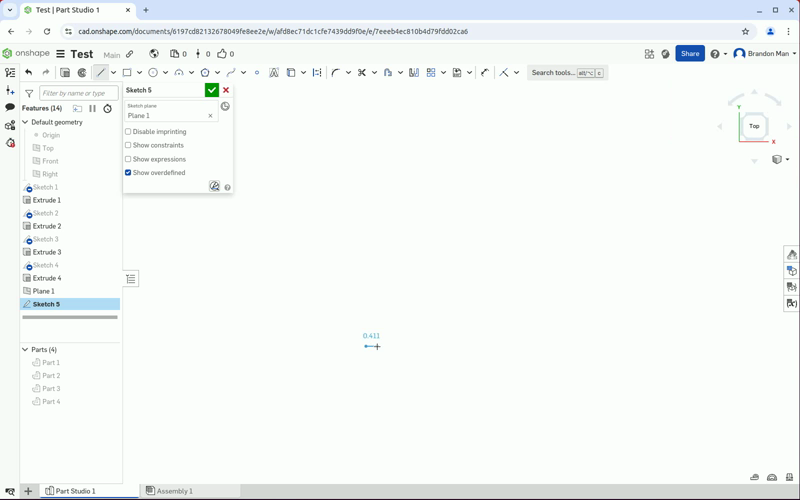
scroll(6)
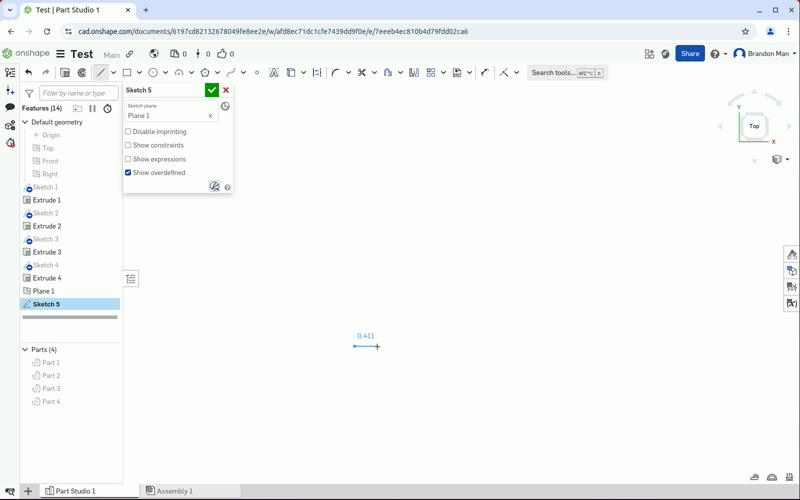
click(377, 346)
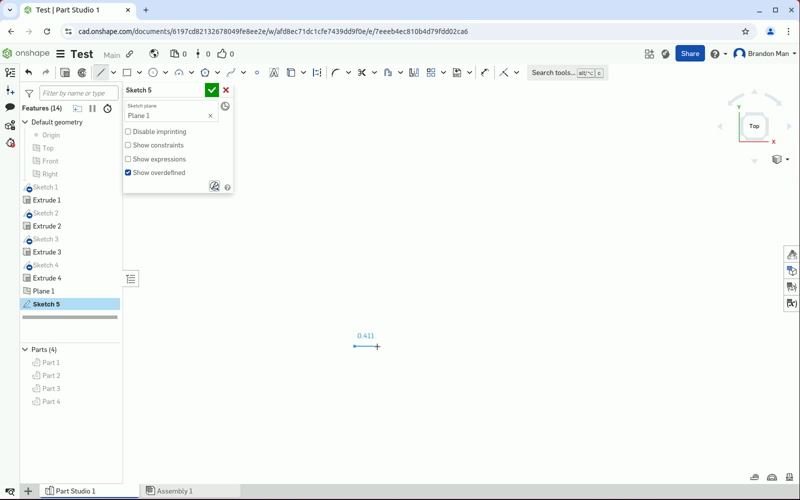
scroll(-6)
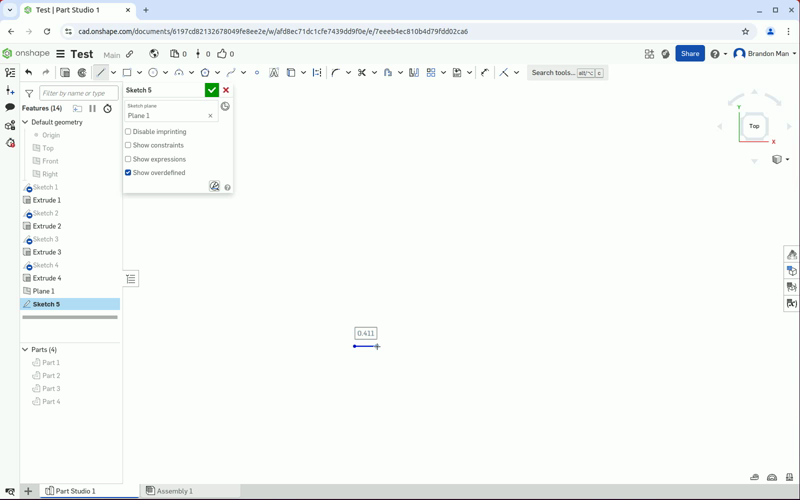
scroll(-6)
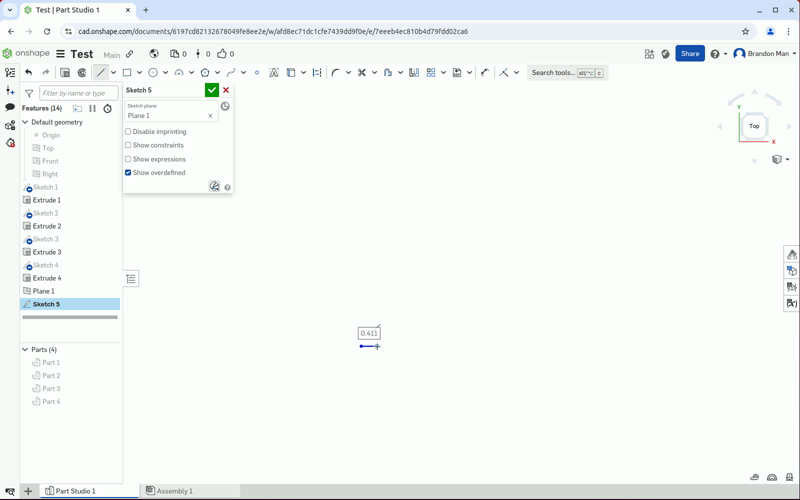
scroll(-6)
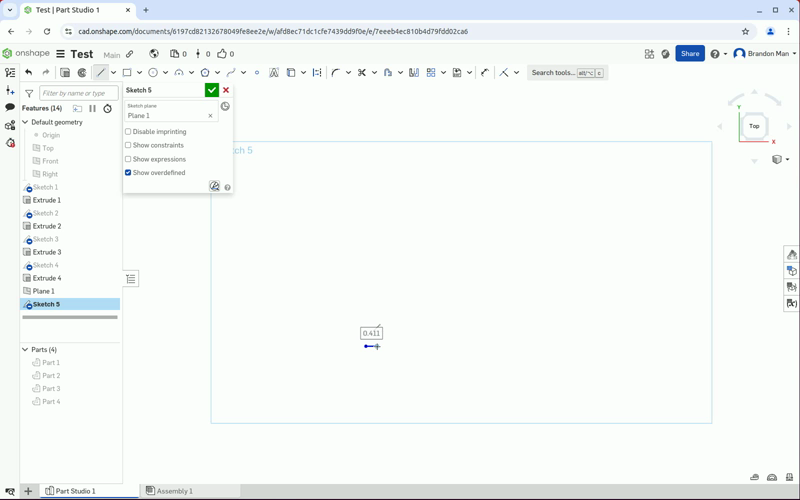
scroll(-6)
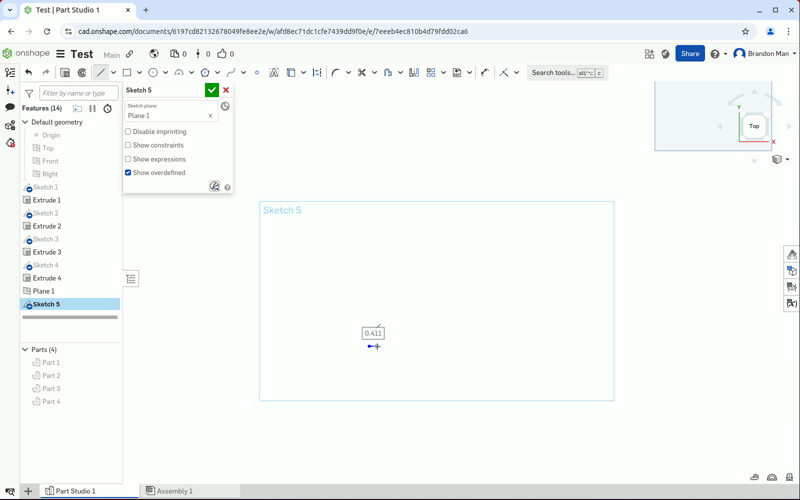
scroll(-6)
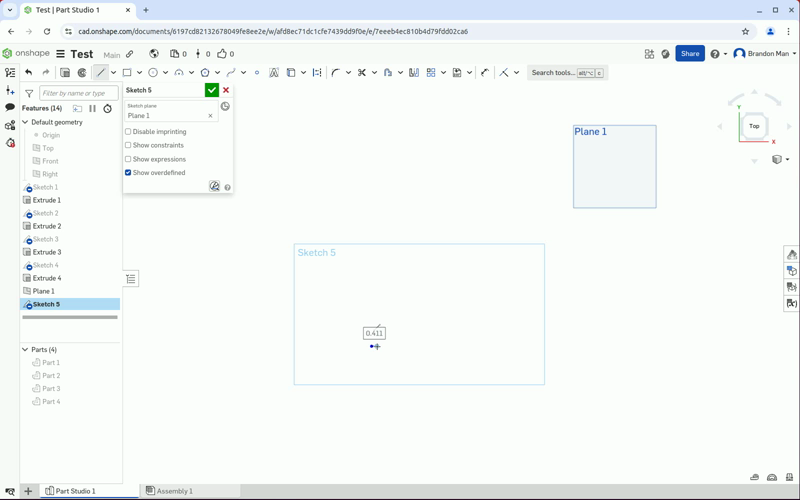
scroll(-6)
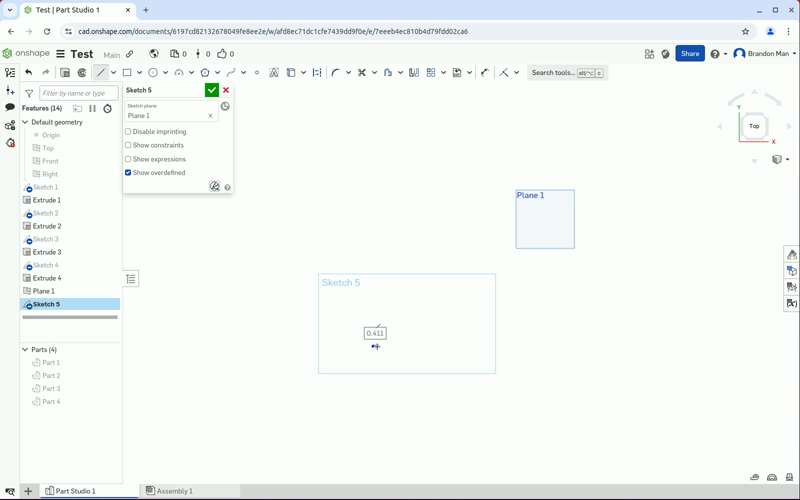
scroll(-6)
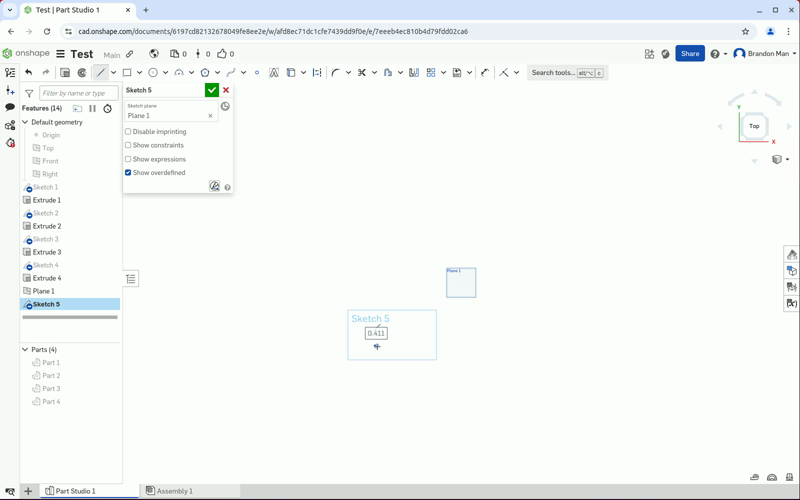
key_up(shift)
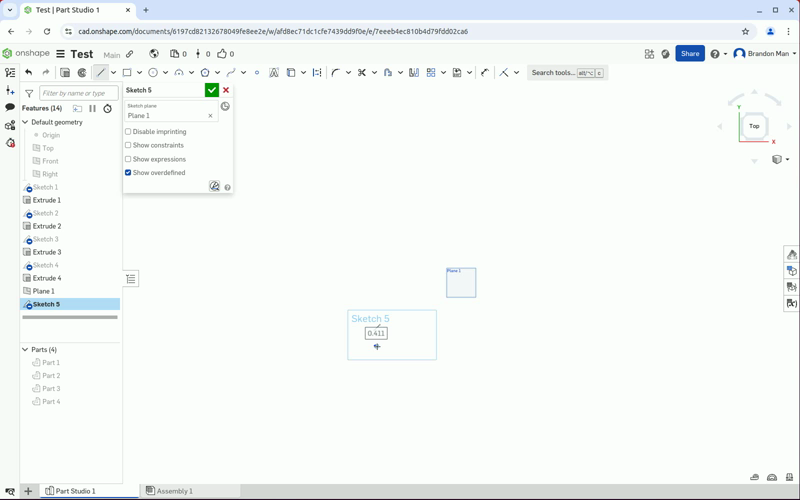
key_down(shift)
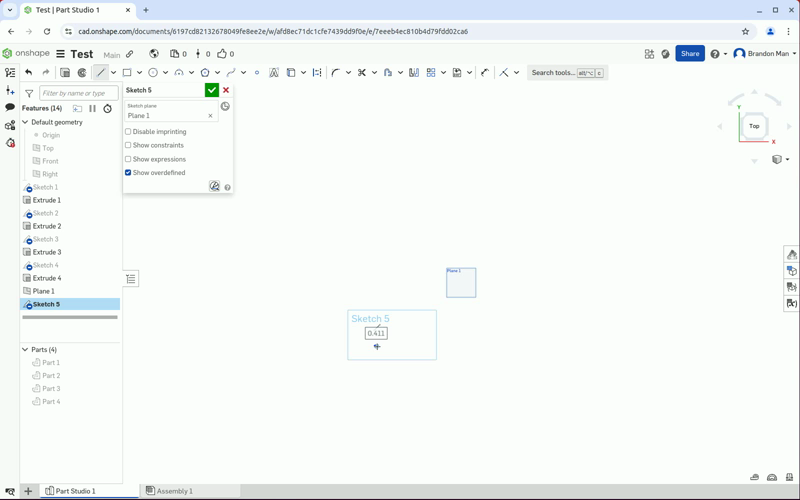
mouse_move(407, 346)
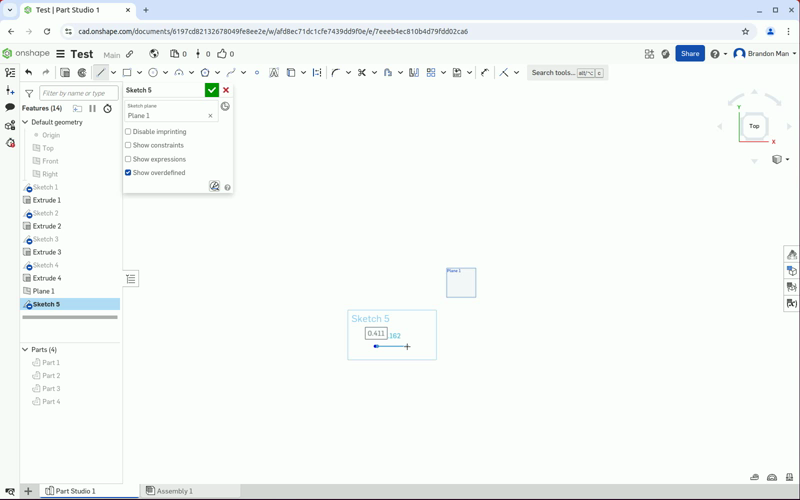
mouse_move(381, 339)
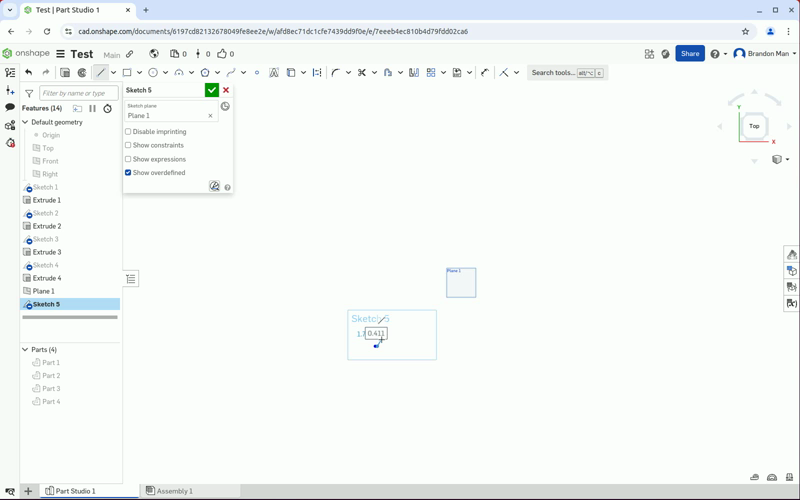
click(381, 339)
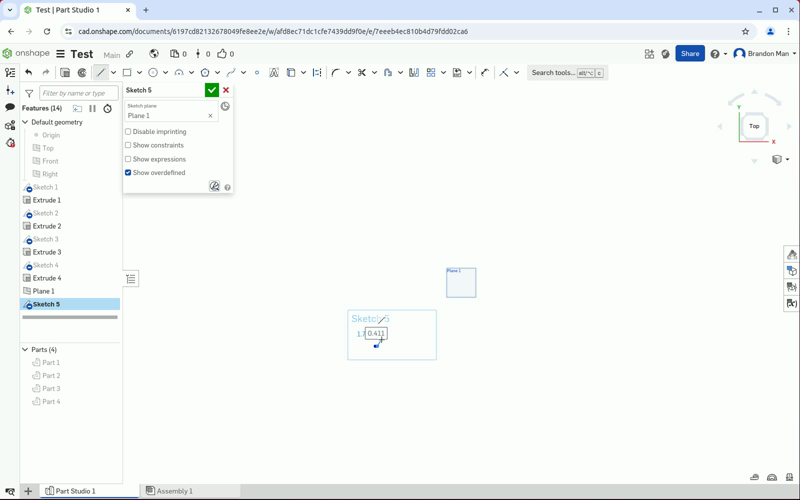
key_up(shift)
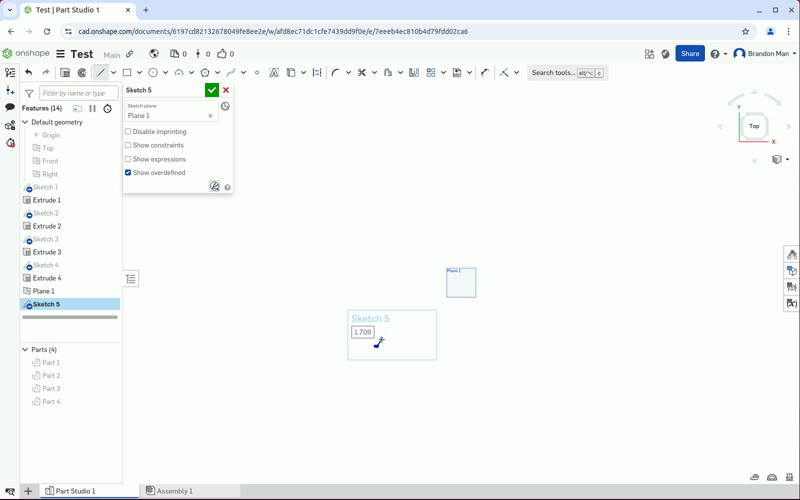
key_down(shift)
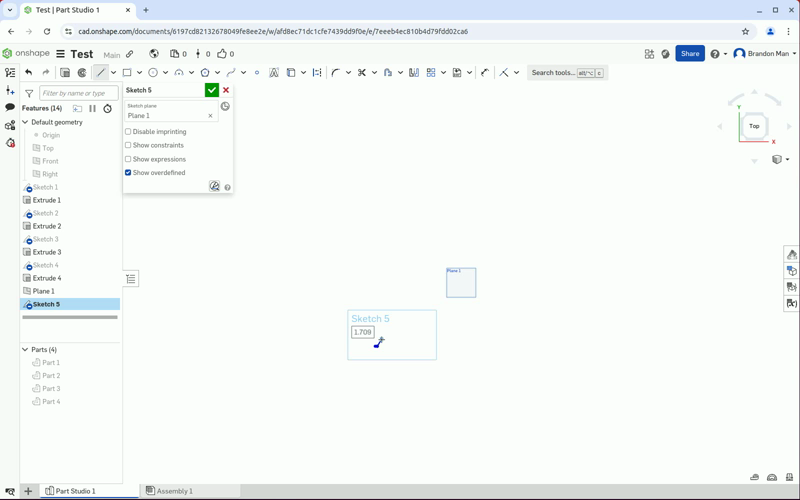
mouse_move(411, 339)
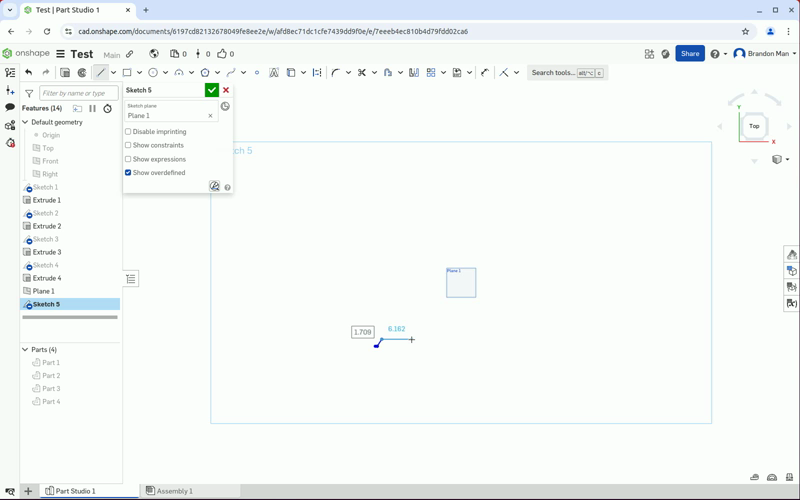
mouse_move(386, 346)
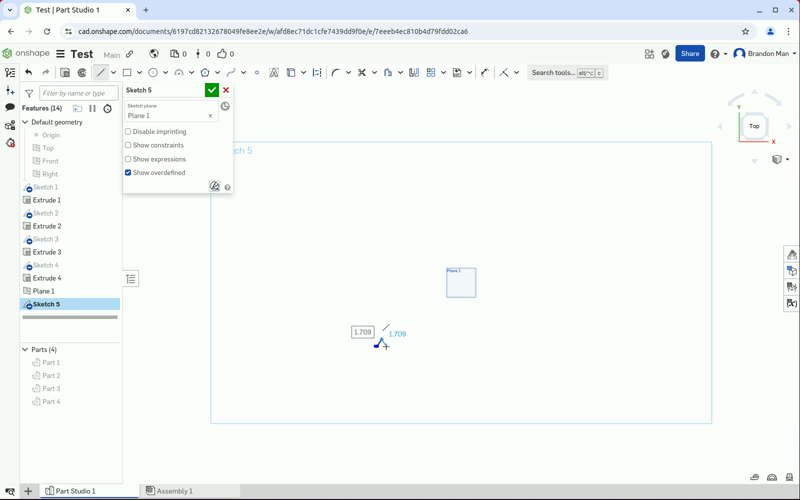
click(386, 346)
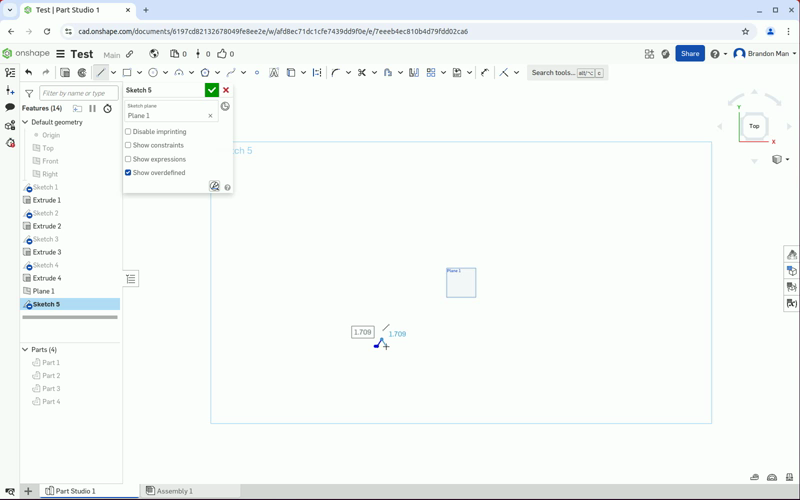
key_up(shift)
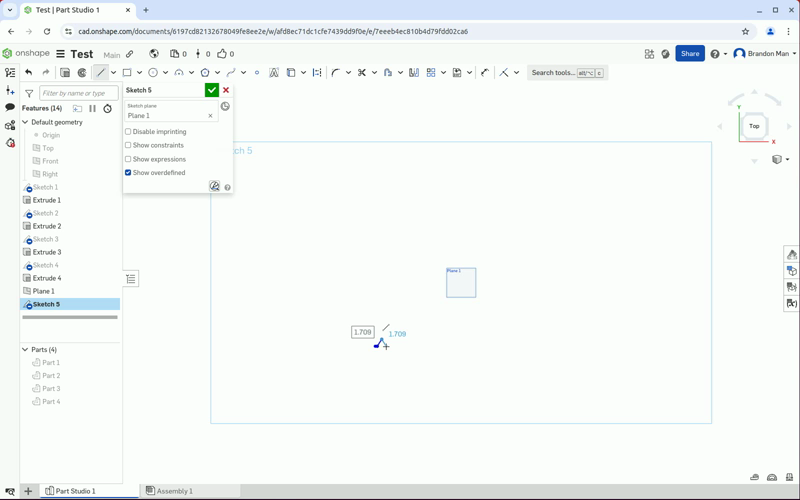
key_down(shift)
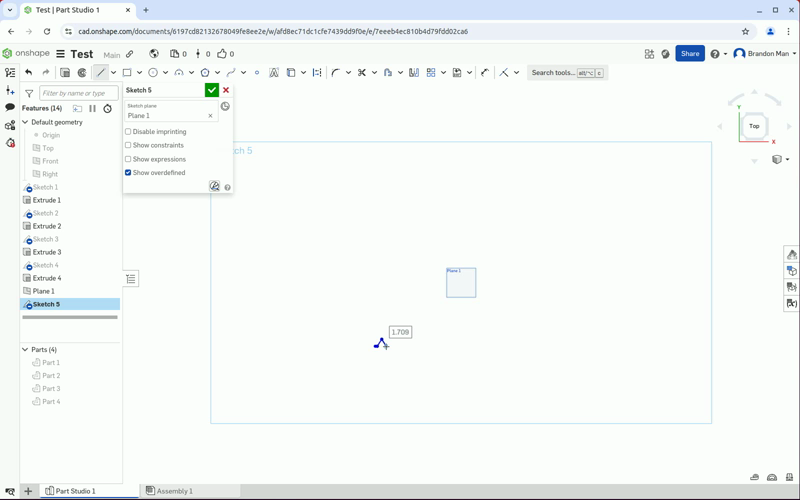
mouse_move(416, 346)
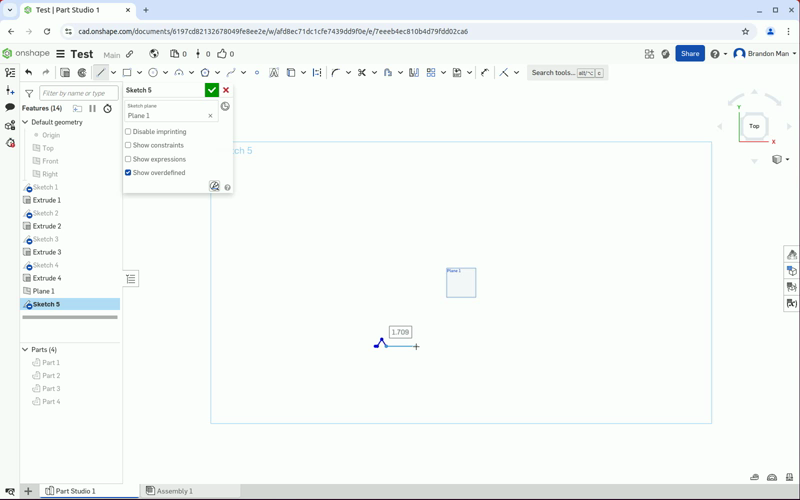
mouse_move(388, 346)
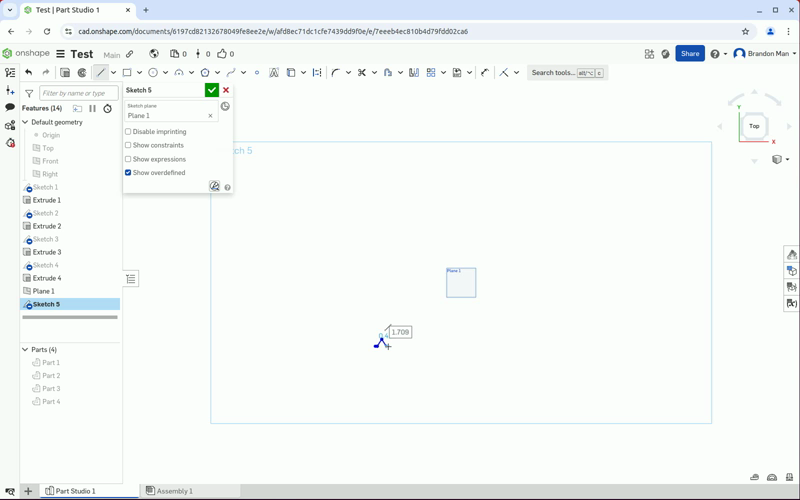
scroll(6)
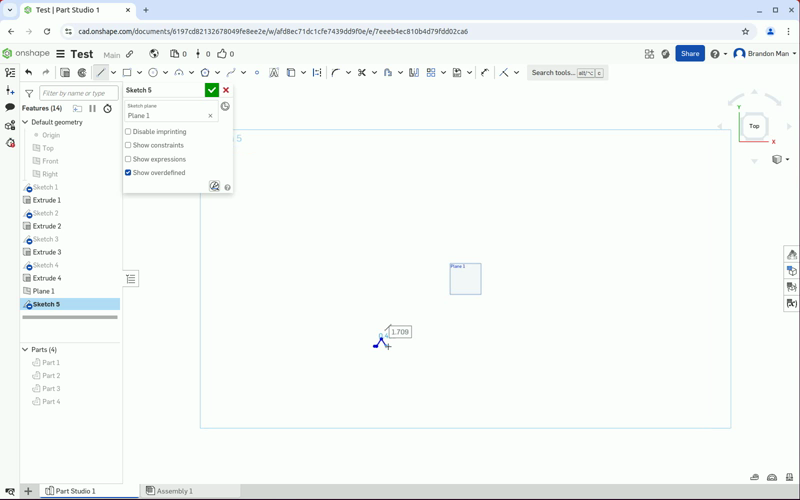
scroll(6)
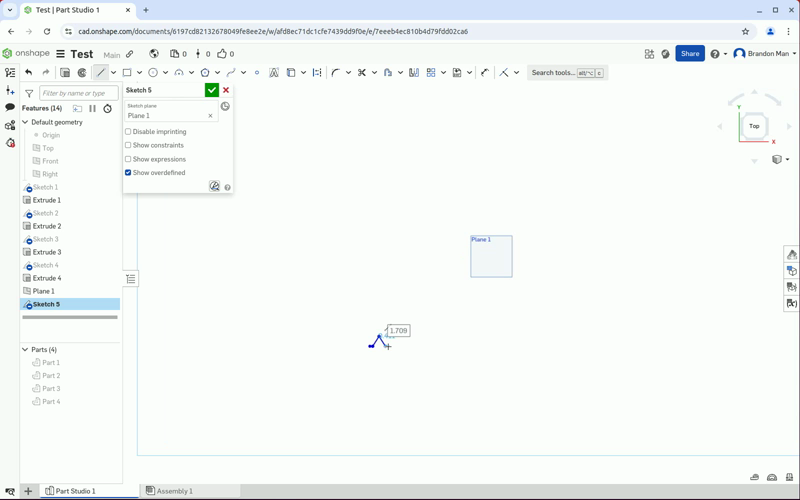
scroll(6)
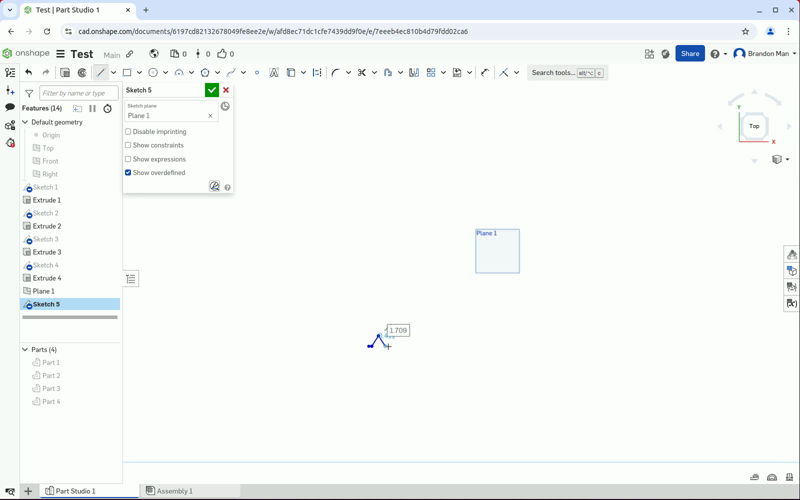
scroll(6)
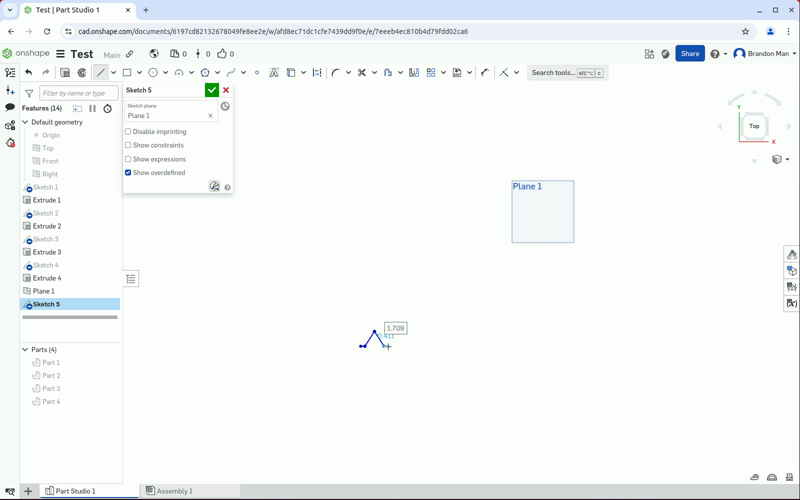
scroll(6)
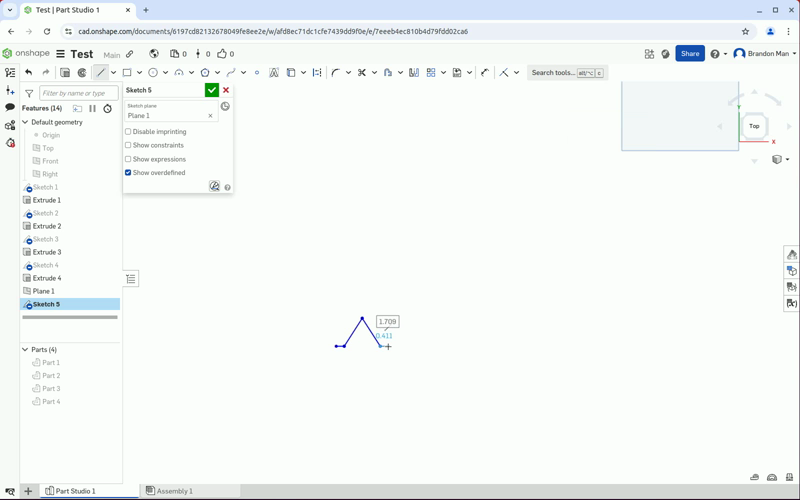
scroll(6)
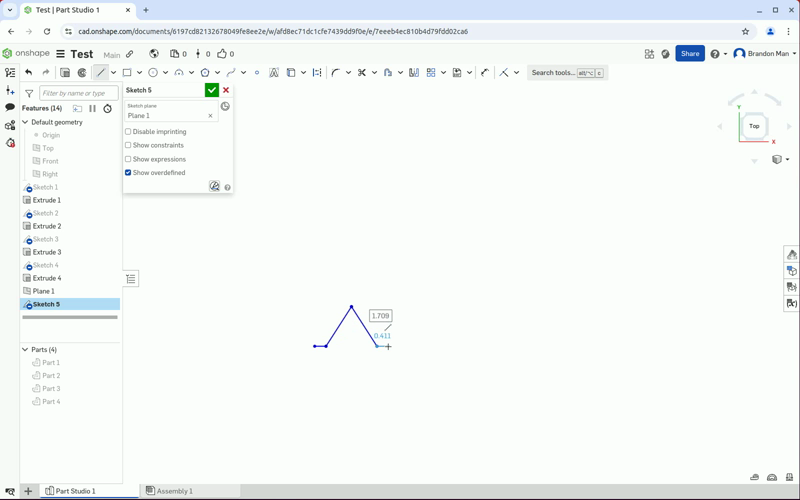
scroll(6)
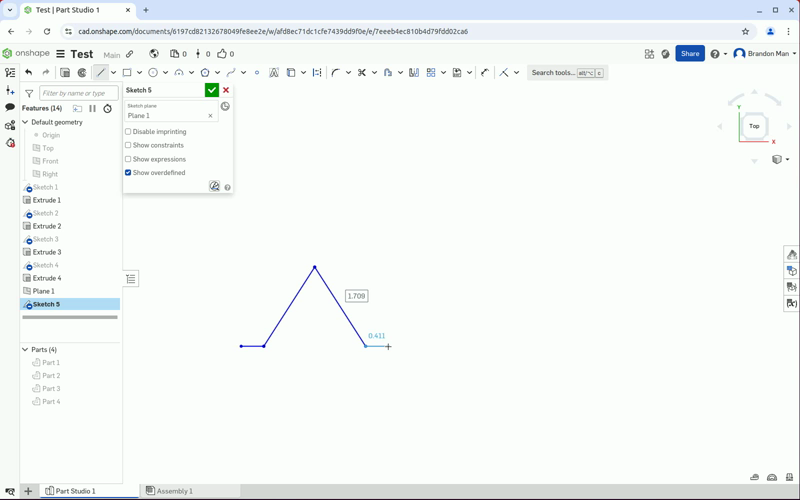
click(388, 346)
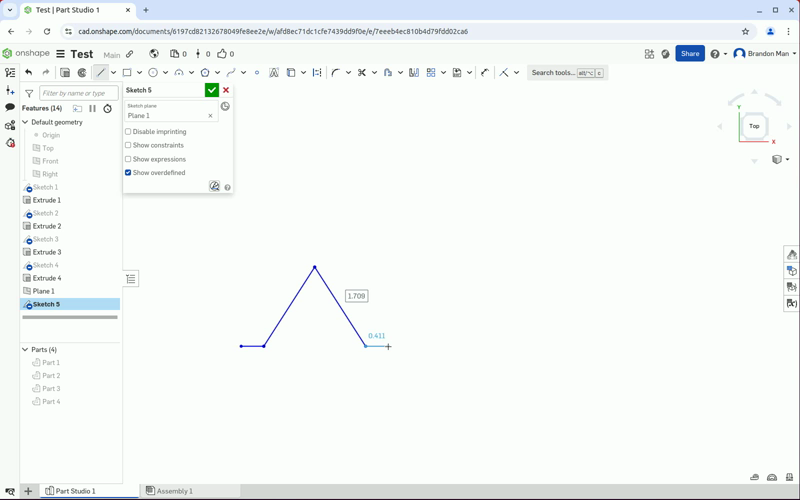
scroll(-6)
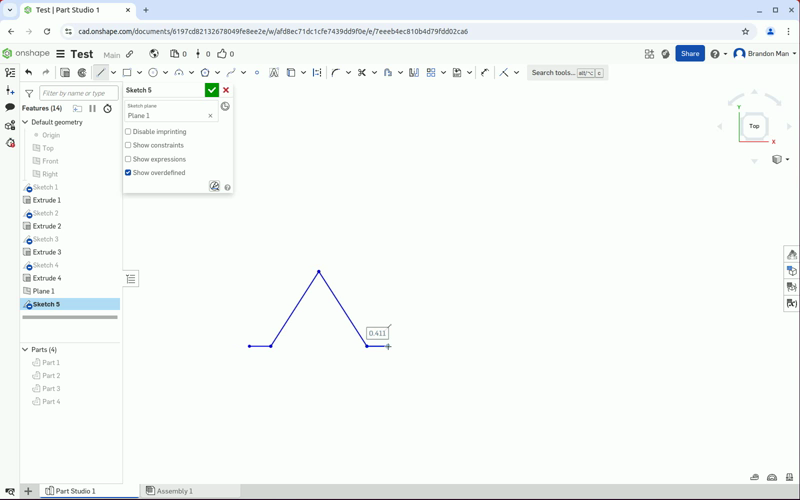
scroll(-6)
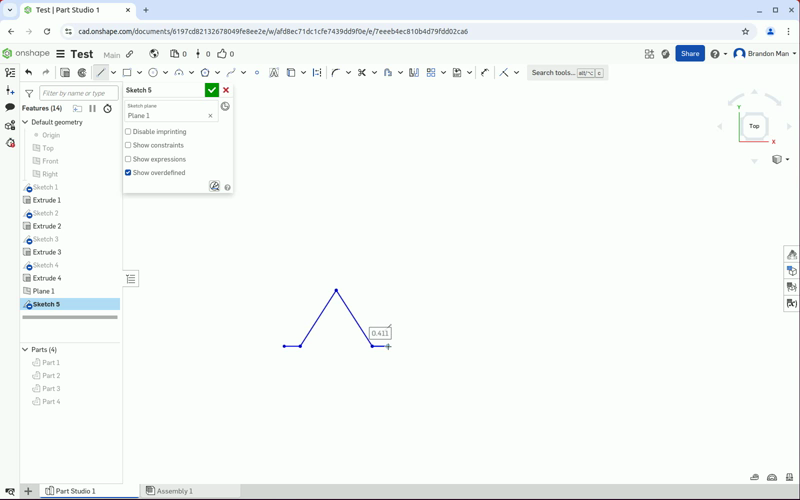
scroll(-6)
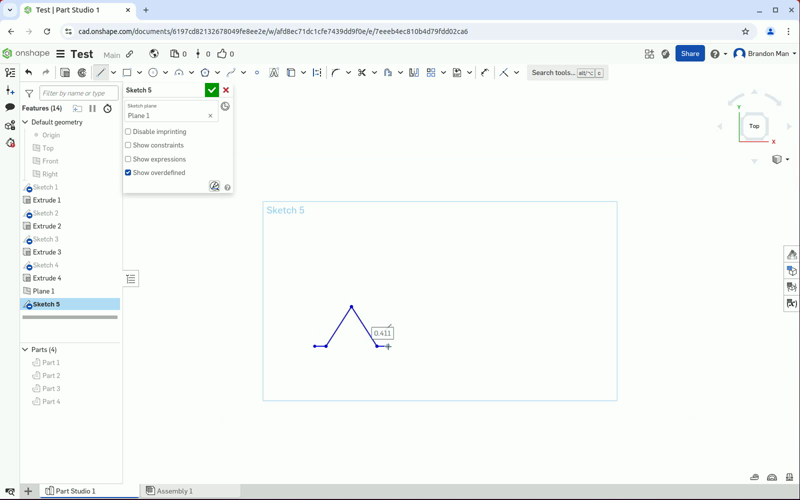
scroll(-6)
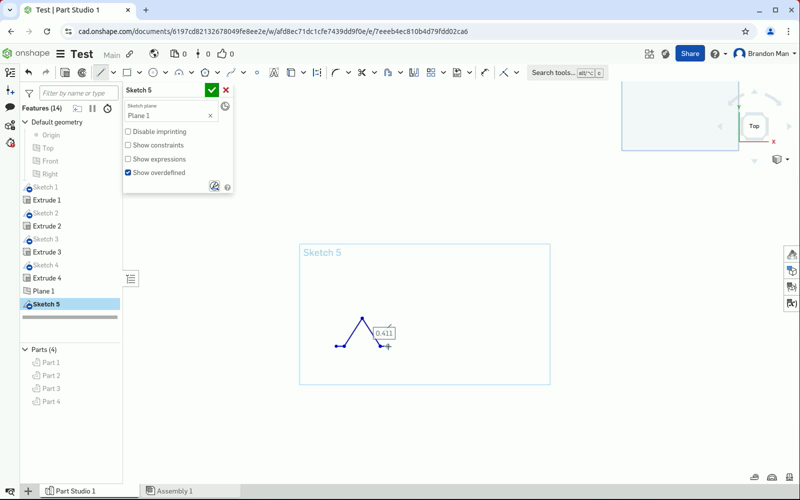
scroll(-6)
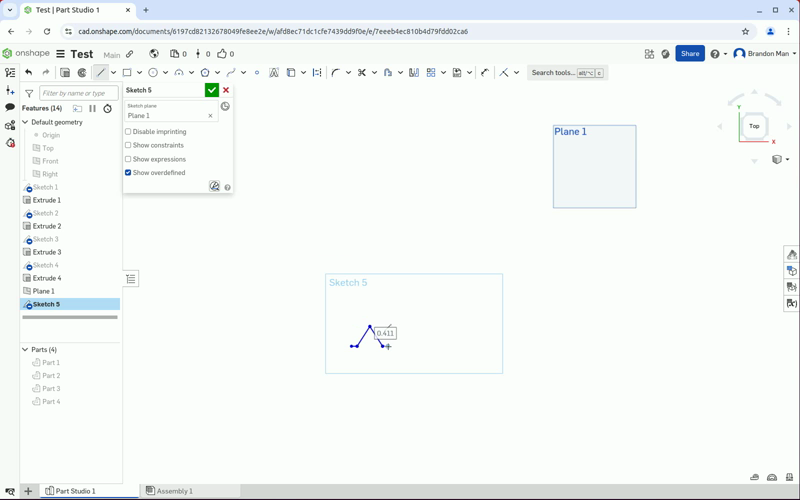
scroll(-6)
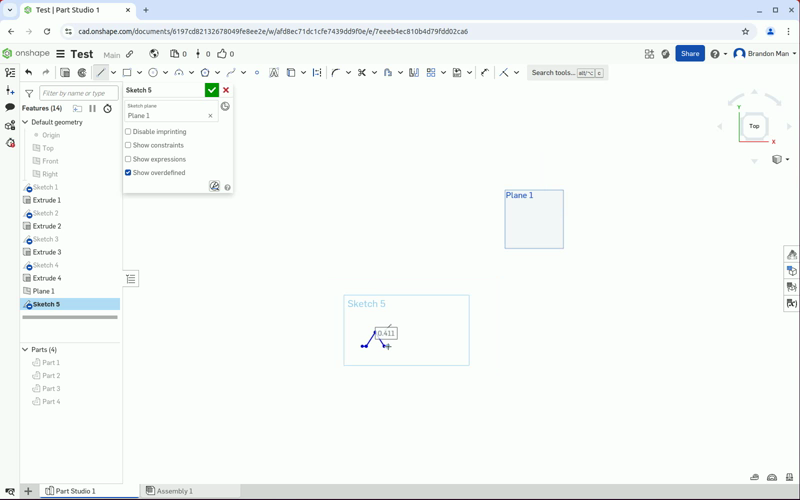
scroll(-6)
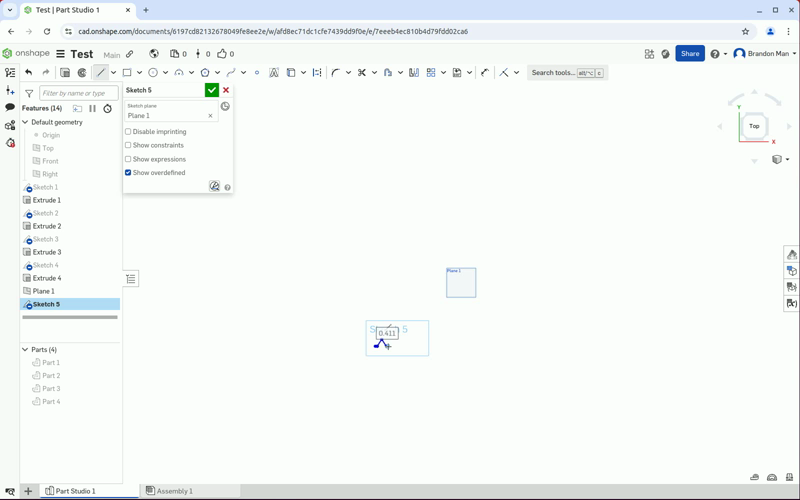
key_up(shift)
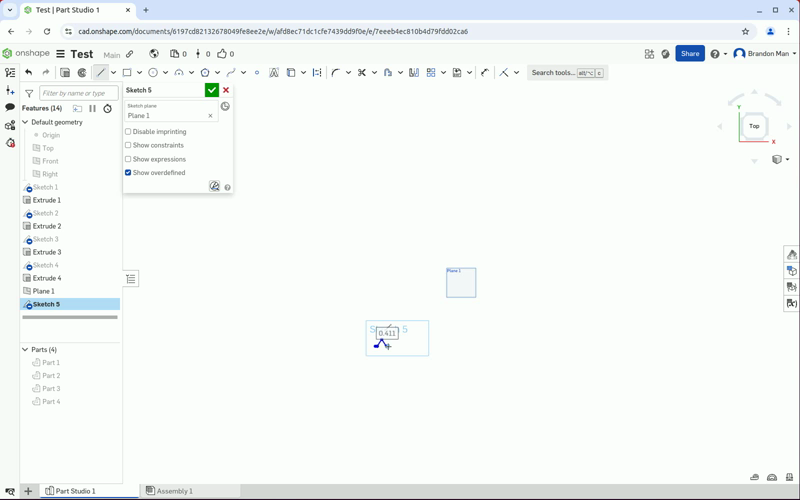
key_down(shift)
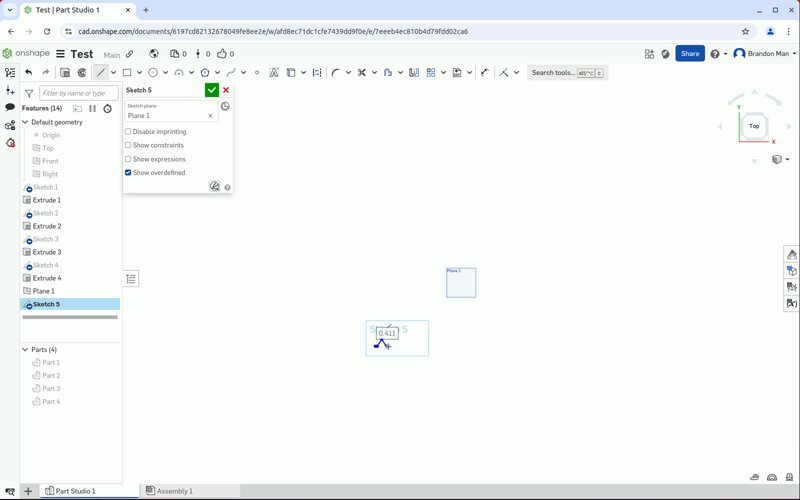
mouse_move(418, 346)
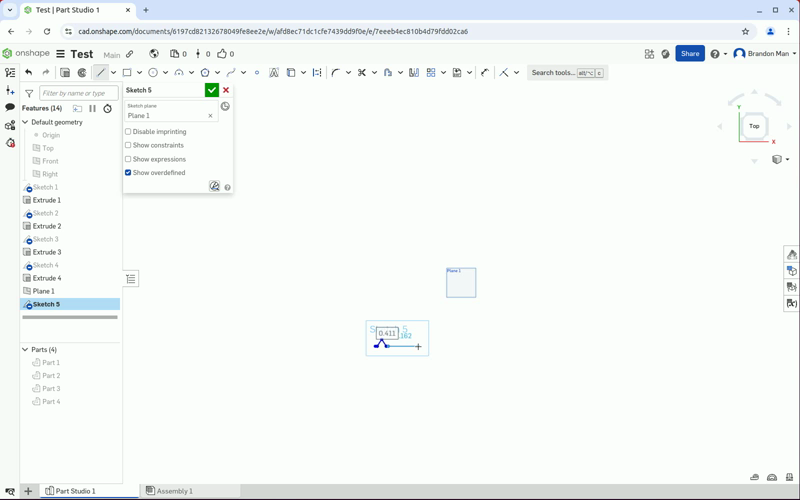
mouse_move(382, 337)
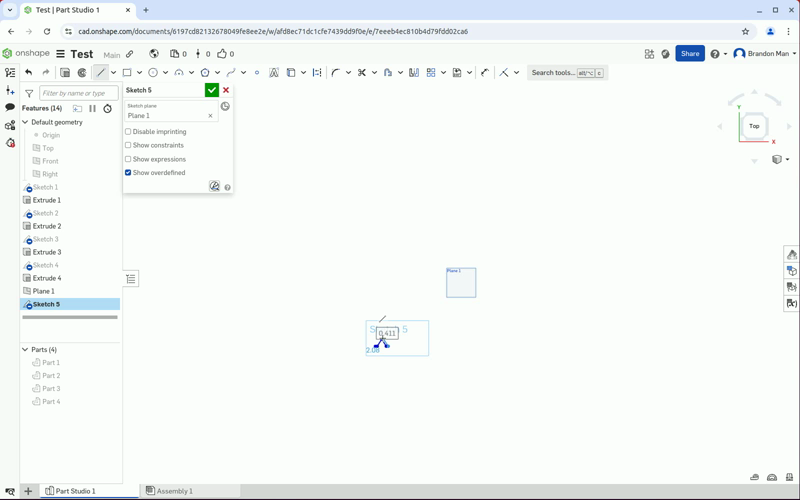
scroll(6)
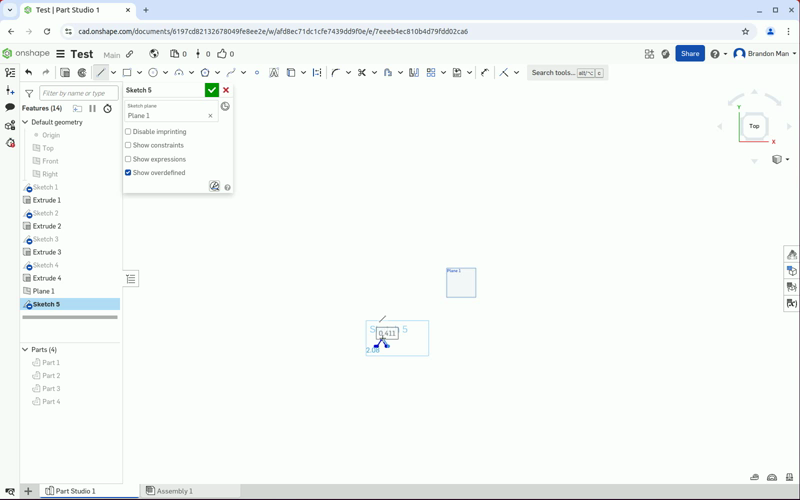
scroll(6)
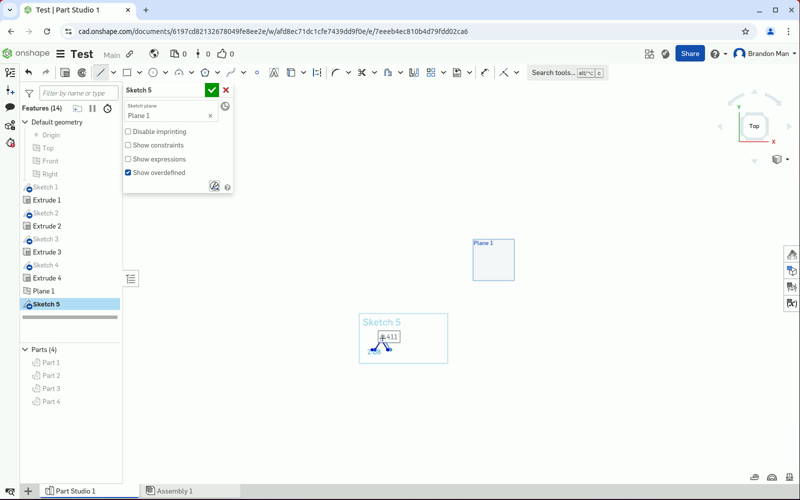
scroll(6)
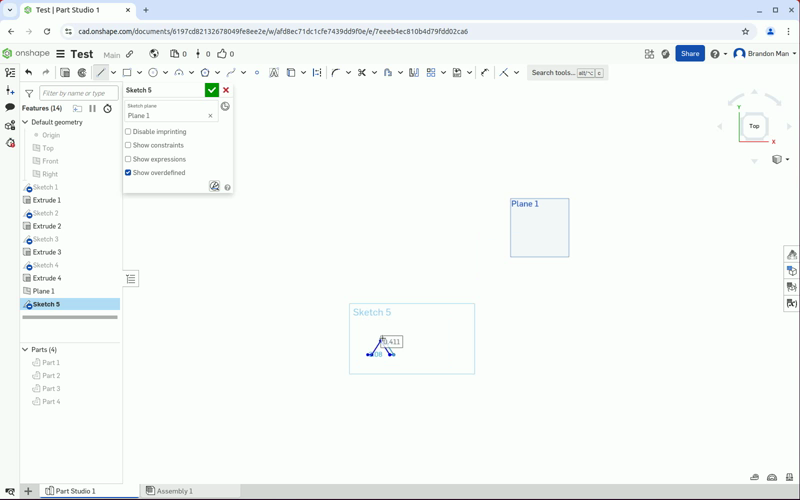
scroll(6)
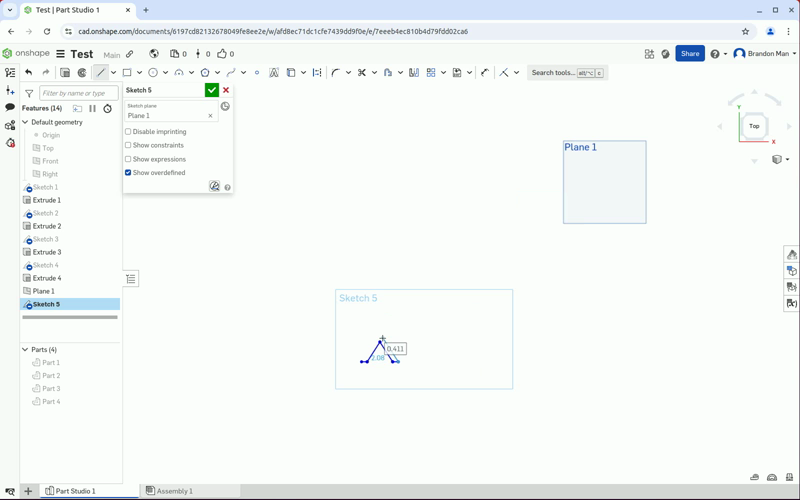
scroll(6)
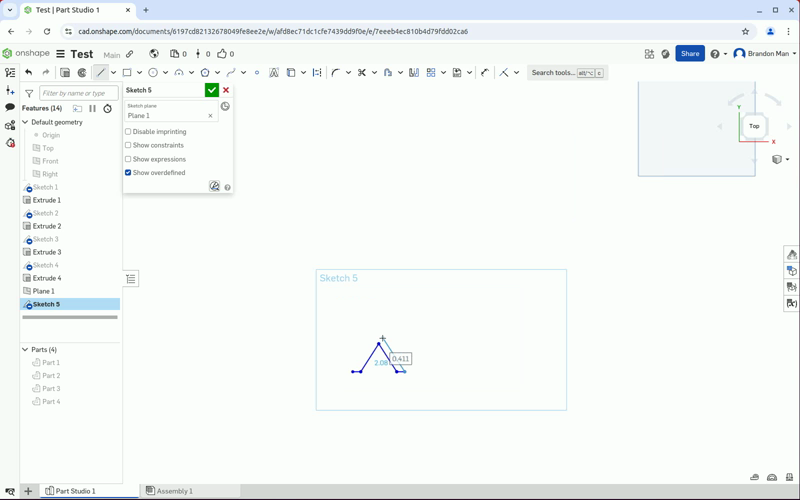
scroll(6)
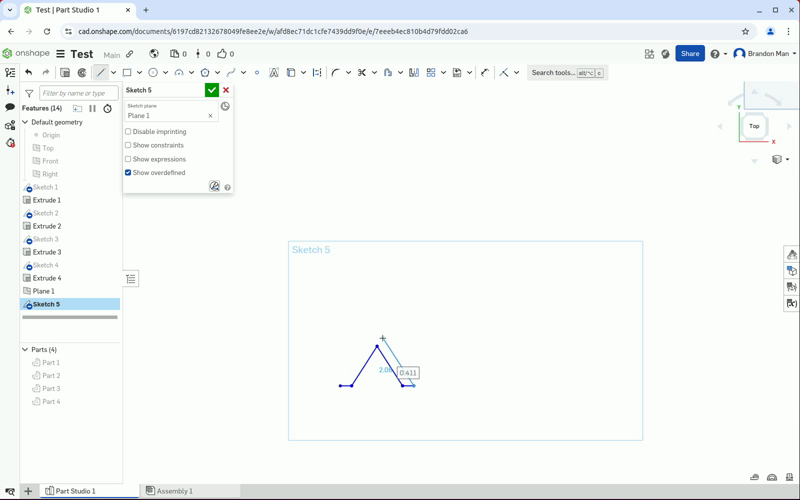
scroll(6)
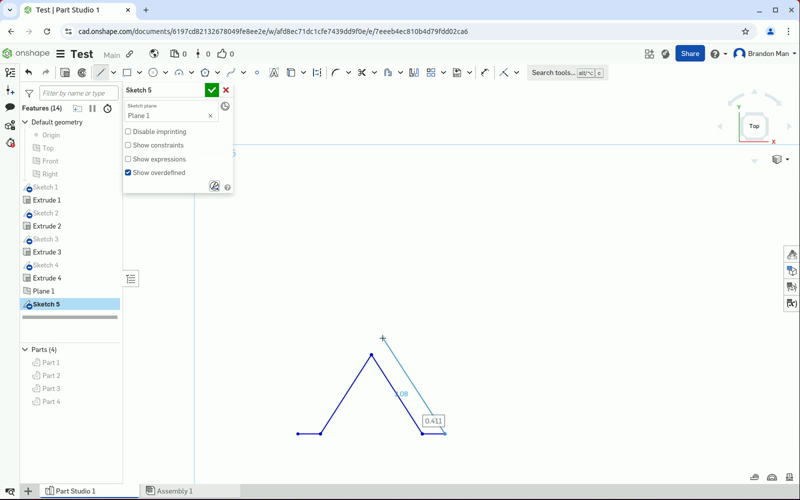
click(382, 337)
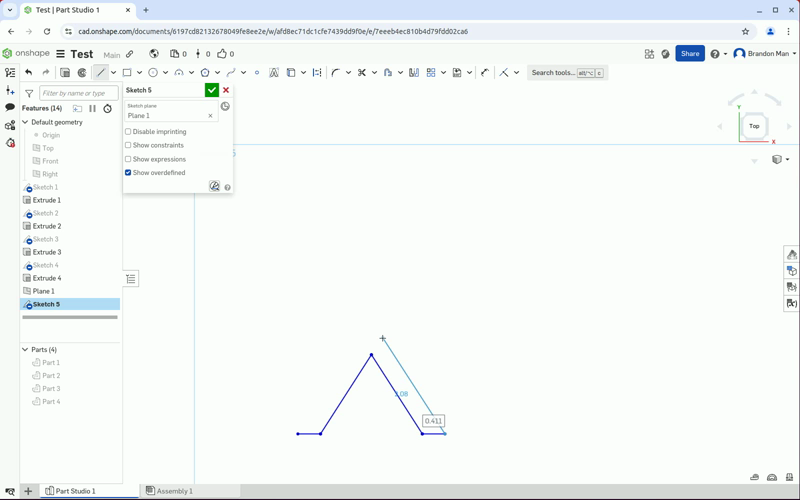
scroll(-6)
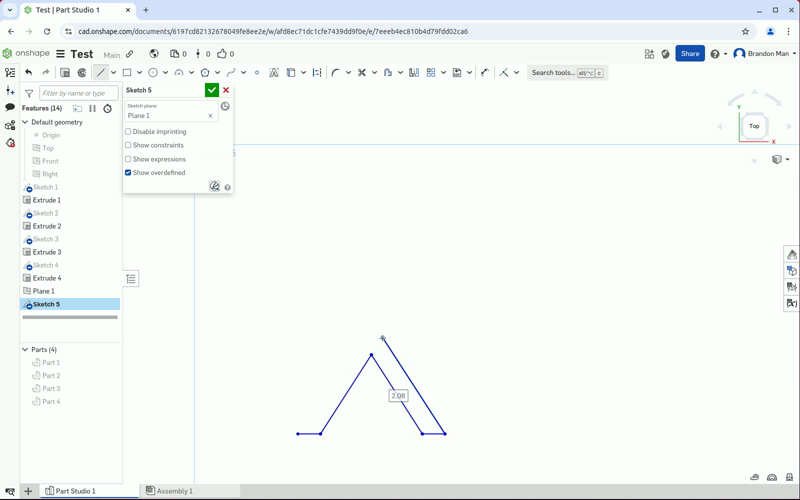
scroll(-6)
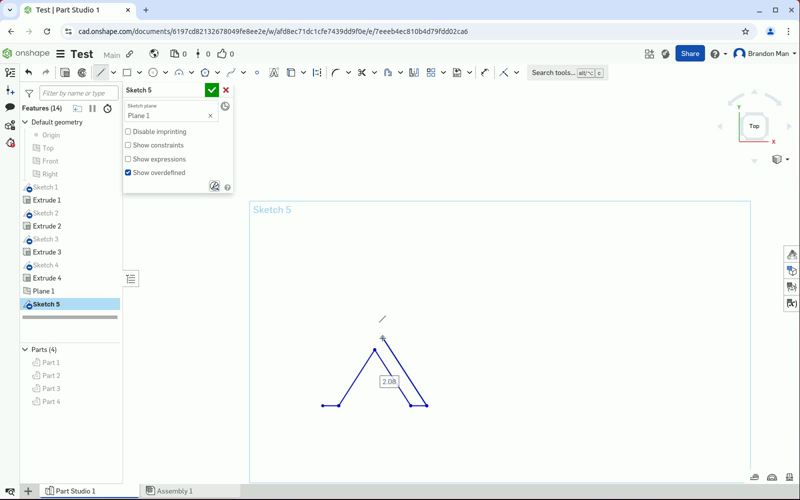
scroll(-6)
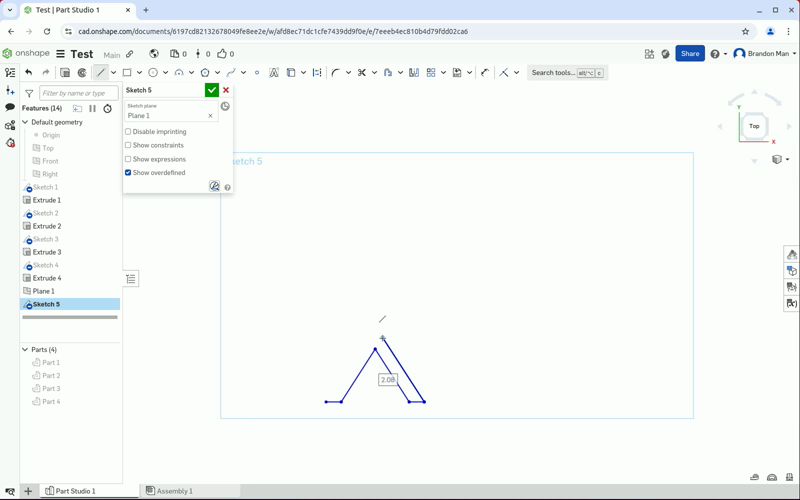
scroll(-6)
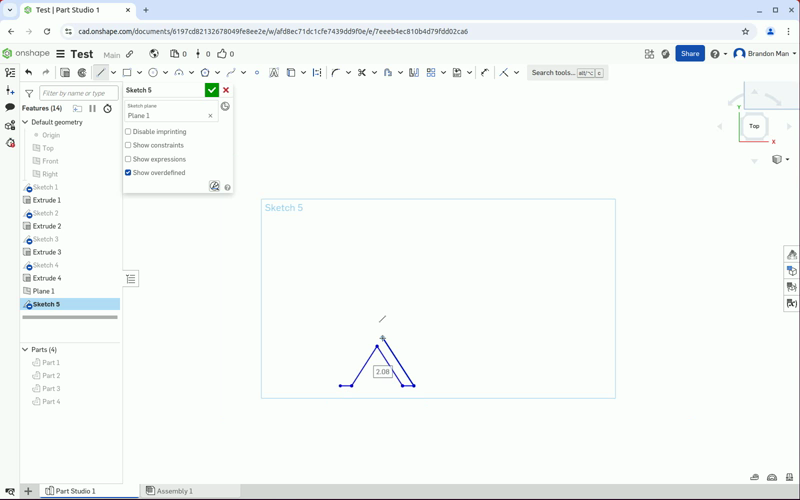
scroll(-6)
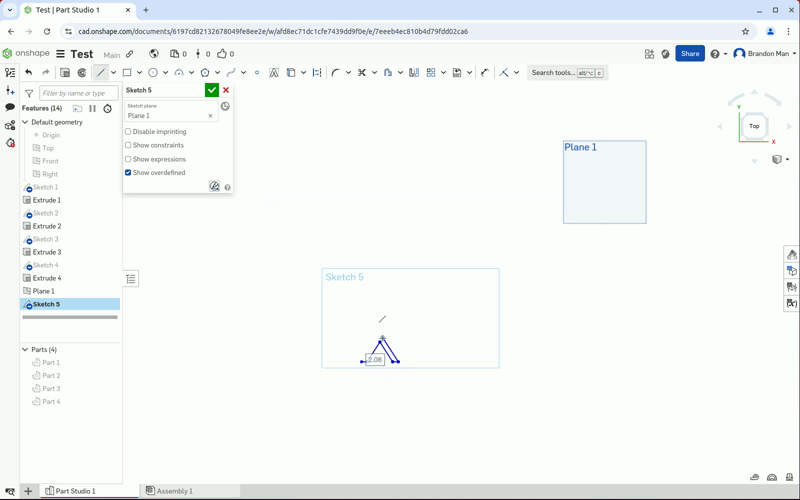
scroll(-6)
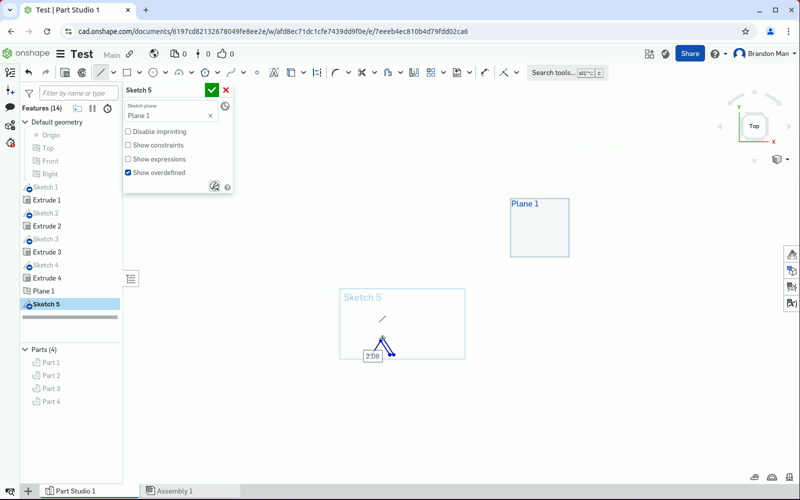
scroll(-6)
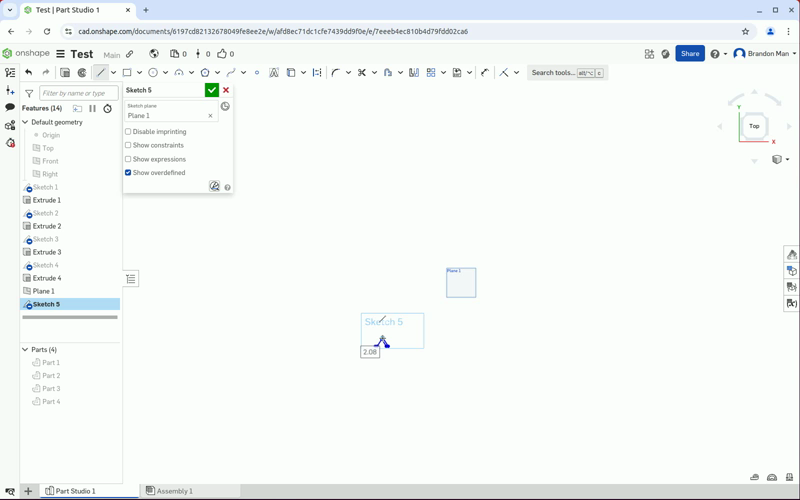
key_up(shift)
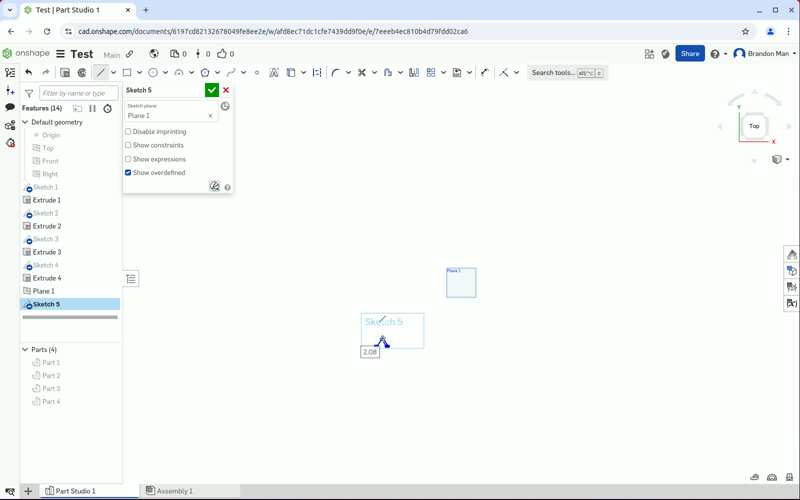
key_down(shift)
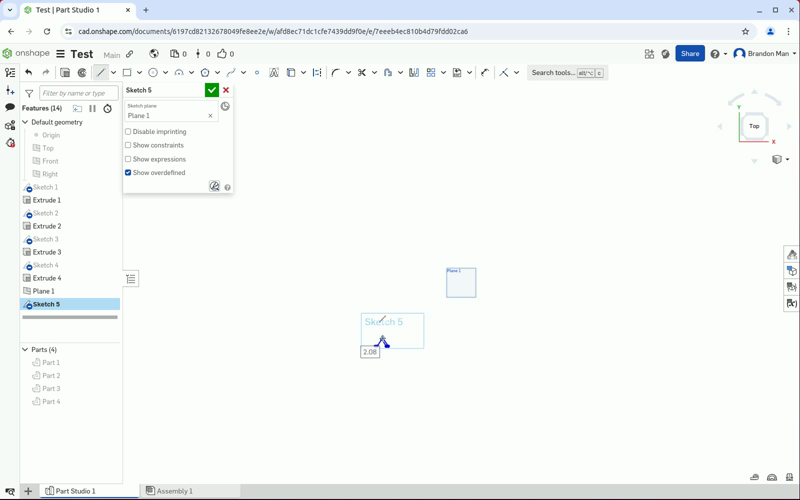
mouse_move(412, 337)
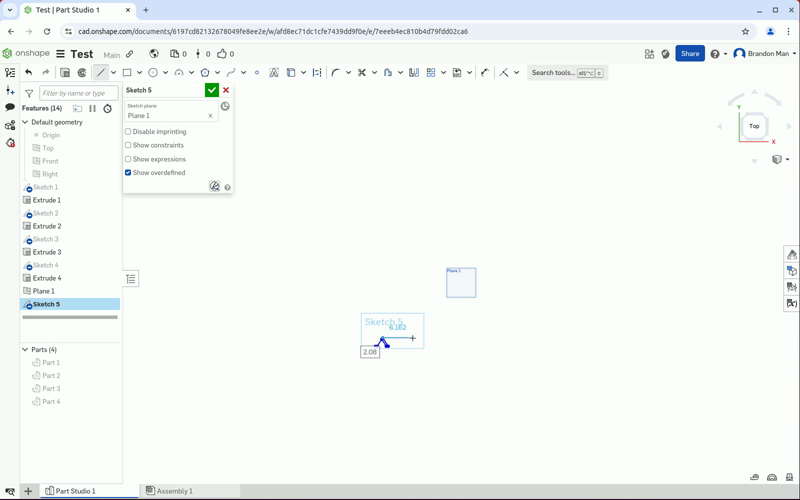
mouse_move(387, 330)
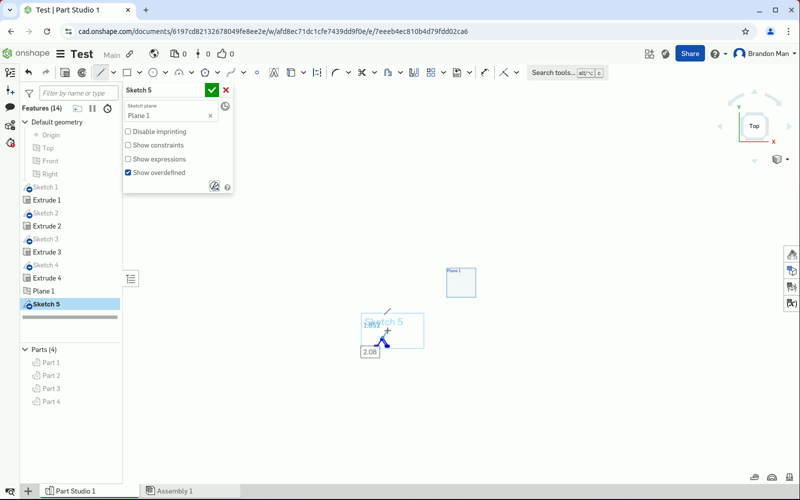
click(387, 330)
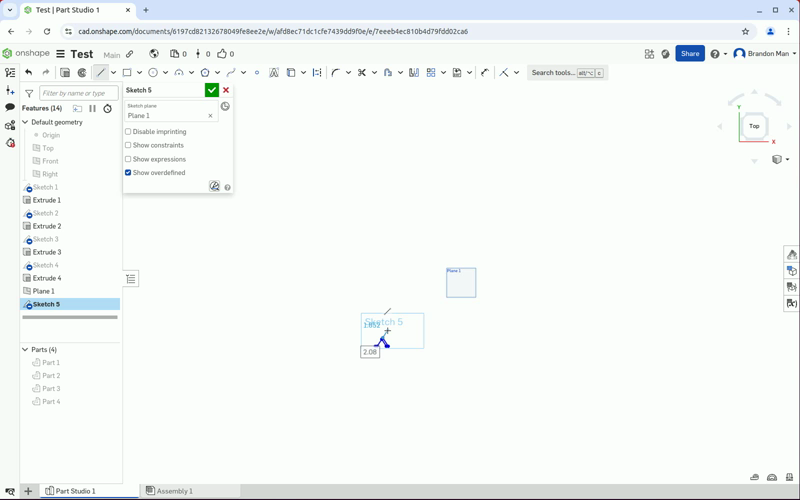
key_up(shift)
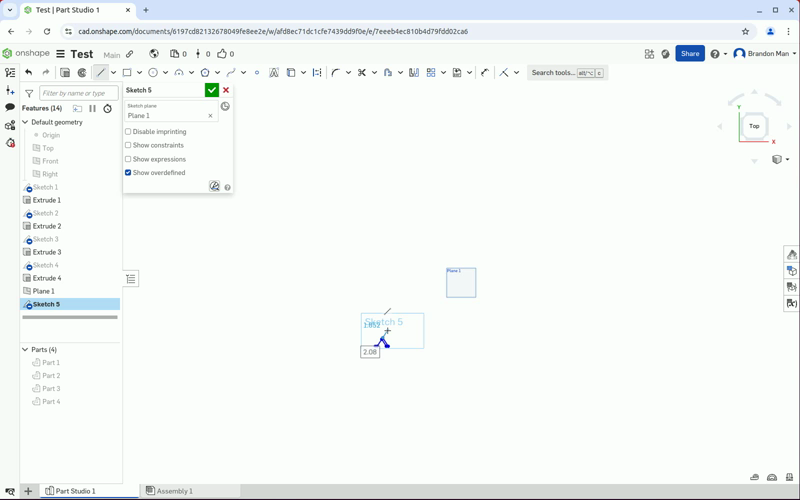
key_down(shift)
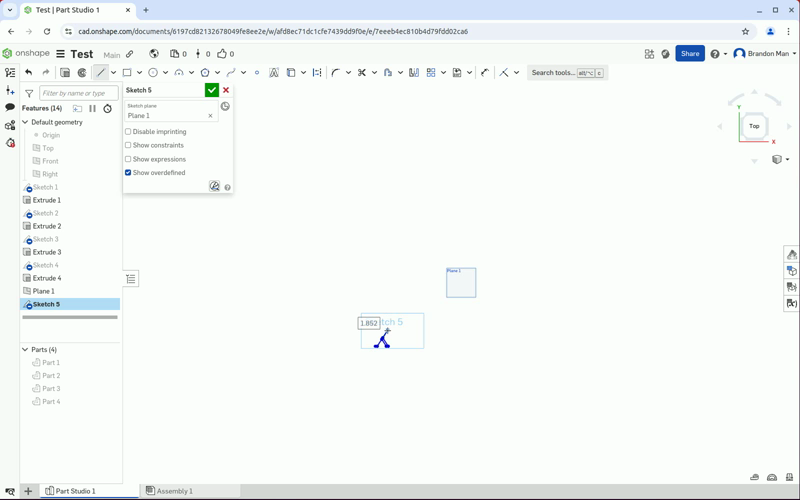
mouse_move(417, 330)
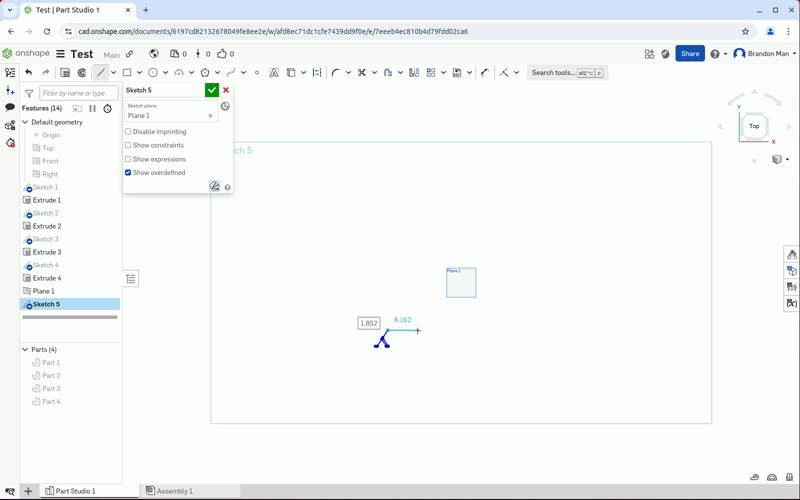
mouse_move(385, 330)
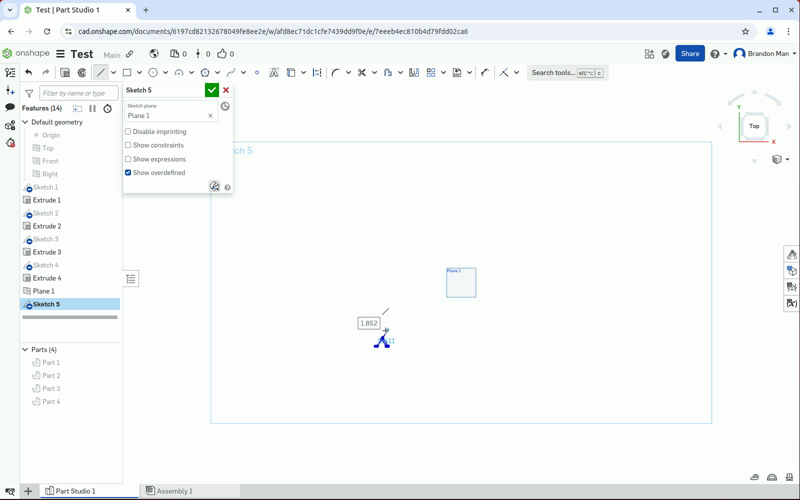
scroll(6)
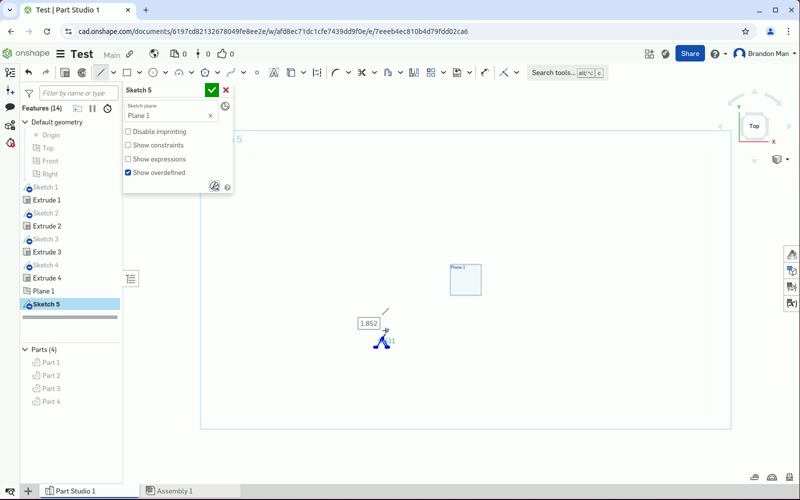
scroll(6)
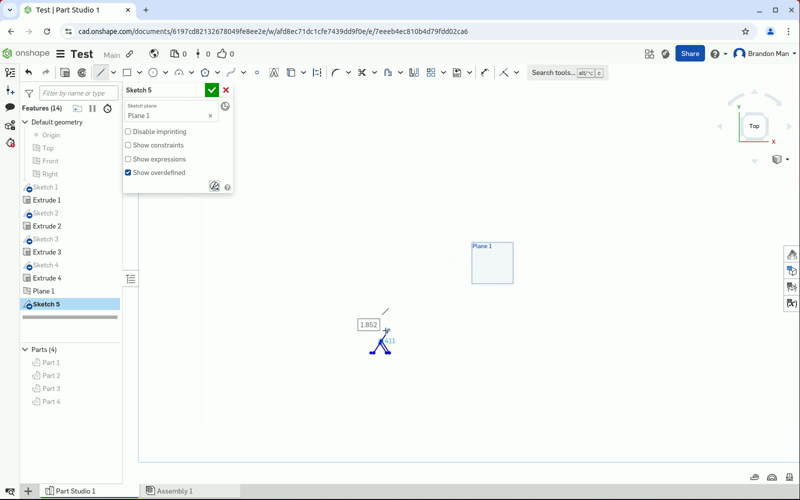
scroll(6)
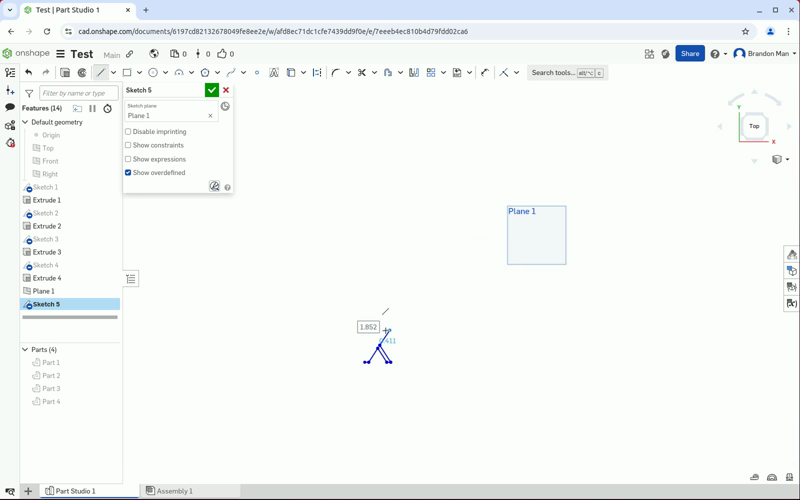
scroll(6)
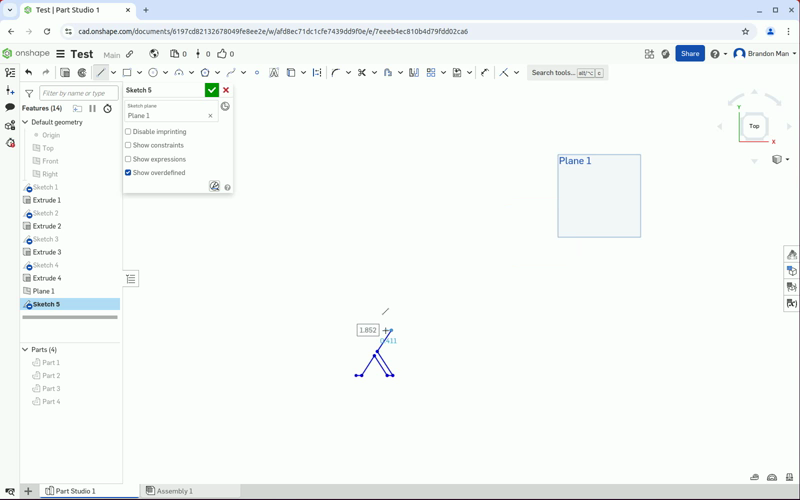
scroll(6)
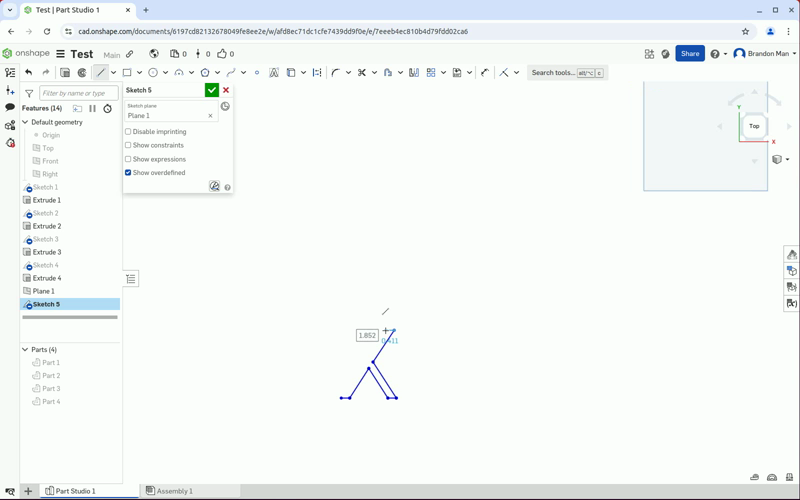
scroll(6)
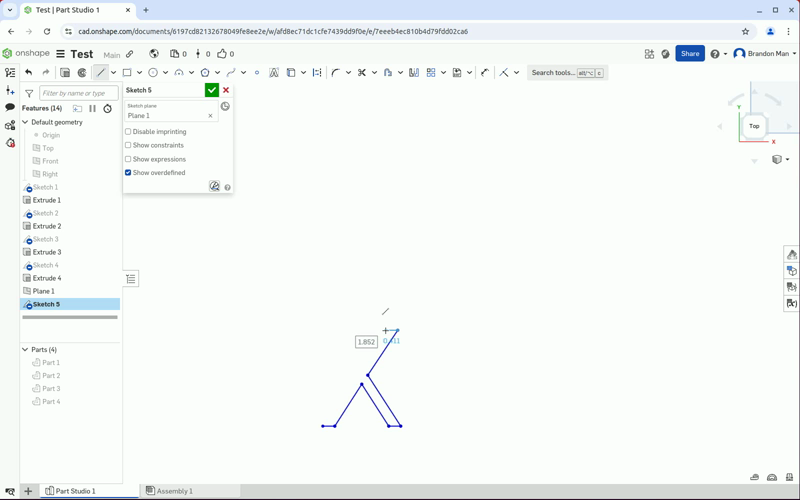
scroll(6)
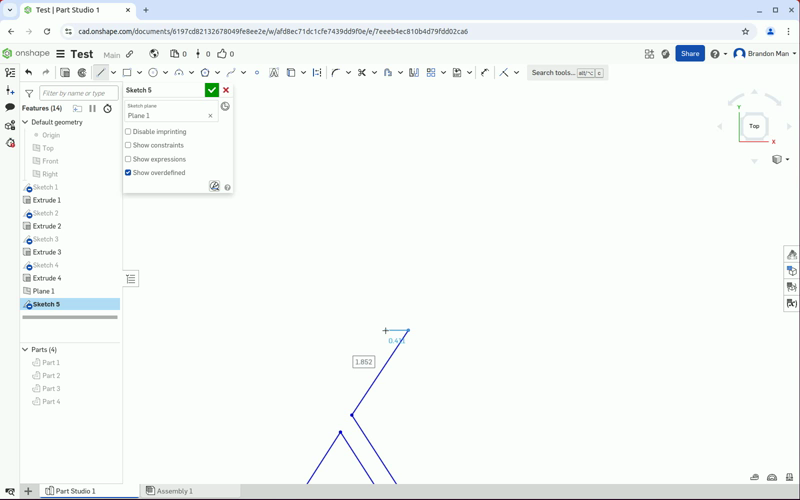
click(385, 330)
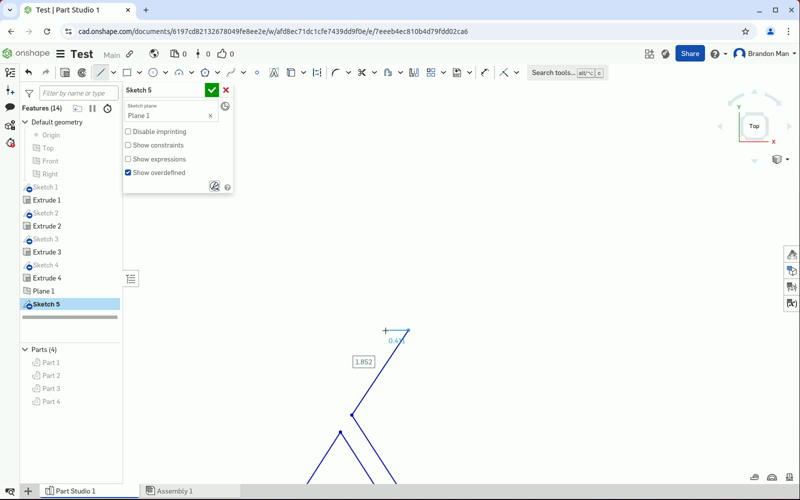
scroll(-6)
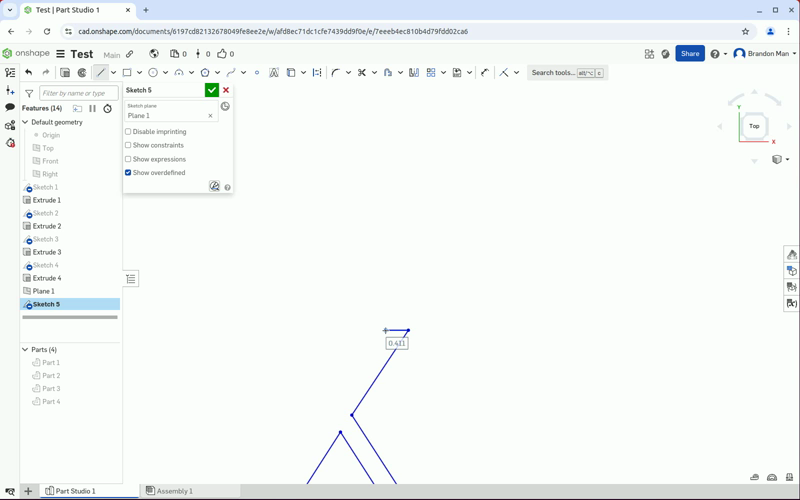
scroll(-6)
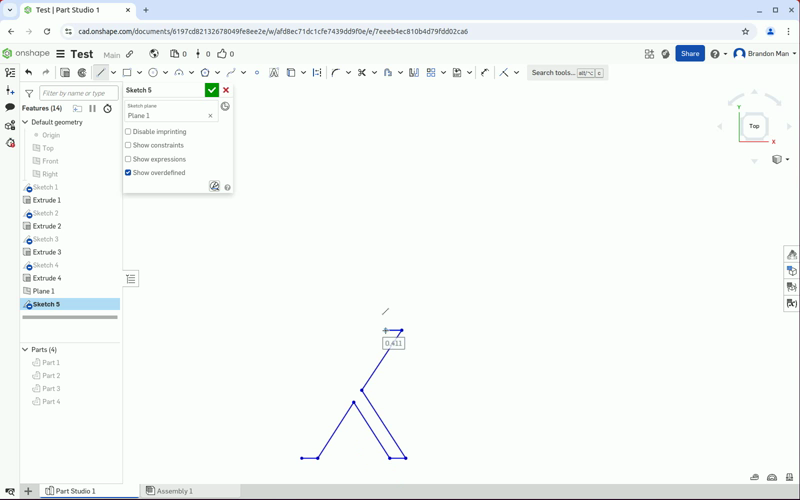
scroll(-6)
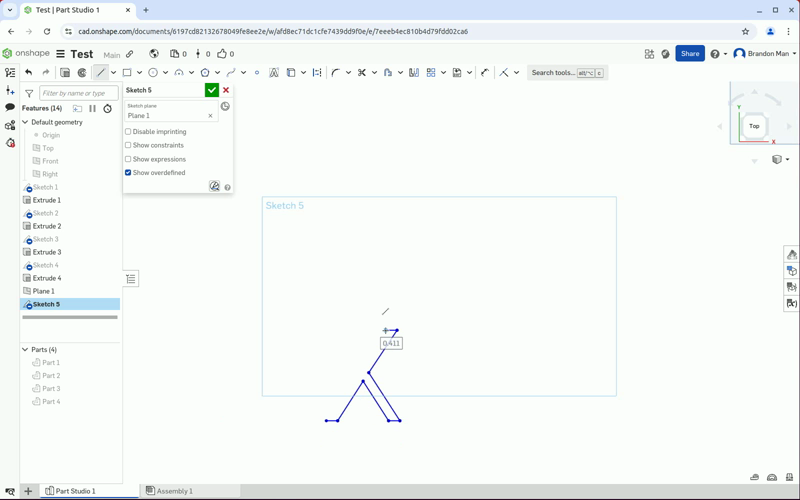
scroll(-6)
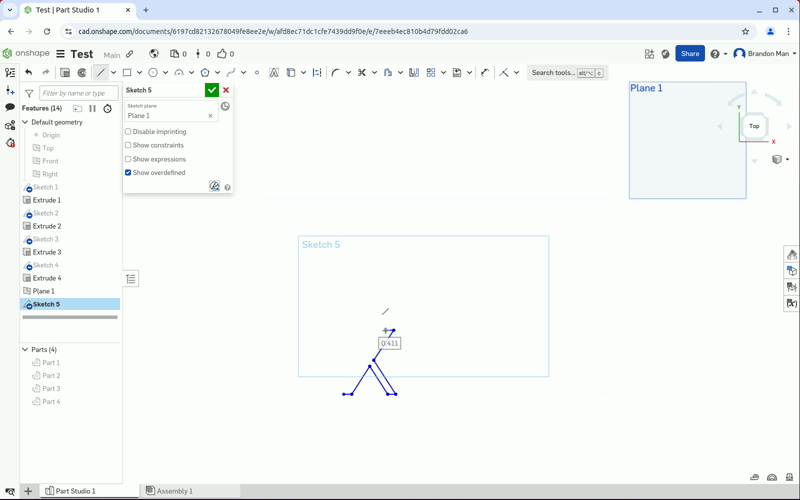
scroll(-6)
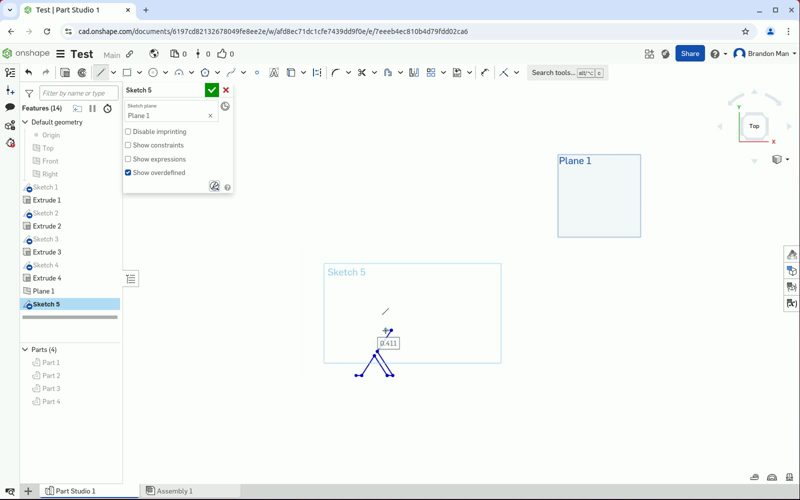
scroll(-6)
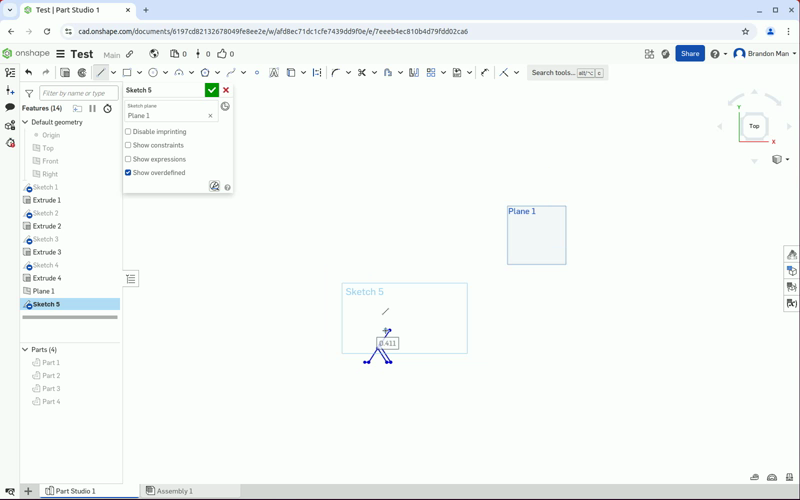
scroll(-6)
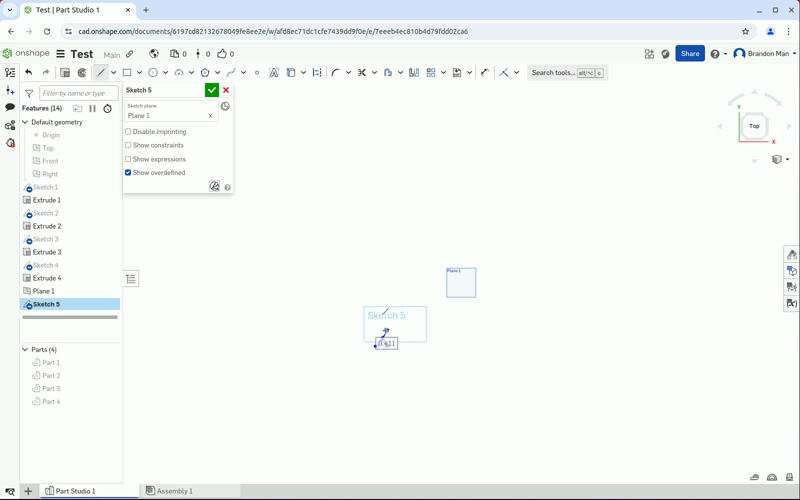
key_up(shift)
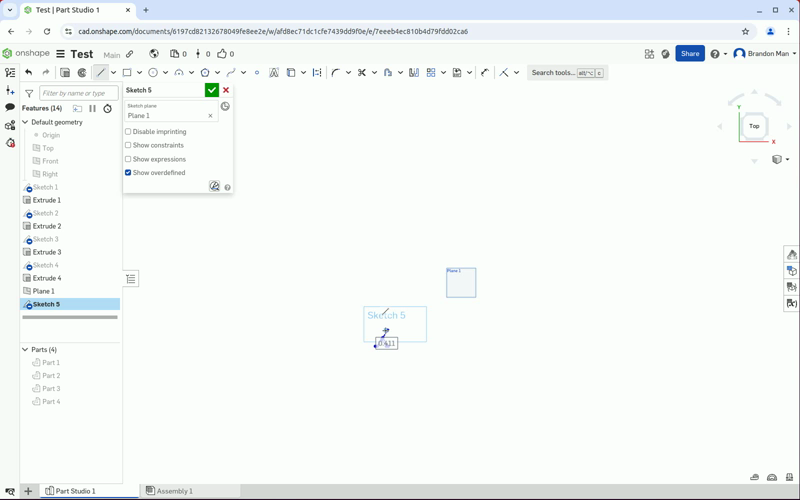
key_down(shift)
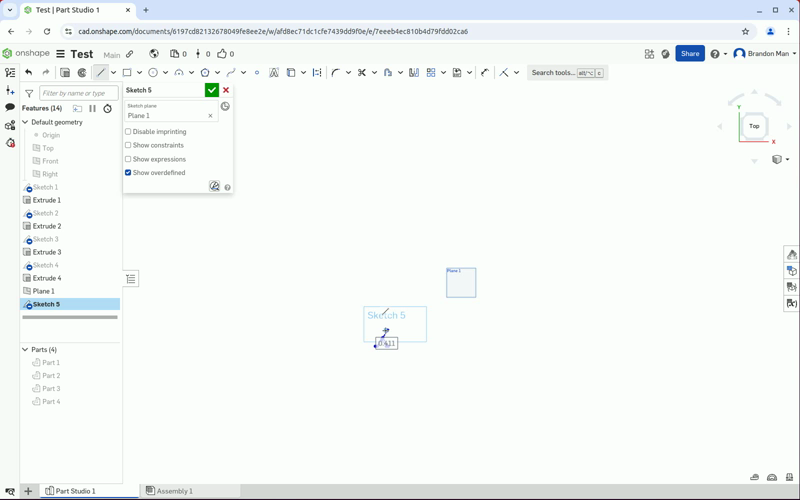
mouse_move(415, 330)
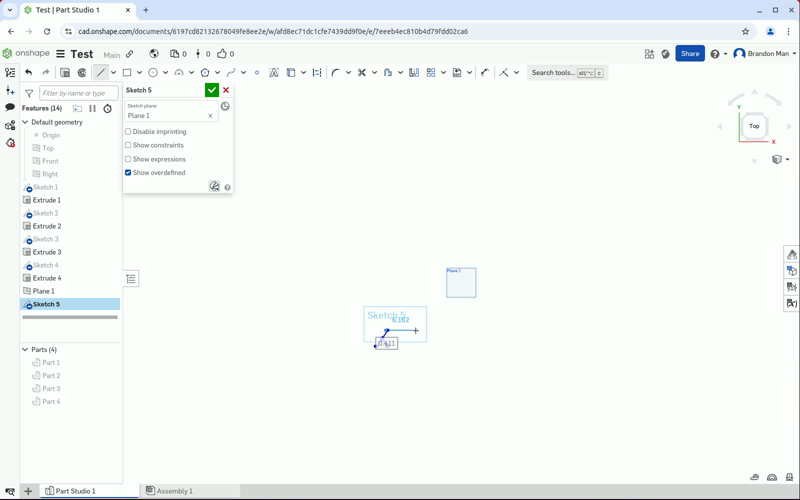
mouse_move(381, 336)
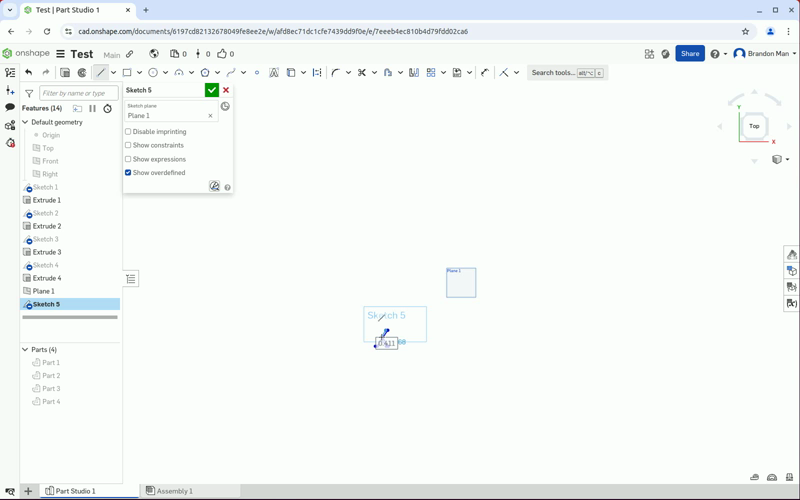
scroll(6)
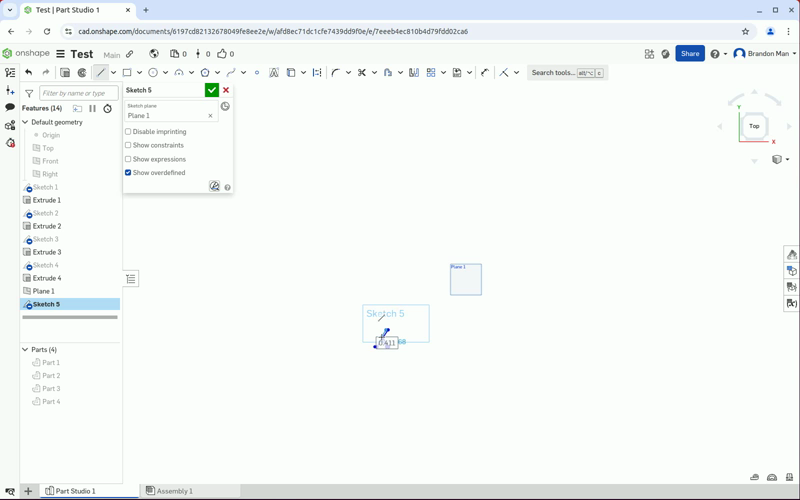
scroll(6)
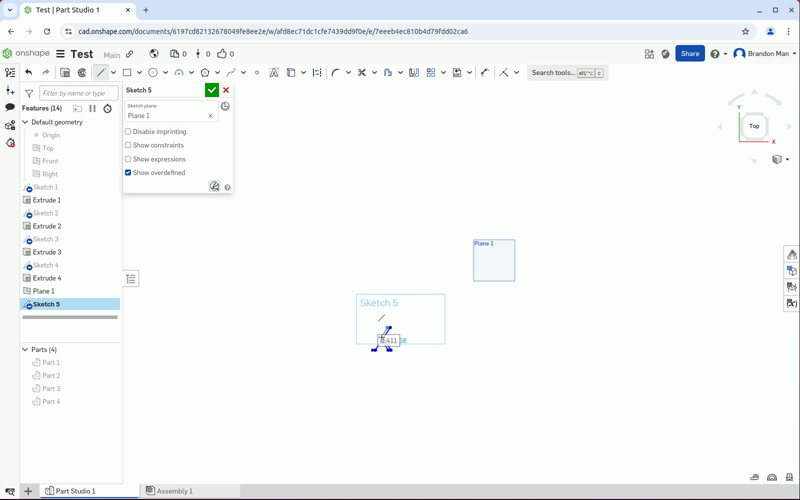
scroll(6)
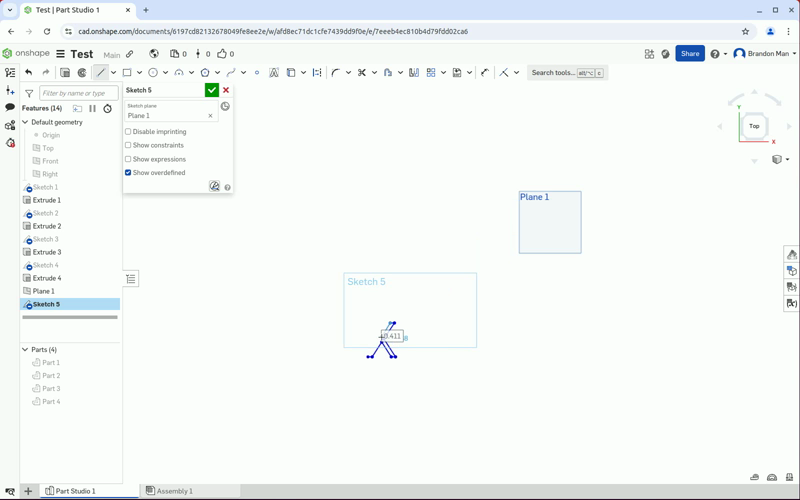
scroll(6)
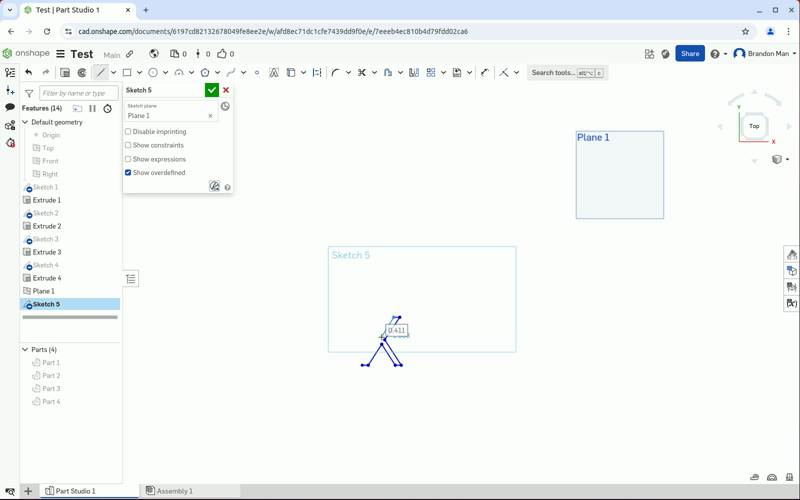
scroll(6)
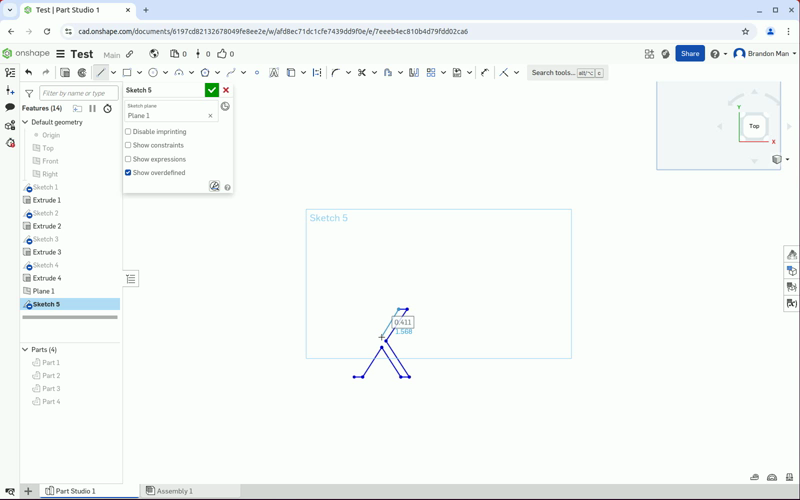
scroll(6)
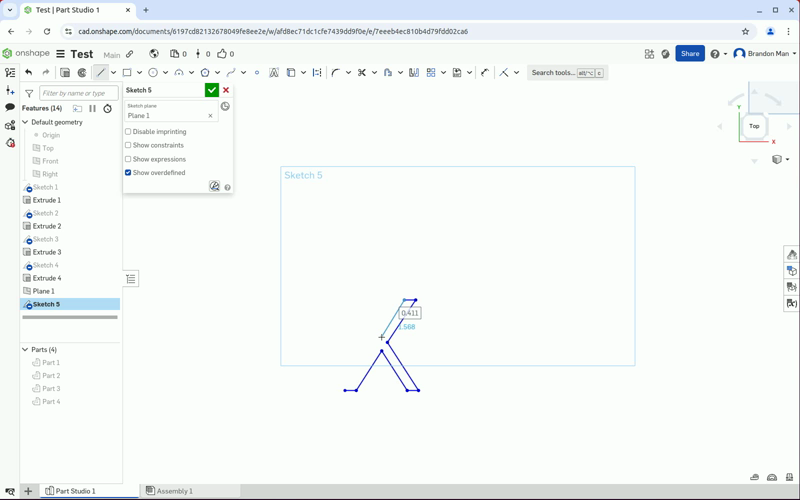
scroll(6)
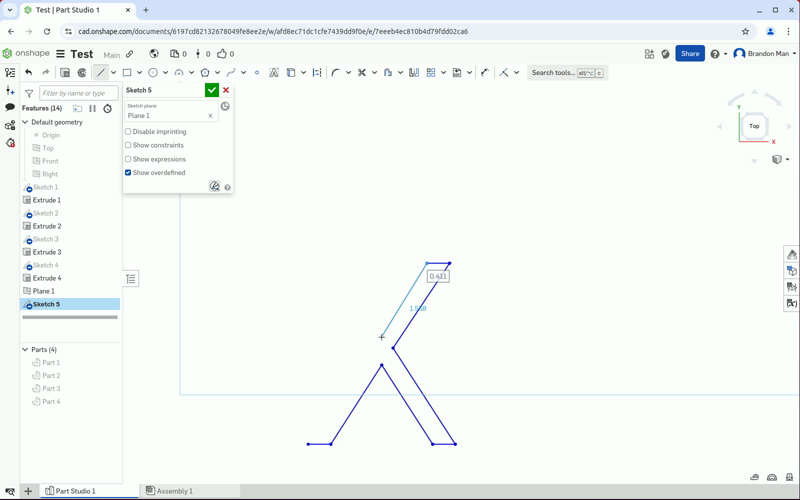
click(381, 336)
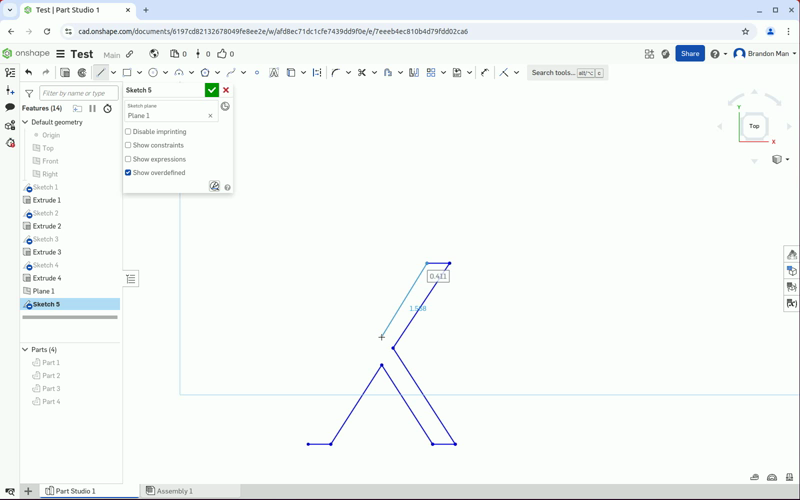
scroll(-6)
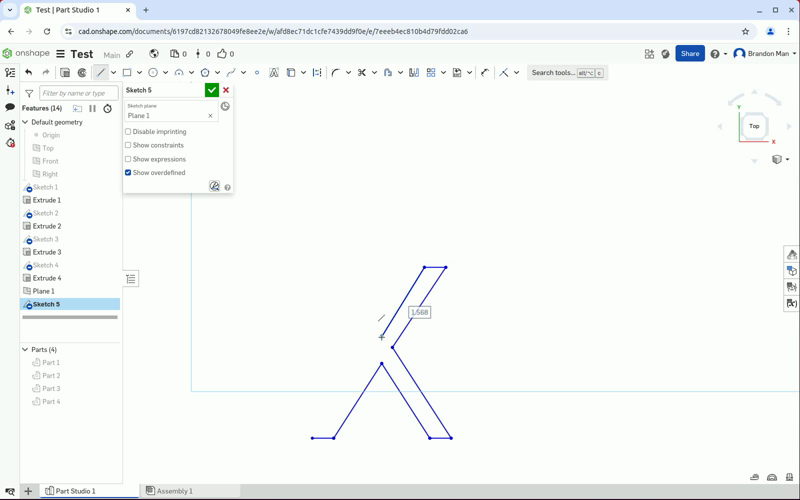
scroll(-6)
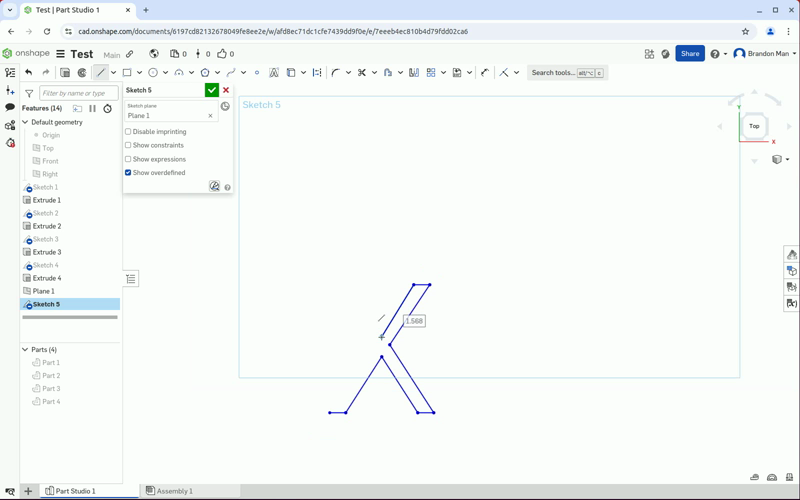
scroll(-6)
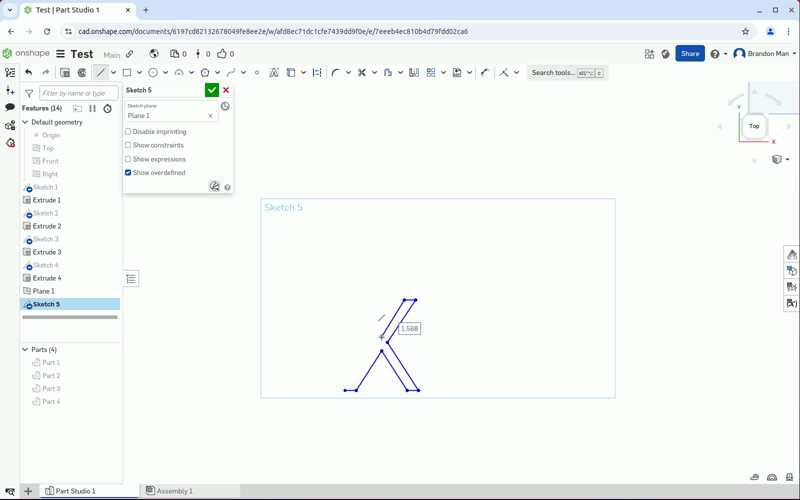
scroll(-6)
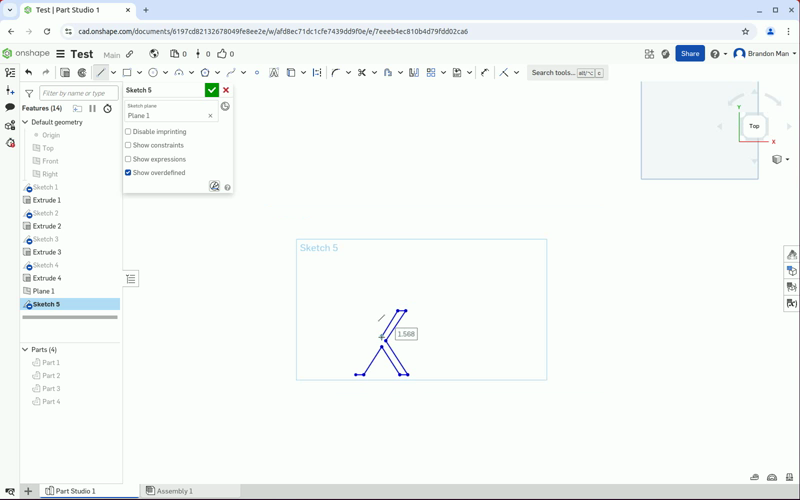
scroll(-6)
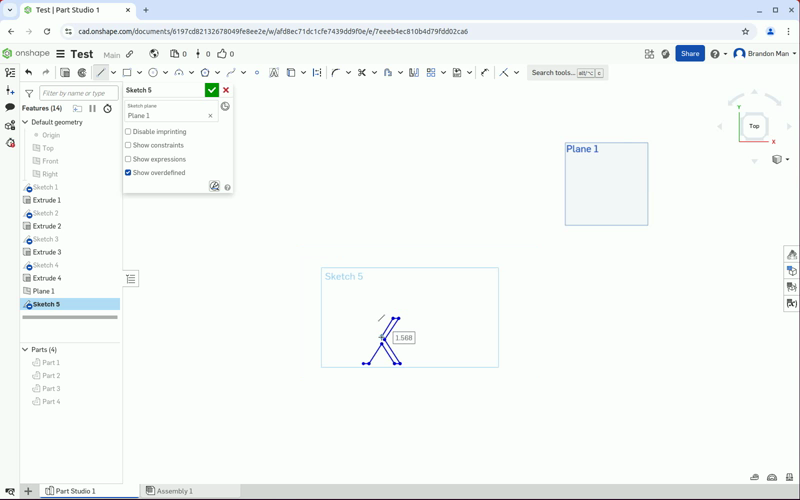
scroll(-6)
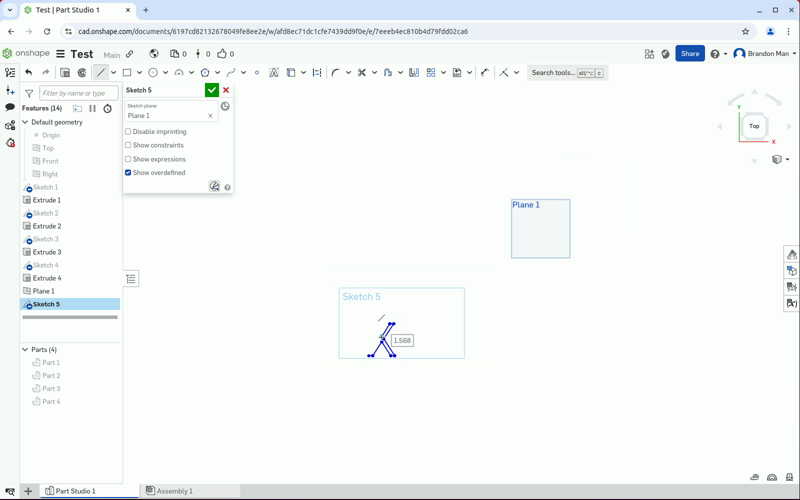
scroll(-6)
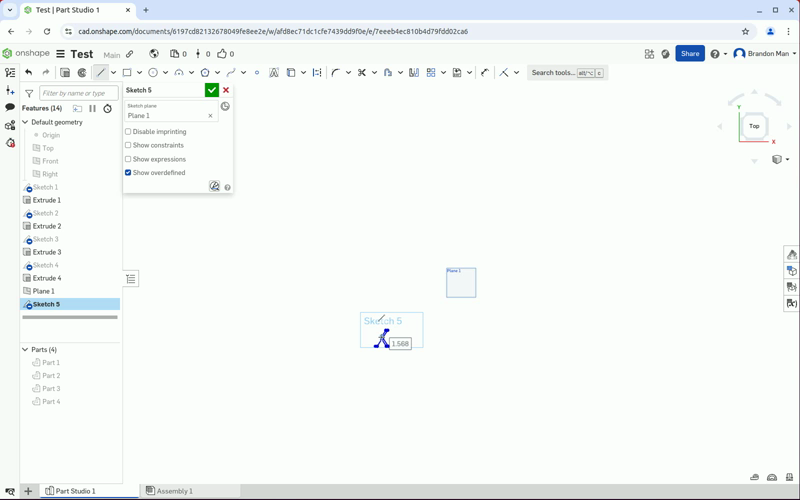
key_up(shift)
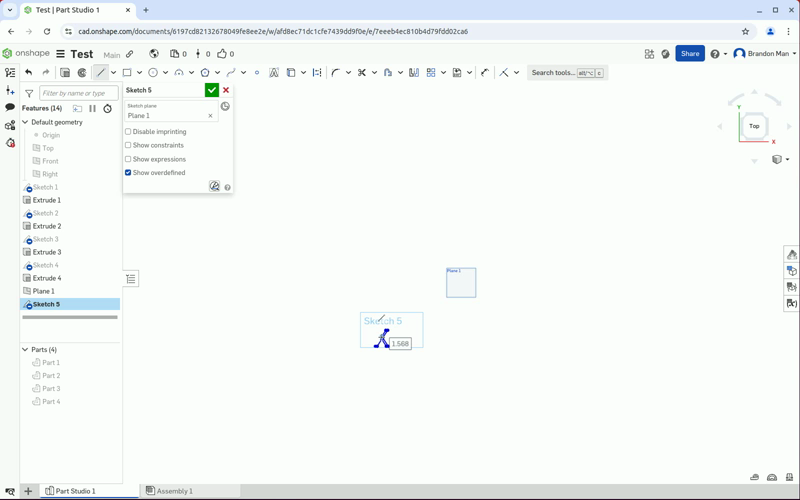
key_down(shift)
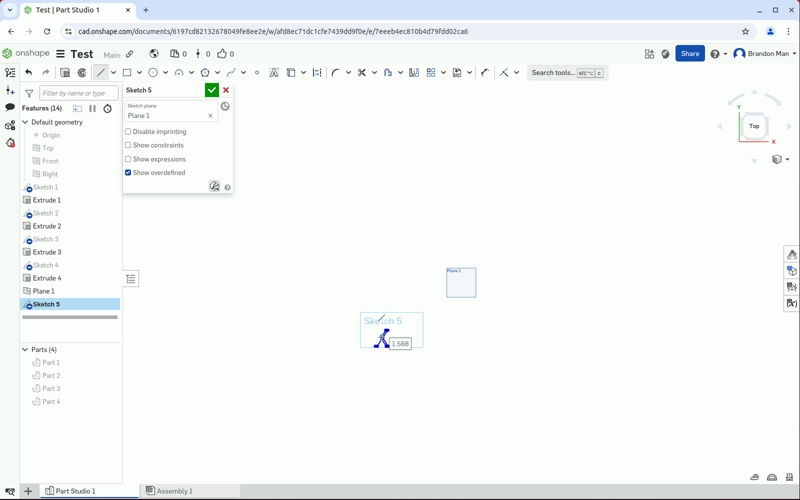
mouse_move(411, 336)
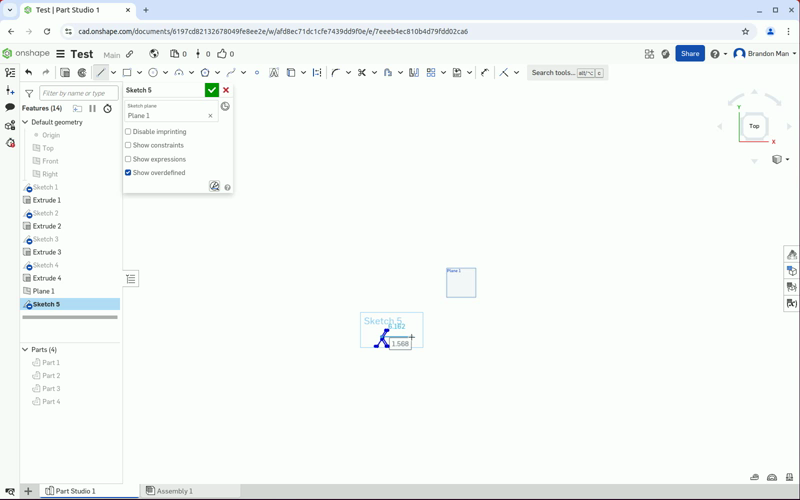
mouse_move(377, 330)
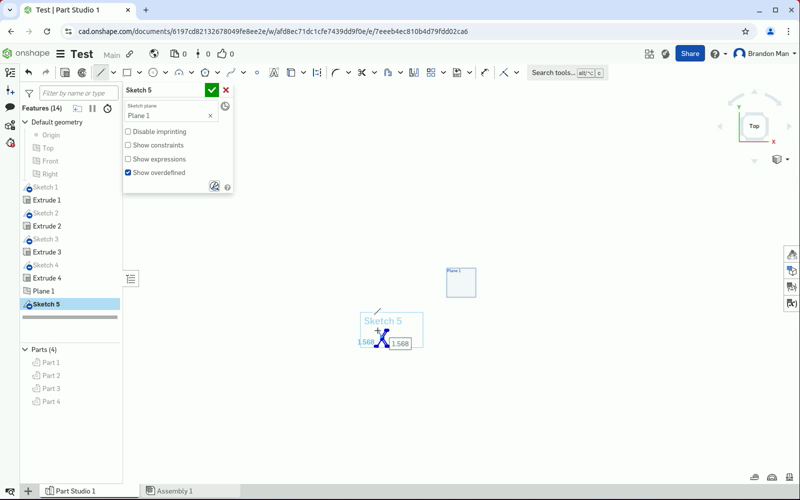
click(377, 330)
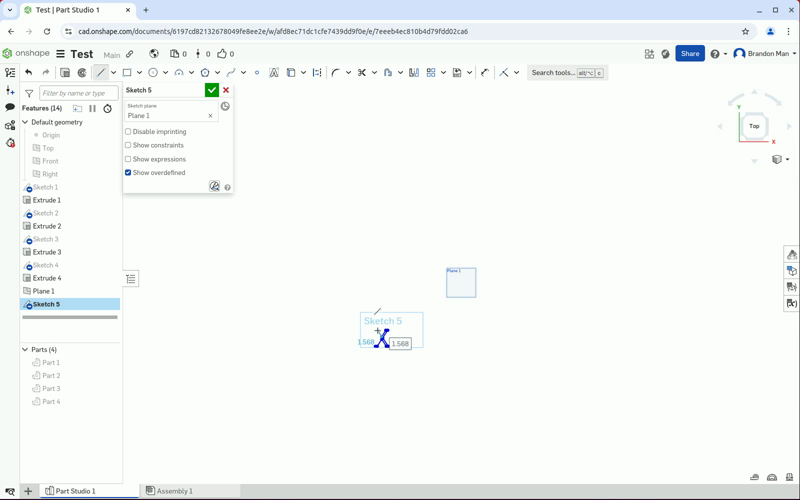
key_up(shift)
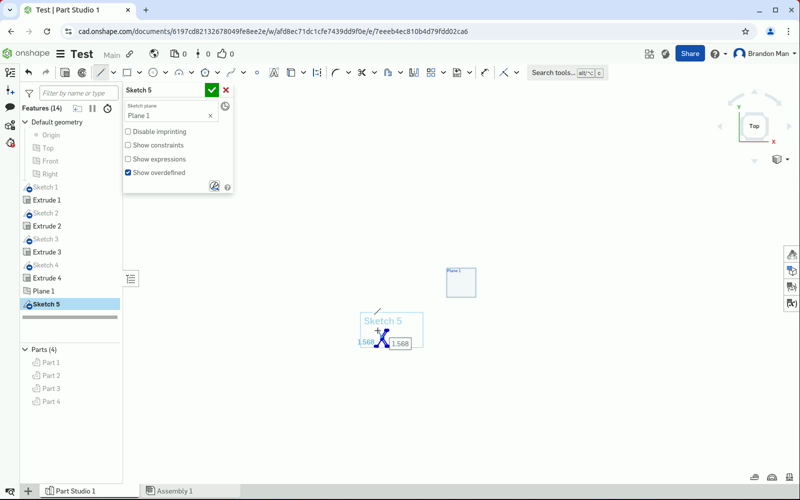
key_down(shift)
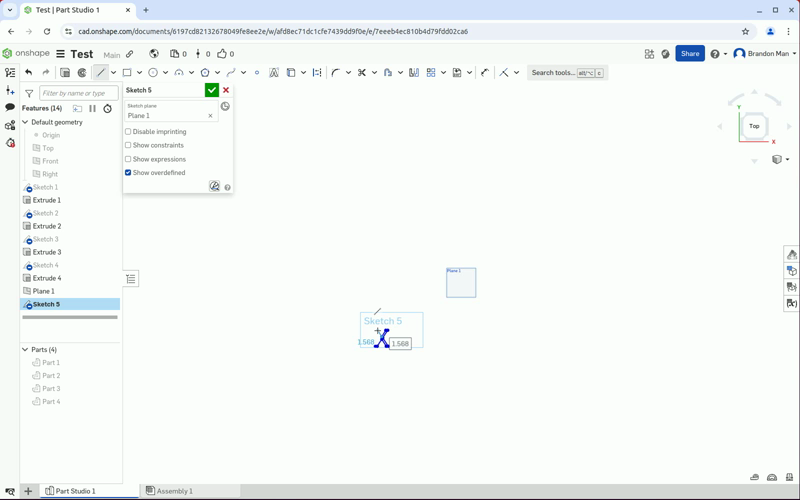
mouse_move(407, 330)
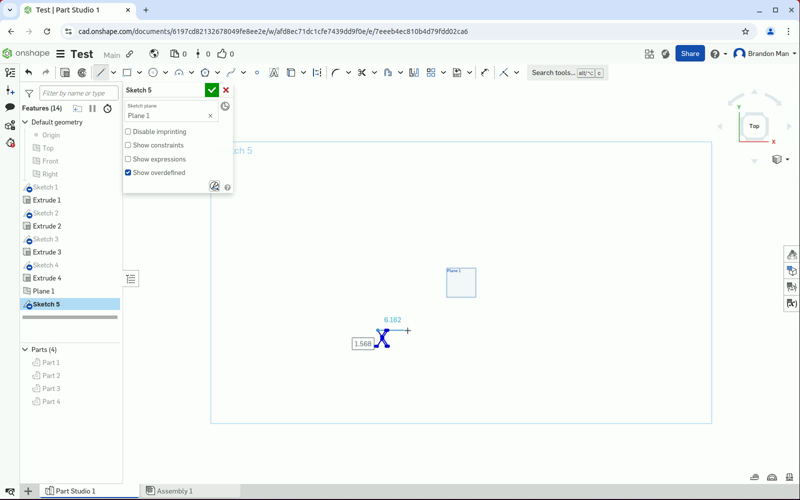
mouse_move(375, 330)
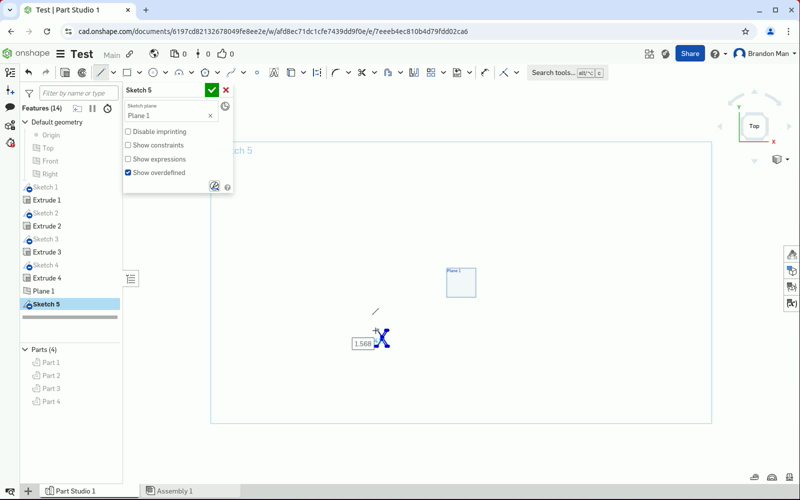
scroll(6)
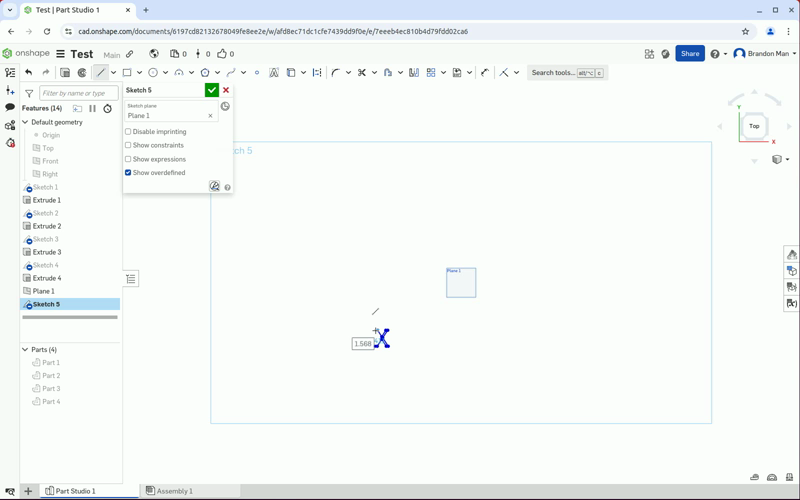
scroll(6)
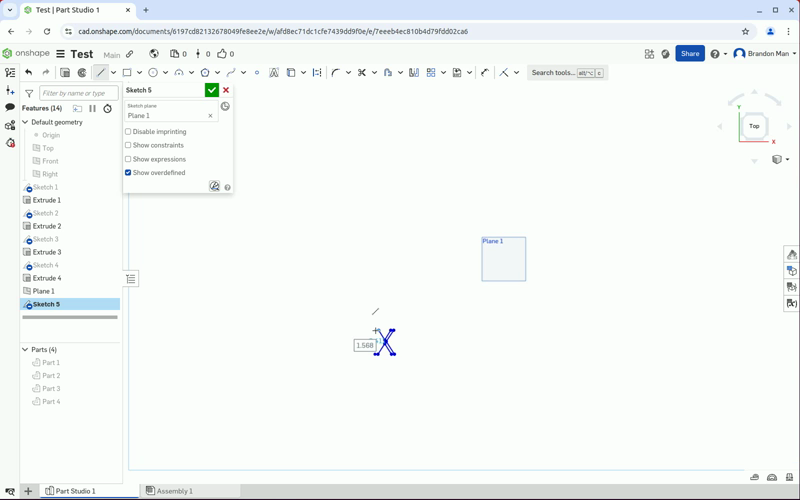
scroll(6)
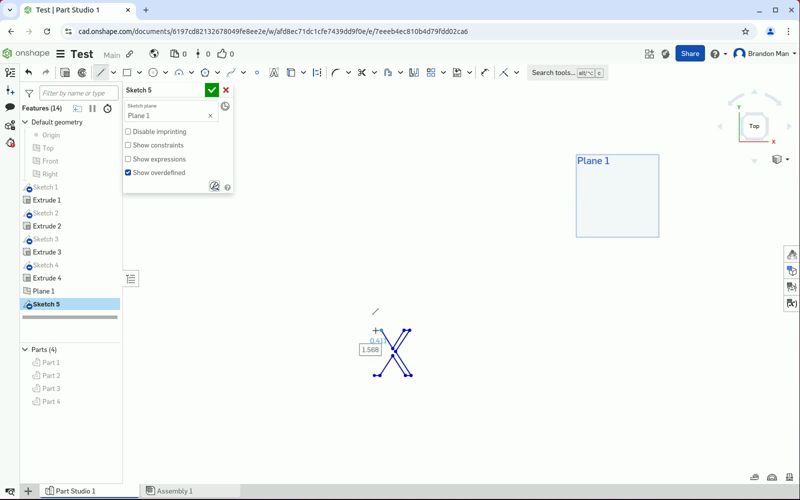
scroll(6)
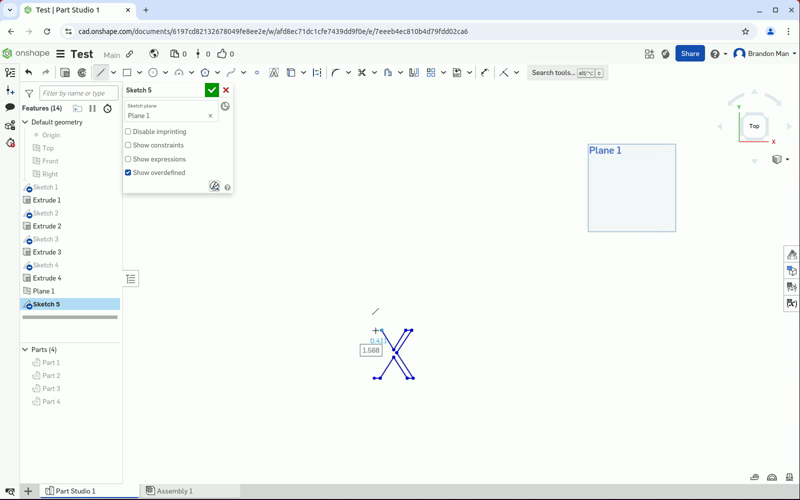
scroll(6)
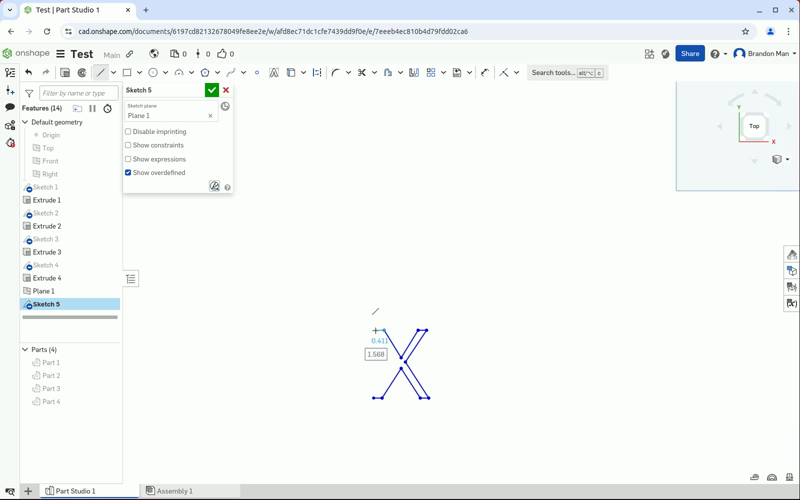
scroll(6)
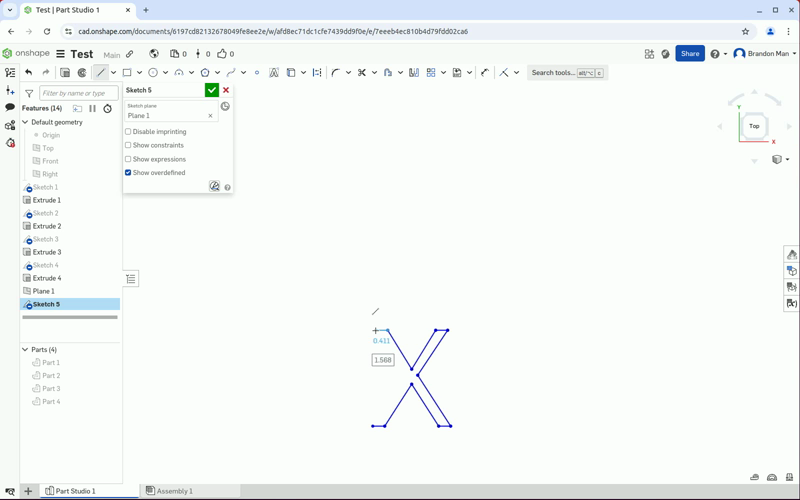
scroll(6)
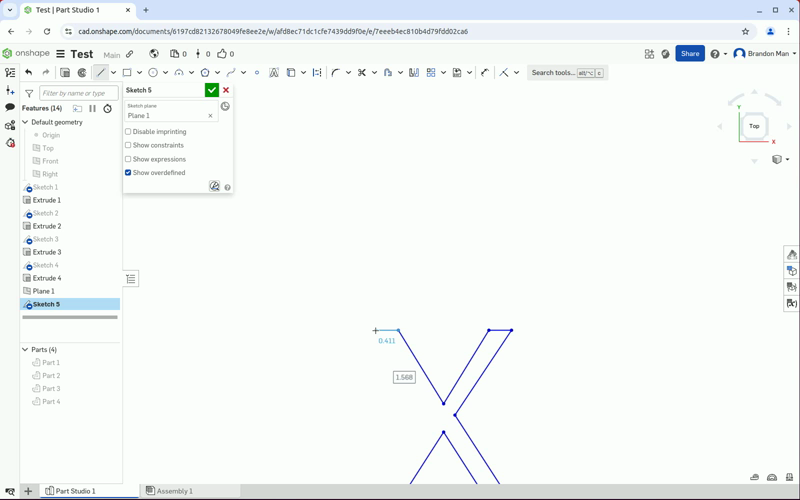
click(375, 330)
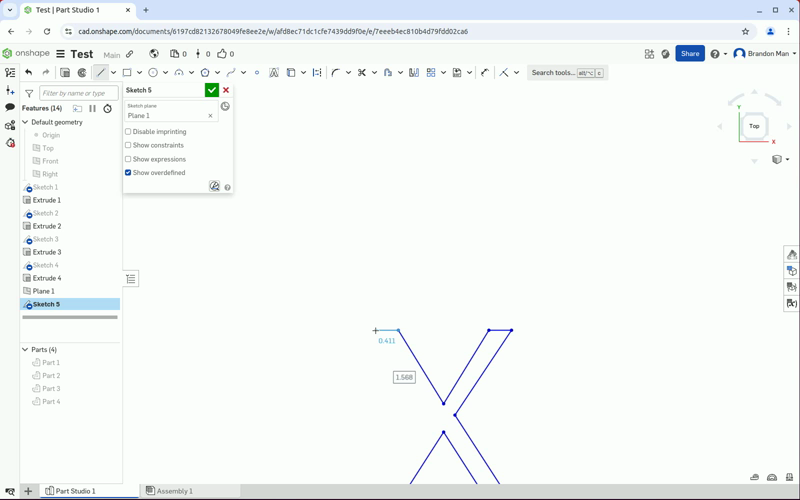
scroll(-6)
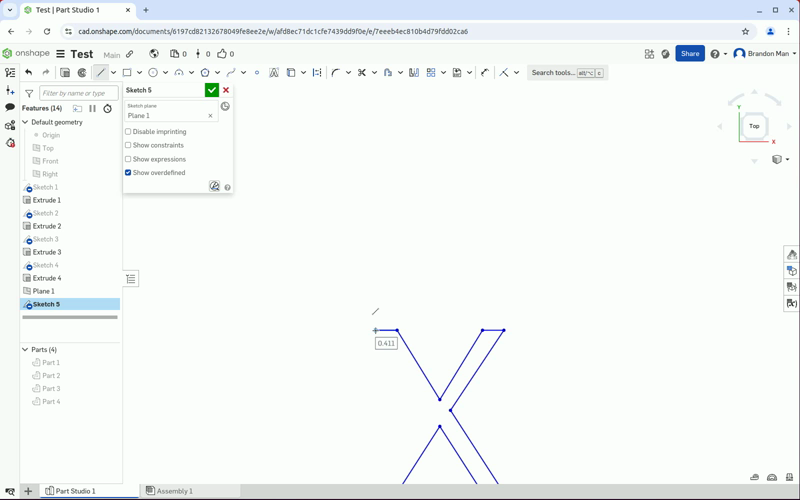
scroll(-6)
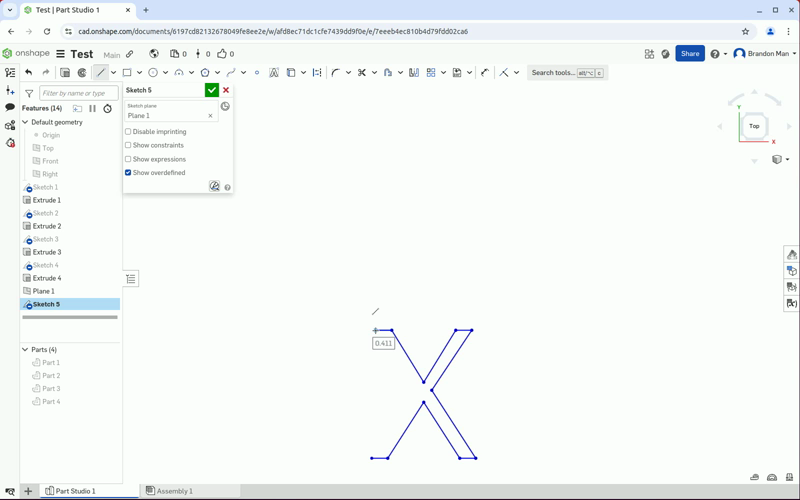
scroll(-6)
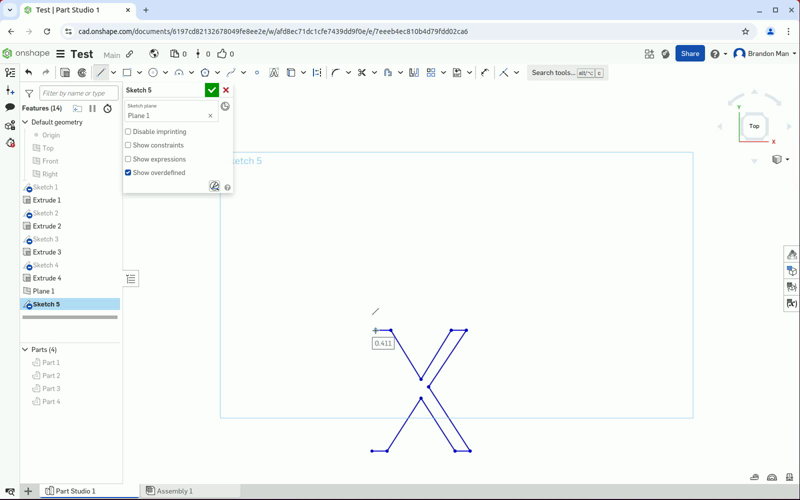
scroll(-6)
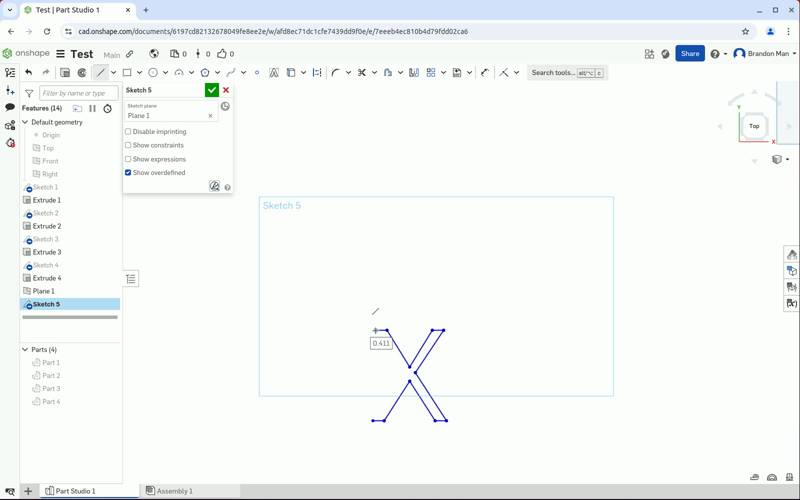
scroll(-6)
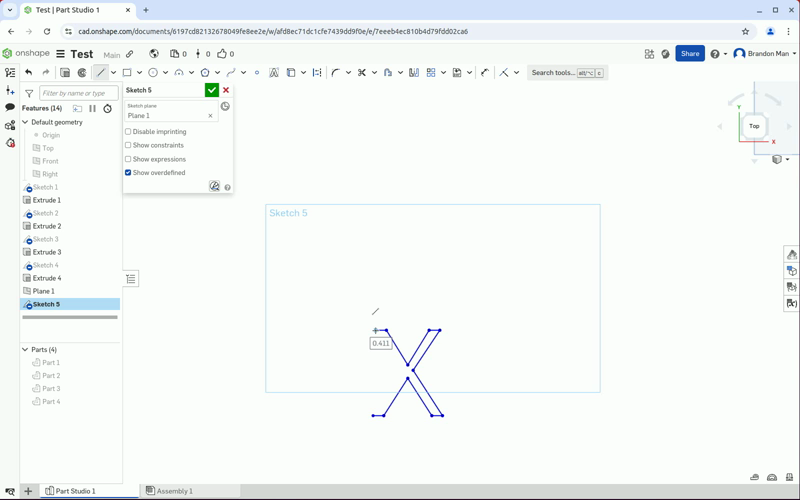
scroll(-6)
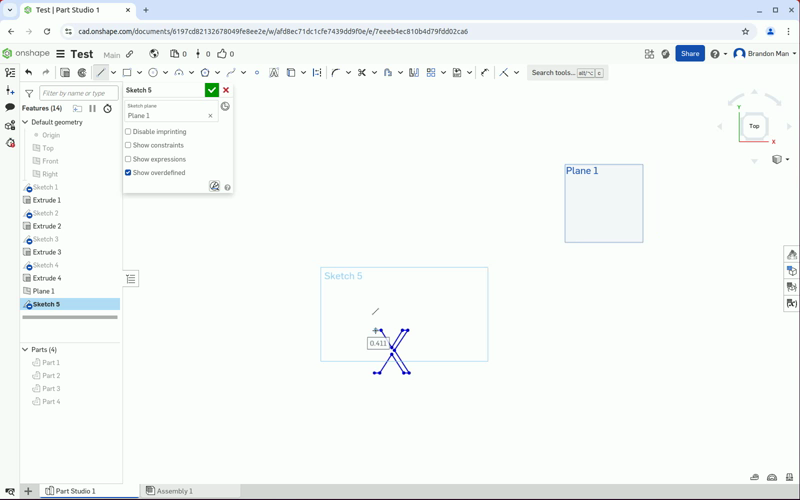
scroll(-6)
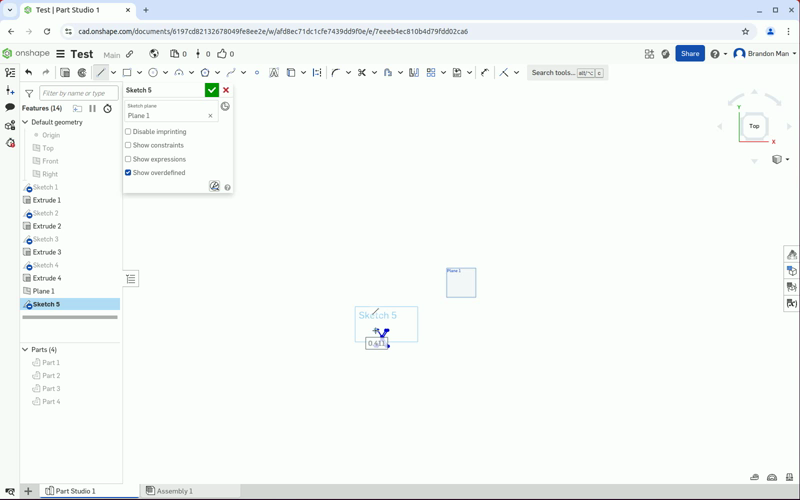
key_up(shift)
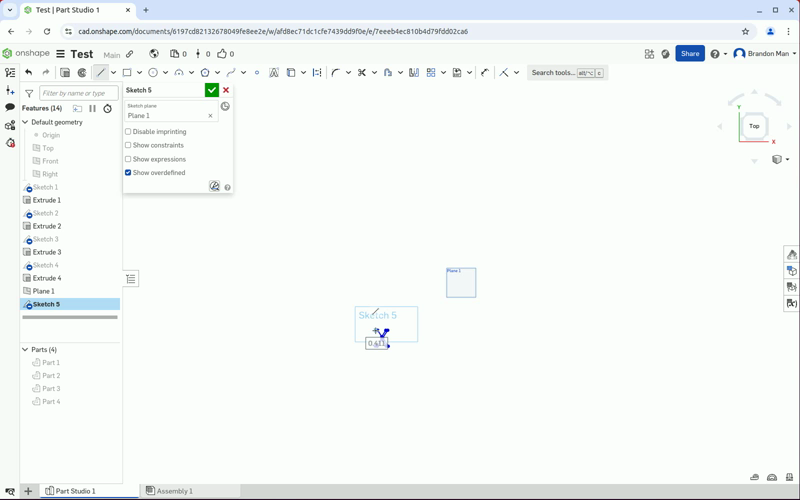
key_down(shift)
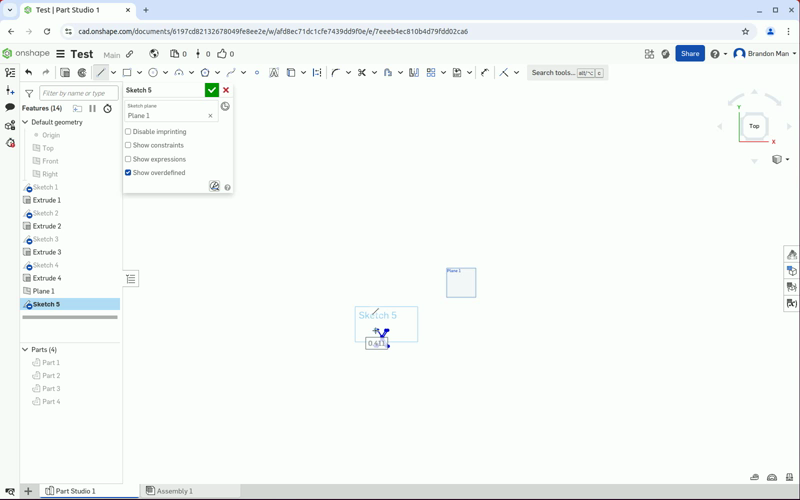
mouse_move(405, 330)
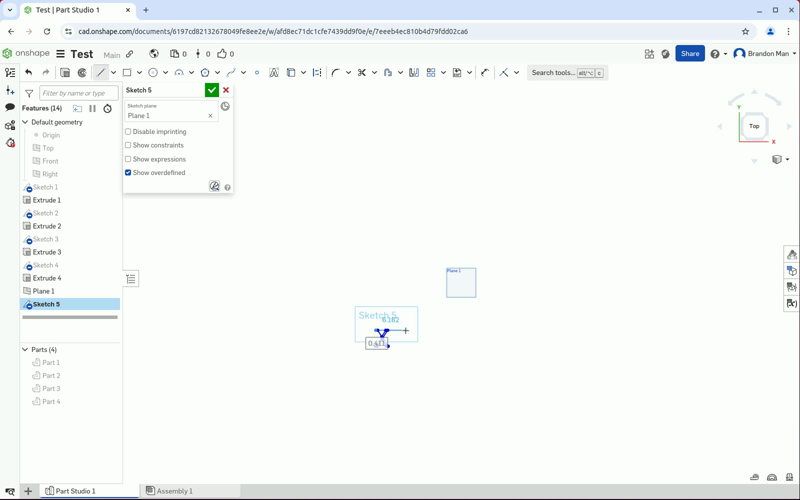
mouse_move(380, 337)
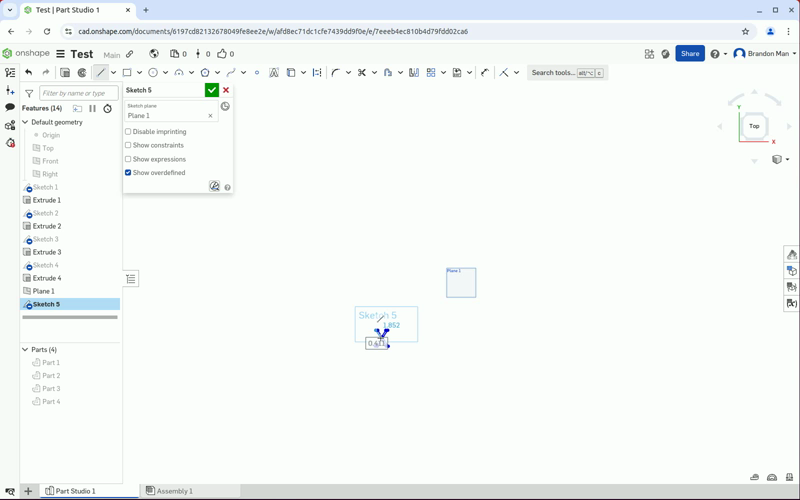
scroll(6)
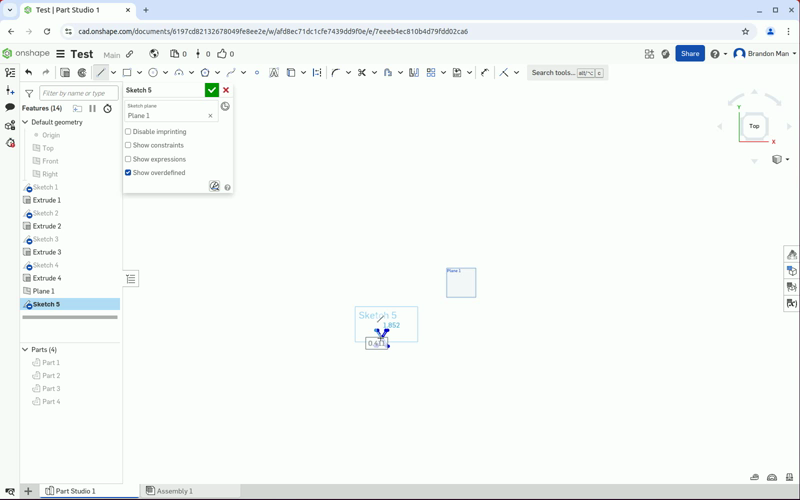
scroll(6)
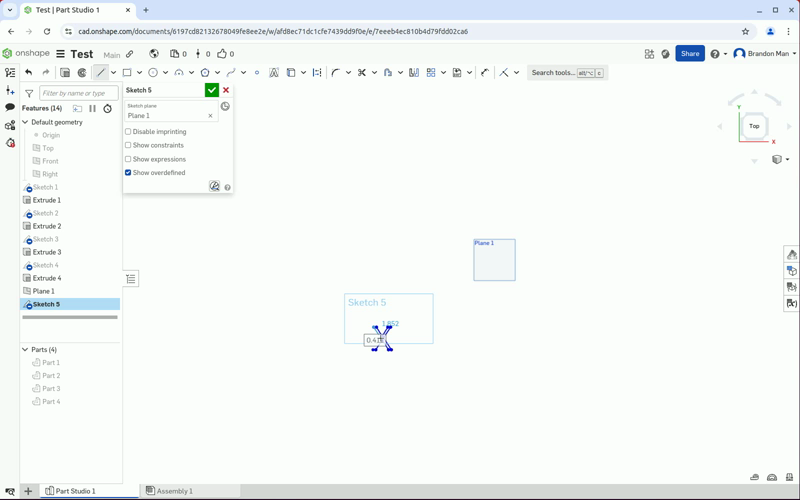
scroll(6)
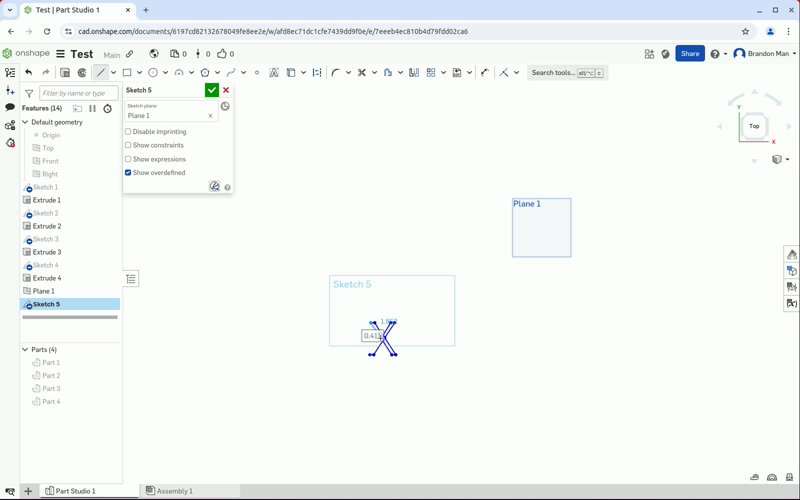
scroll(6)
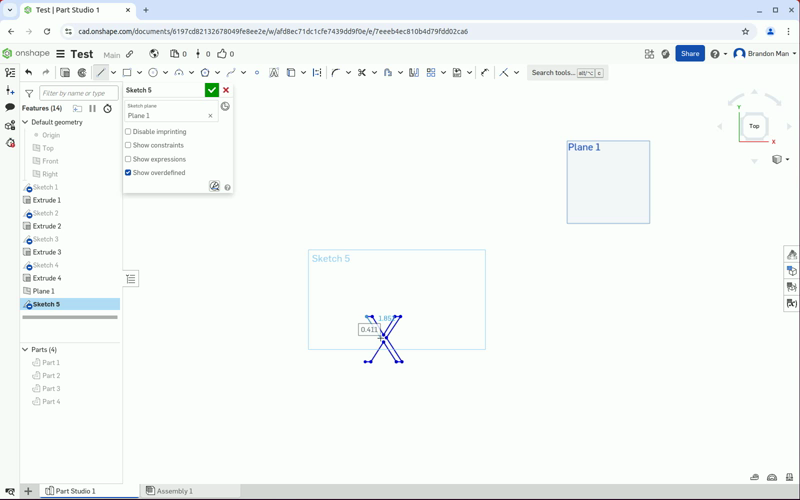
scroll(6)
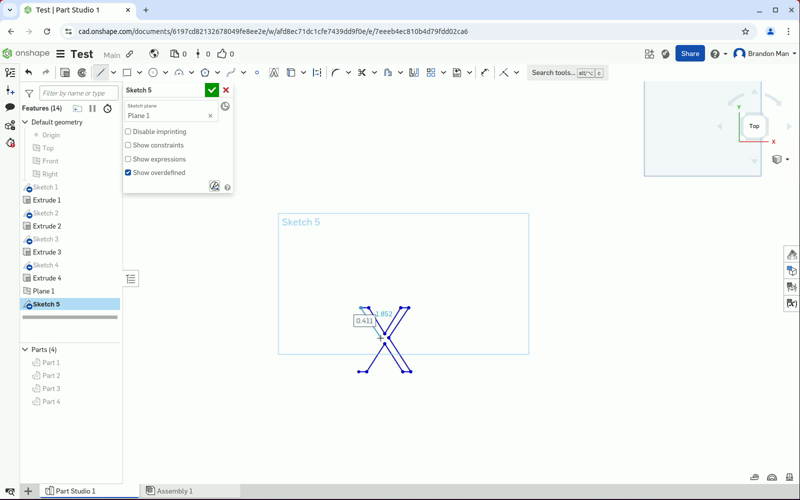
scroll(6)
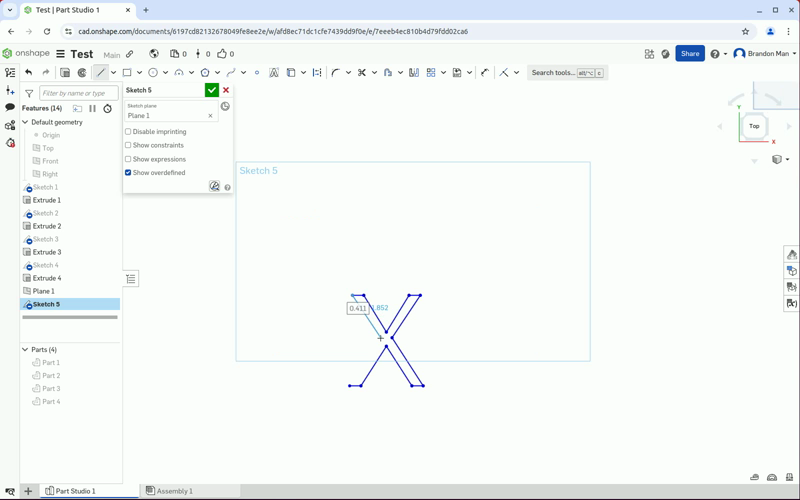
scroll(6)
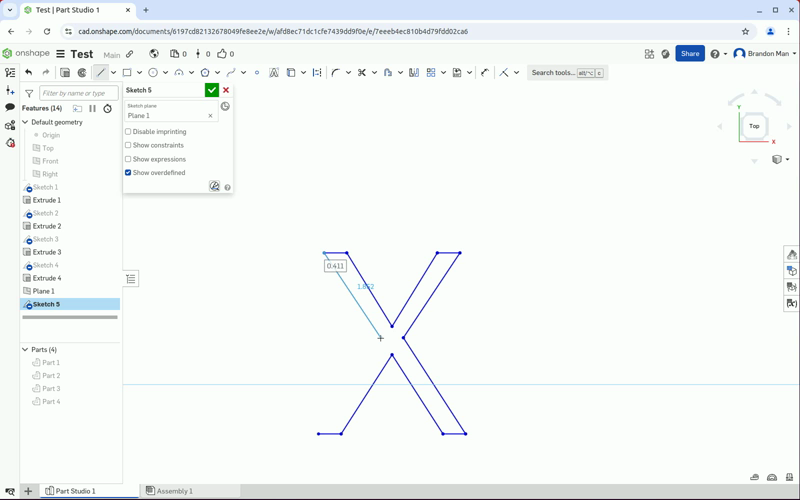
click(380, 337)
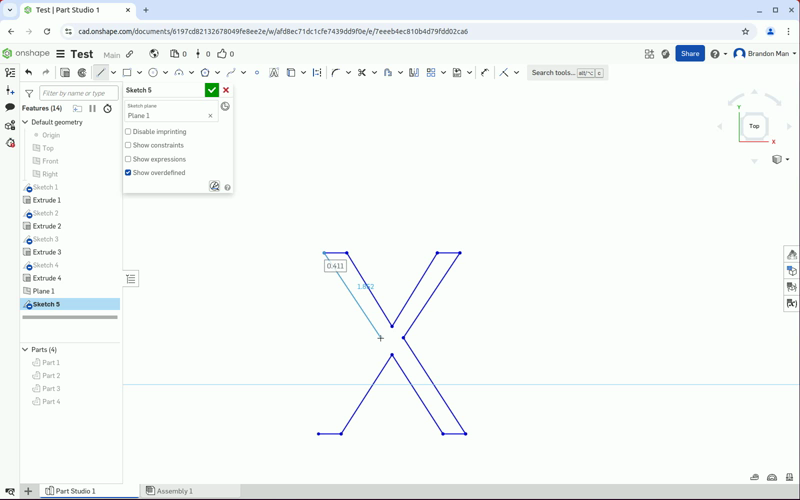
scroll(-6)
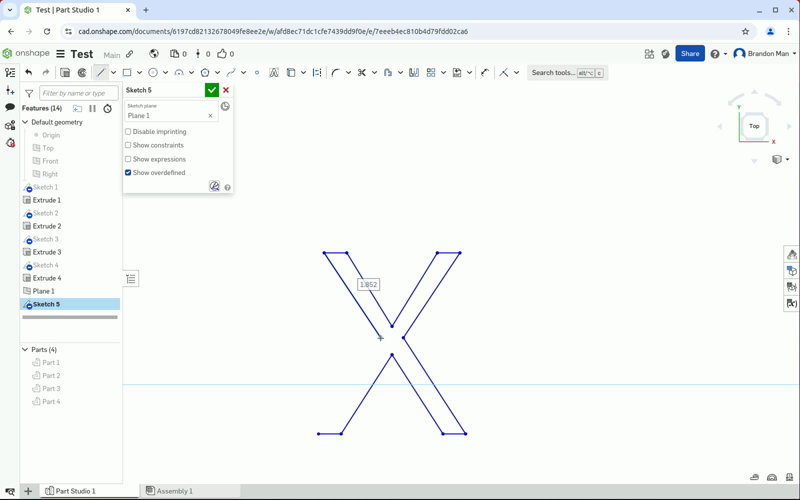
scroll(-6)
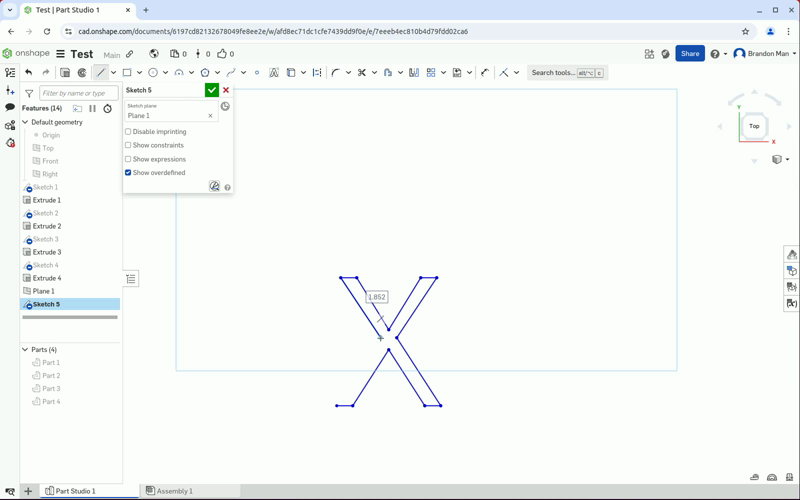
scroll(-6)
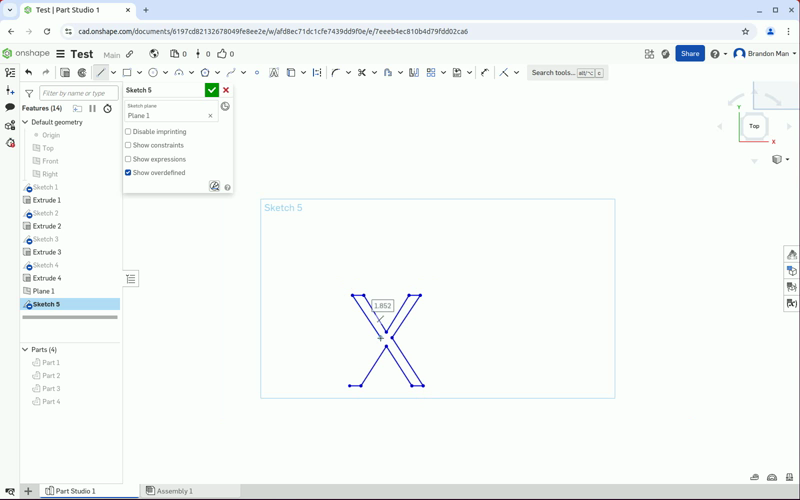
scroll(-6)
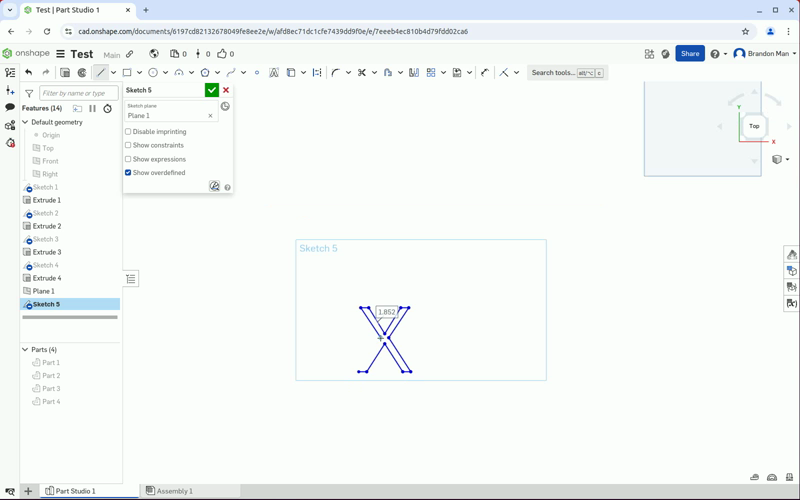
scroll(-6)
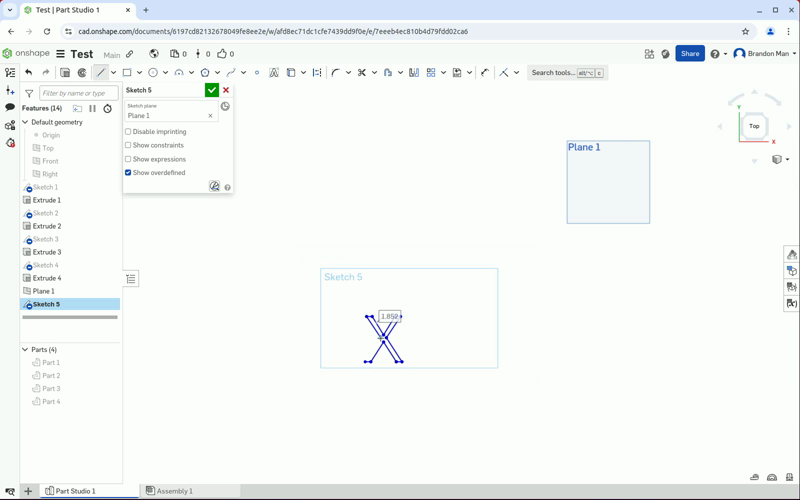
scroll(-6)
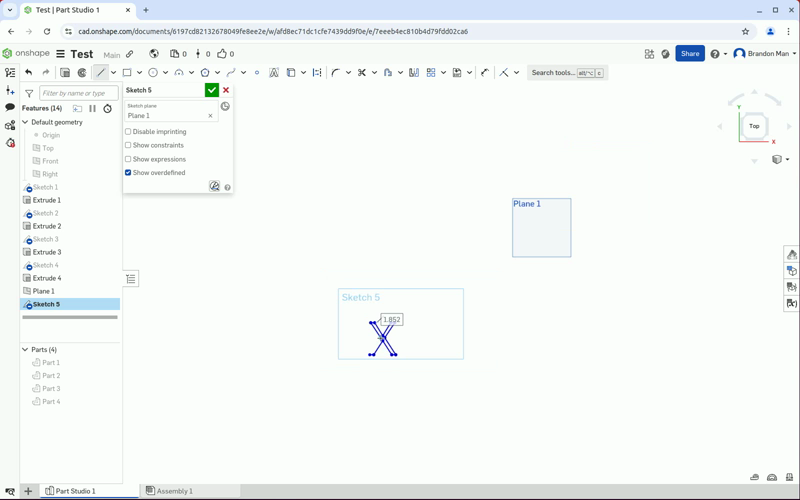
scroll(-6)
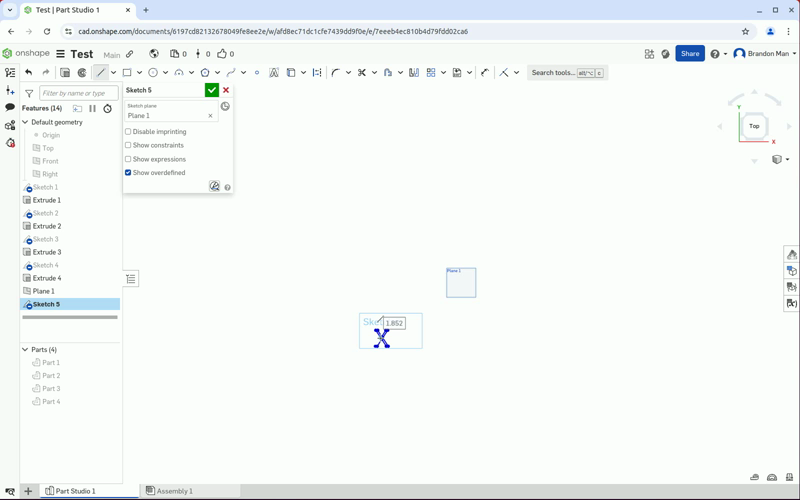
key_up(shift)
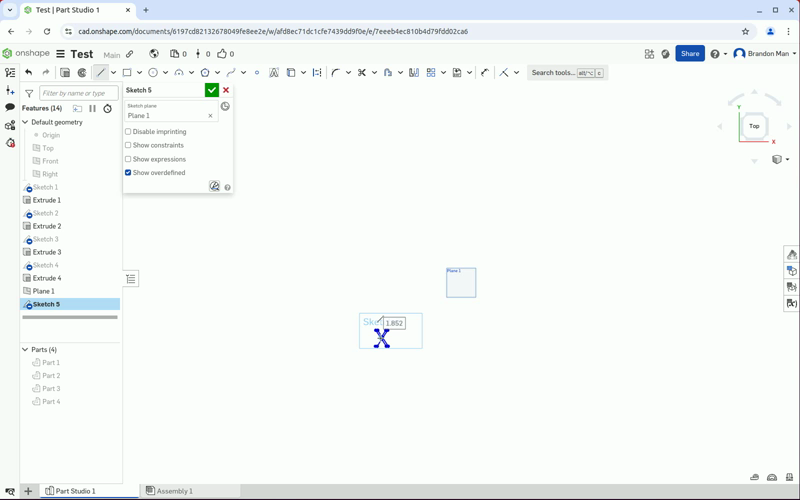
mouse_move(410, 337)
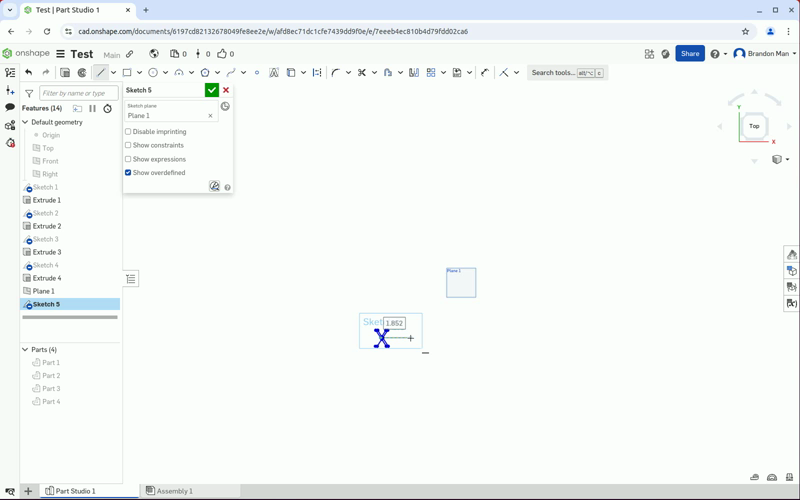
key_down(shift)
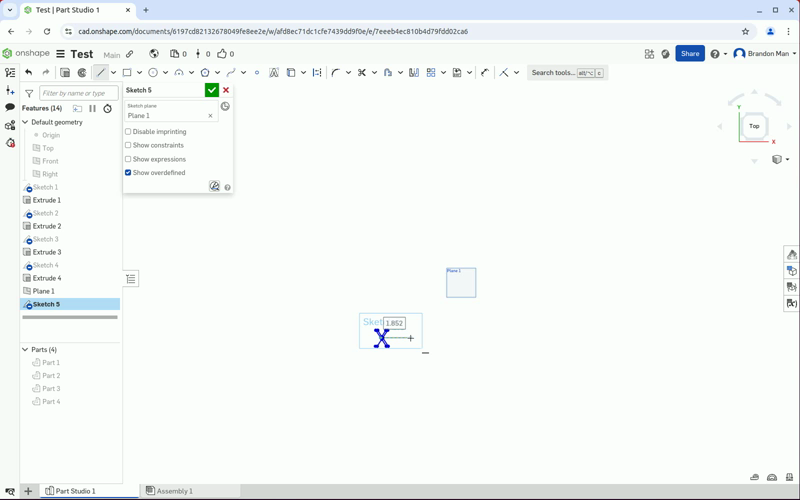
mouse_move(375, 346)
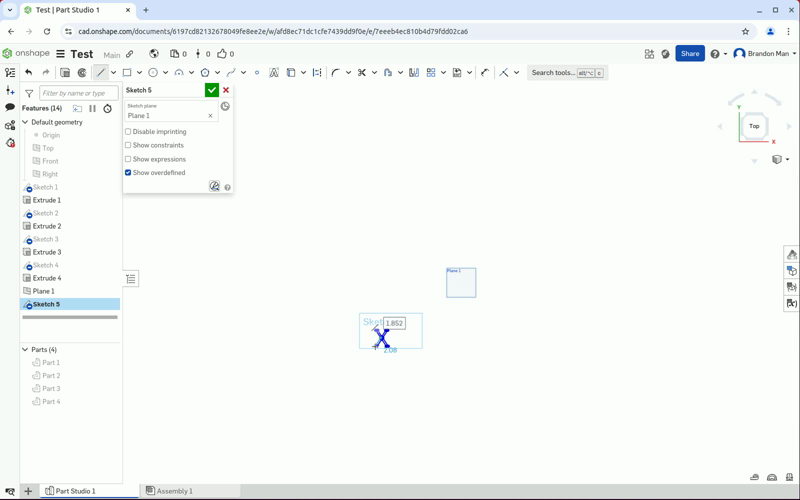
scroll(6)
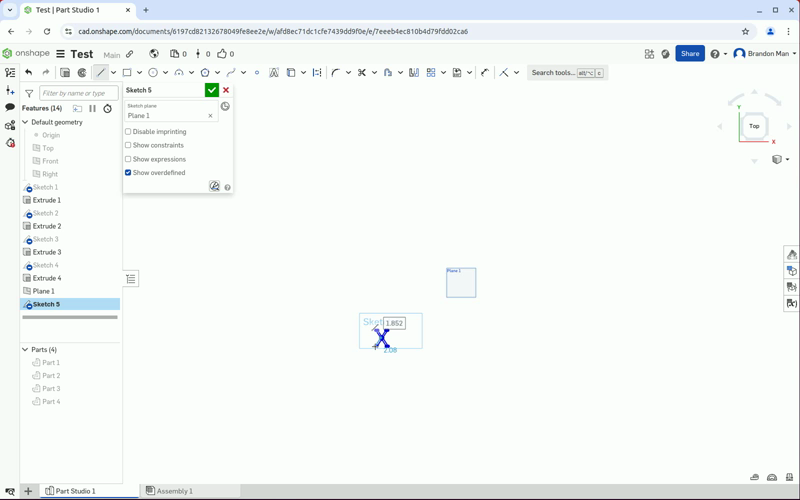
scroll(6)
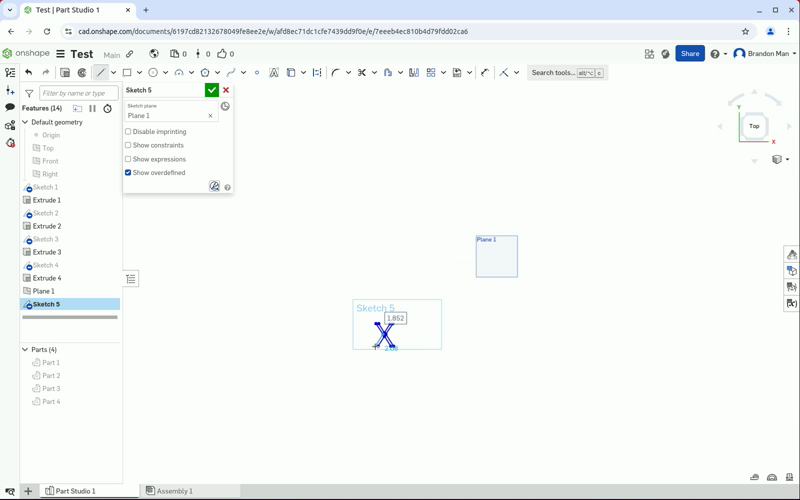
scroll(6)
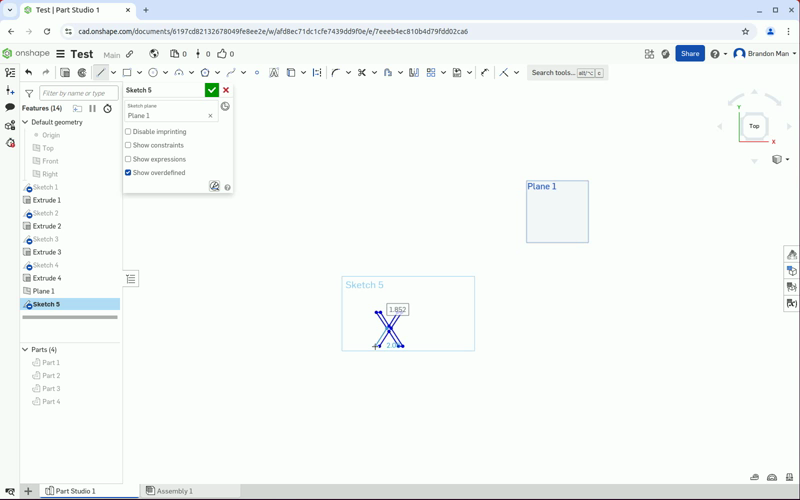
scroll(6)
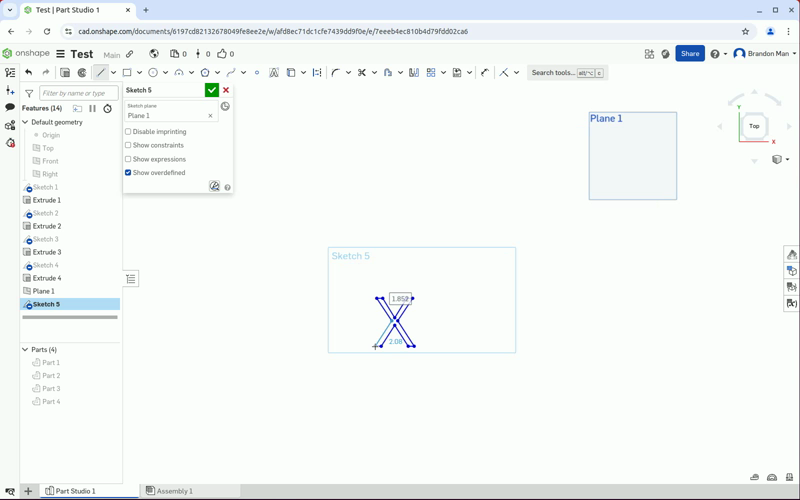
scroll(6)
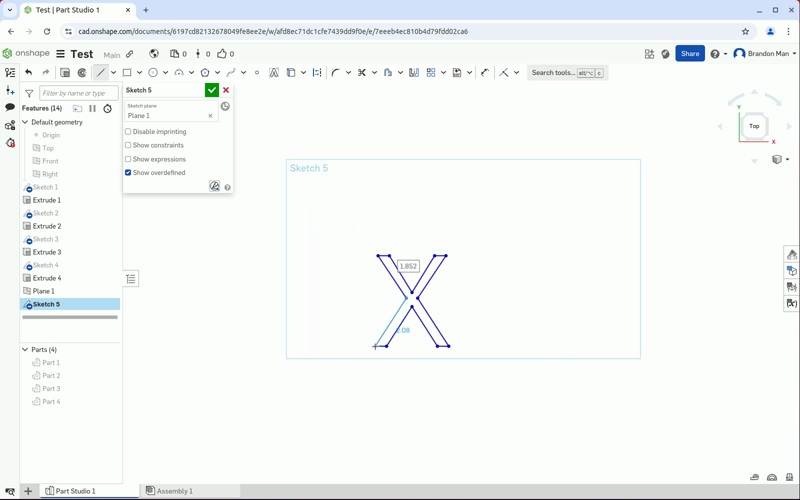
scroll(6)
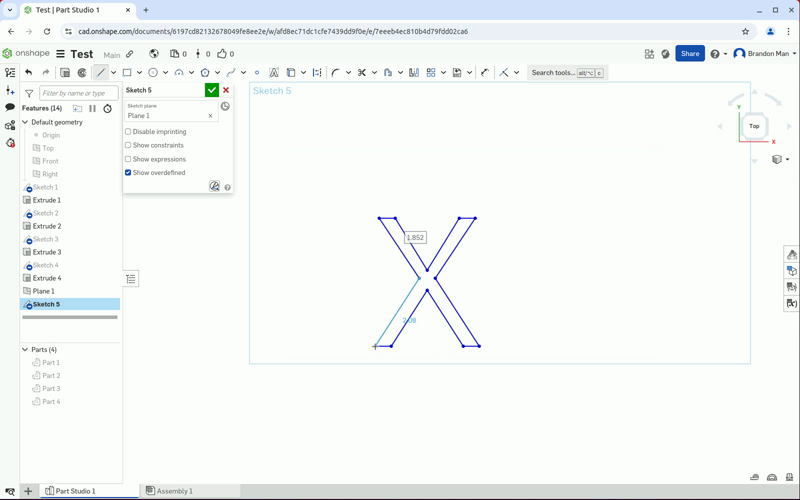
scroll(6)
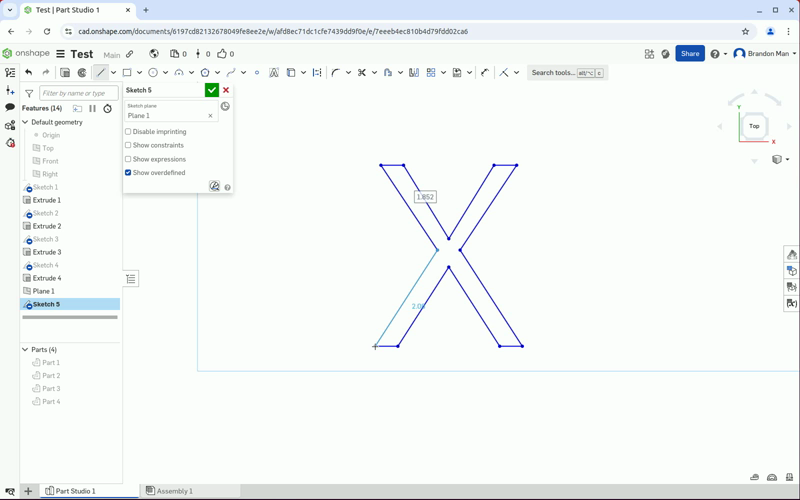
key_up(shift)
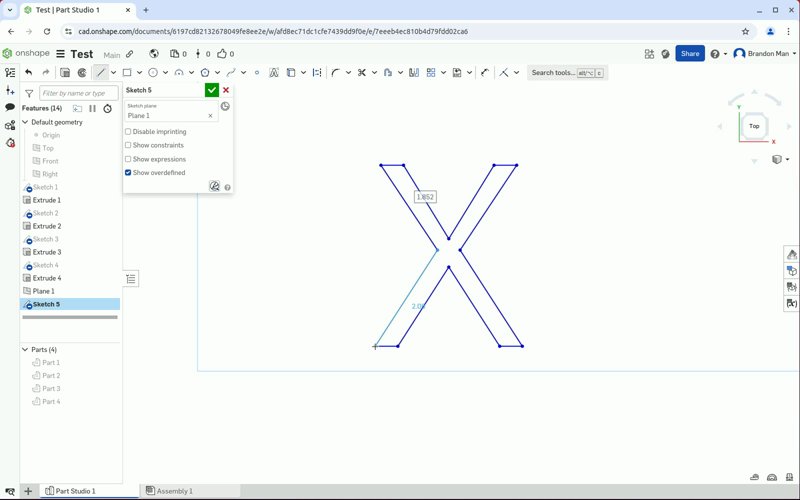
click(375, 346)
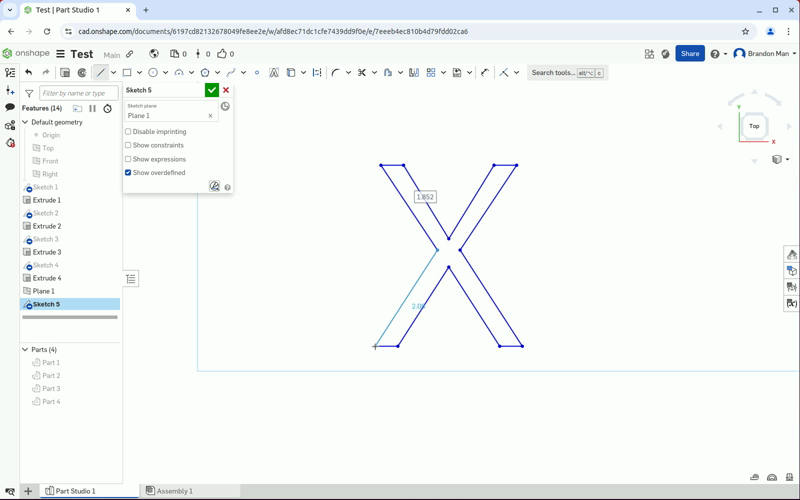
scroll(-6)
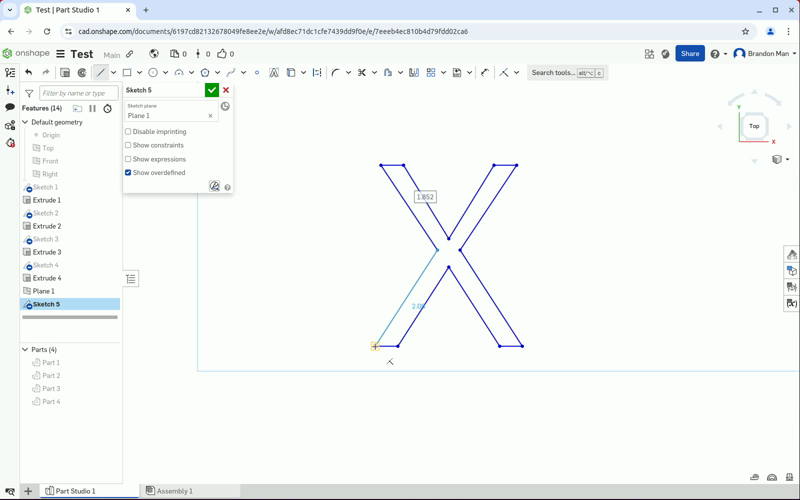
scroll(-6)
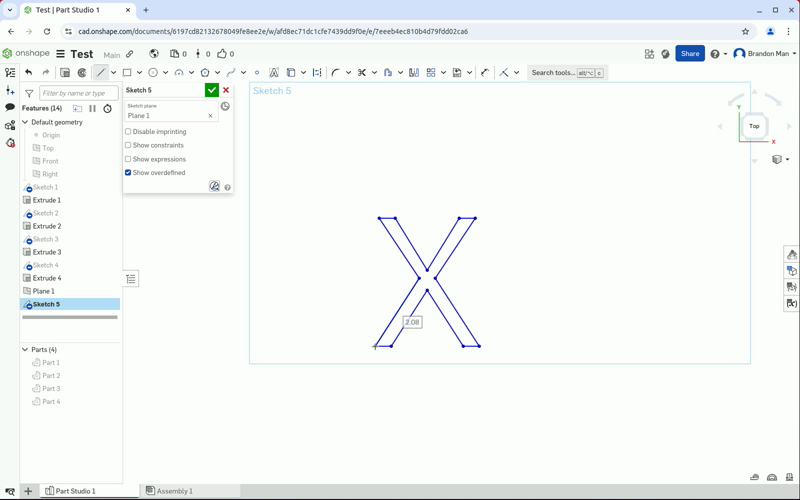
scroll(-6)
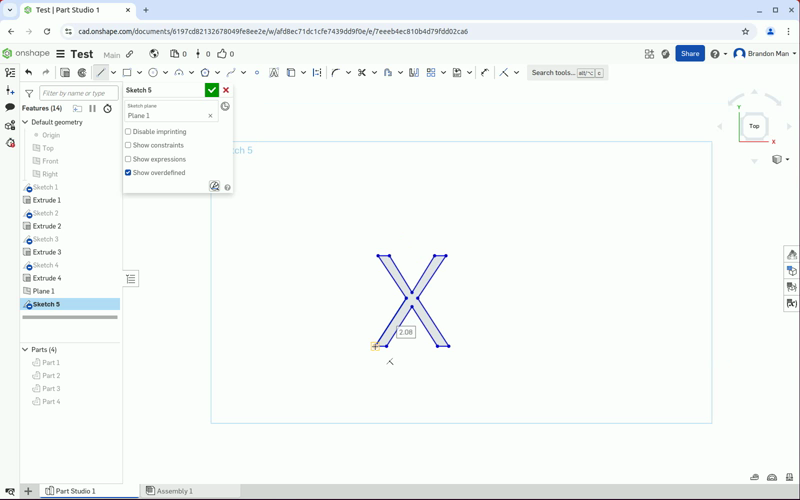
scroll(-6)
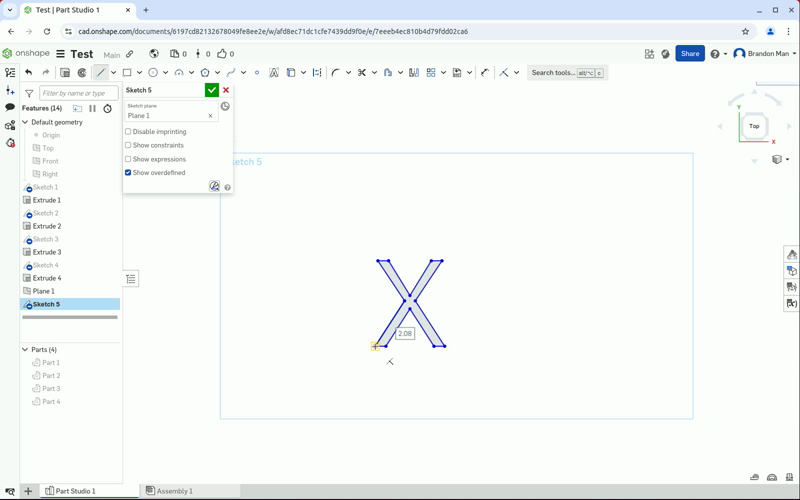
scroll(-6)
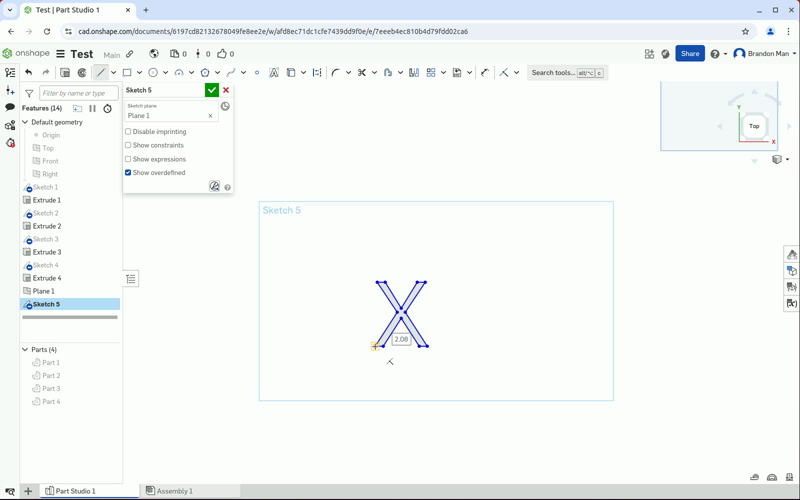
scroll(-6)
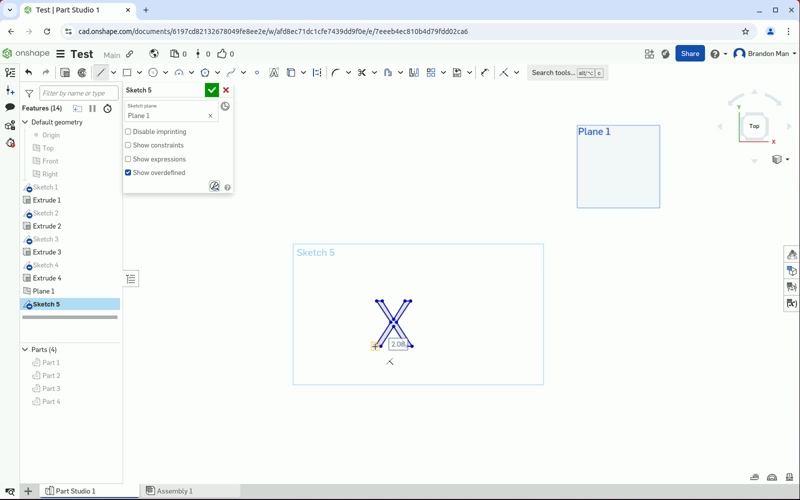
scroll(-6)
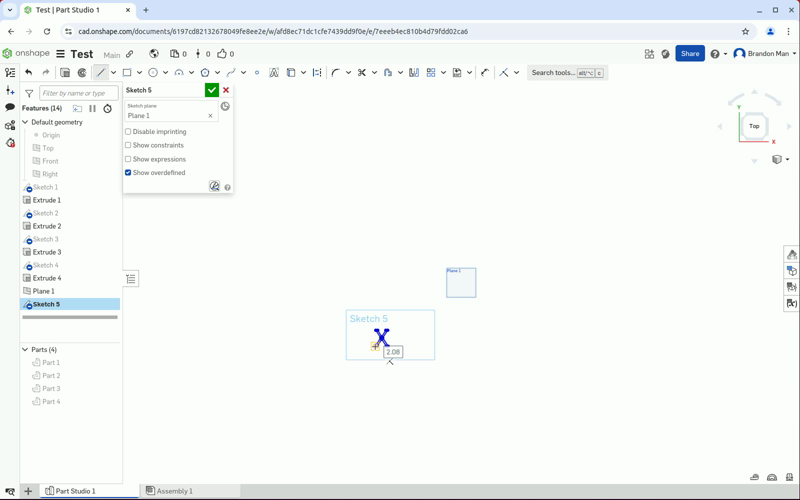
key(esc)
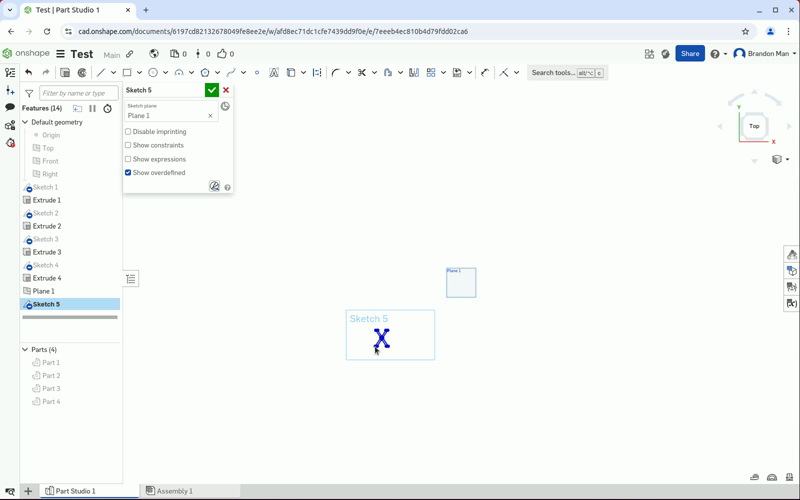
mouse_move(379, 341)
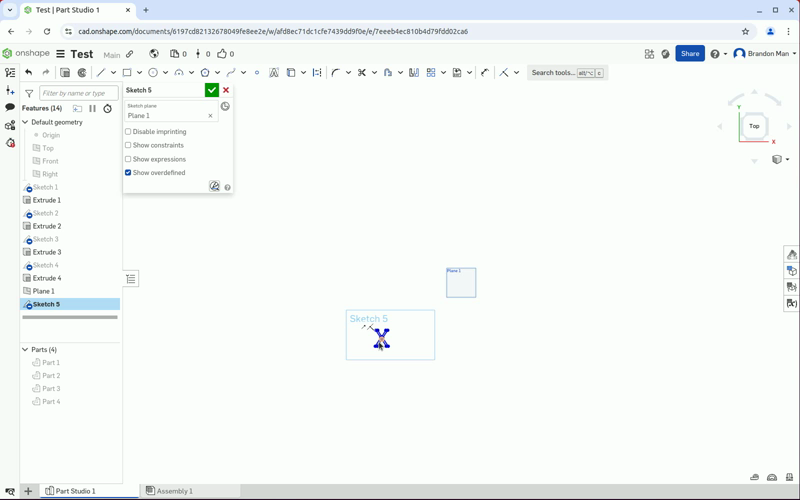
scroll(6)
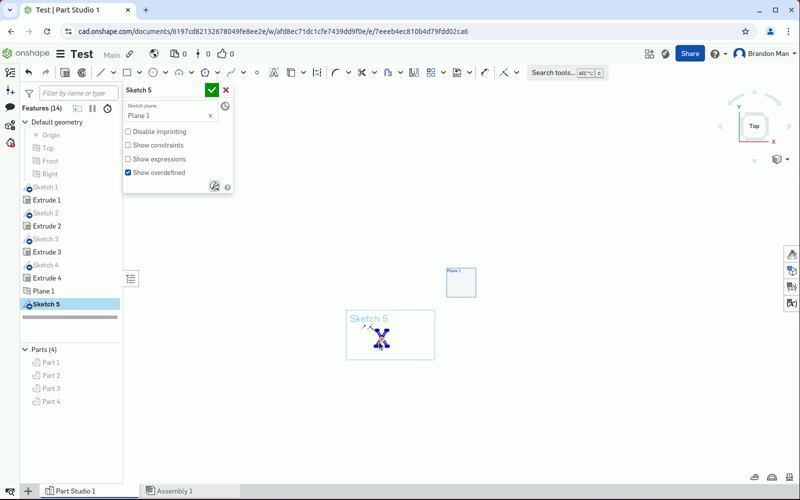
scroll(6)
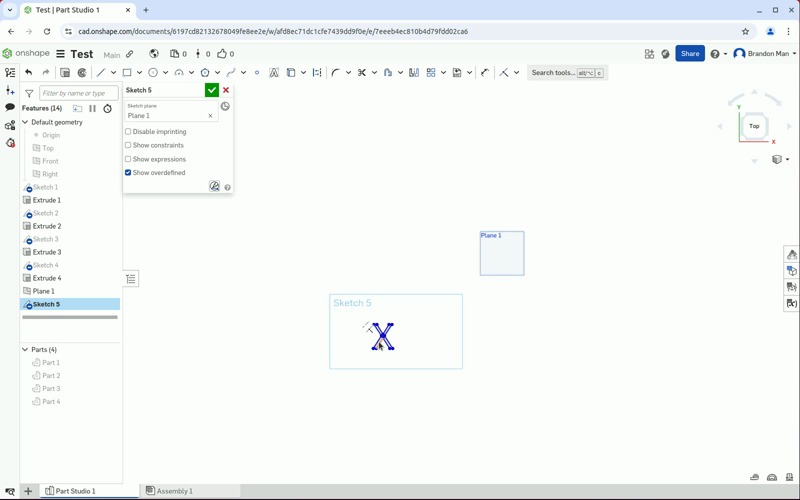
scroll(6)
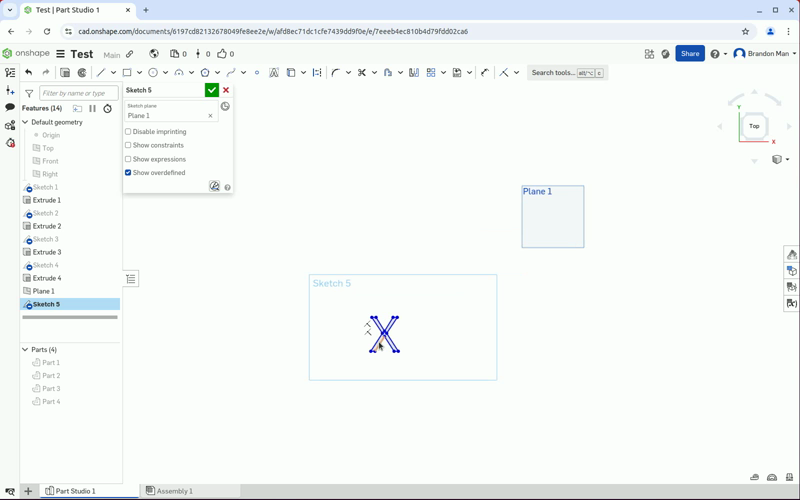
scroll(6)
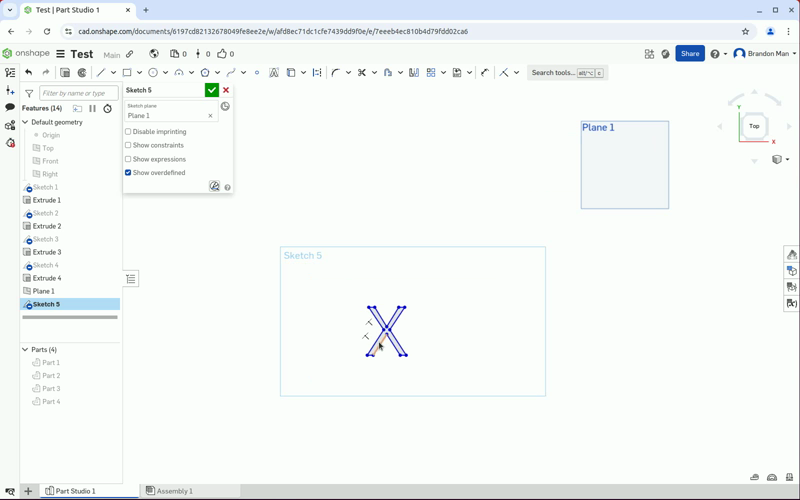
scroll(6)
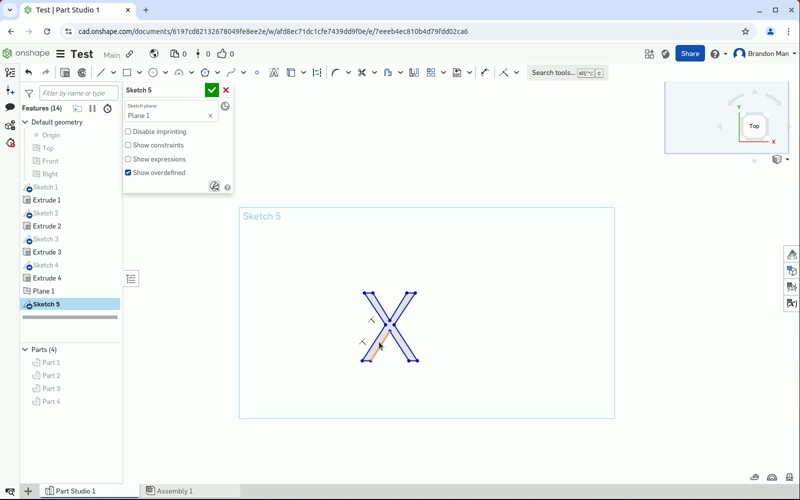
scroll(6)
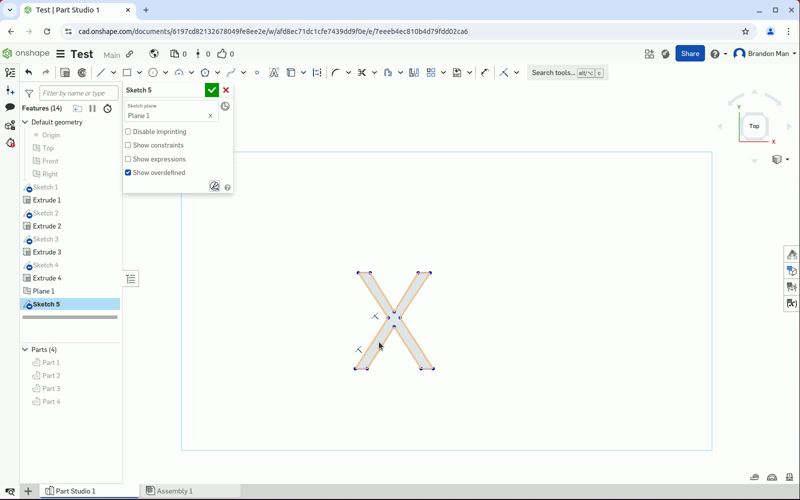
scroll(6)
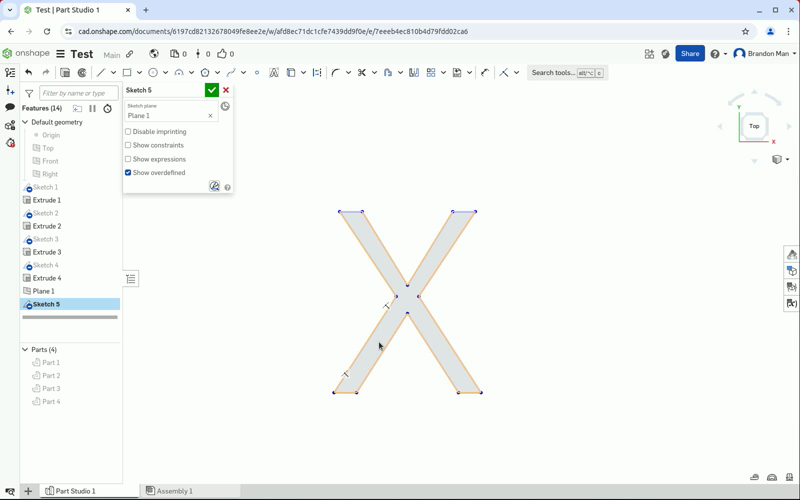
click(379, 341)
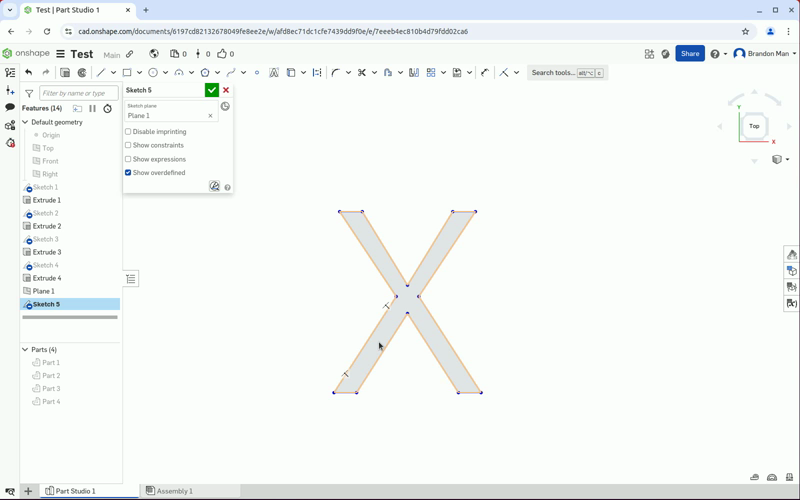
scroll(-6)
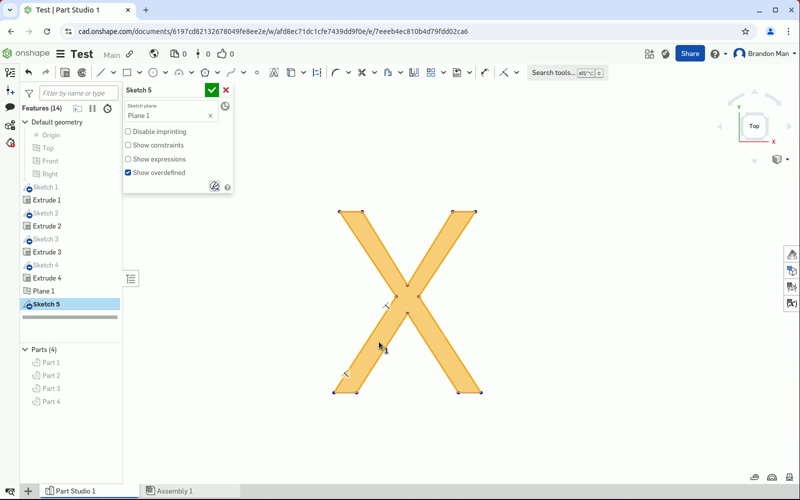
scroll(-6)
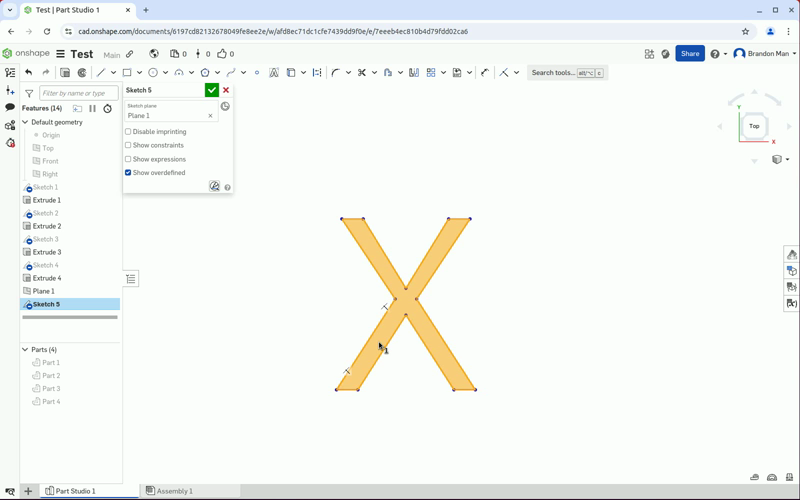
scroll(-6)
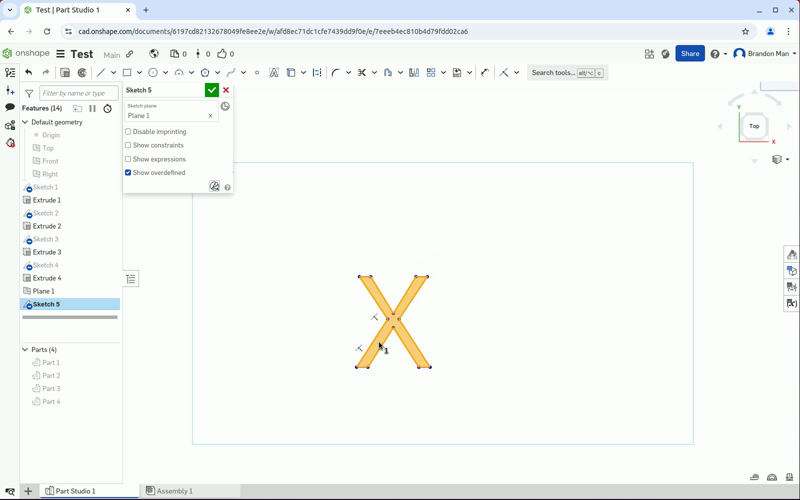
scroll(-6)
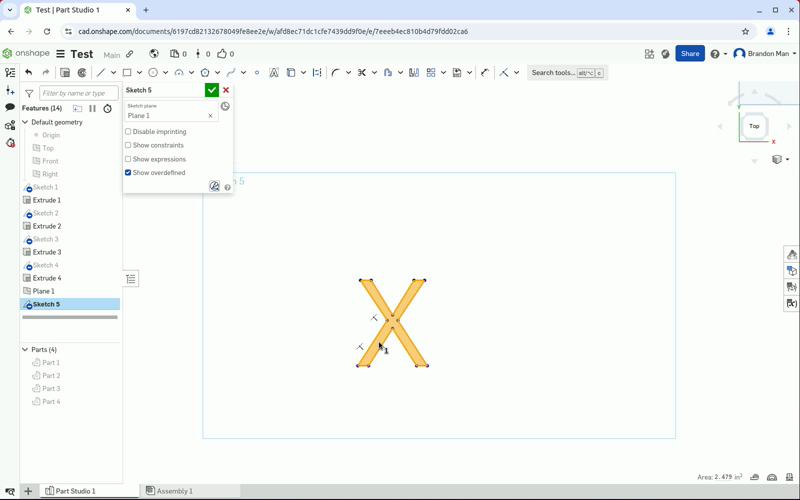
scroll(-6)
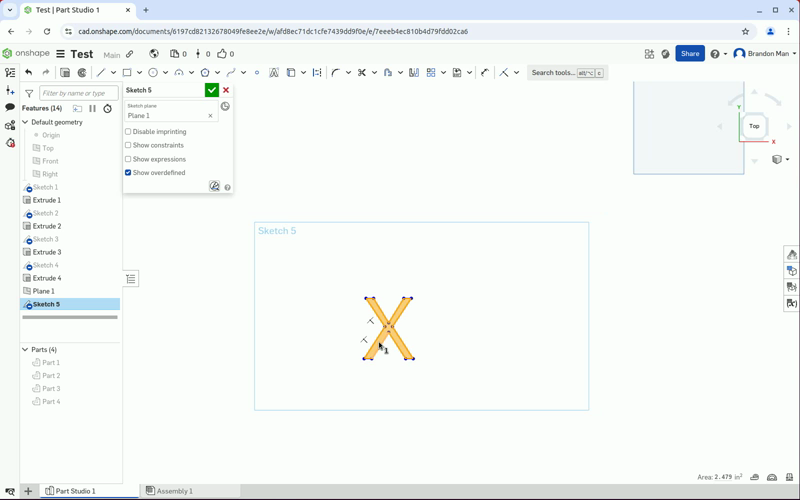
scroll(-6)
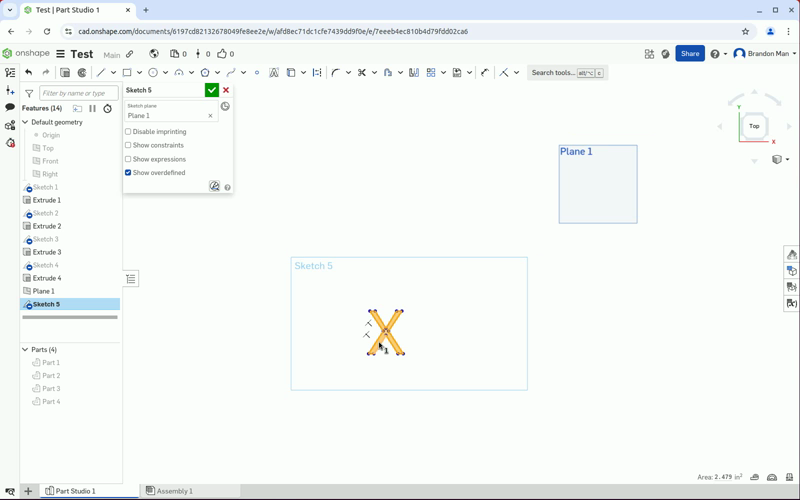
scroll(-6)
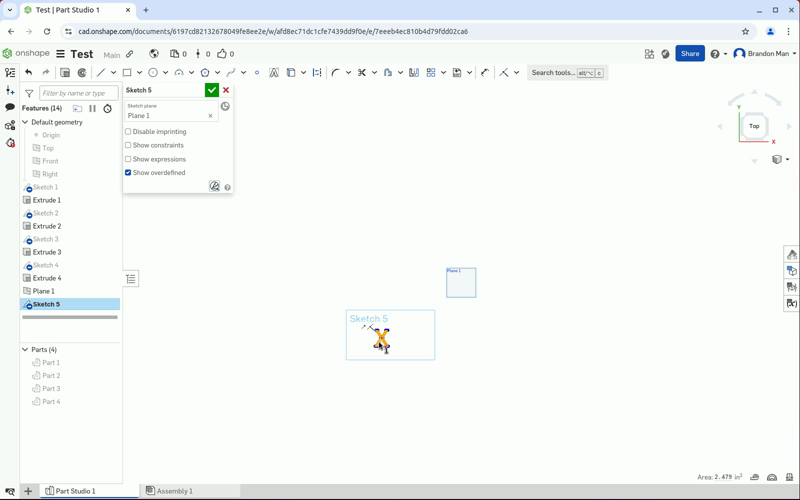
mouse_move(73, 352)
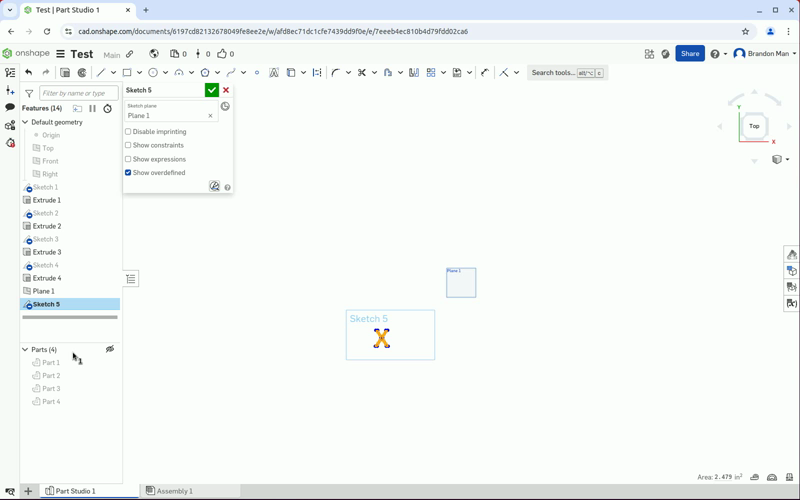
key(shift+y)
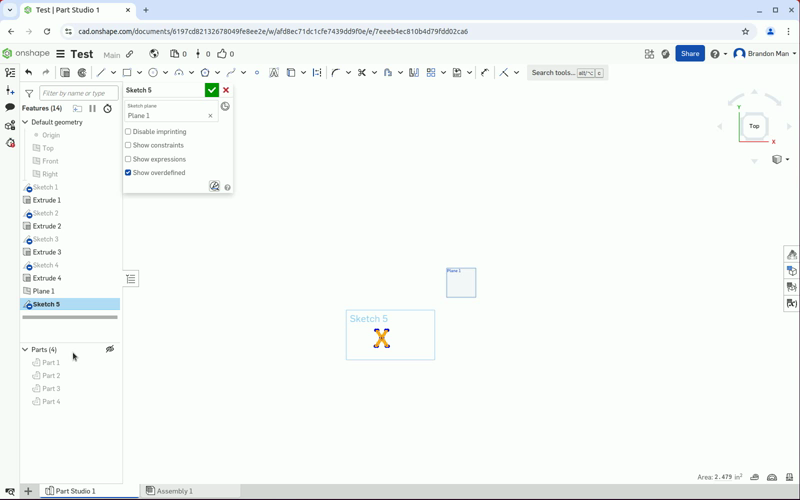
key(shift+e)
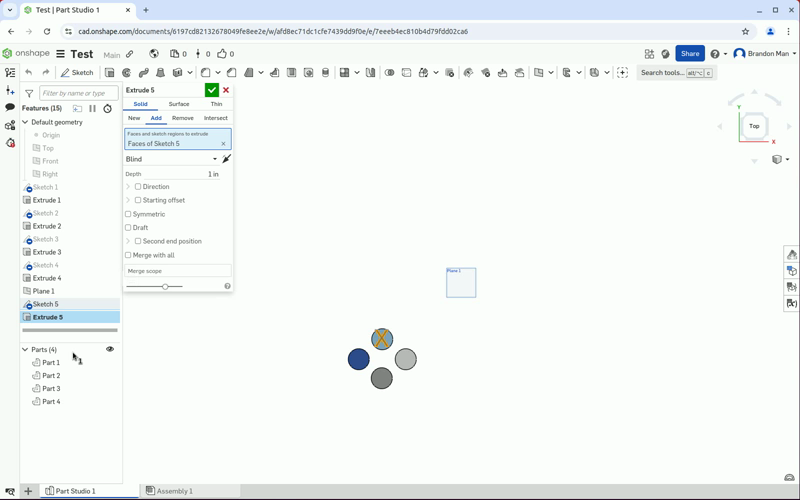
mouse_move(143, 106)
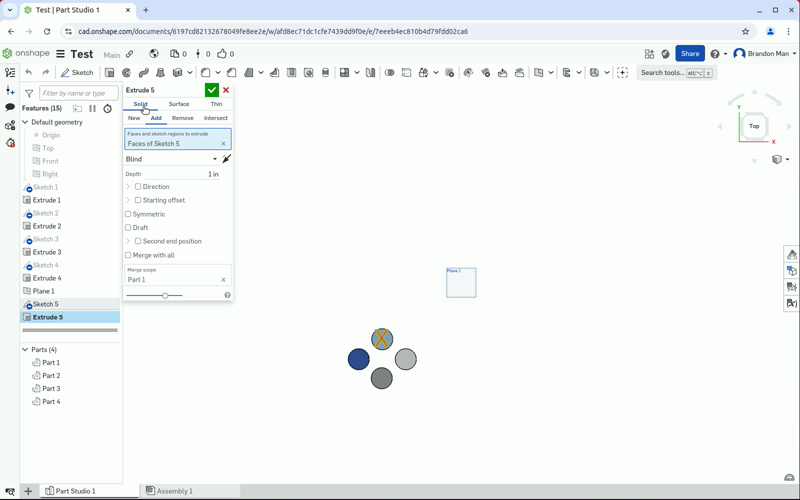
click(143, 106)
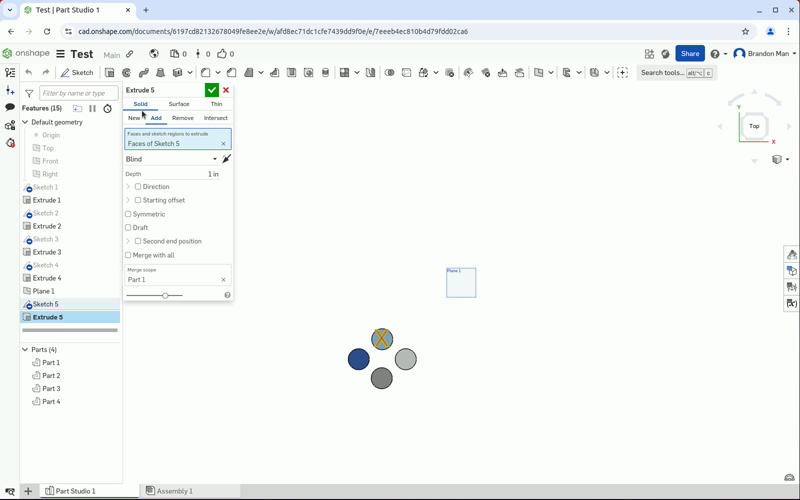
mouse_move(137, 120)
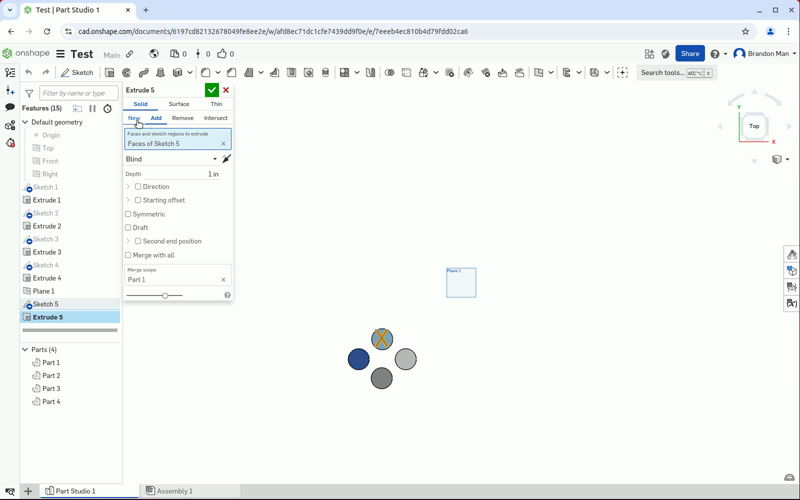
click(137, 120)
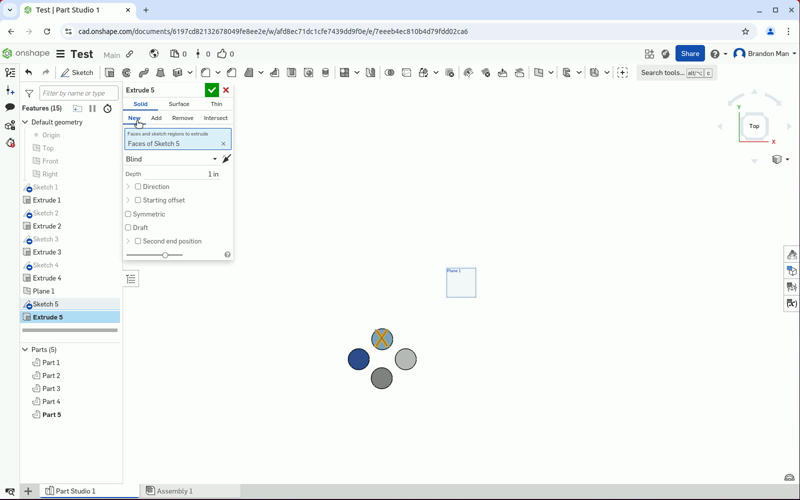
key(tab, 4)
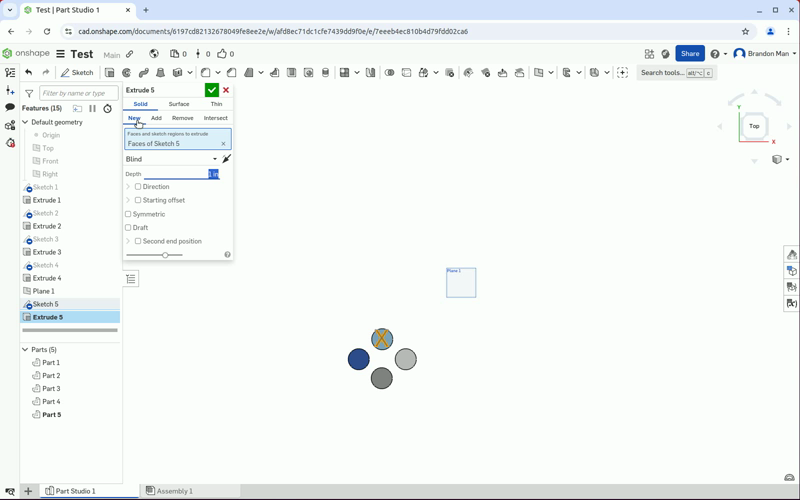
text(-0.241)
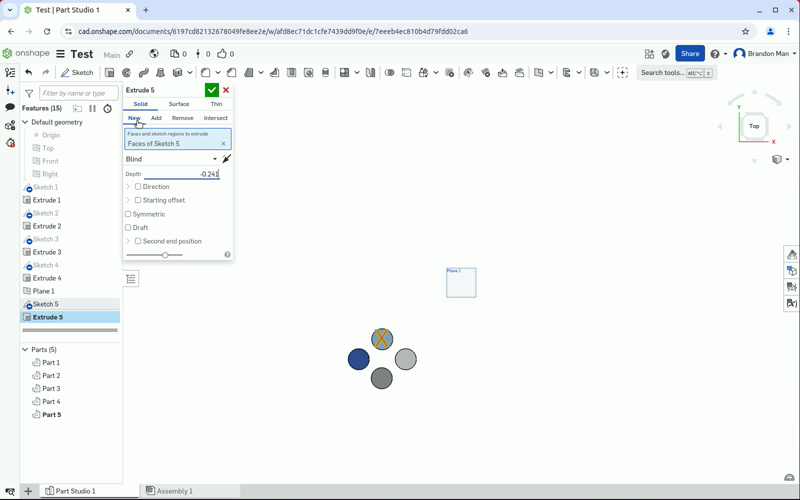
key(enter)
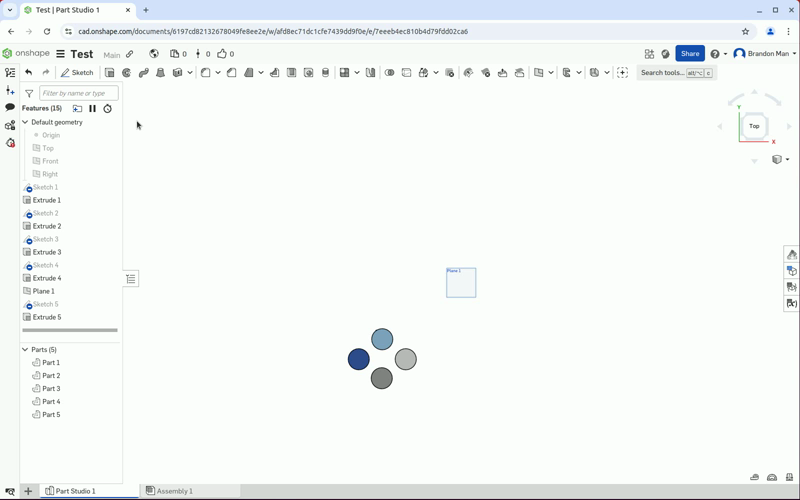
key(shift+h)
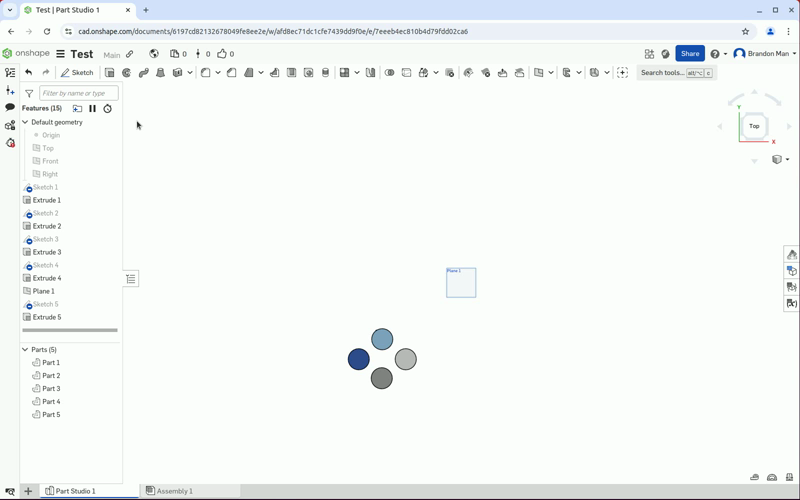
key(shift+h)
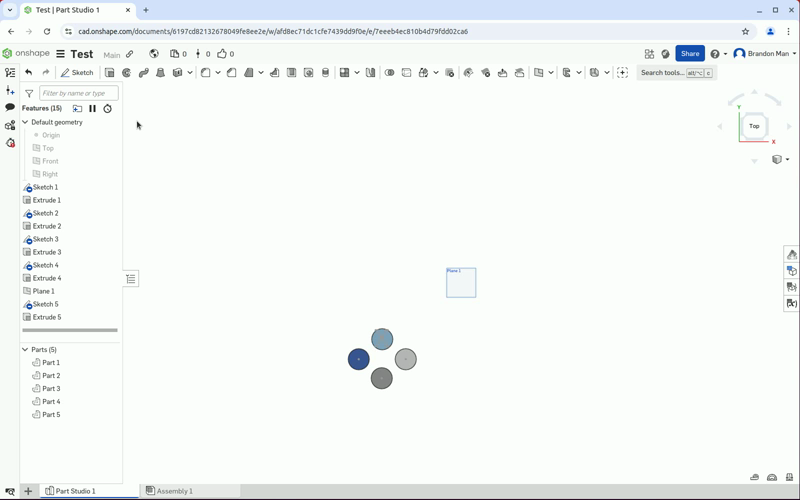
key(shift+7)
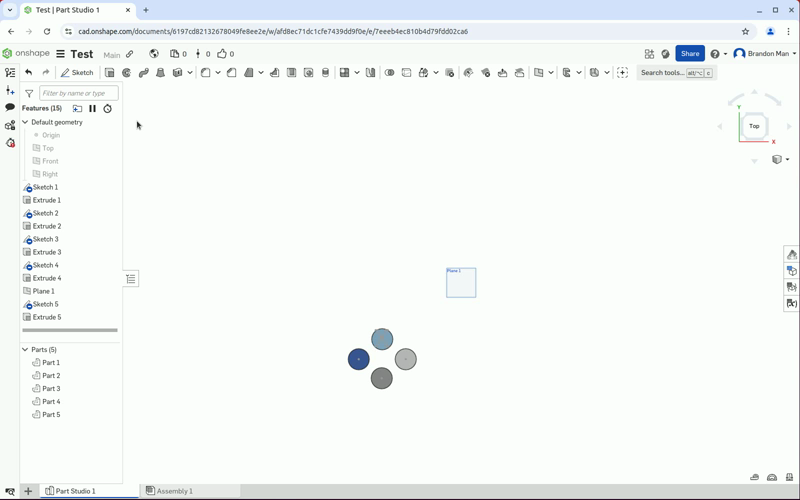
key(up, 3)
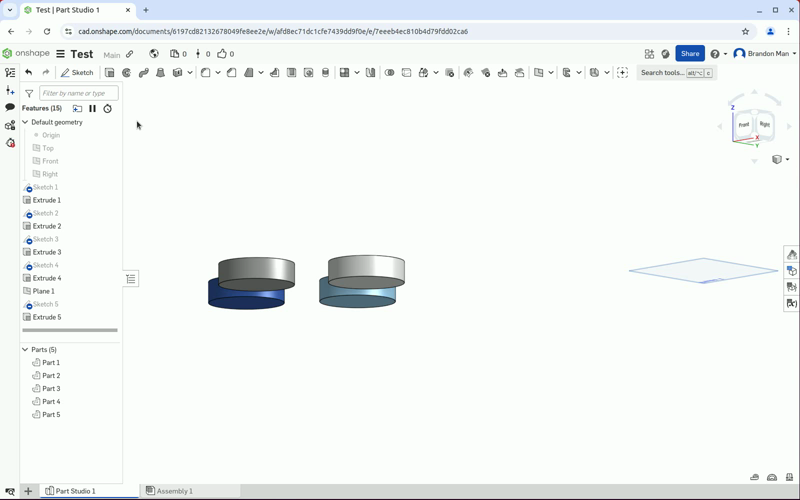
key(left, 3)
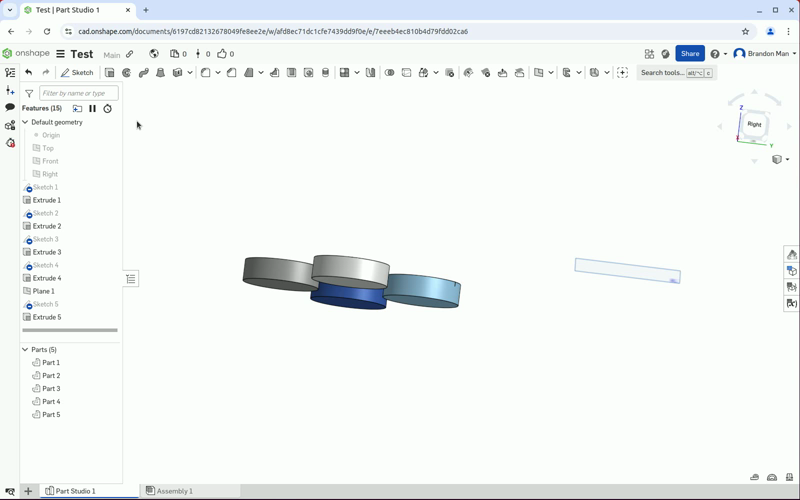
key(right, 3)
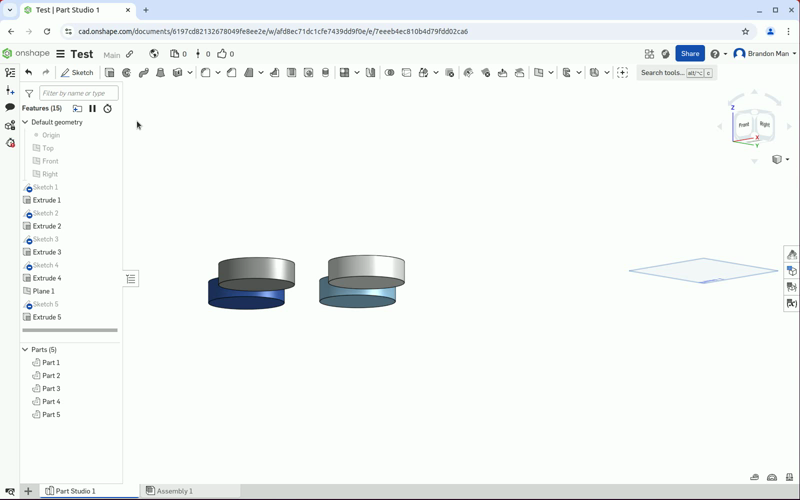
key(down, 3)
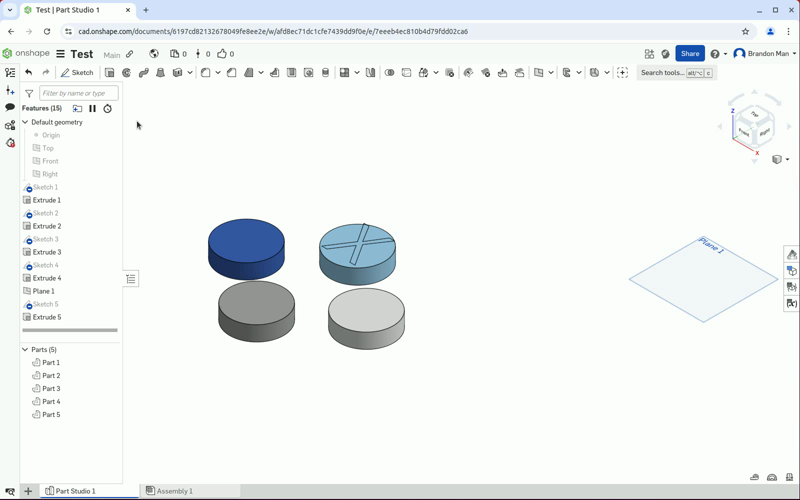
mouse_move(73, 189)
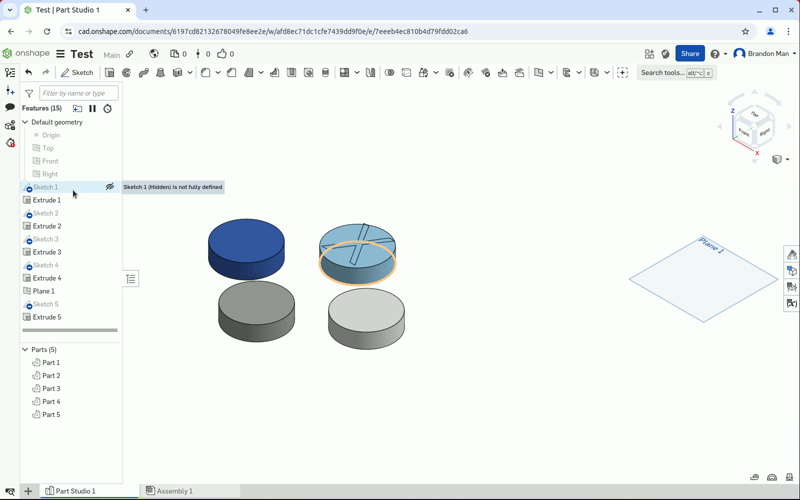
click(73, 189)